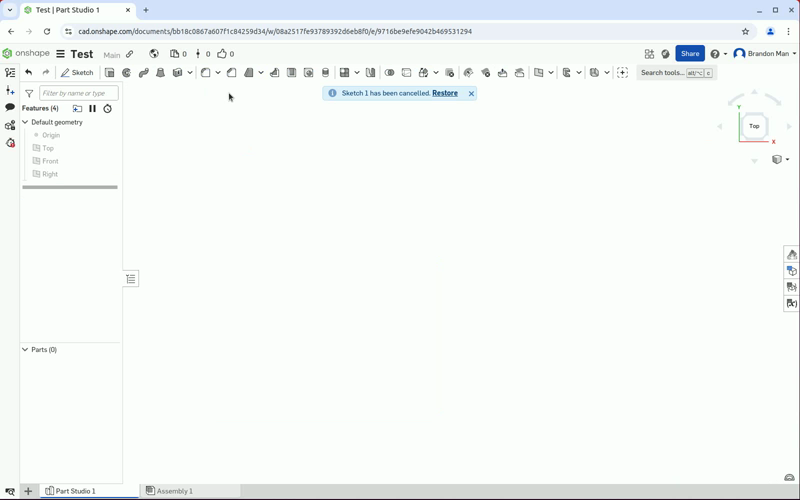
key(shift+h)
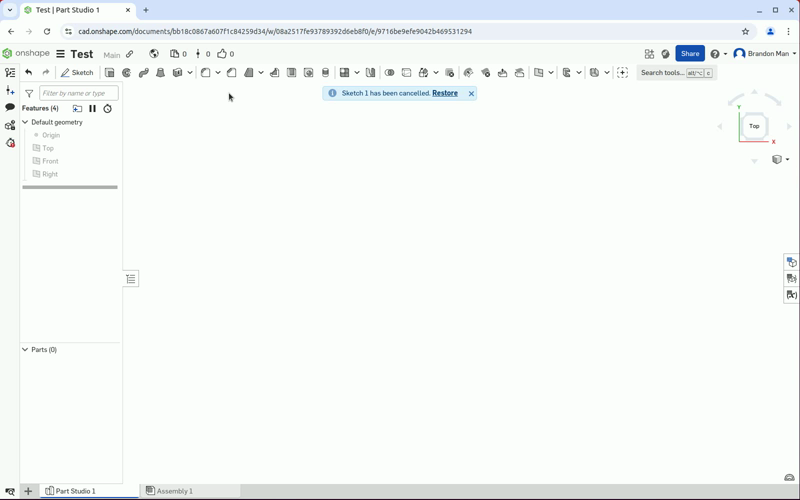
mouse_move(73, 352)
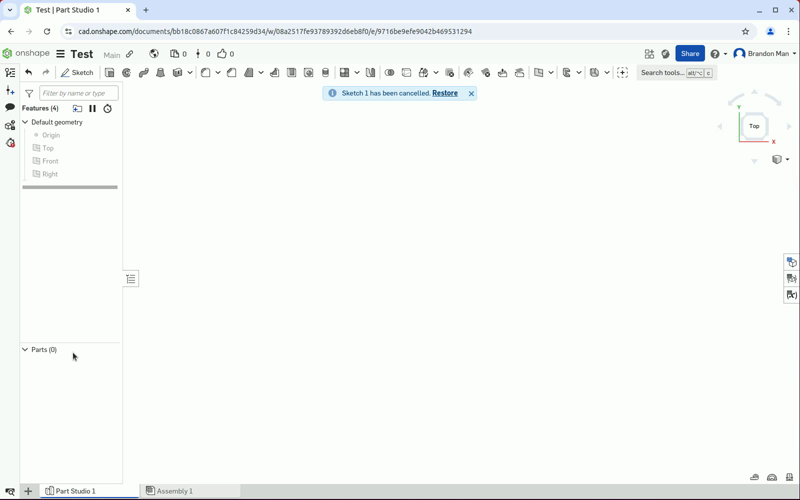
key(y)
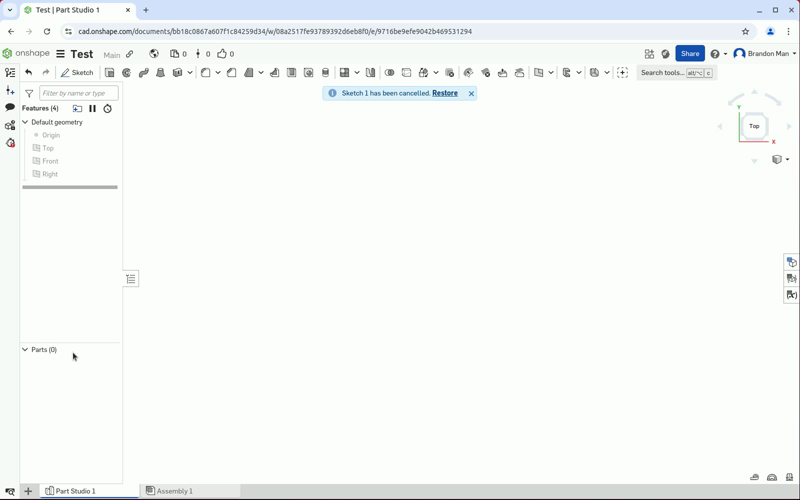
key(shift+p)
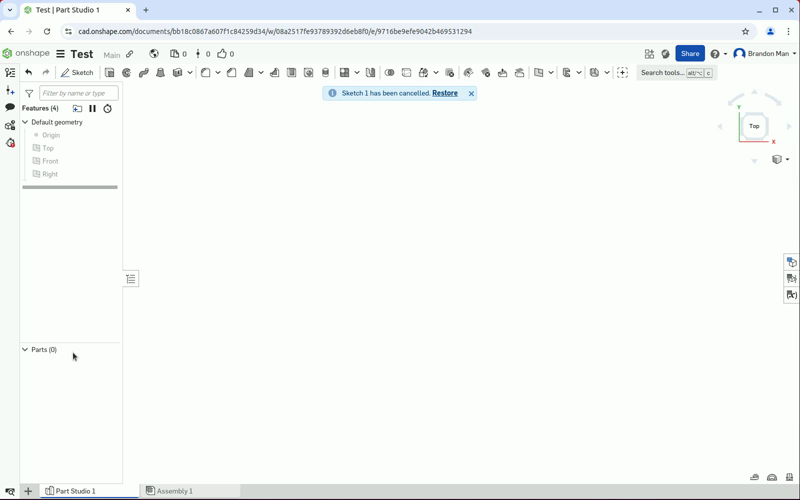
key(space)
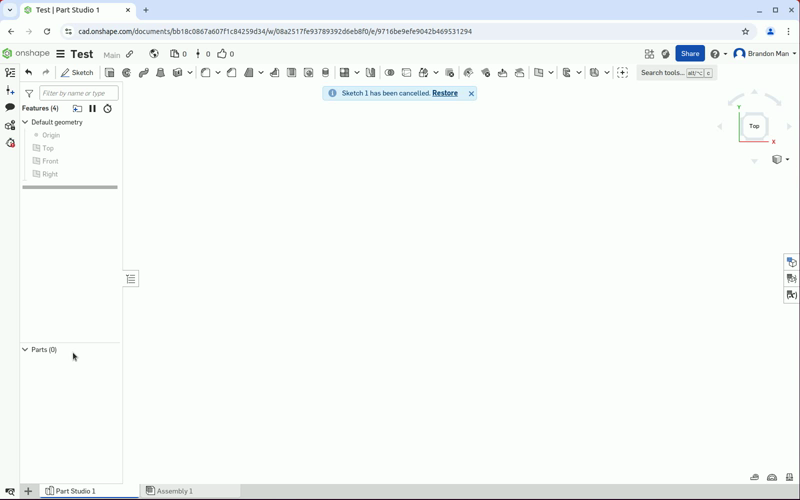
key_down(shift)
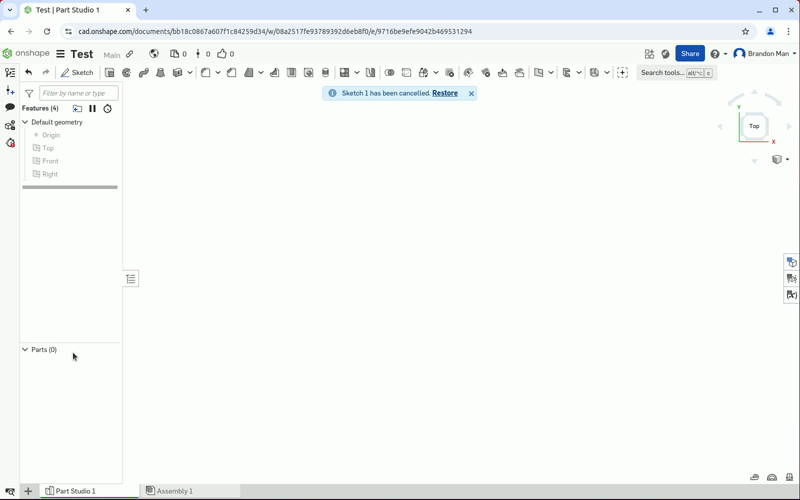
key(up)
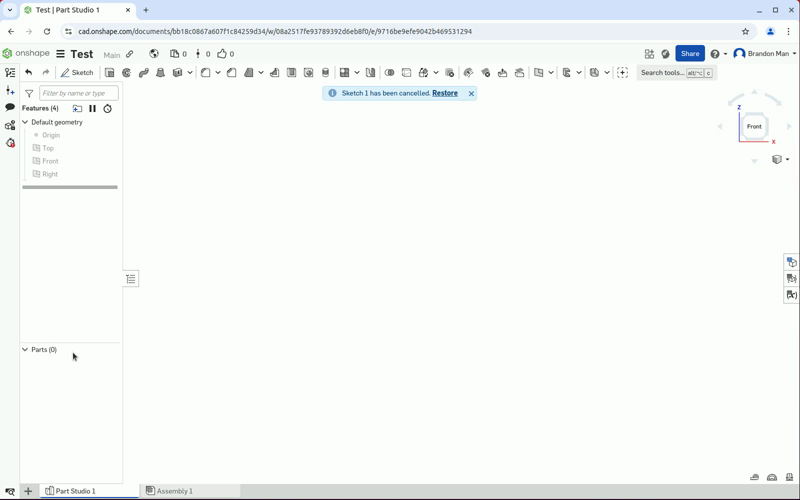
key_up(shift)
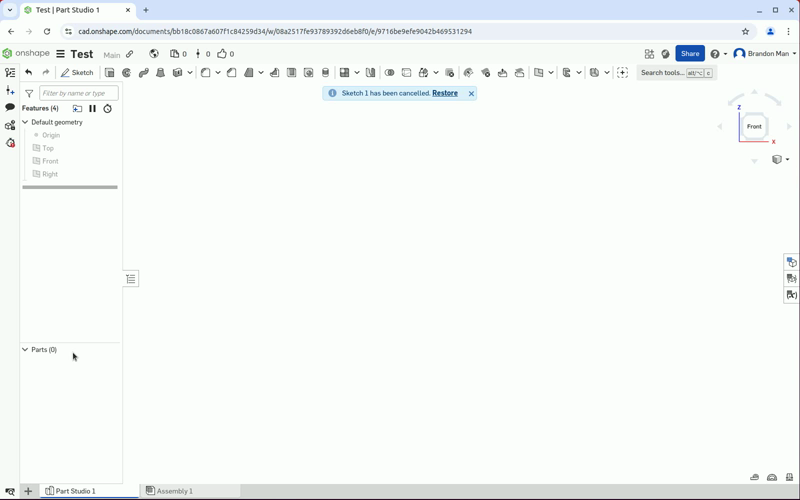
mouse_move(73, 352)
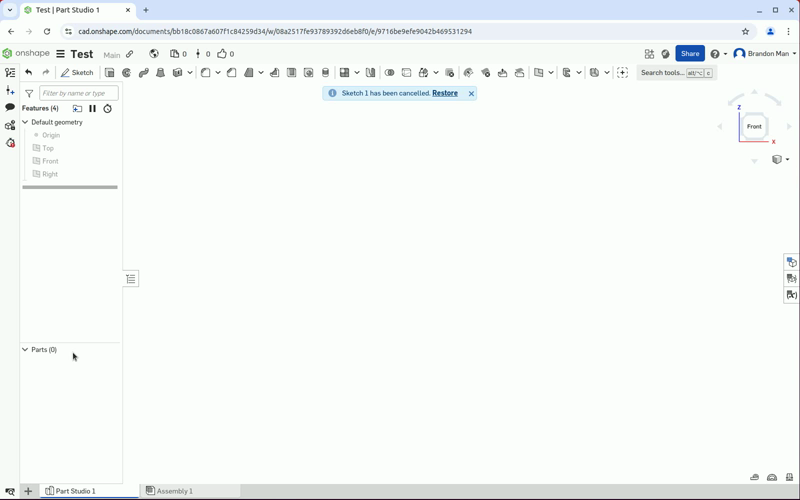
key(shift+y)
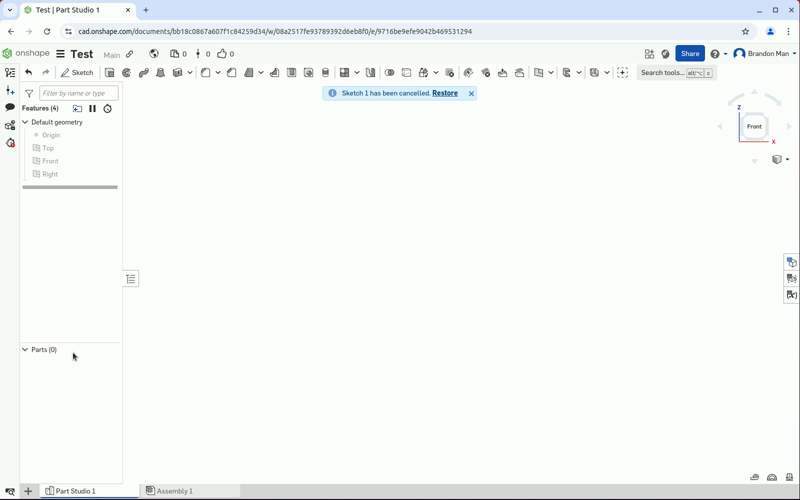
key(shift+s)
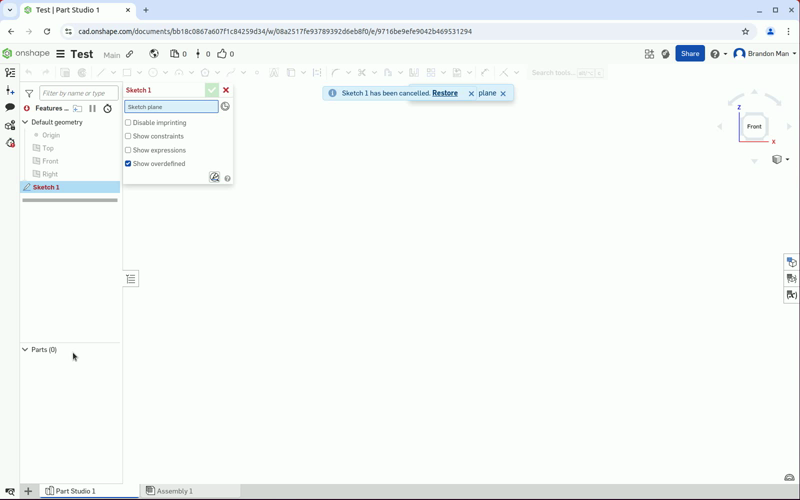
mouse_move(73, 163)
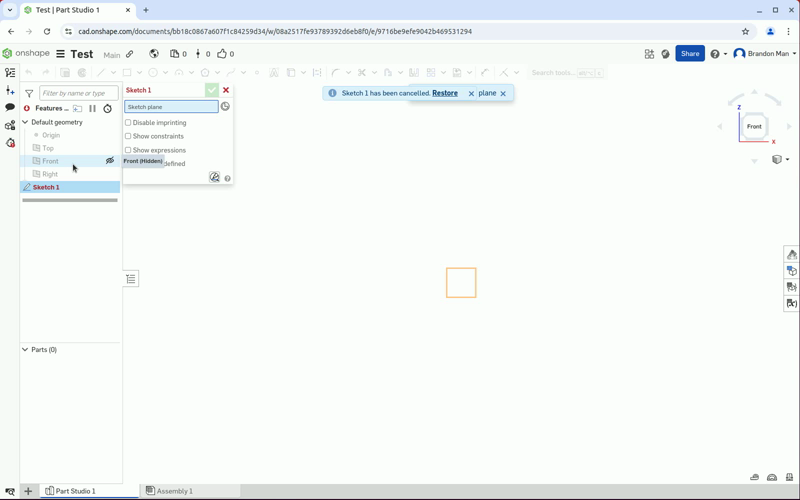
click(73, 163)
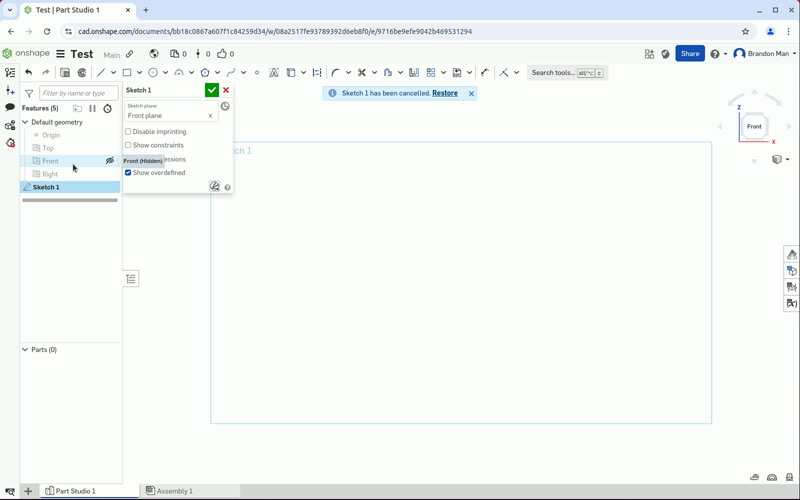
mouse_move(73, 352)
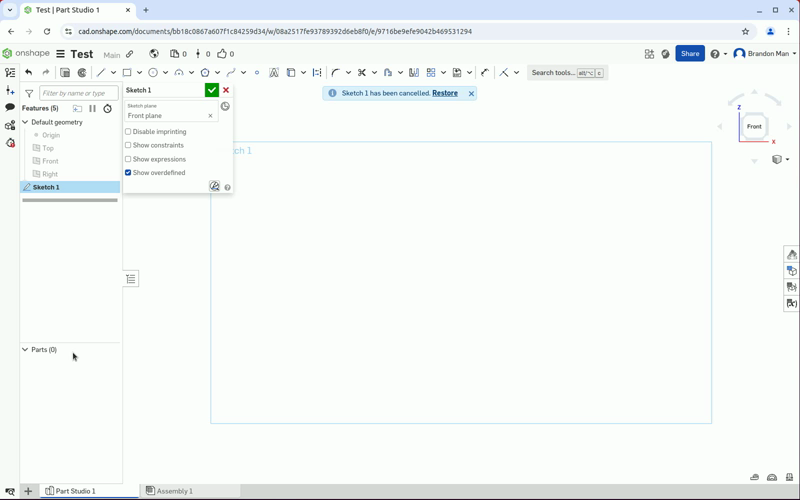
key(y)
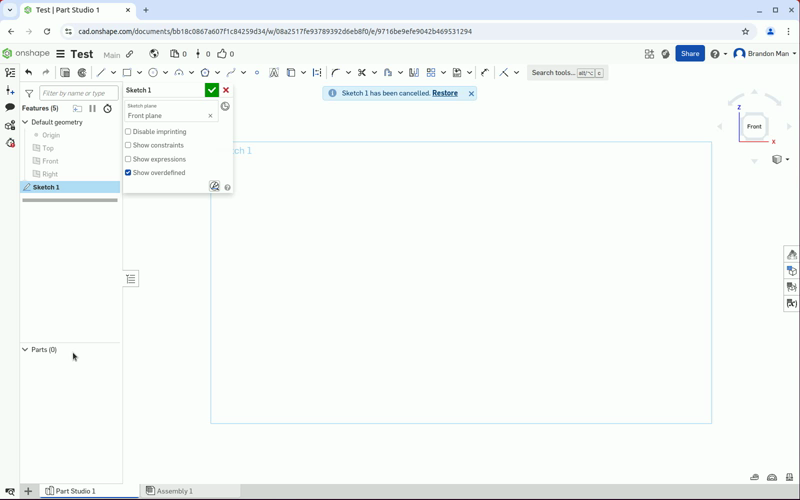
key(a)
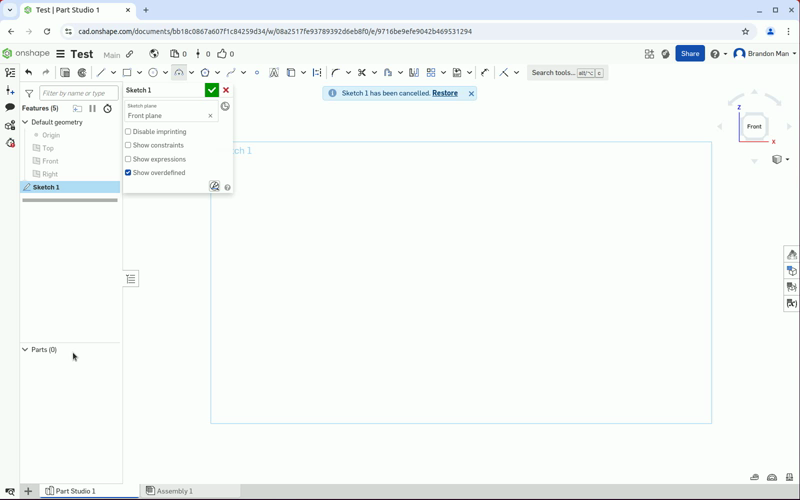
key_down(shift)
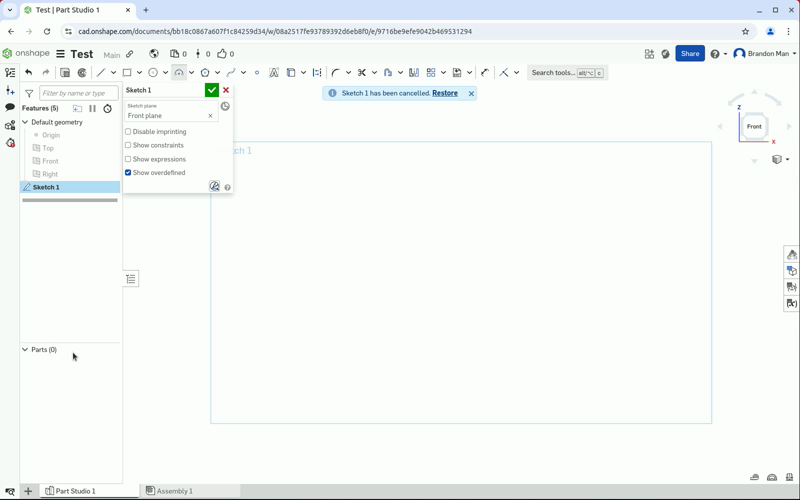
mouse_move(432, 301)
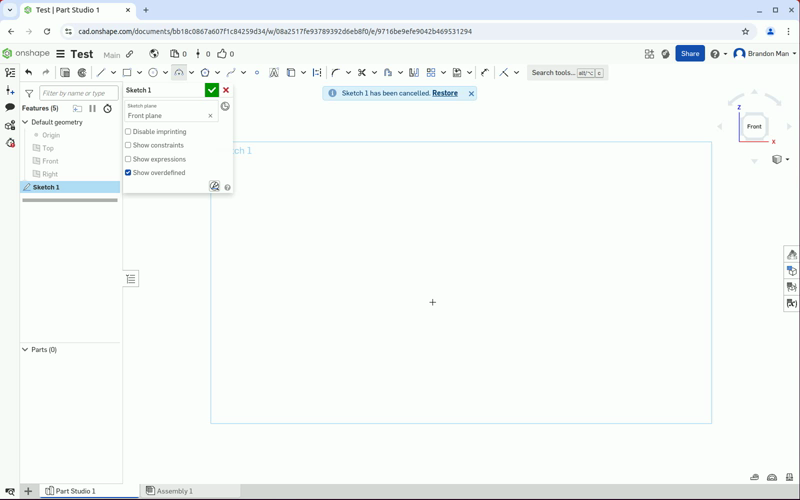
click(432, 301)
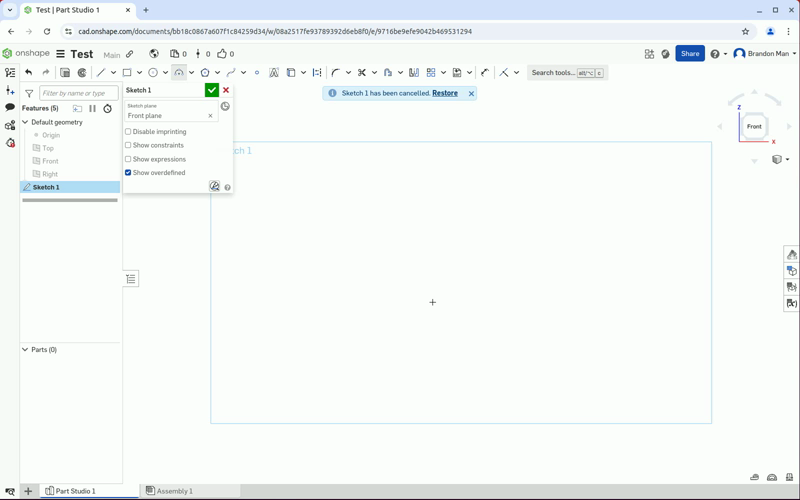
key_up(shift)
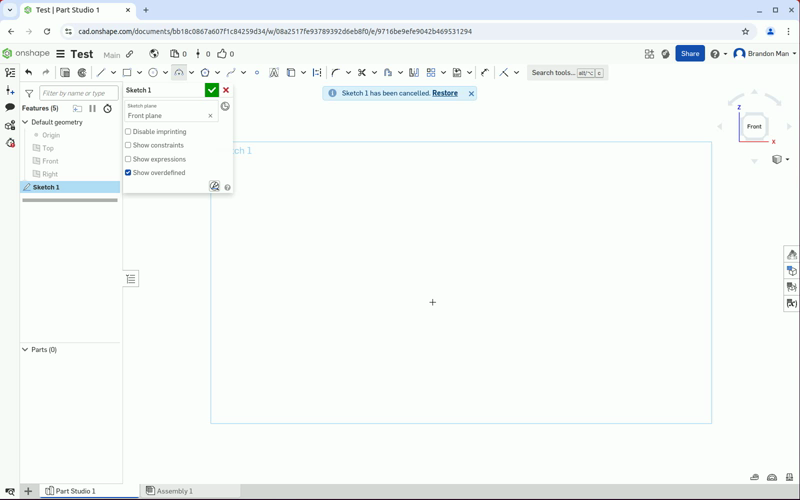
key_down(shift)
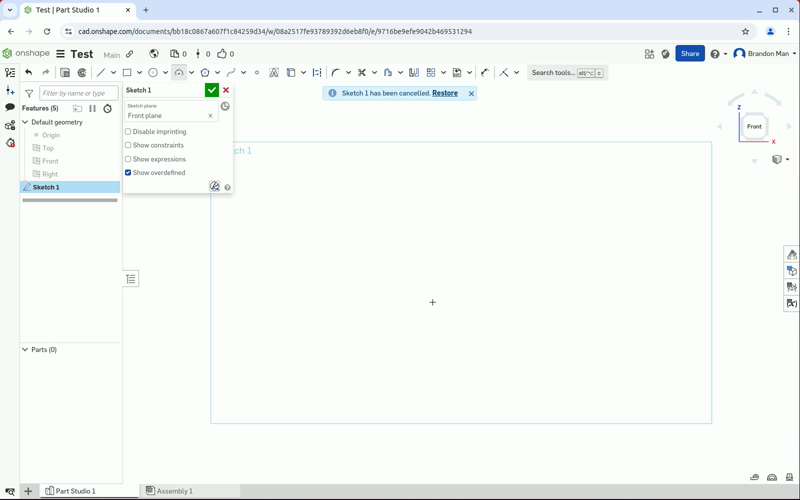
mouse_move(442, 311)
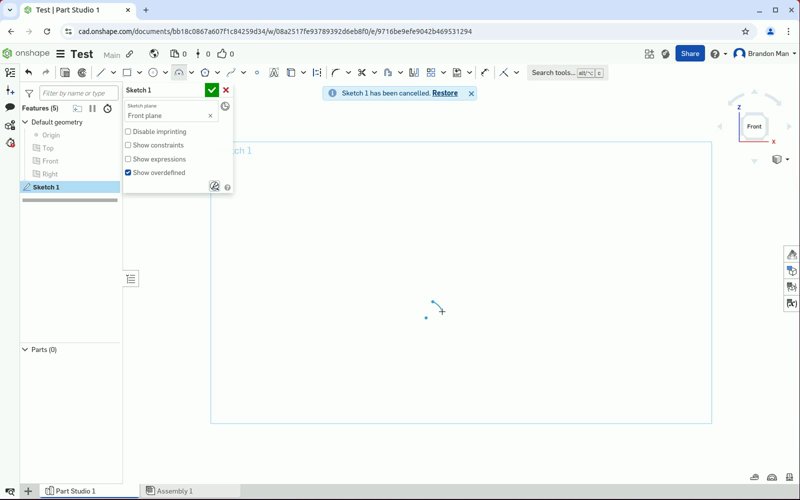
click(442, 311)
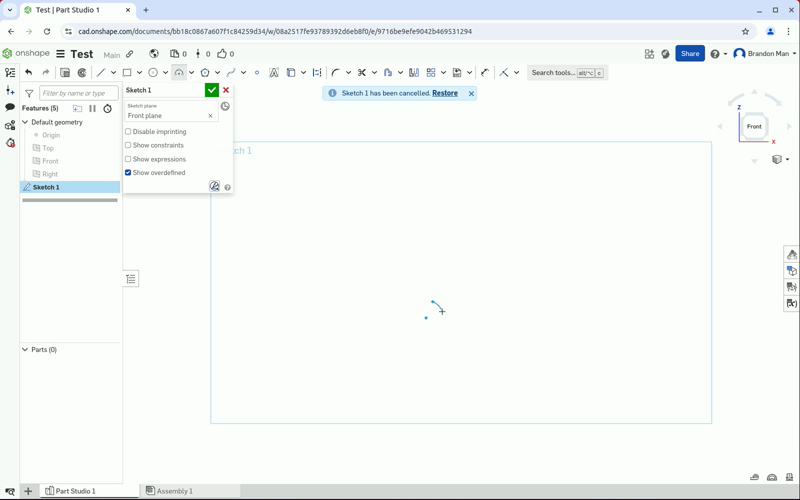
mouse_move(435, 308)
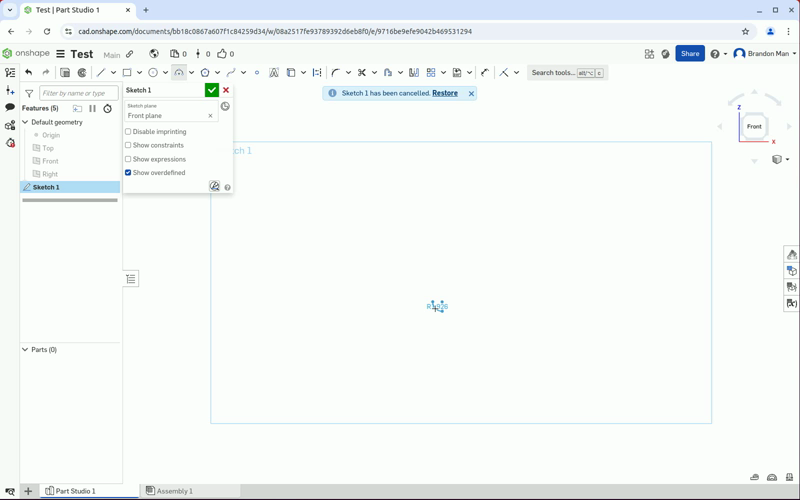
click(435, 308)
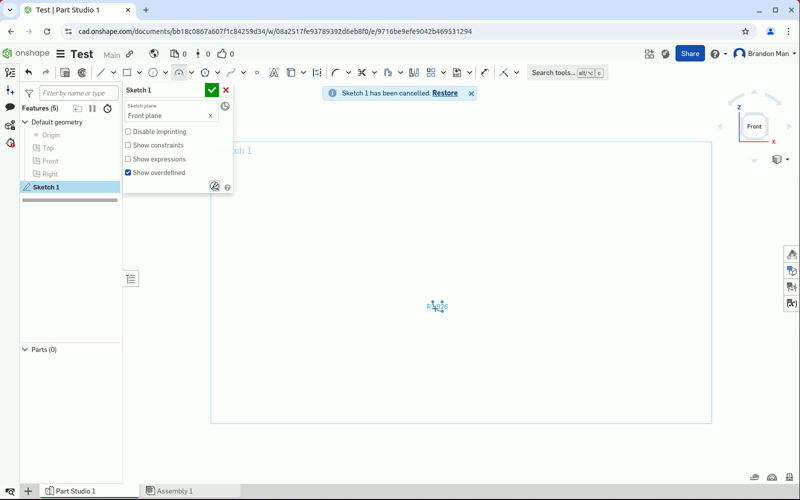
key_up(shift)
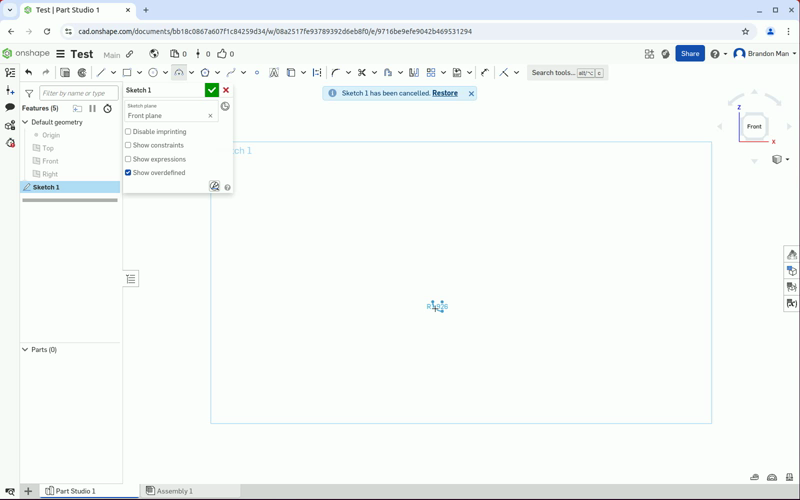
key(esc)
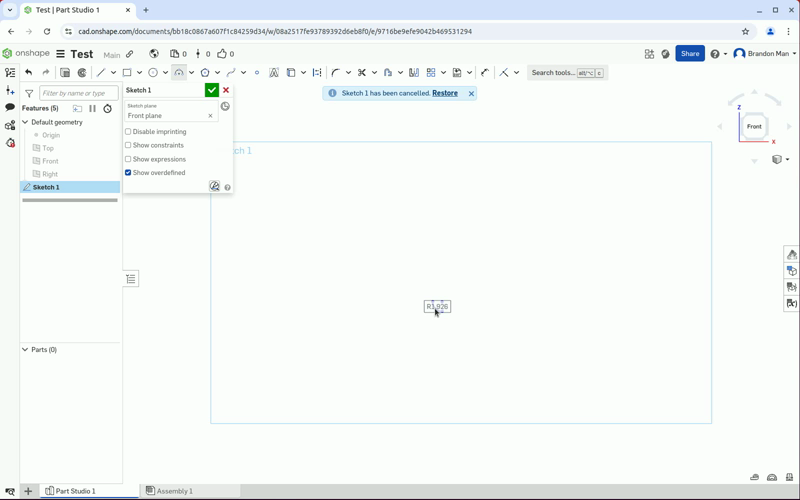
key(l)
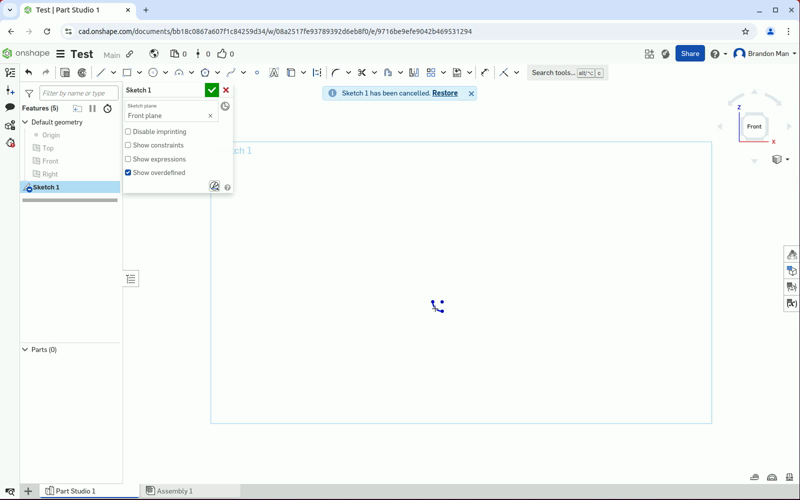
mouse_move(442, 311)
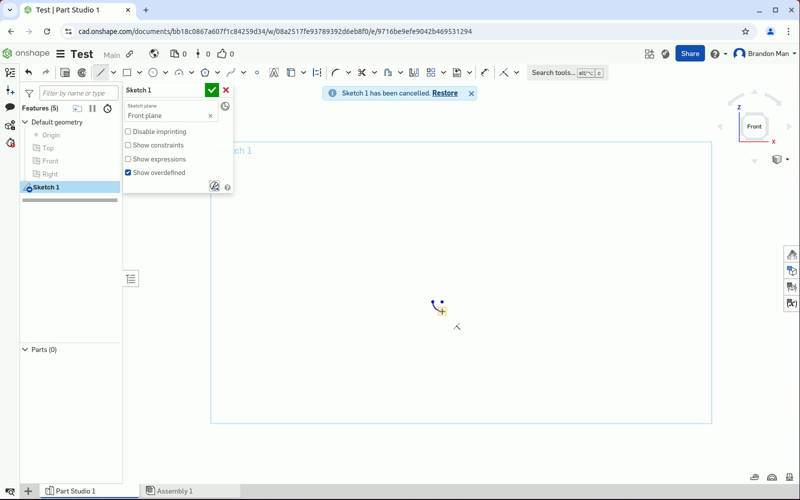
click(442, 311)
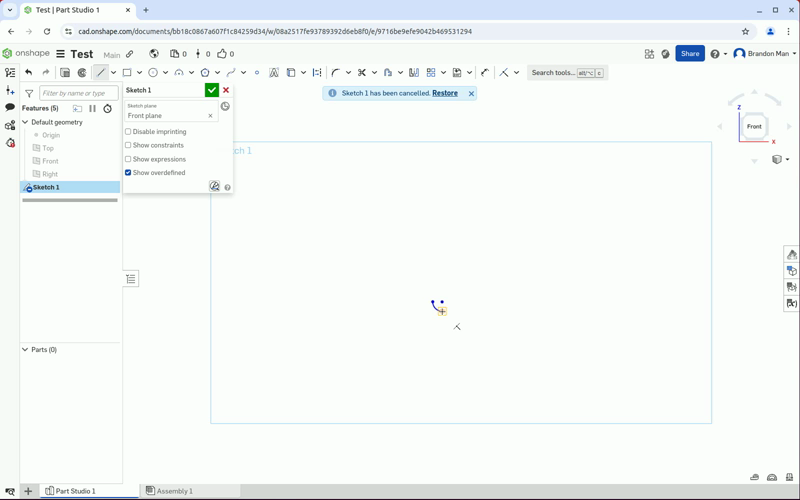
key_down(shift)
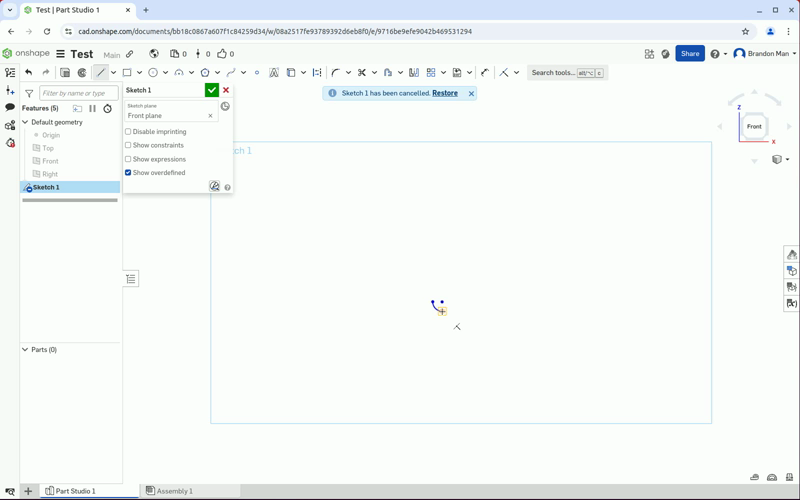
mouse_move(472, 311)
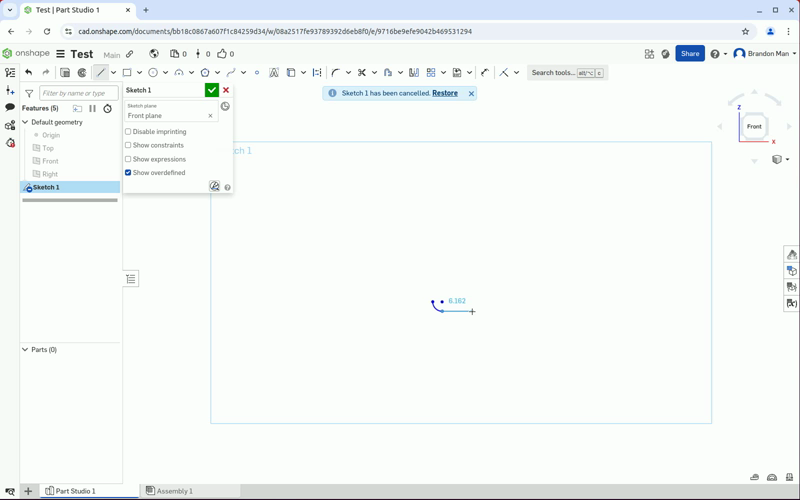
mouse_move(480, 311)
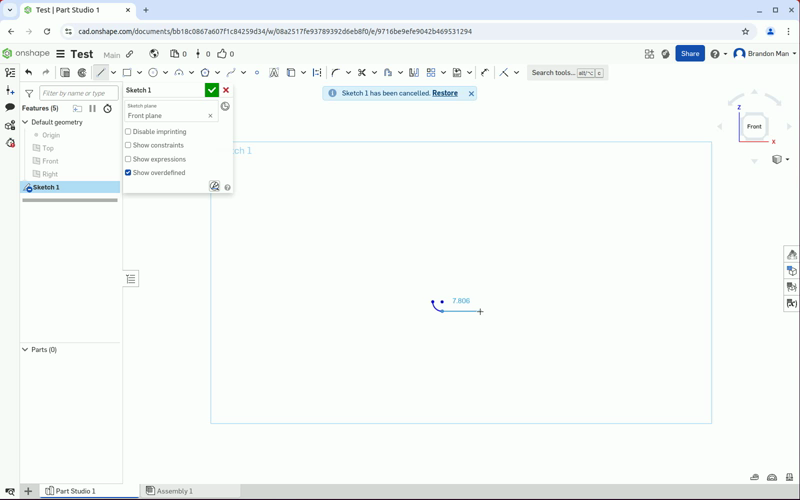
click(480, 311)
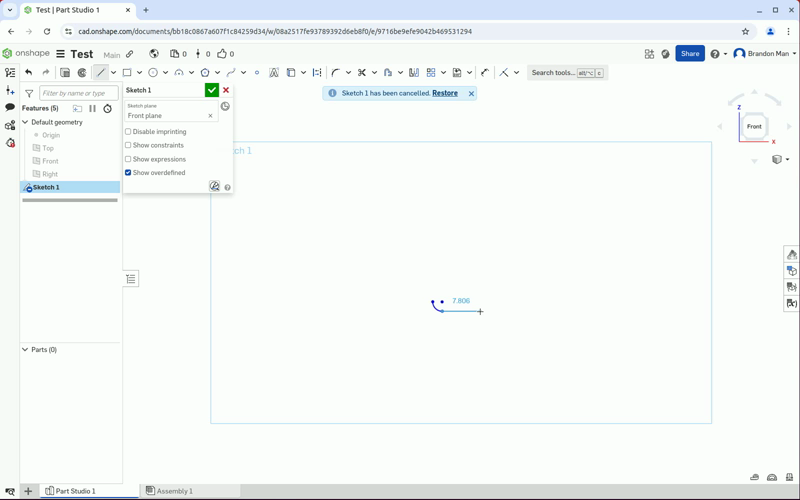
key_up(shift)
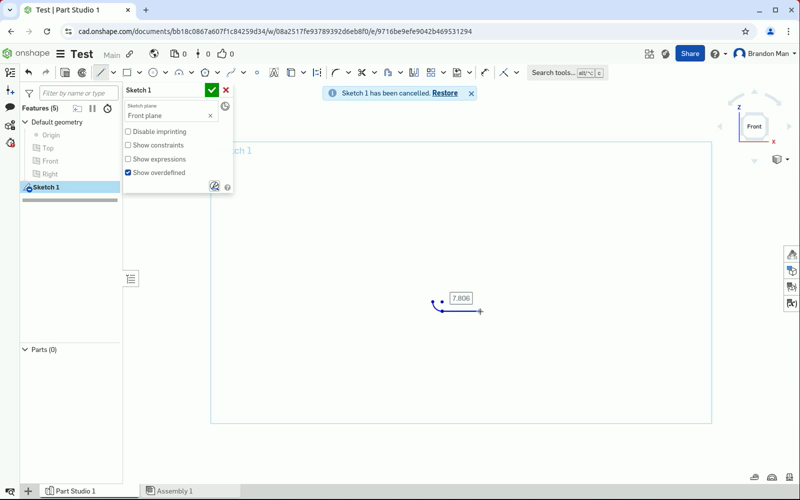
key(esc)
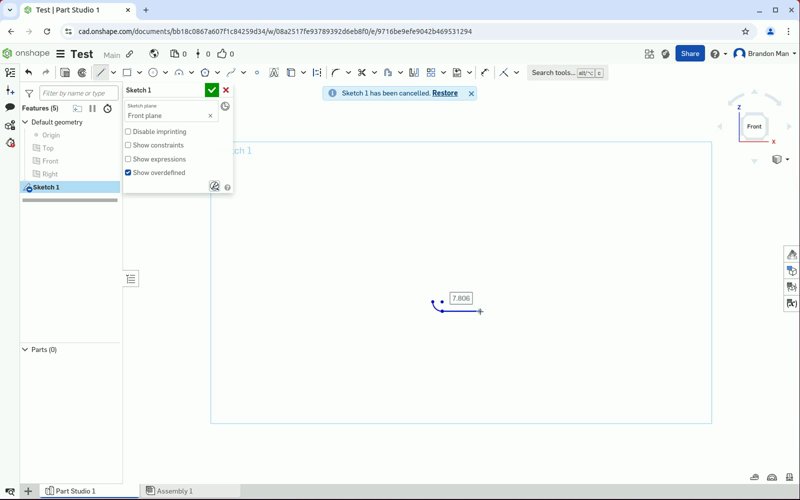
key(a)
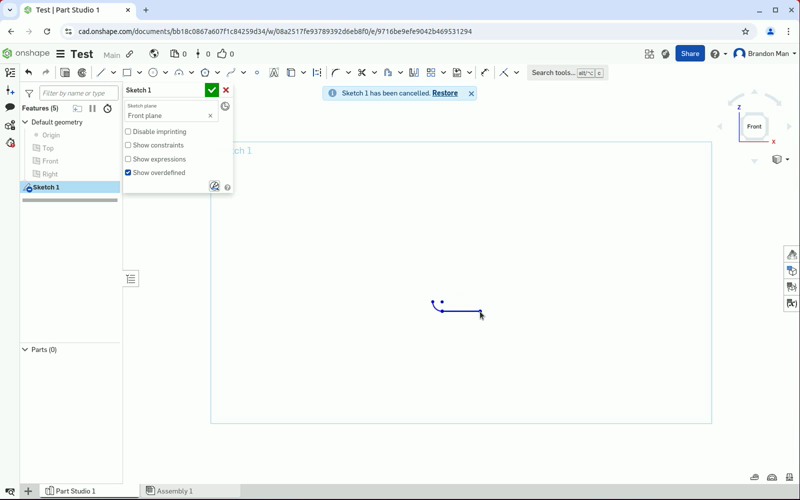
mouse_move(480, 311)
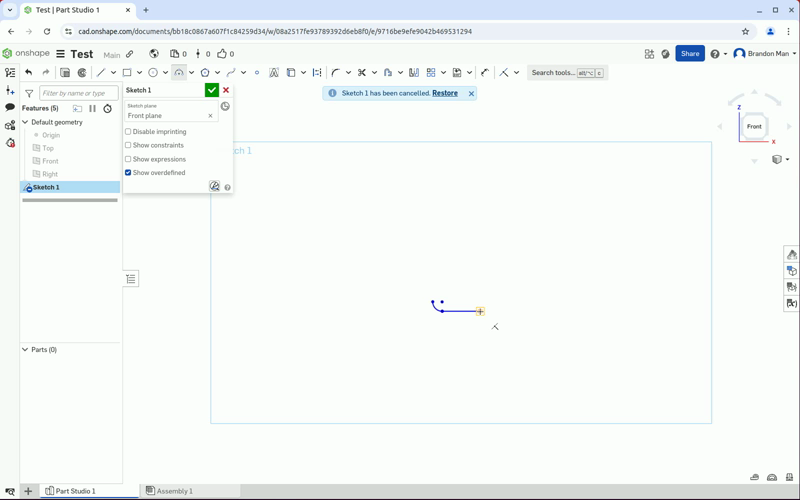
click(480, 311)
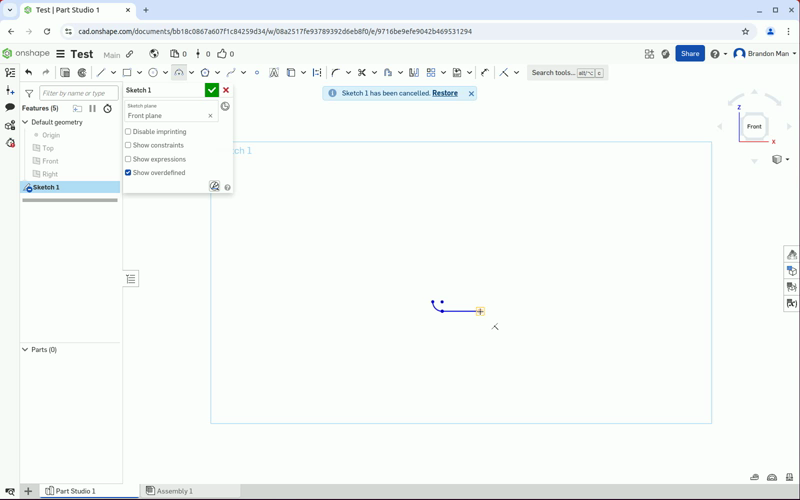
key_down(shift)
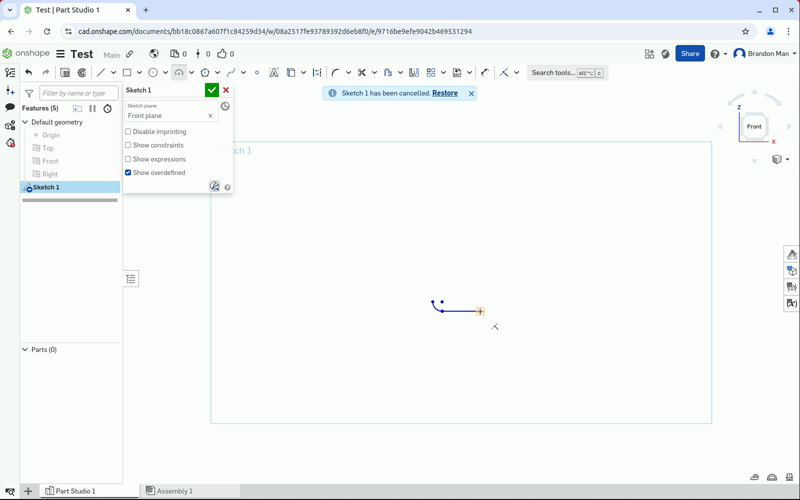
mouse_move(489, 301)
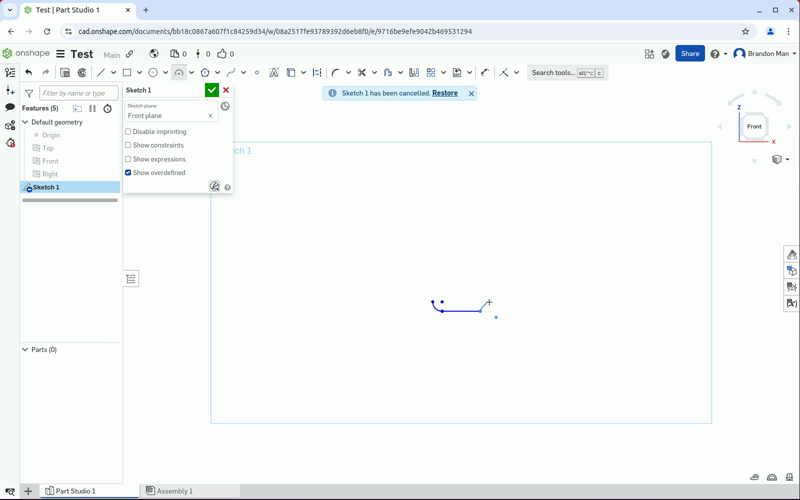
click(489, 301)
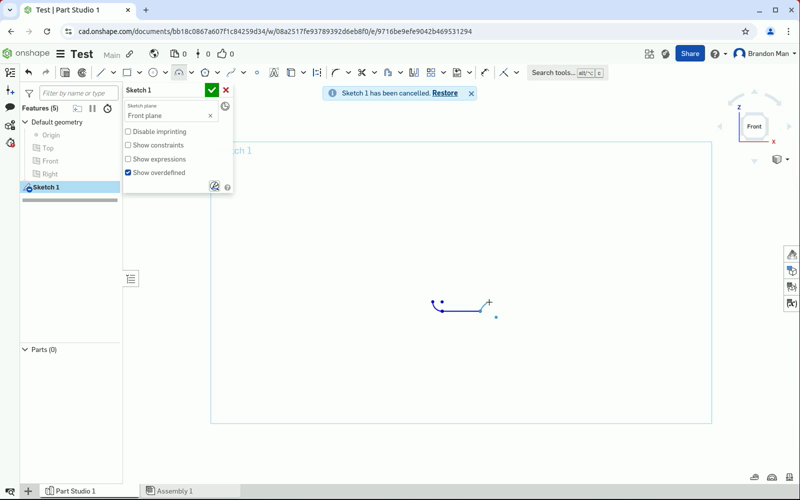
mouse_move(486, 308)
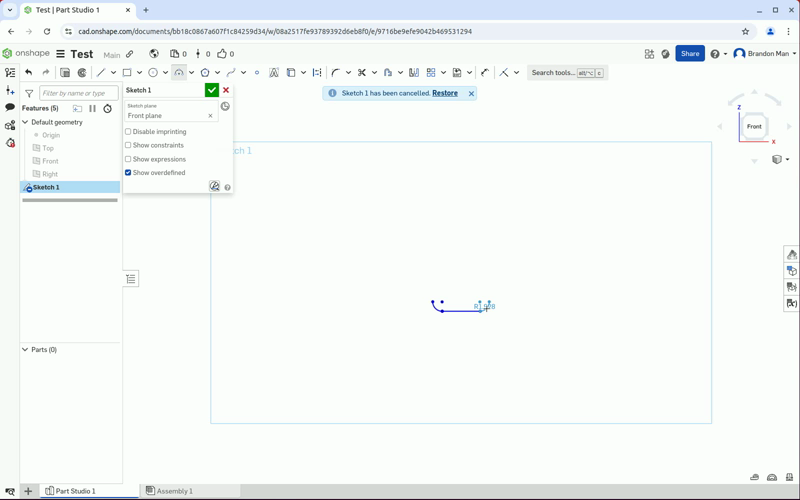
click(486, 308)
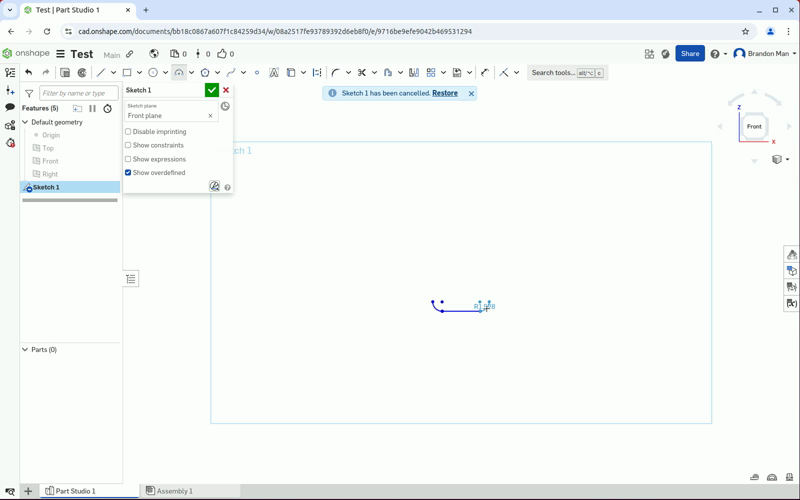
key_up(shift)
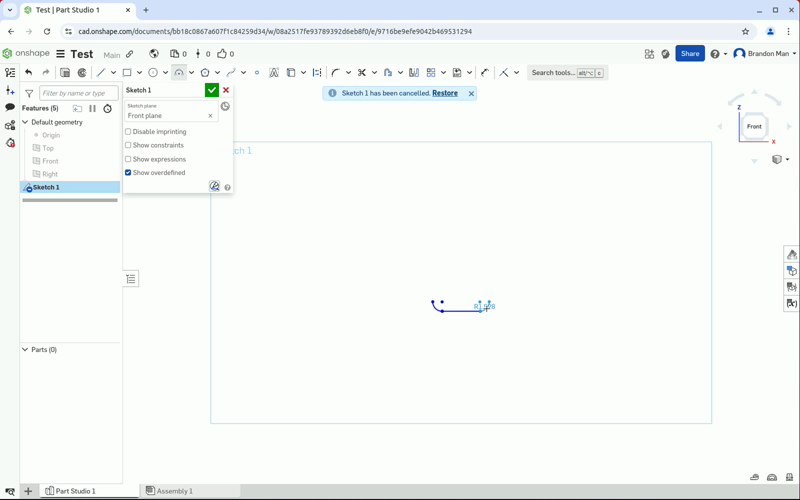
key(esc)
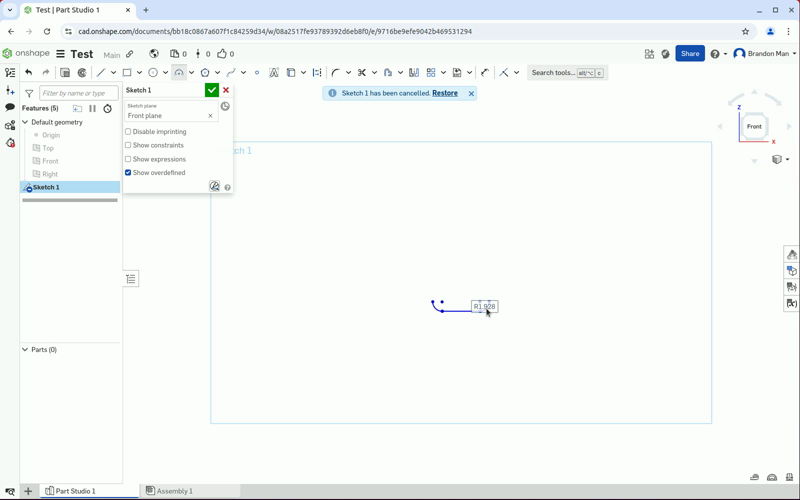
key(l)
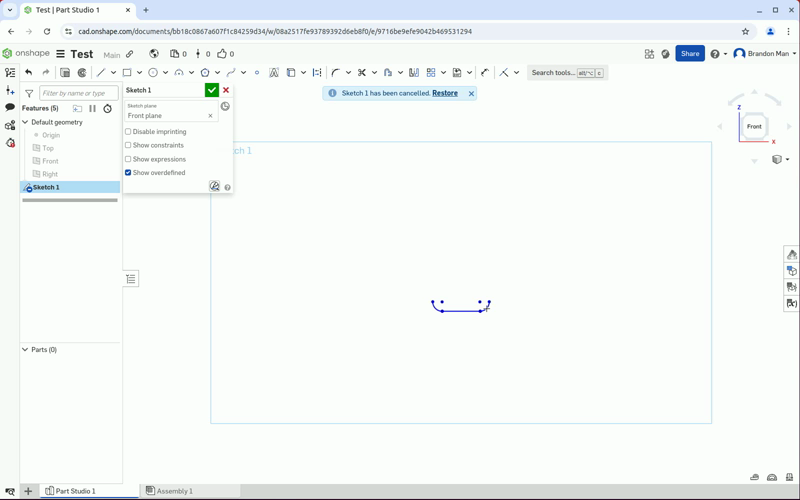
mouse_move(489, 301)
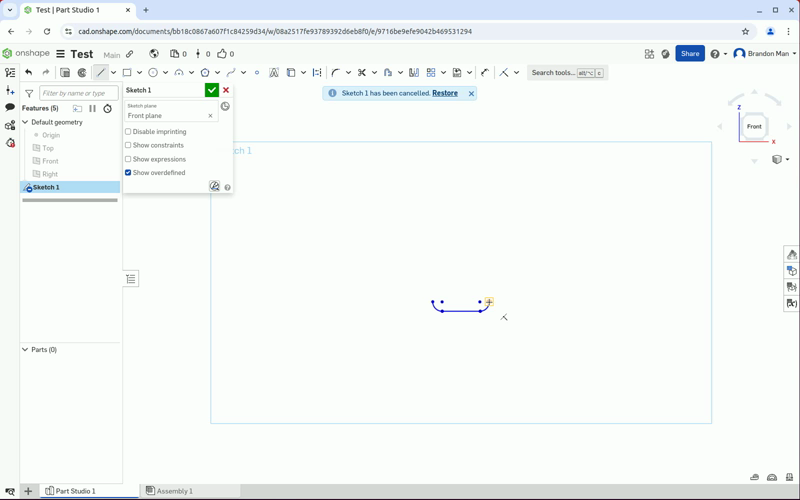
click(489, 301)
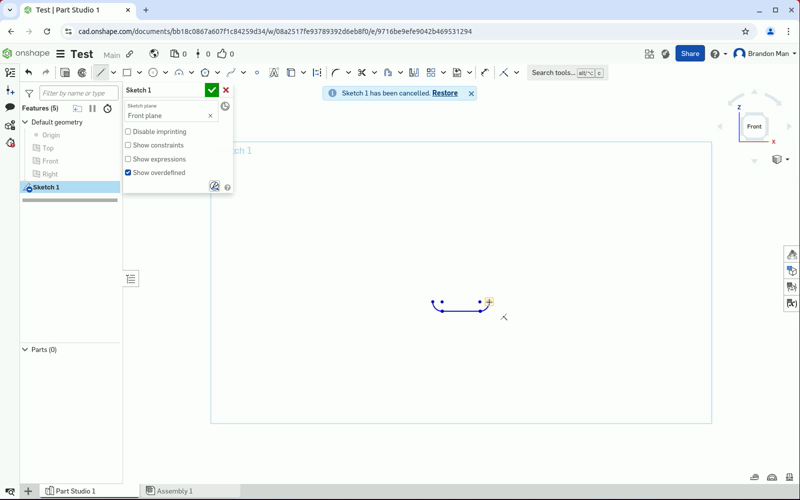
key_down(shift)
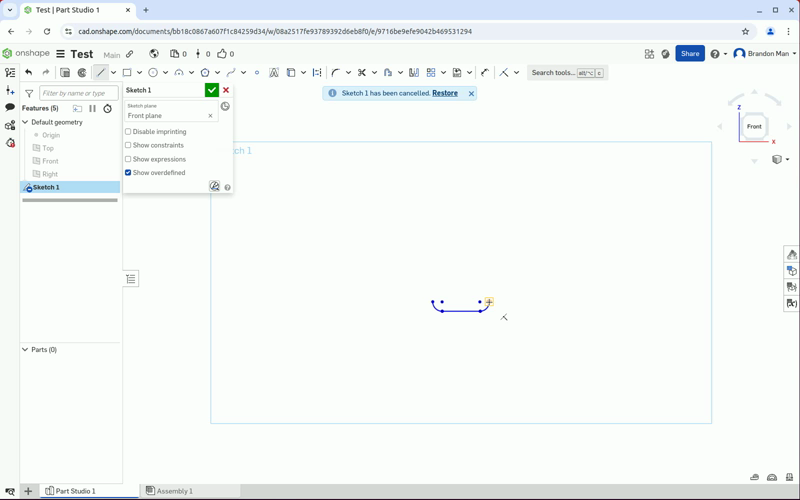
mouse_move(519, 301)
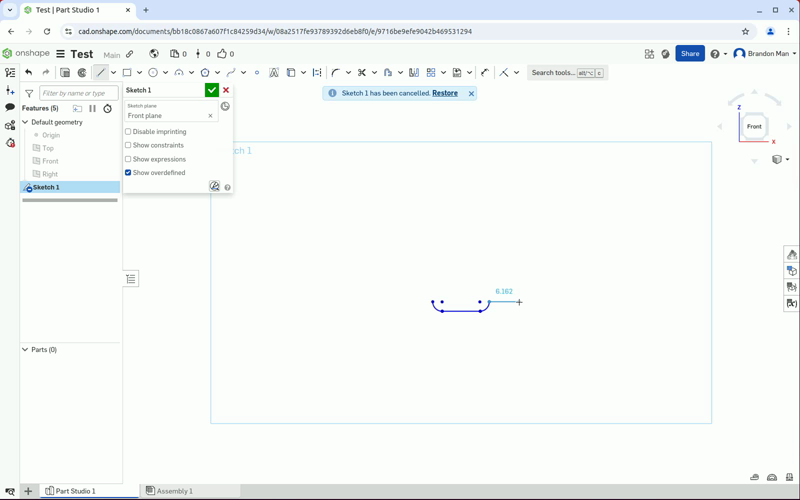
mouse_move(489, 264)
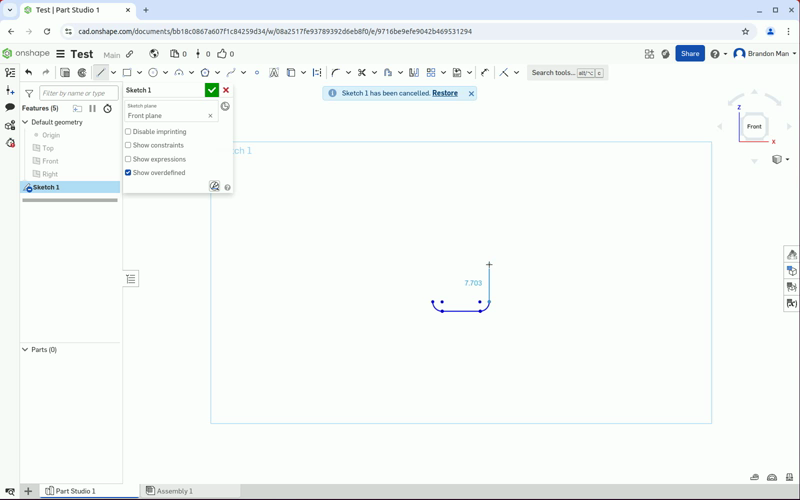
click(489, 264)
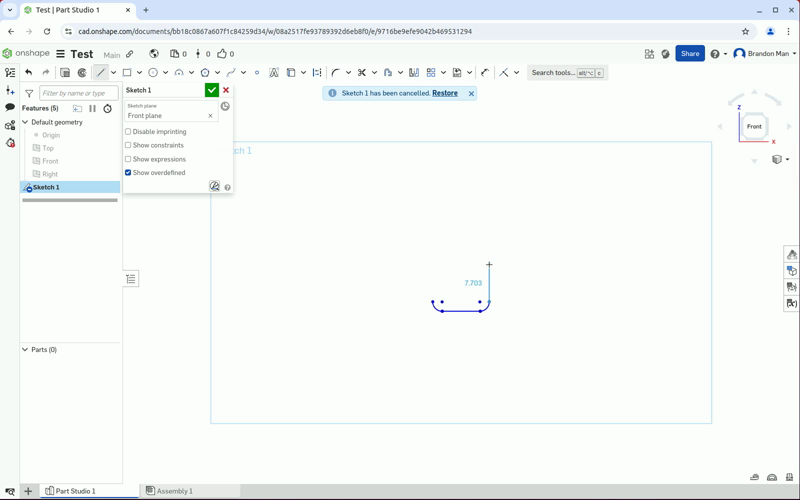
key_up(shift)
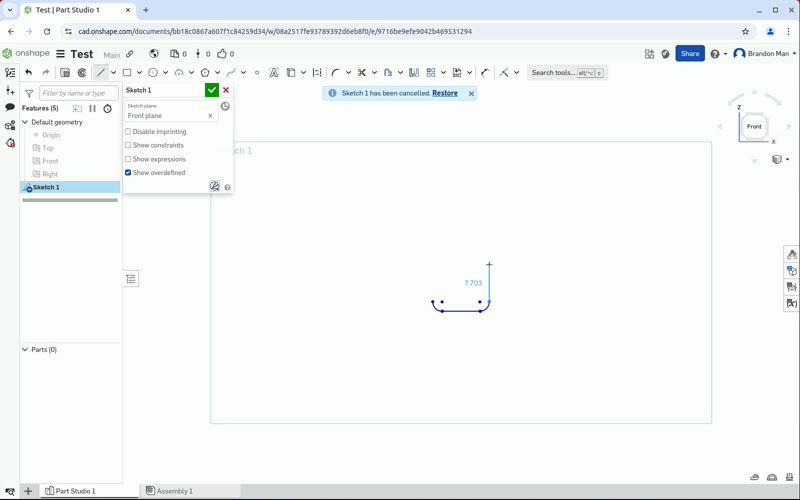
key(esc)
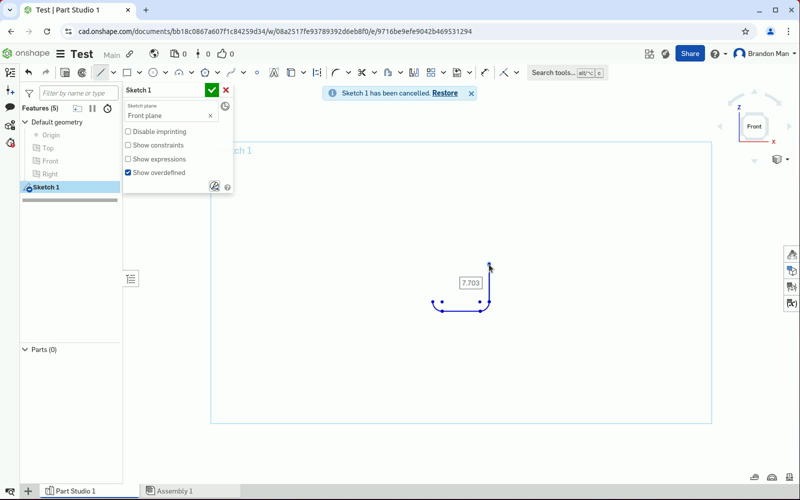
key(a)
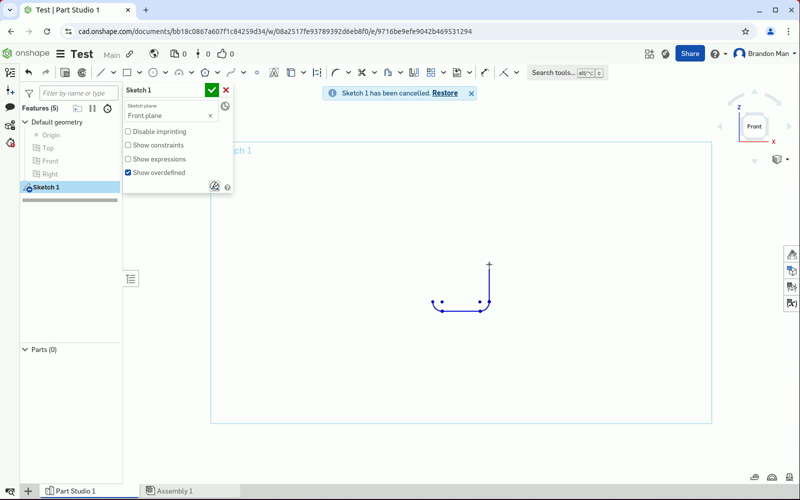
mouse_move(489, 264)
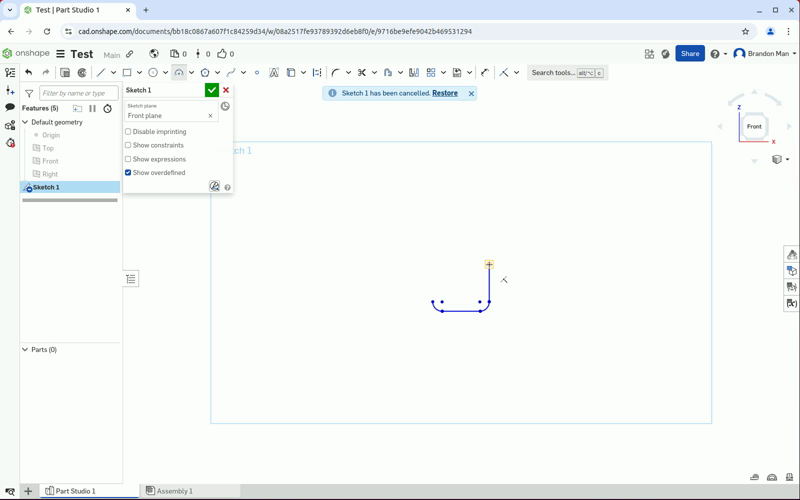
click(489, 264)
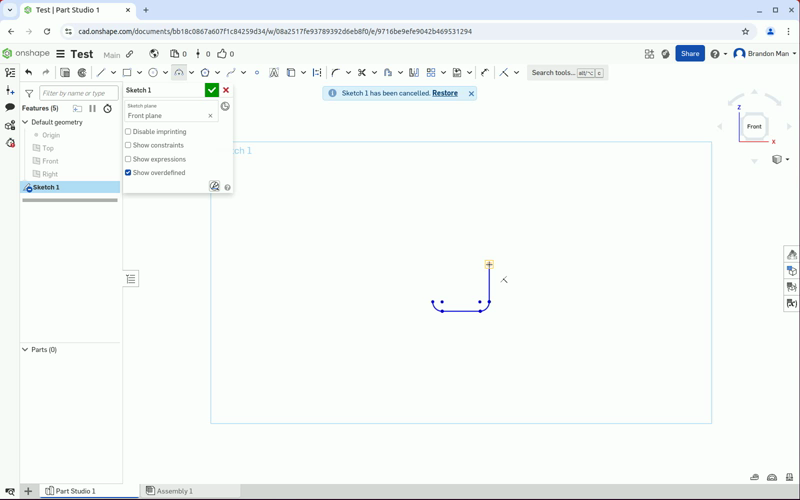
key_down(shift)
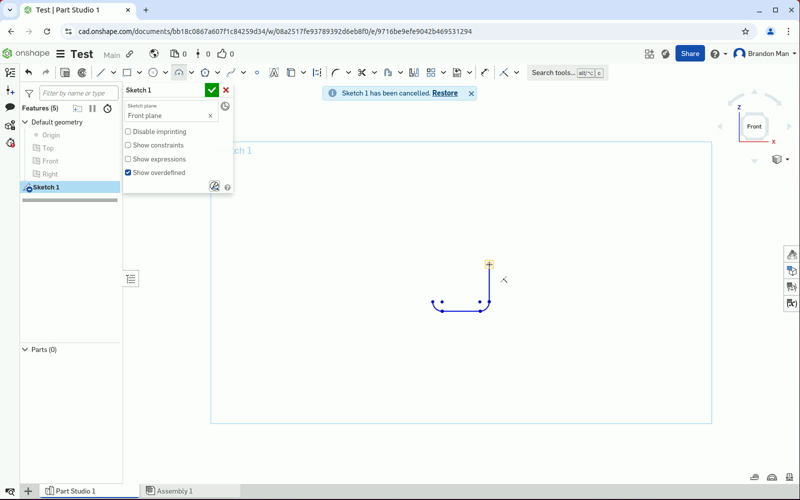
mouse_move(480, 254)
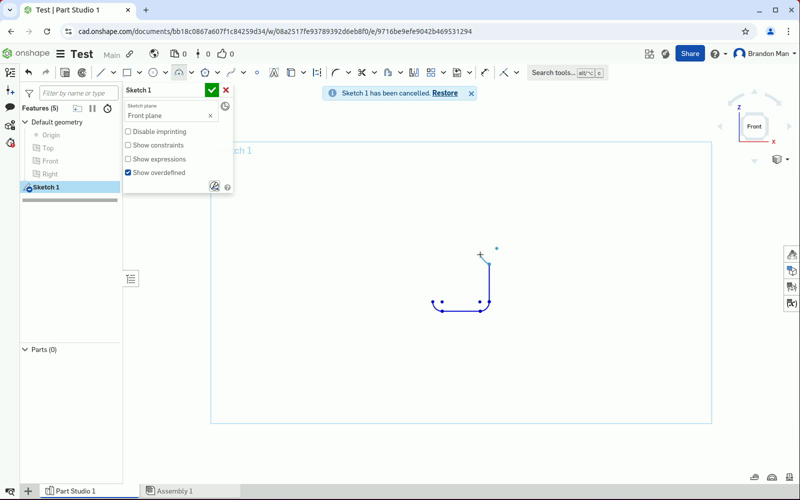
click(480, 254)
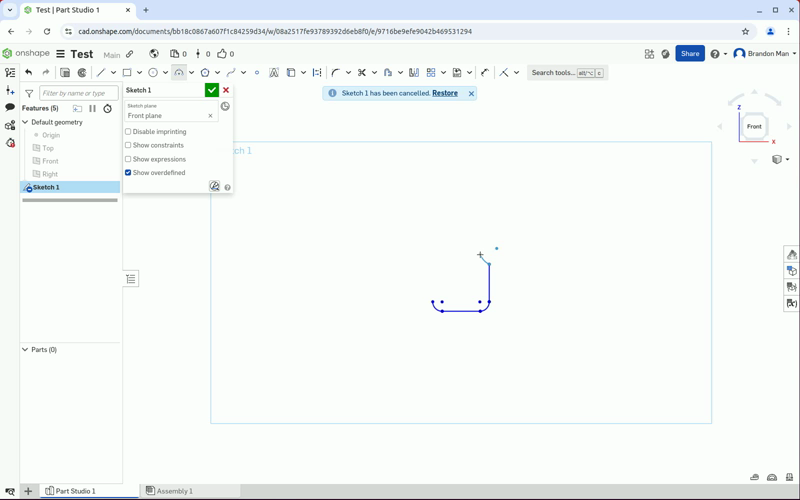
mouse_move(486, 257)
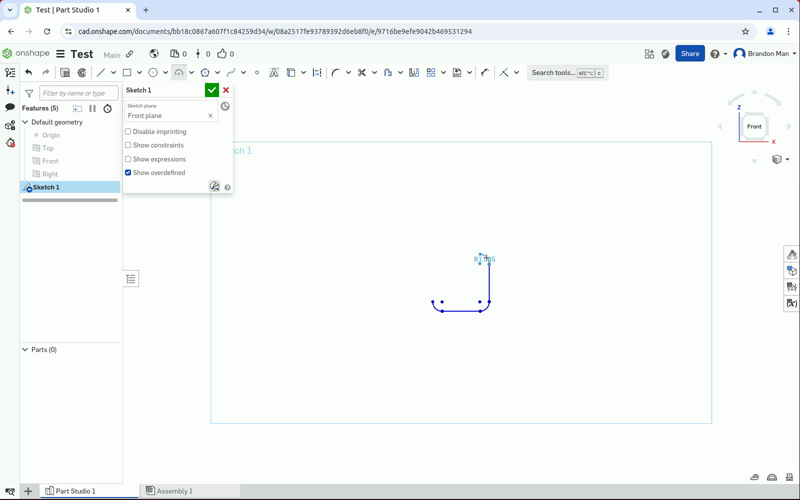
click(486, 257)
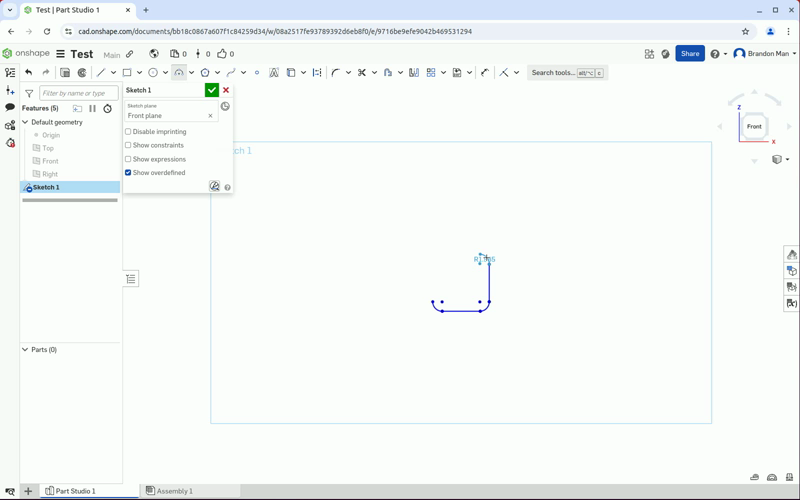
key_up(shift)
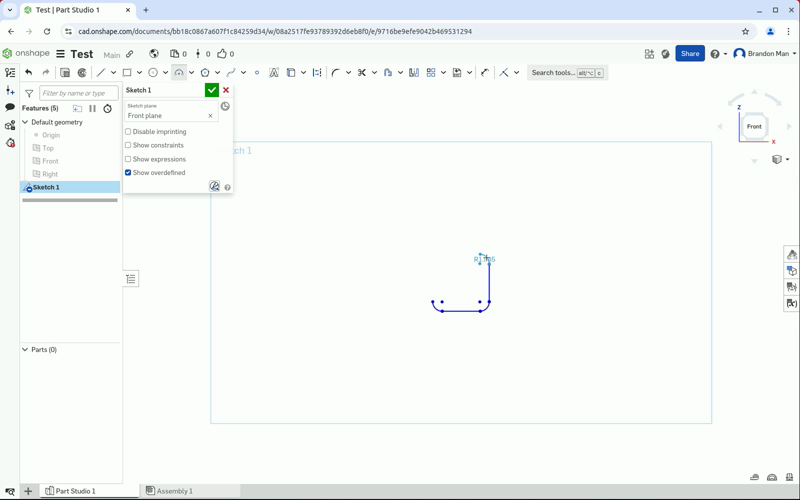
key(esc)
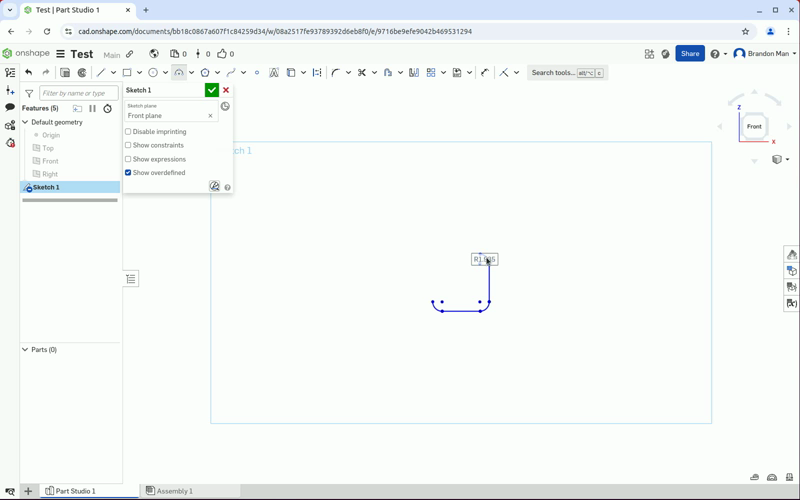
key(l)
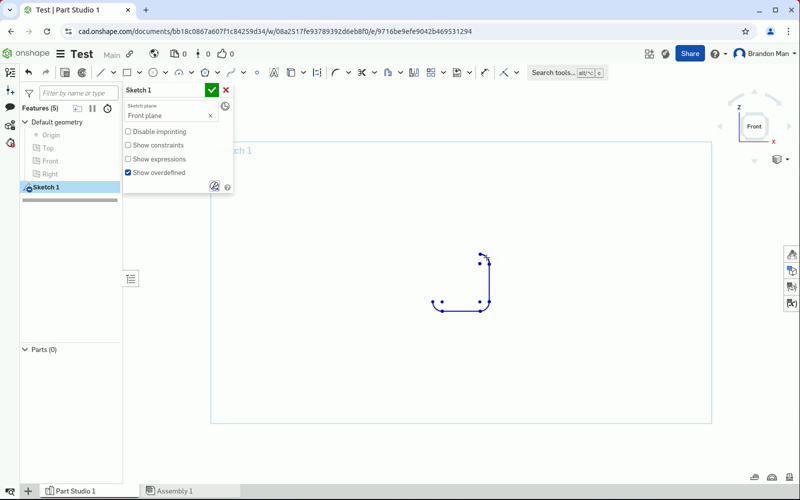
mouse_move(480, 254)
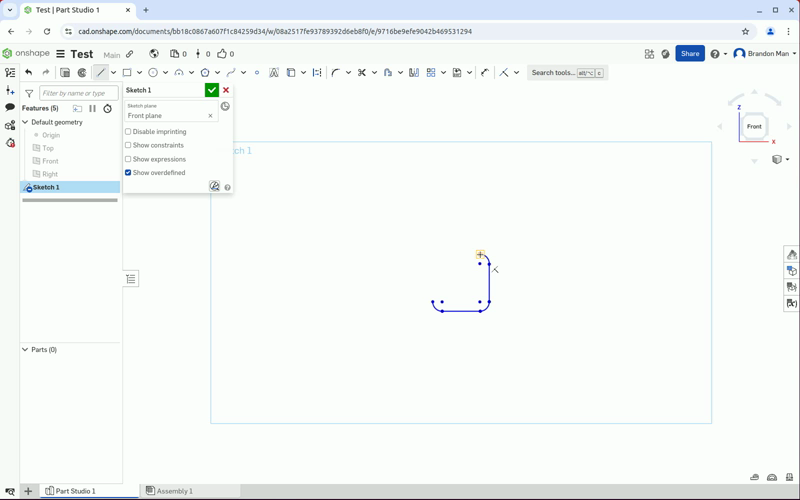
click(480, 254)
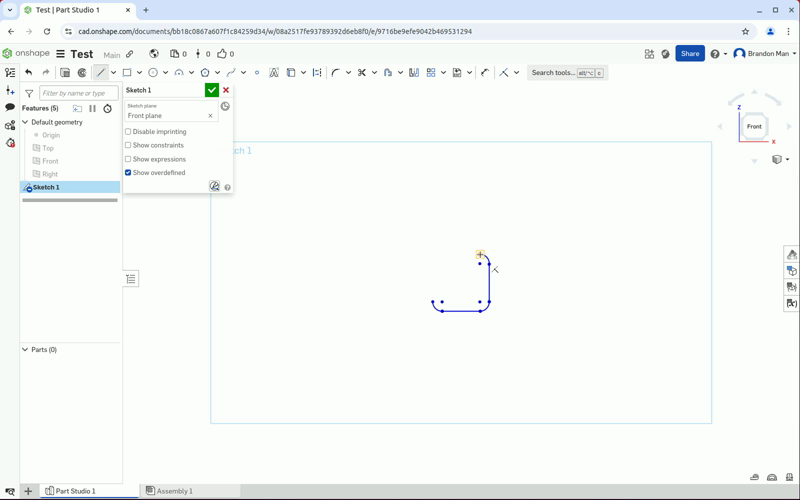
key_down(shift)
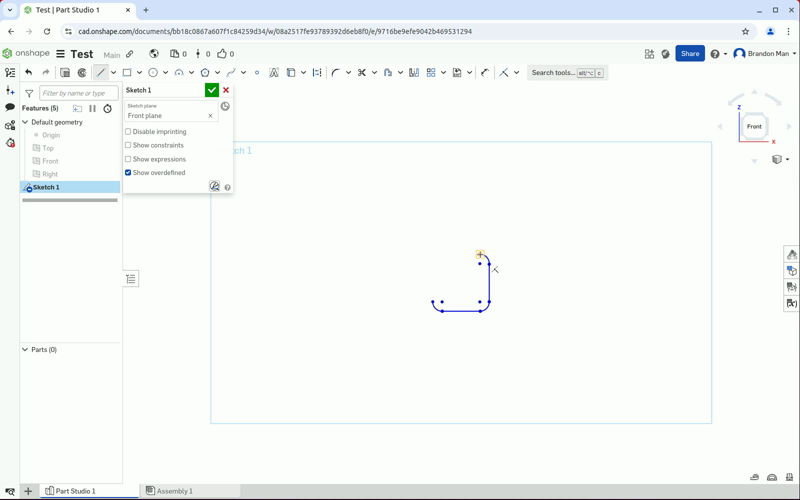
mouse_move(510, 254)
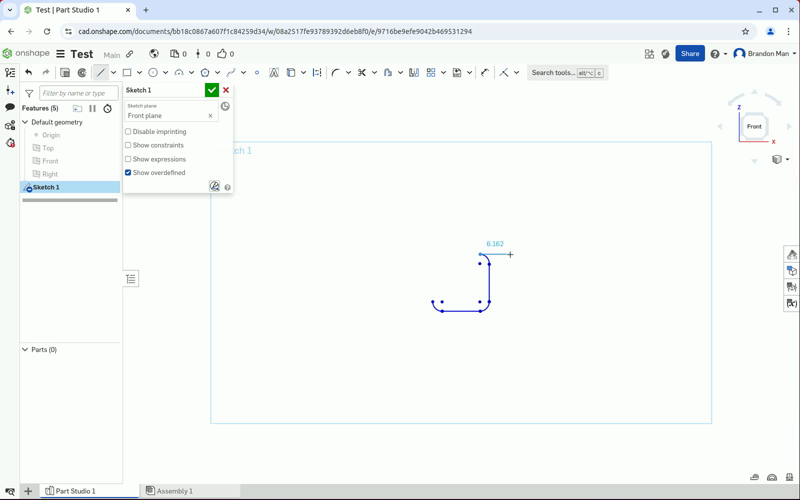
mouse_move(442, 254)
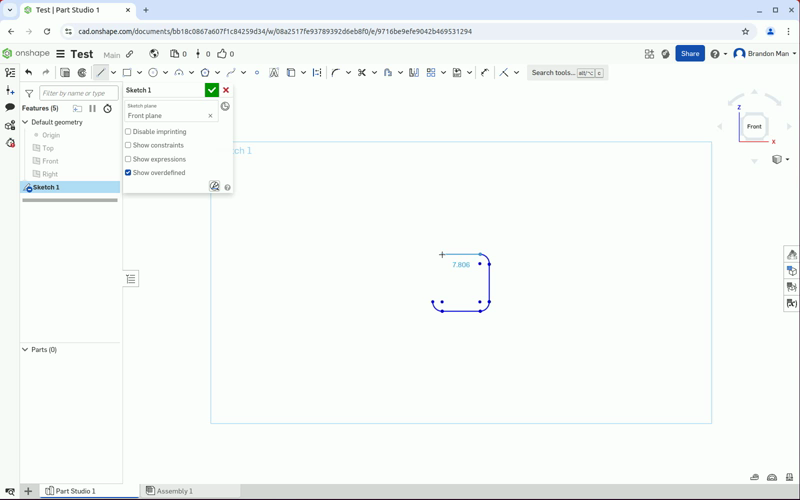
click(442, 254)
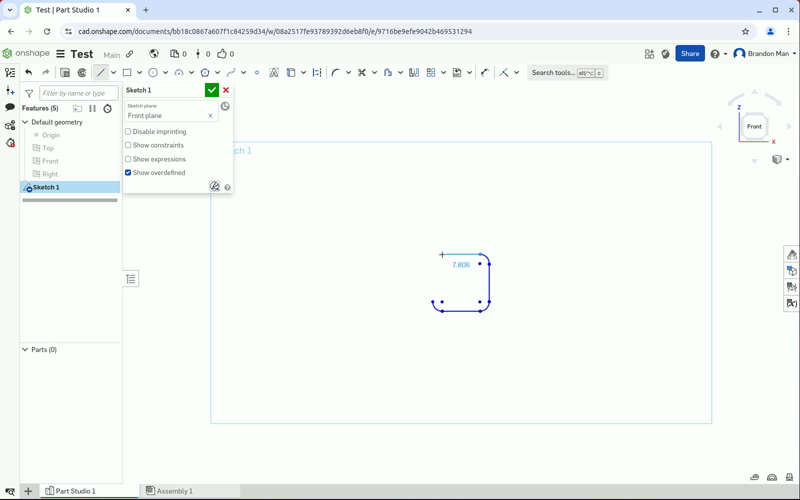
key_up(shift)
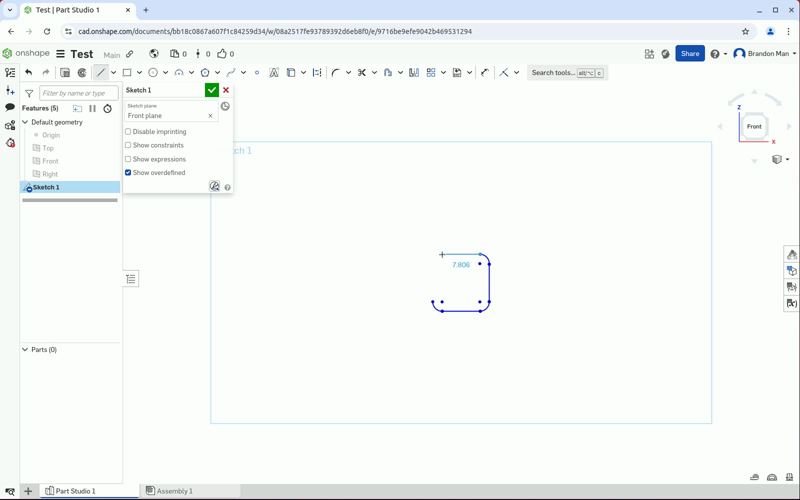
key(esc)
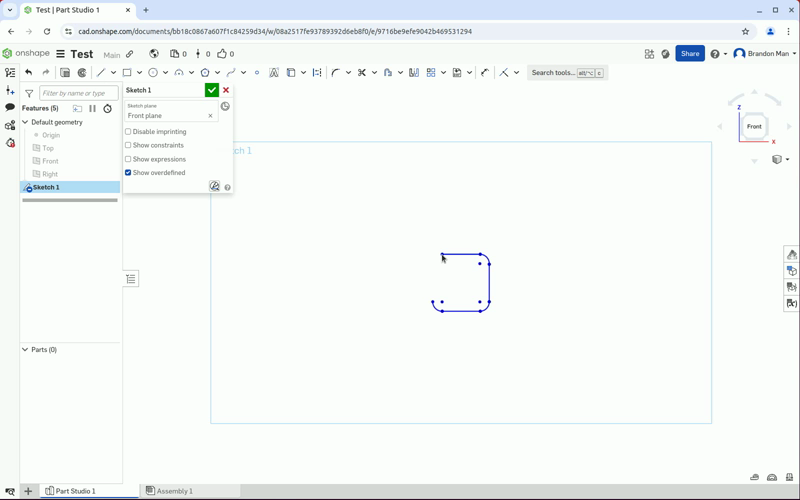
key(a)
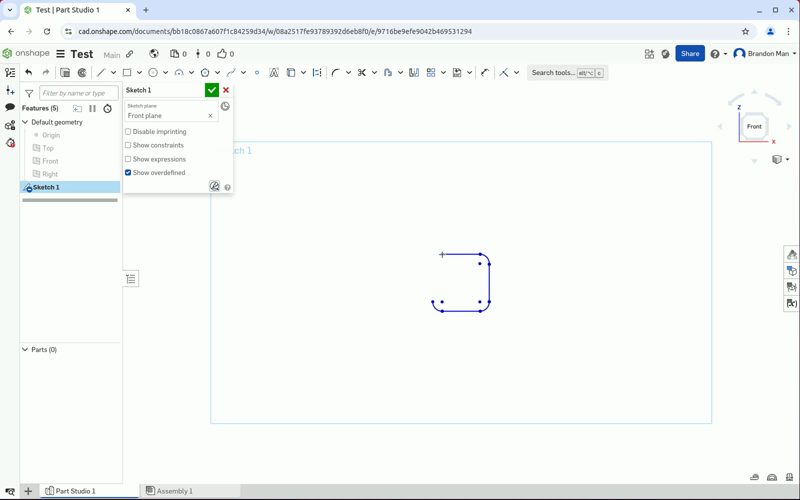
mouse_move(442, 254)
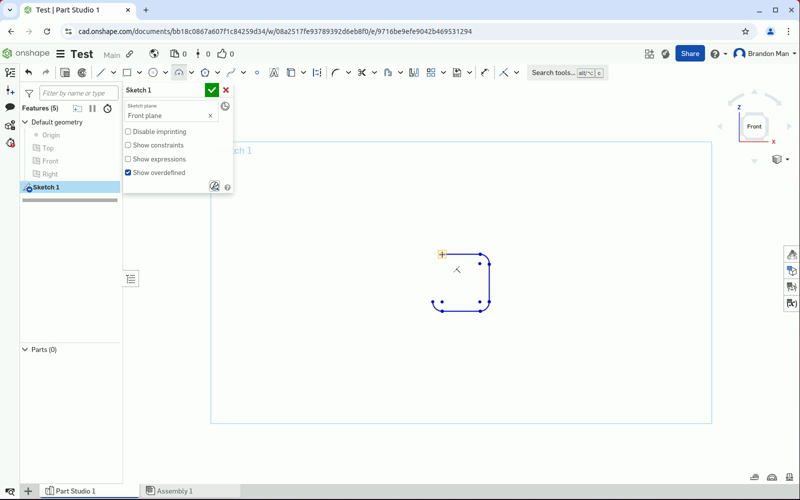
click(442, 254)
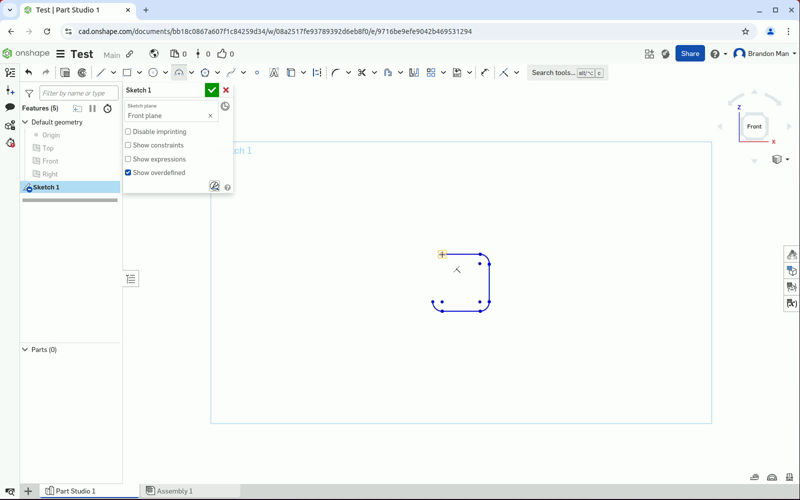
key_down(shift)
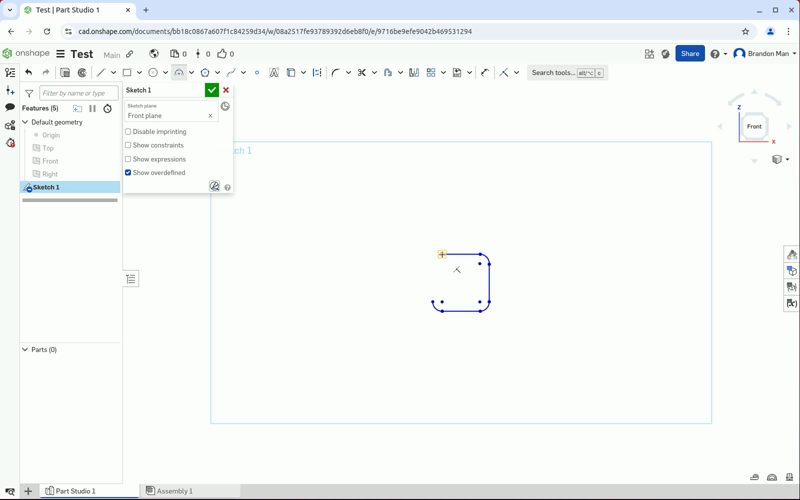
mouse_move(432, 264)
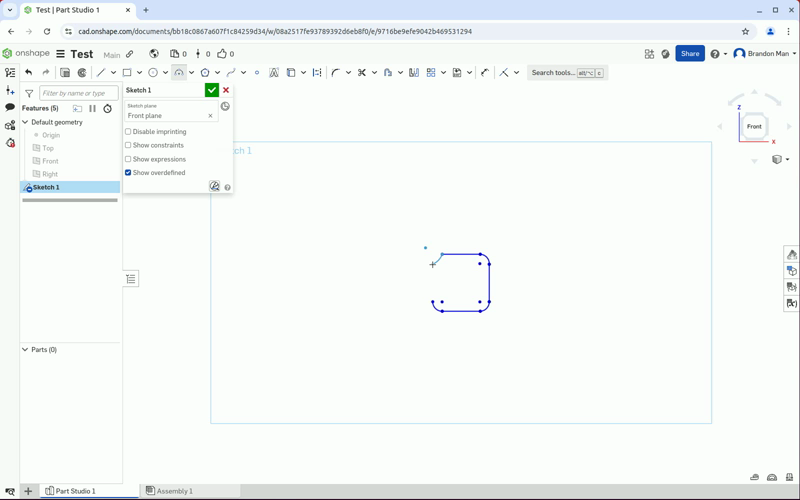
click(432, 264)
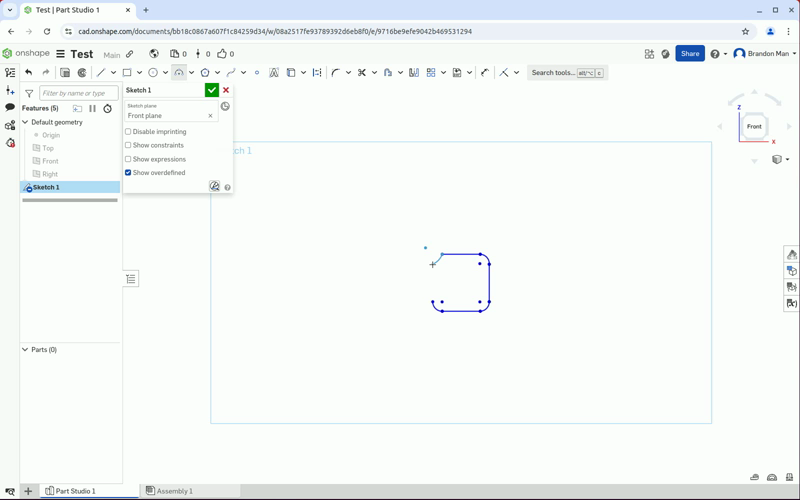
mouse_move(435, 257)
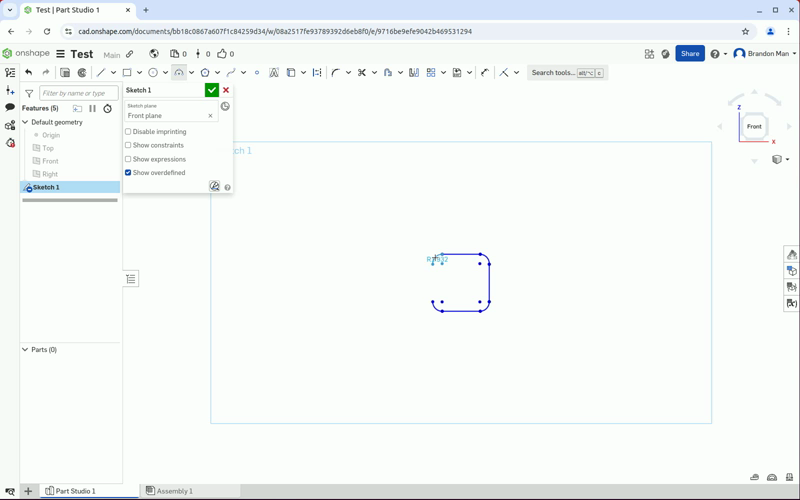
click(435, 257)
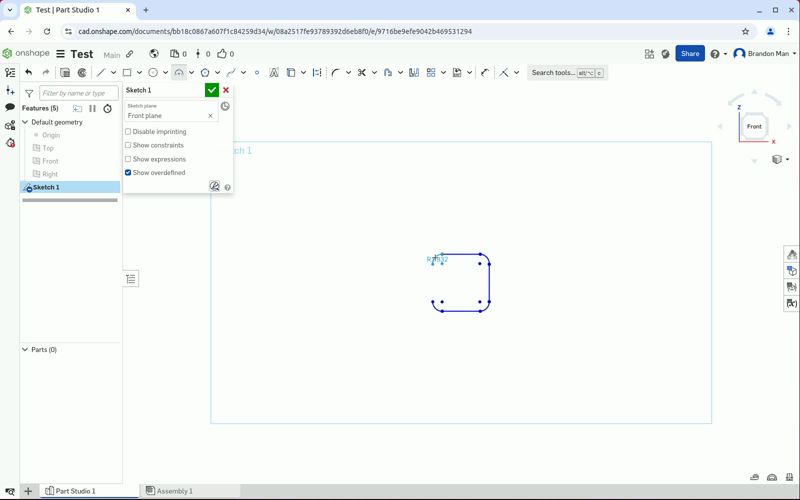
key_up(shift)
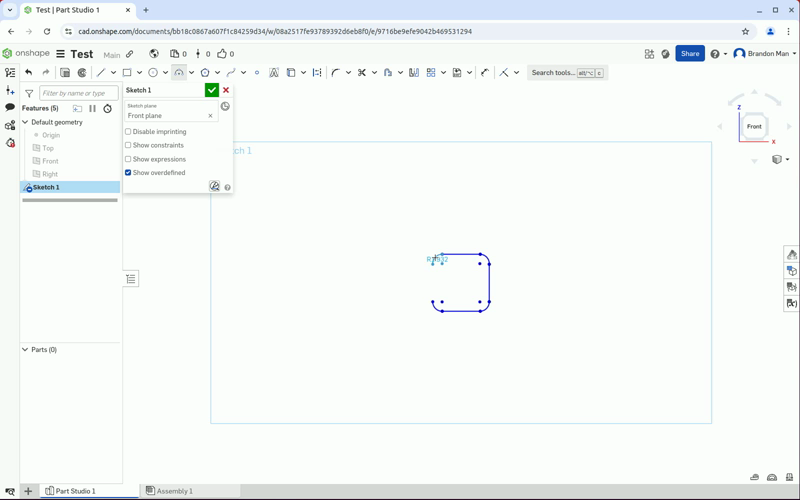
key(esc)
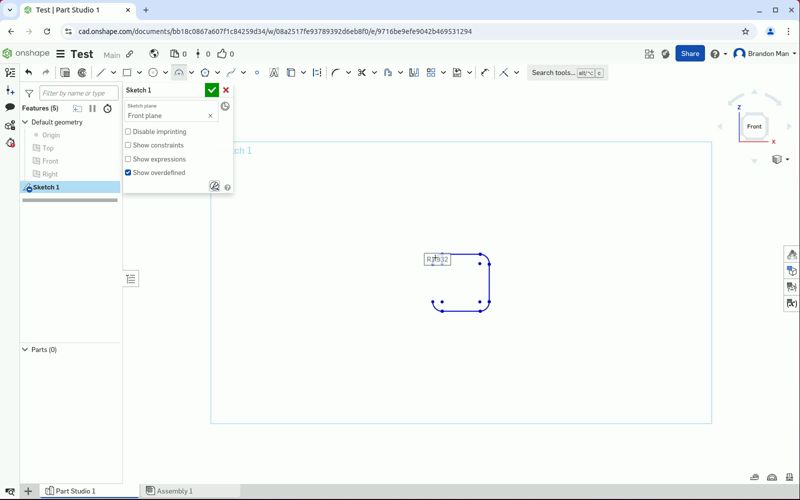
key(l)
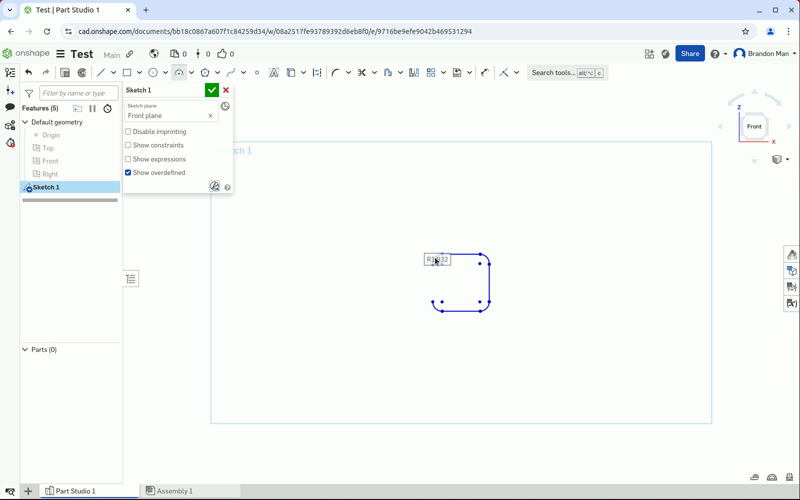
mouse_move(432, 264)
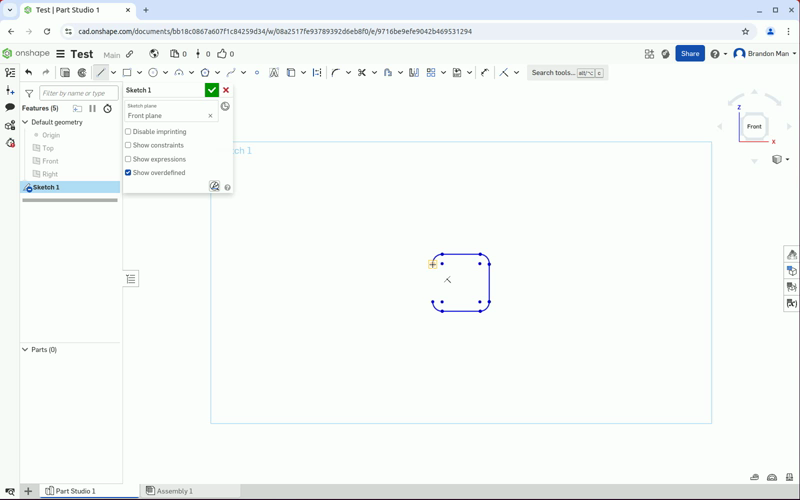
click(432, 264)
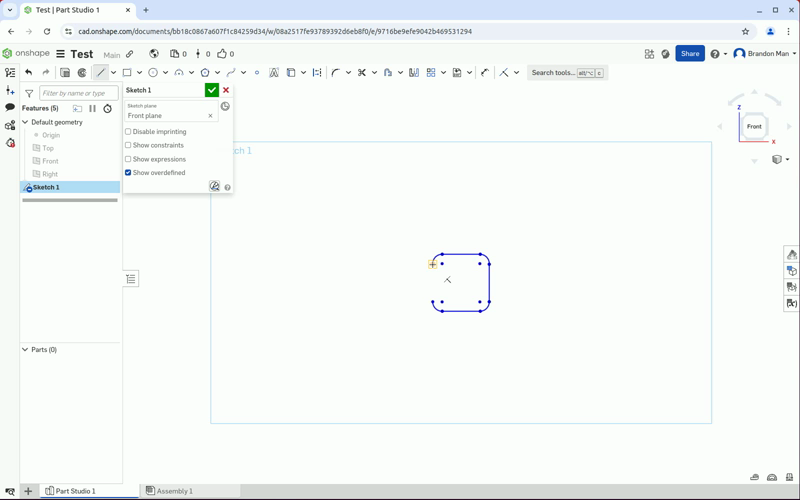
mouse_move(462, 264)
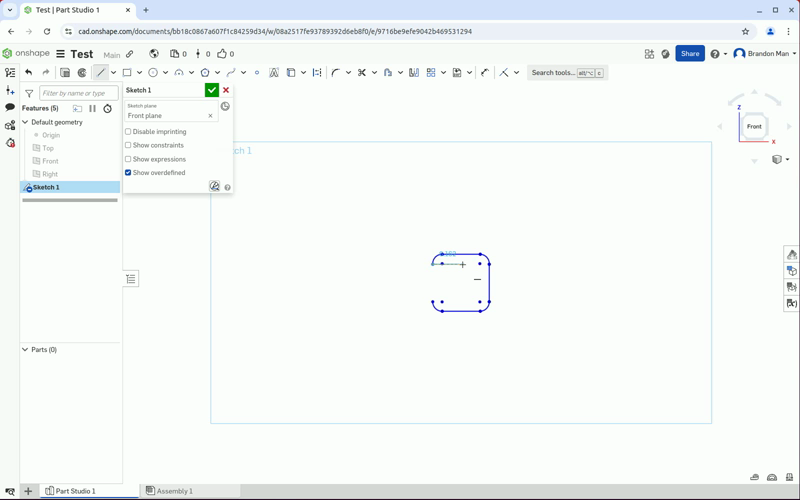
key_down(shift)
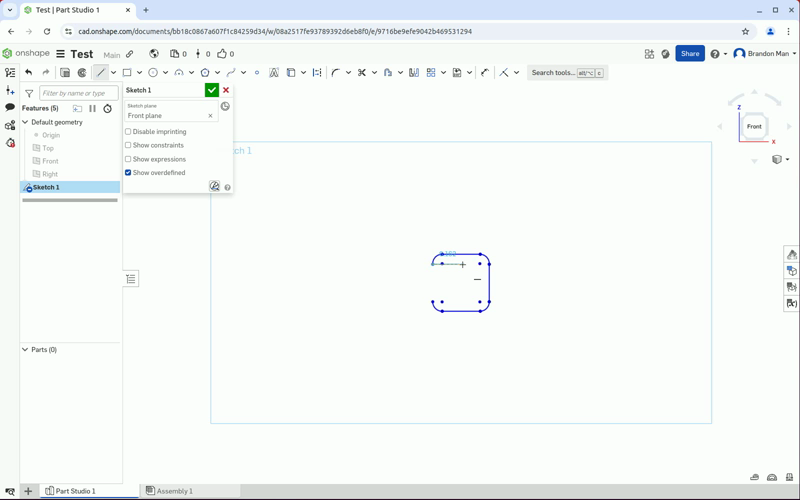
mouse_move(432, 301)
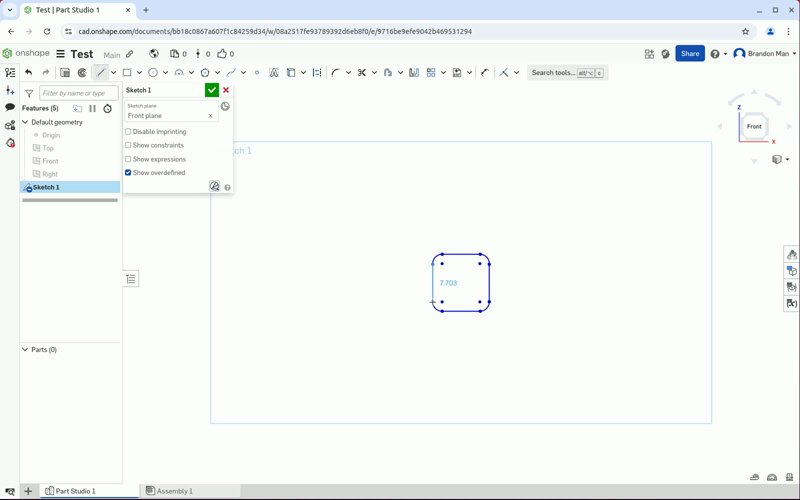
key_up(shift)
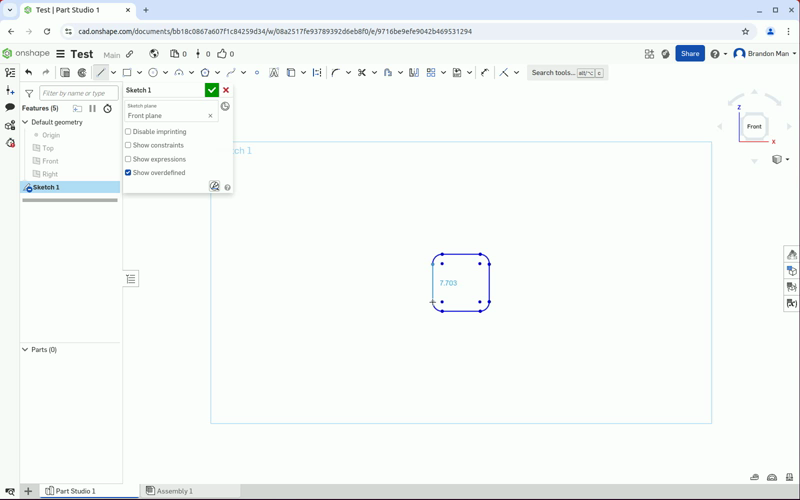
click(432, 301)
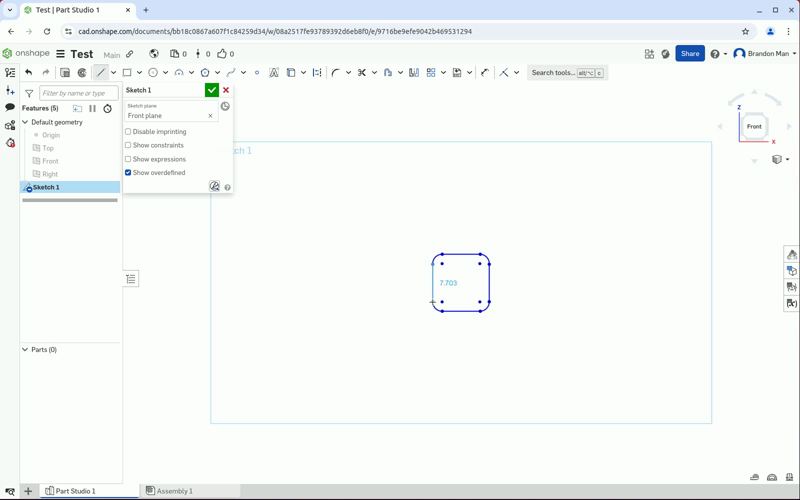
key(esc)
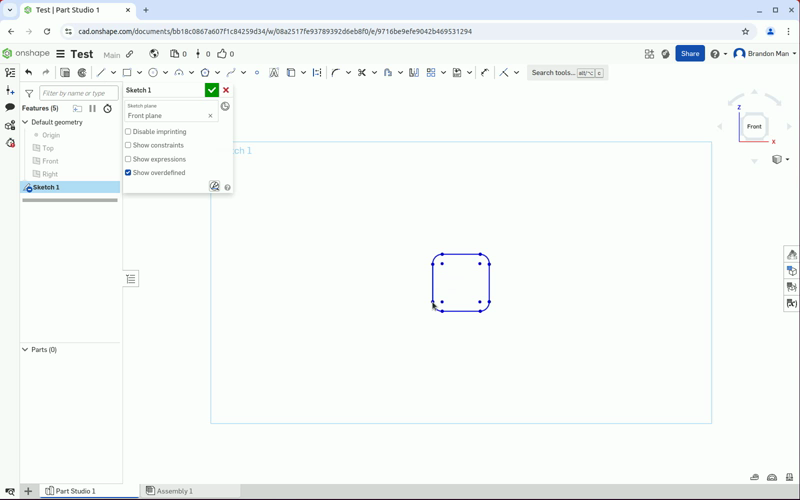
key(a)
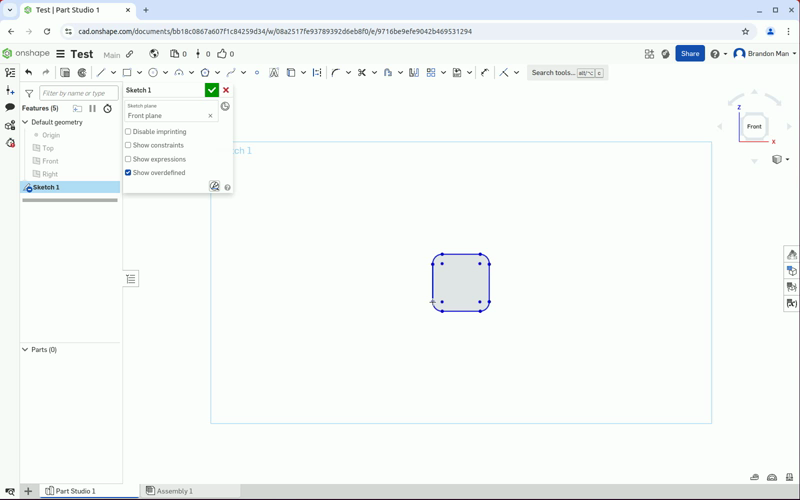
key_down(shift)
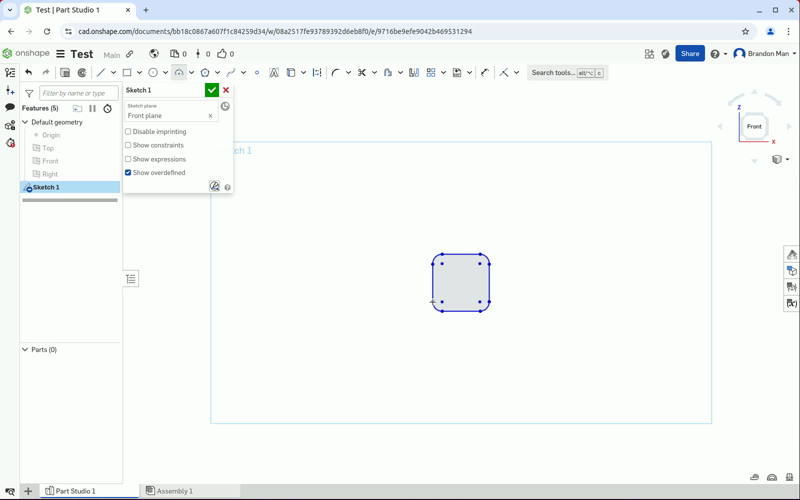
mouse_move(437, 301)
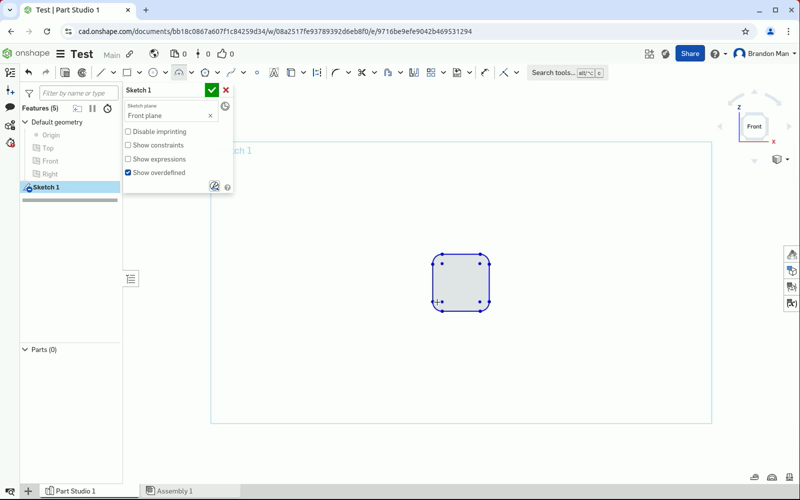
click(437, 301)
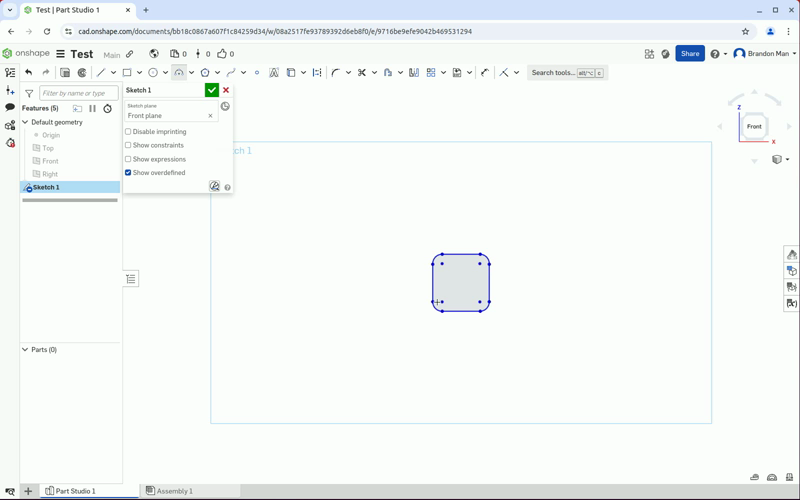
key_up(shift)
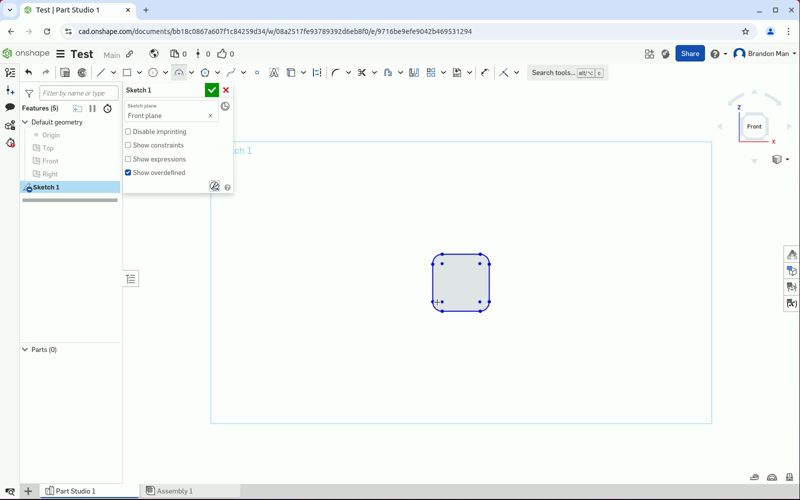
key_down(shift)
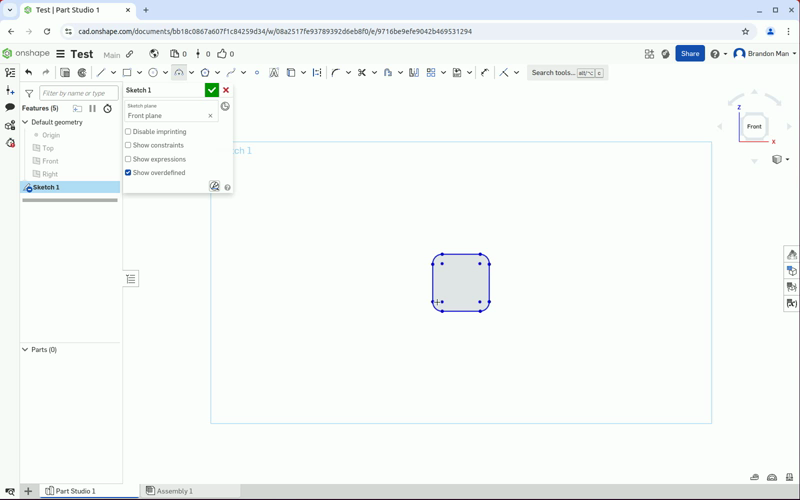
mouse_move(442, 306)
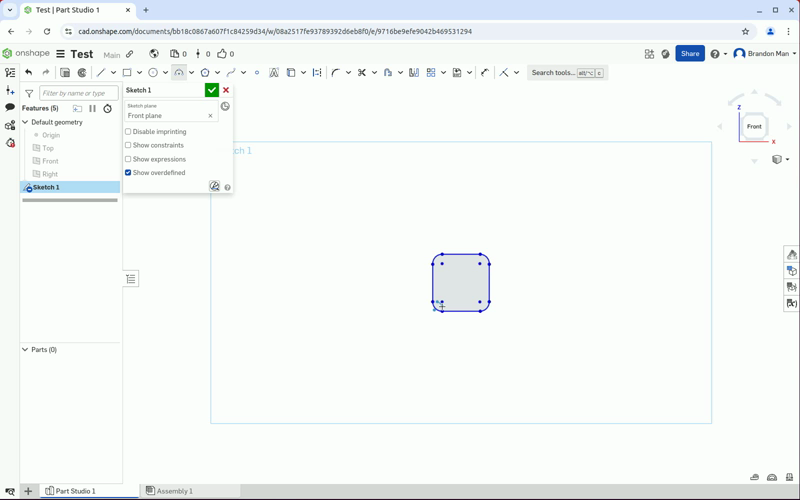
scroll(6)
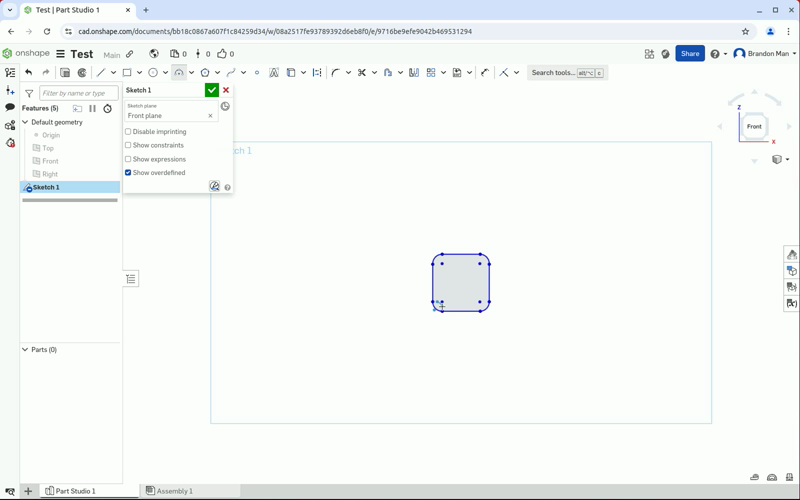
scroll(6)
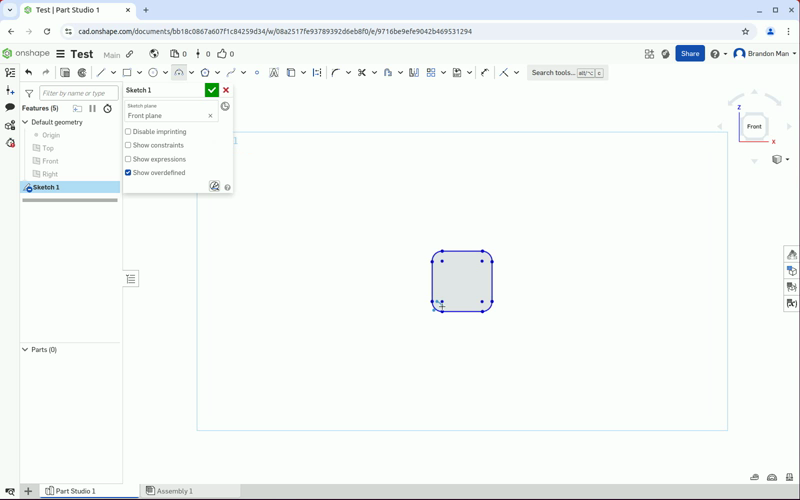
scroll(6)
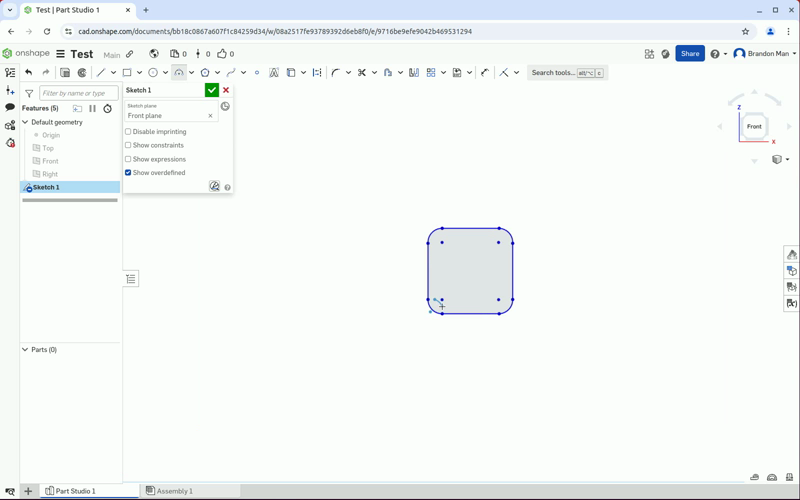
scroll(6)
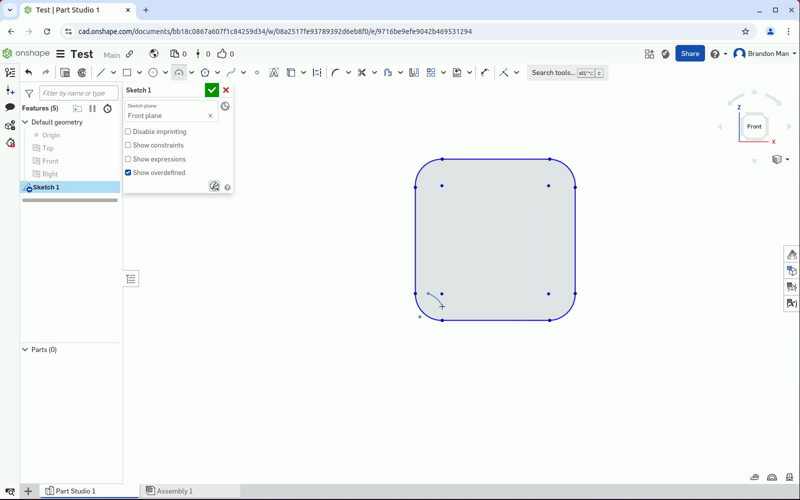
scroll(6)
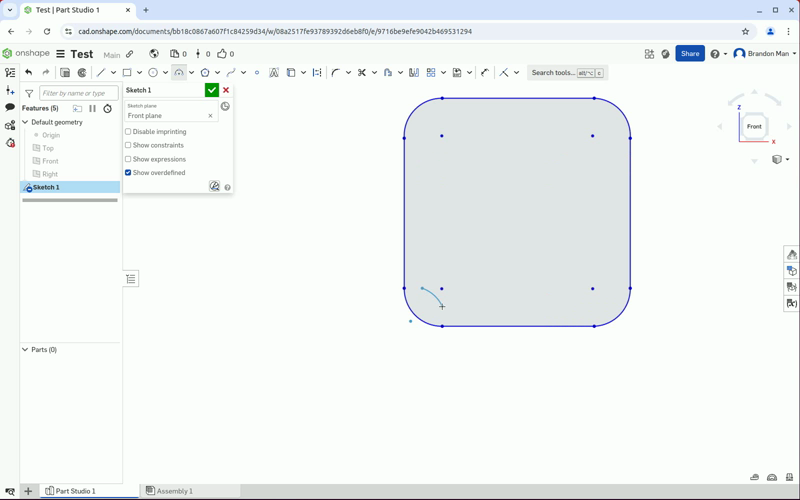
scroll(6)
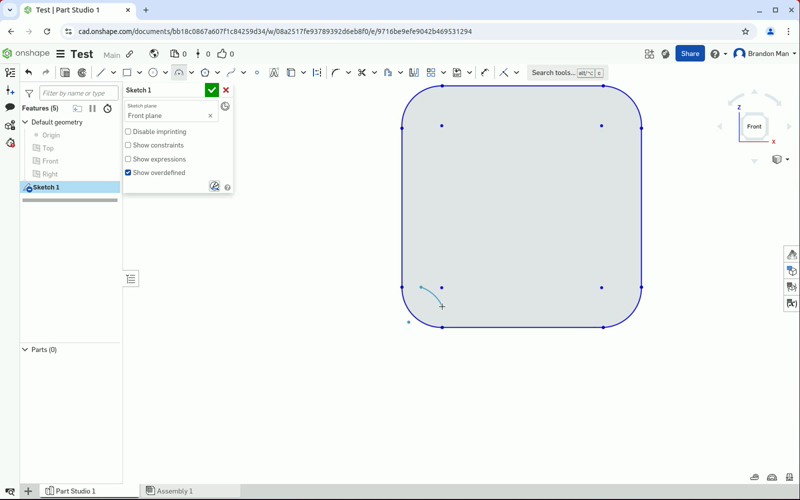
scroll(6)
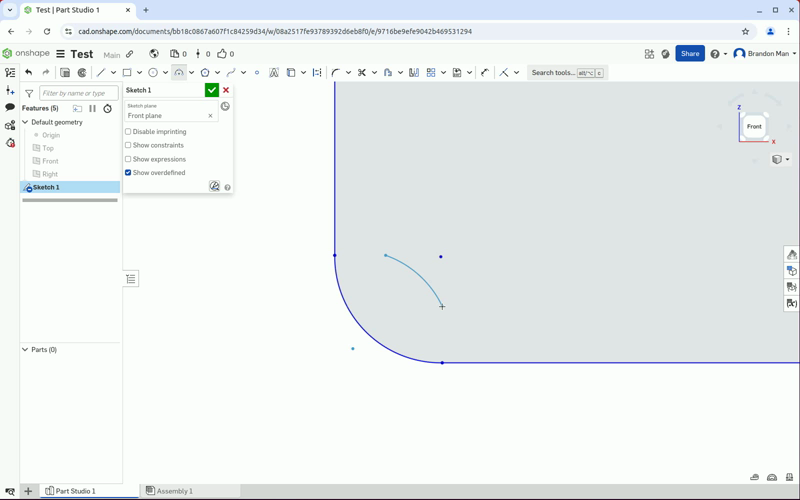
click(442, 306)
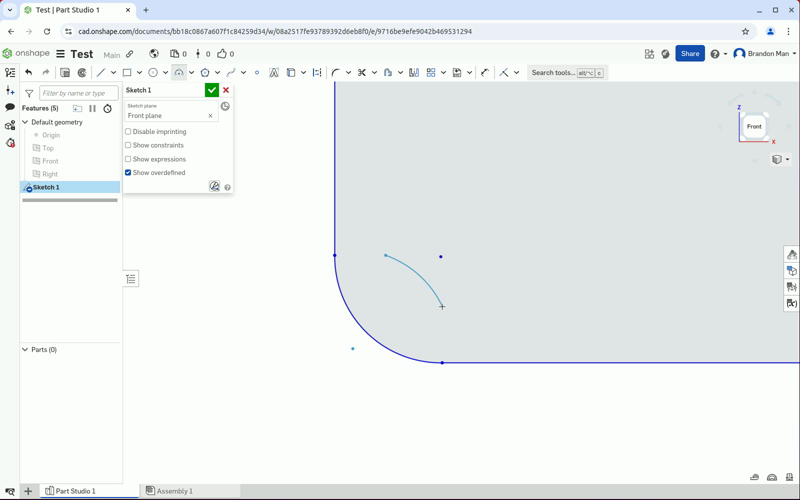
scroll(-6)
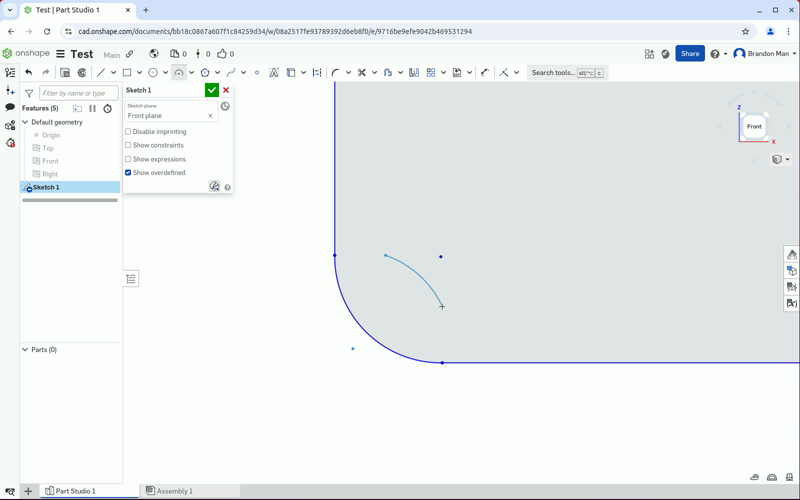
scroll(-6)
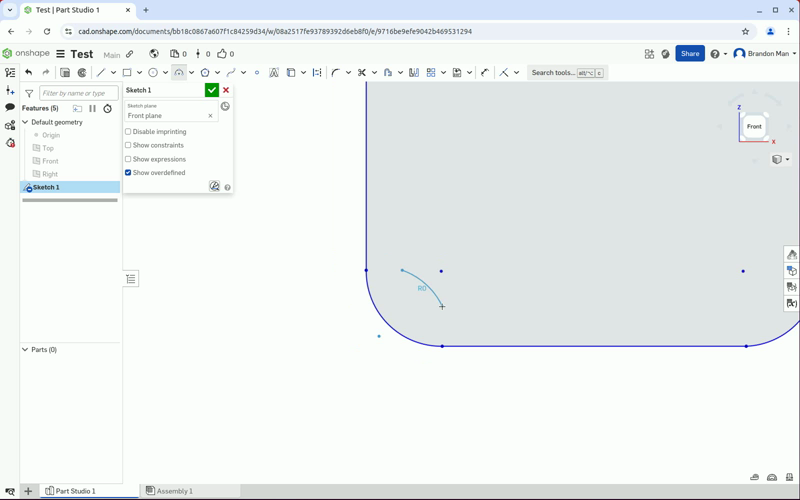
scroll(-6)
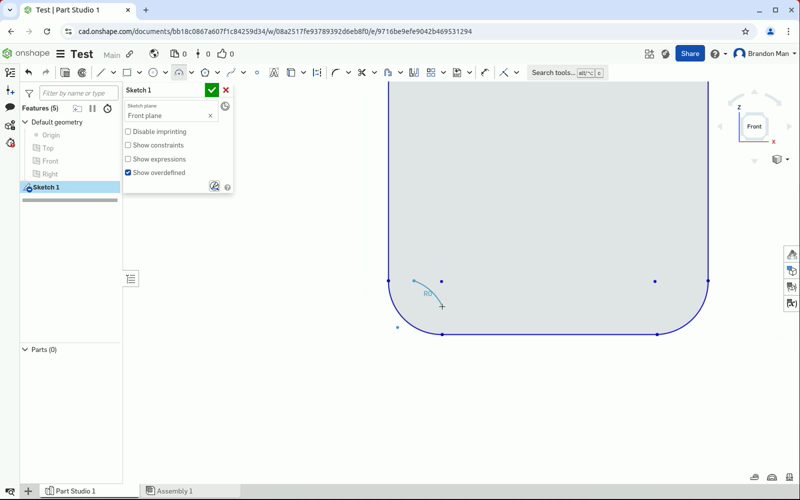
scroll(-6)
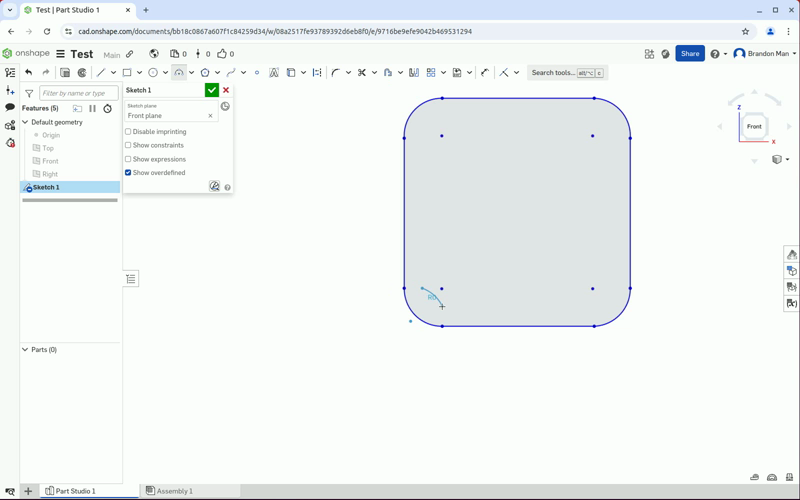
scroll(-6)
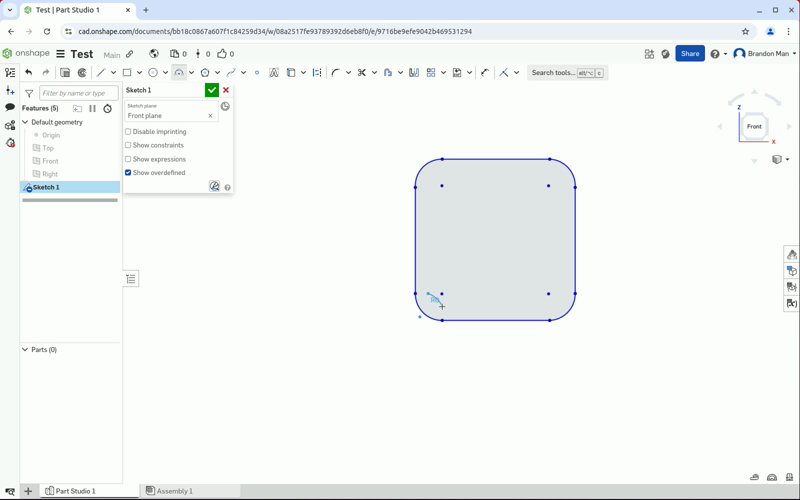
scroll(-6)
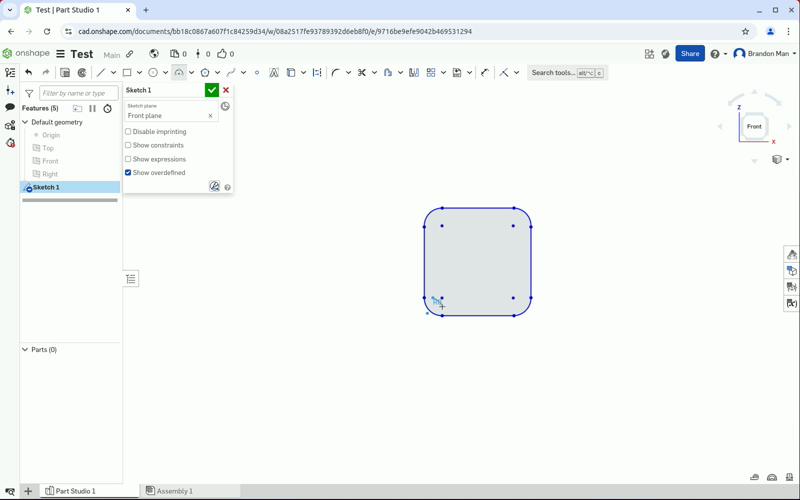
scroll(-6)
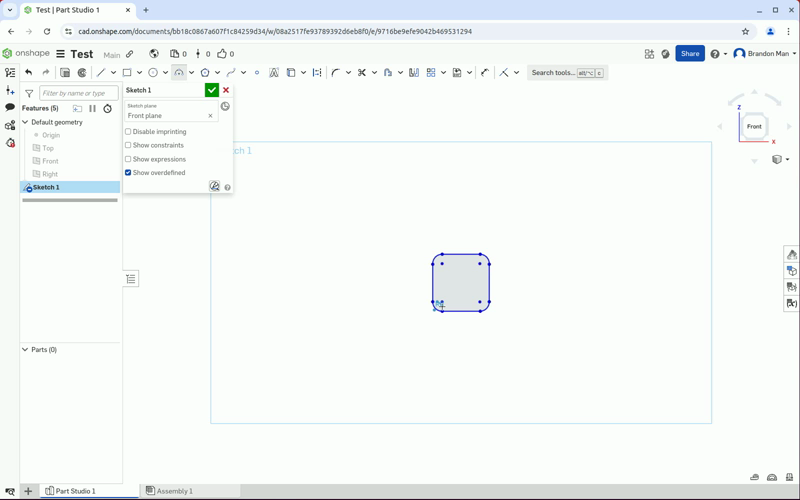
mouse_move(438, 305)
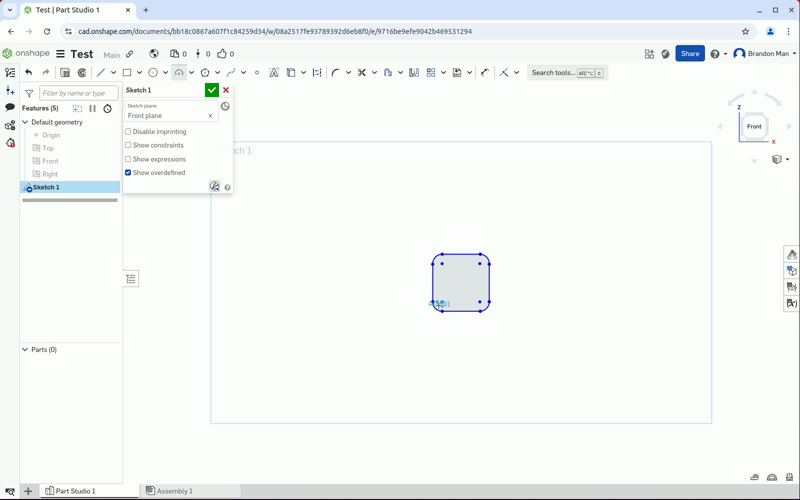
scroll(6)
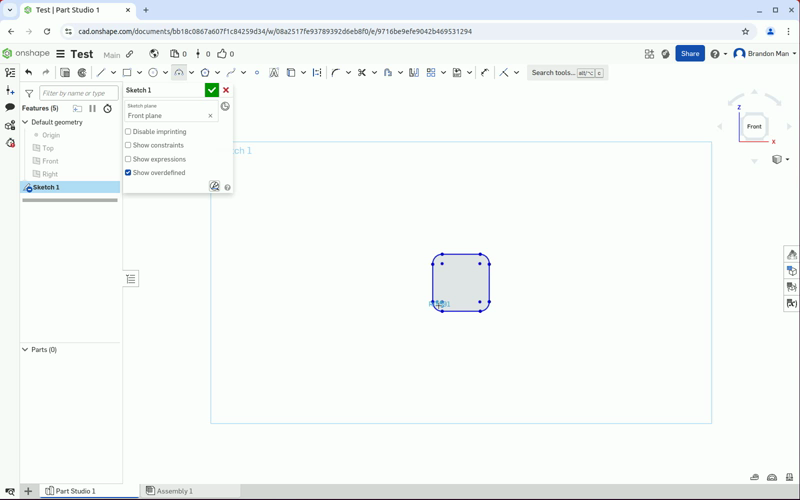
scroll(6)
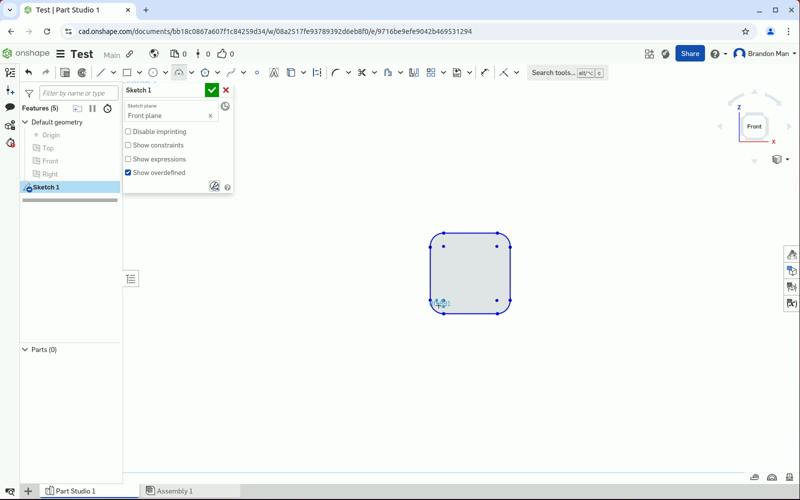
scroll(6)
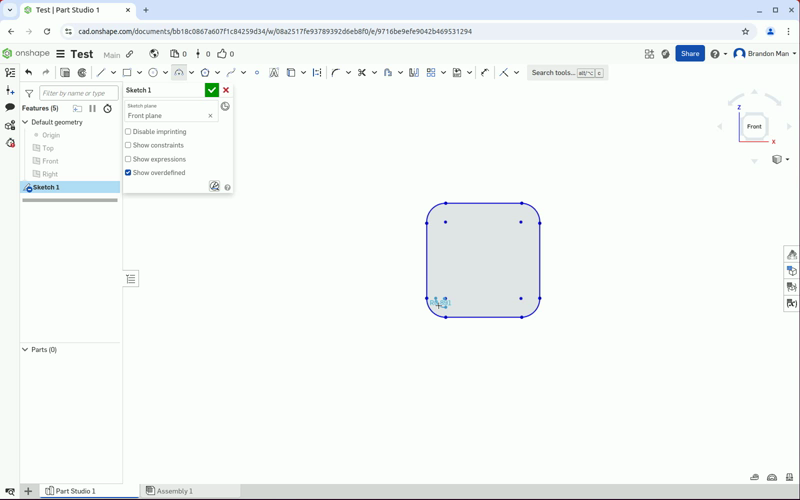
scroll(6)
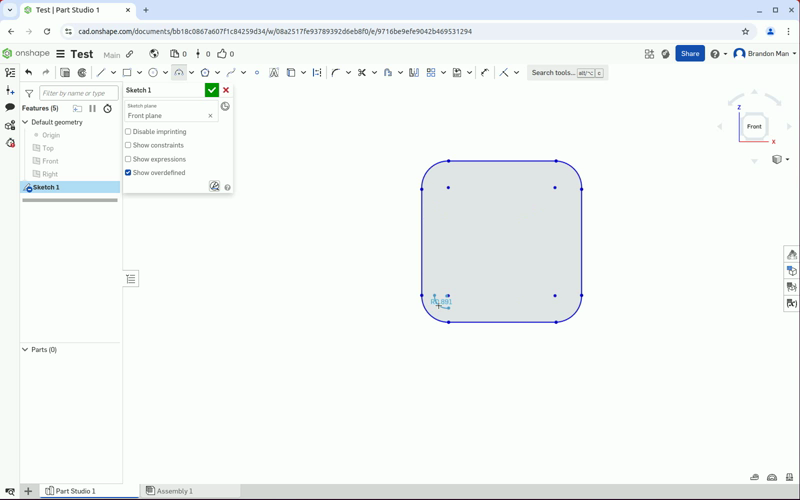
scroll(6)
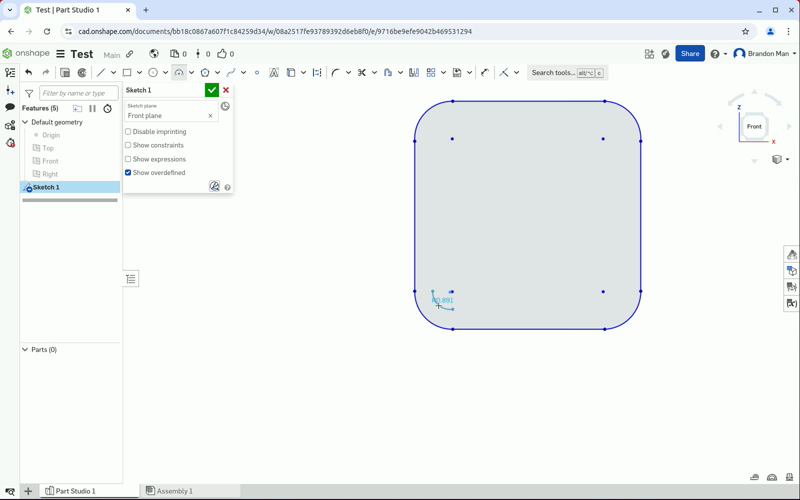
scroll(6)
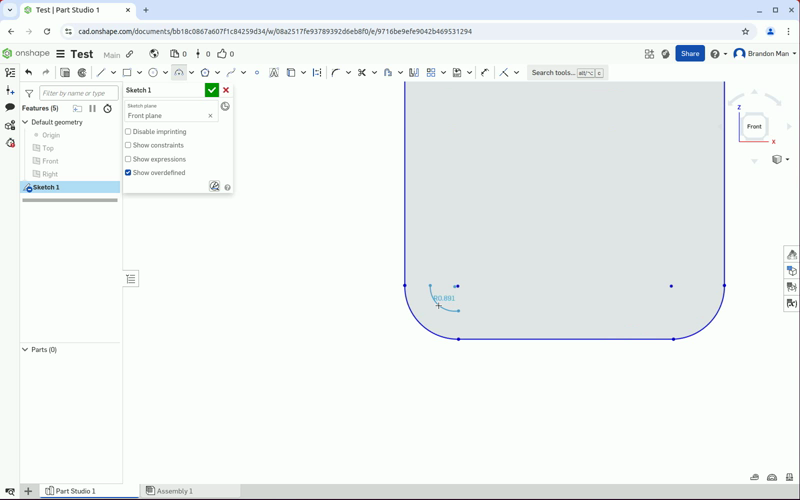
scroll(6)
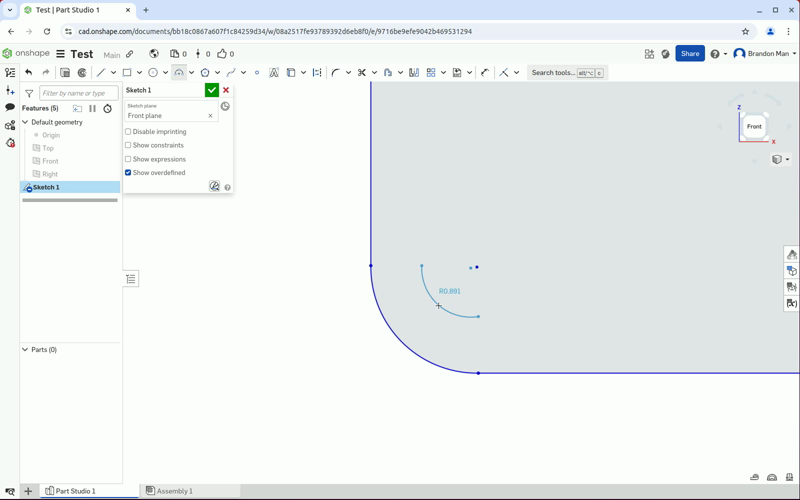
click(438, 305)
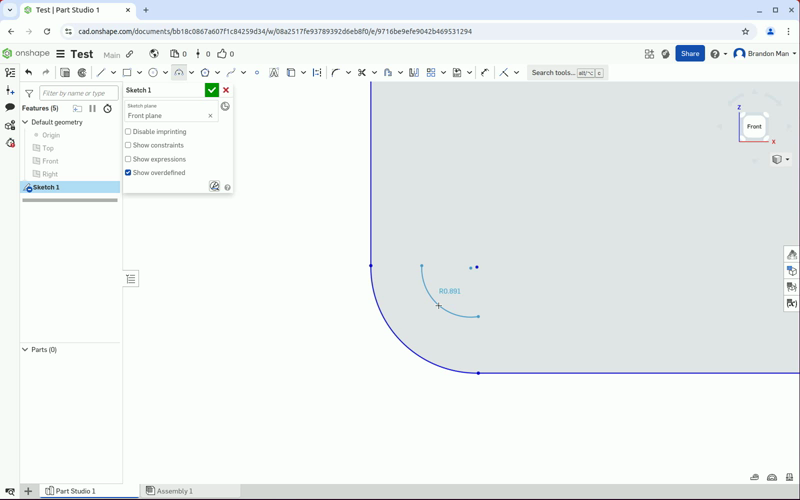
scroll(-6)
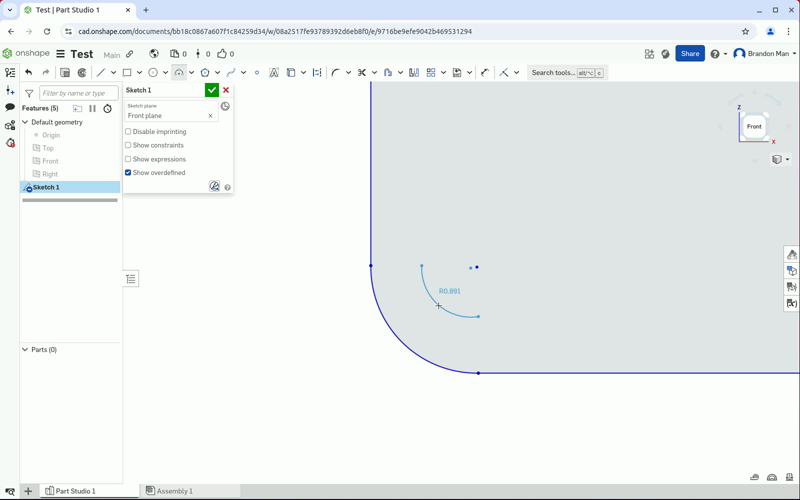
scroll(-6)
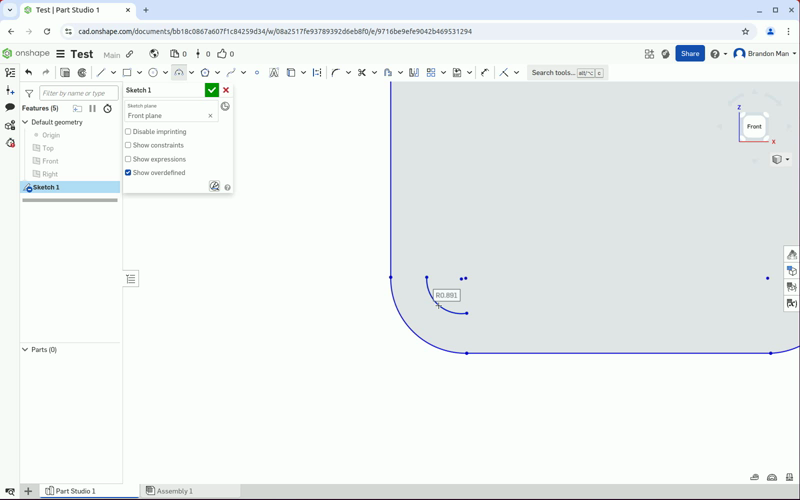
scroll(-6)
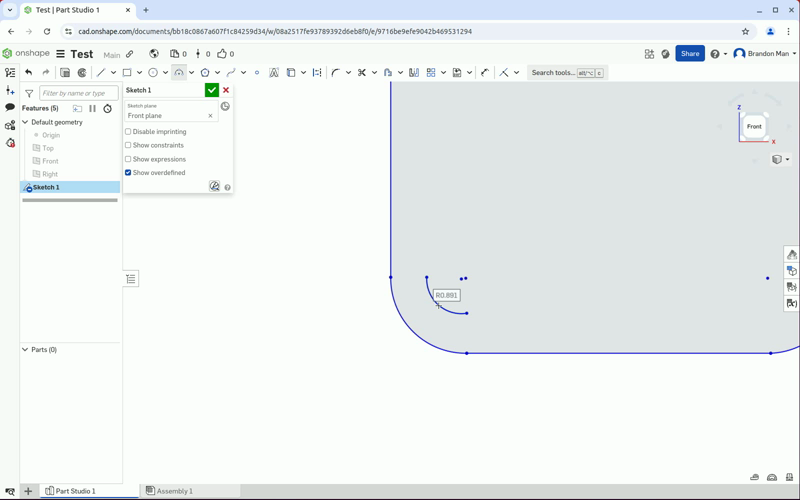
scroll(-6)
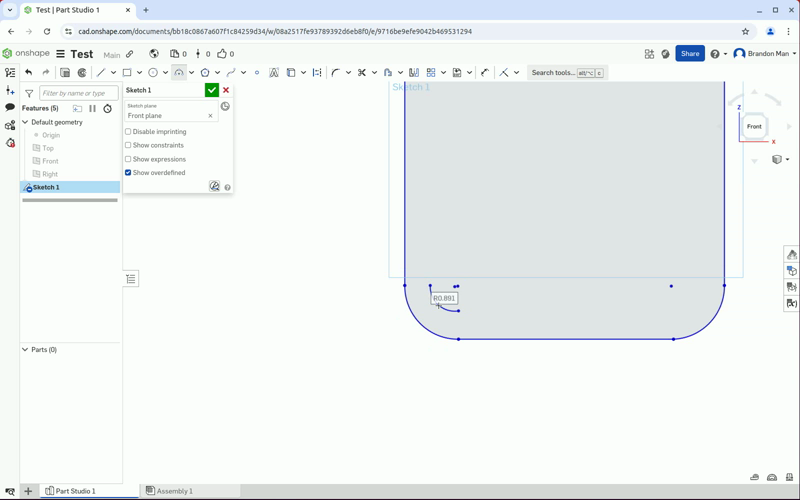
scroll(-6)
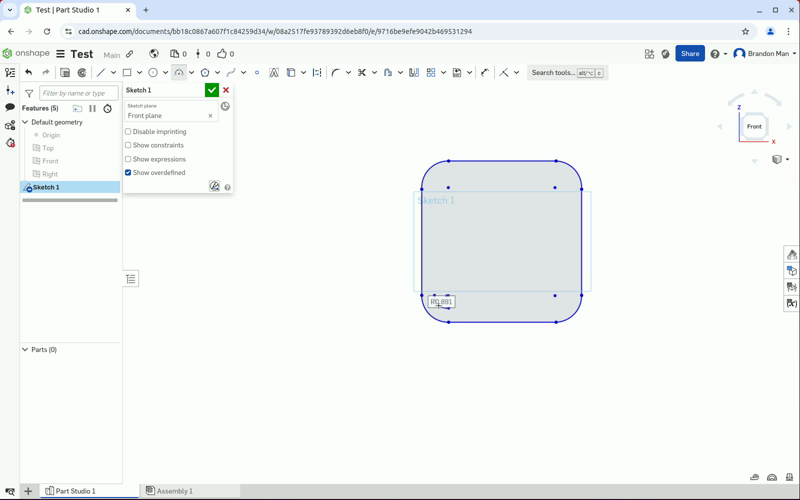
scroll(-6)
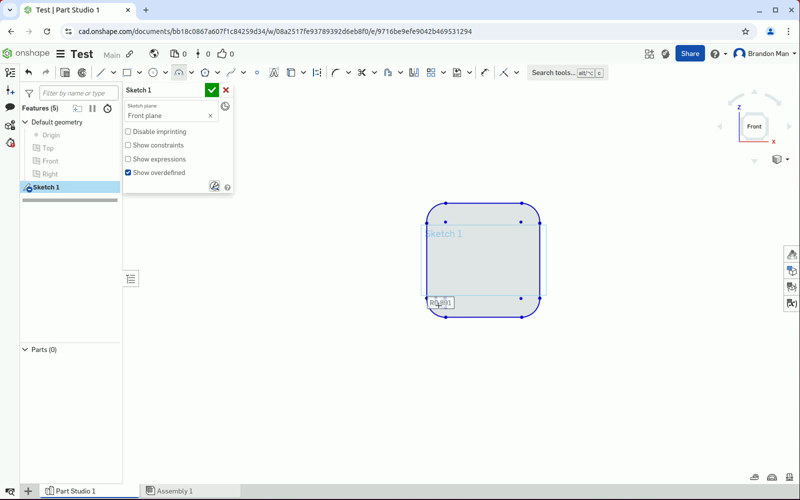
scroll(-6)
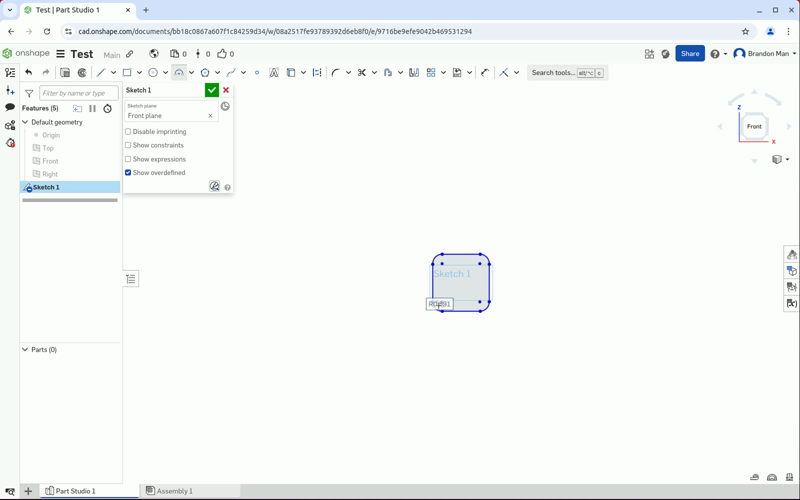
key_up(shift)
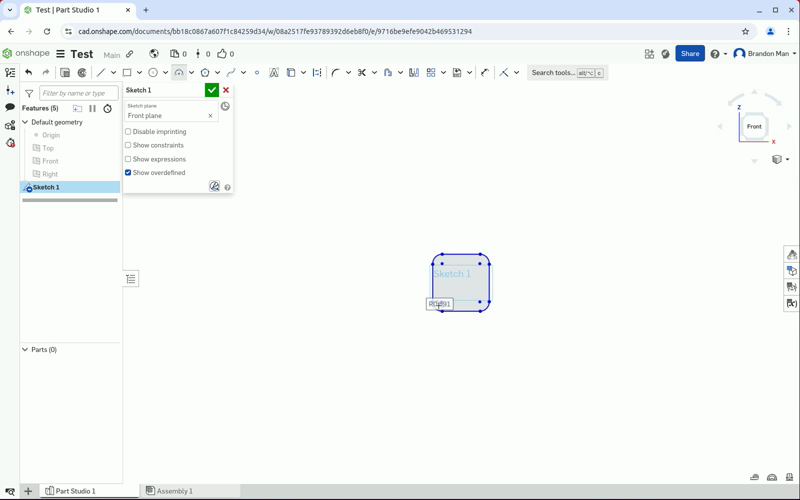
key(esc)
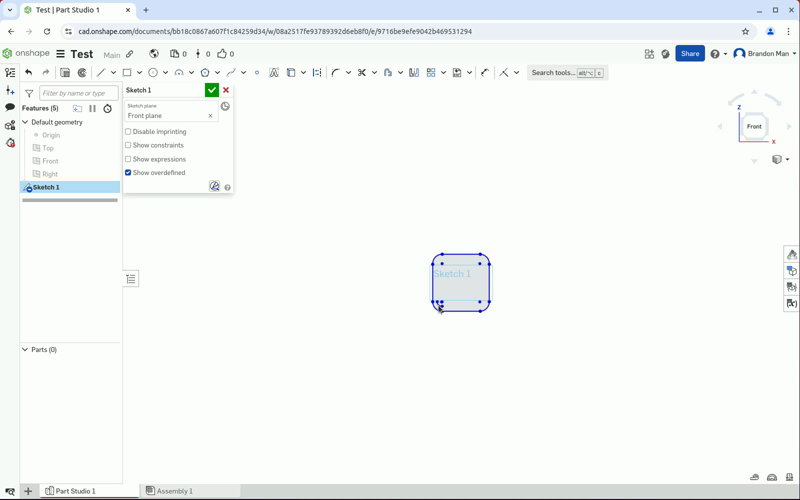
key(l)
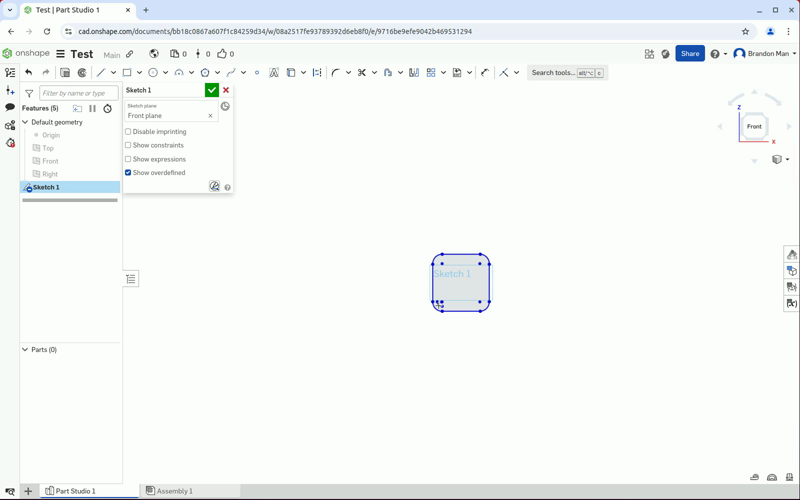
mouse_move(442, 306)
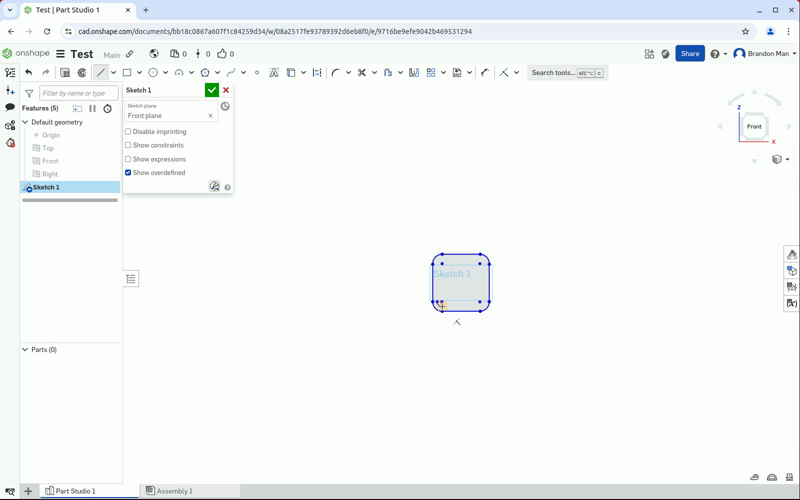
scroll(6)
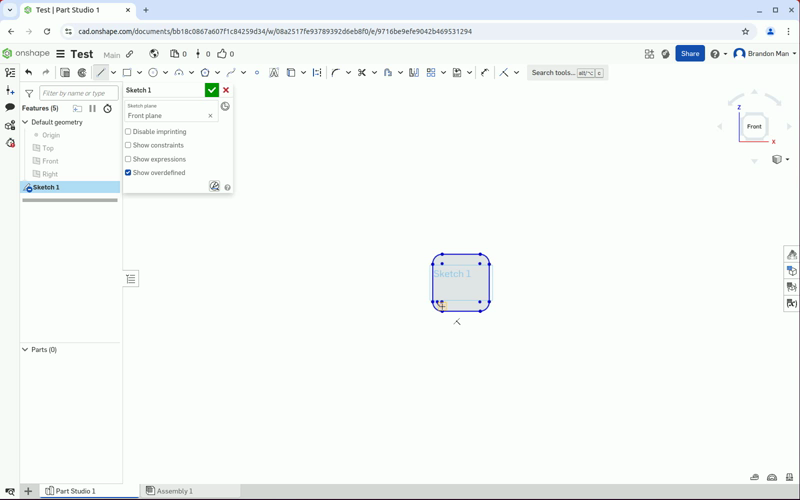
scroll(6)
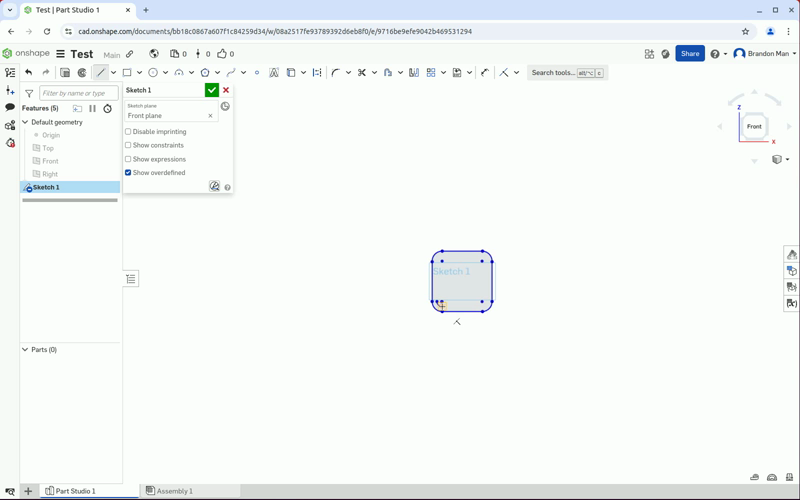
scroll(6)
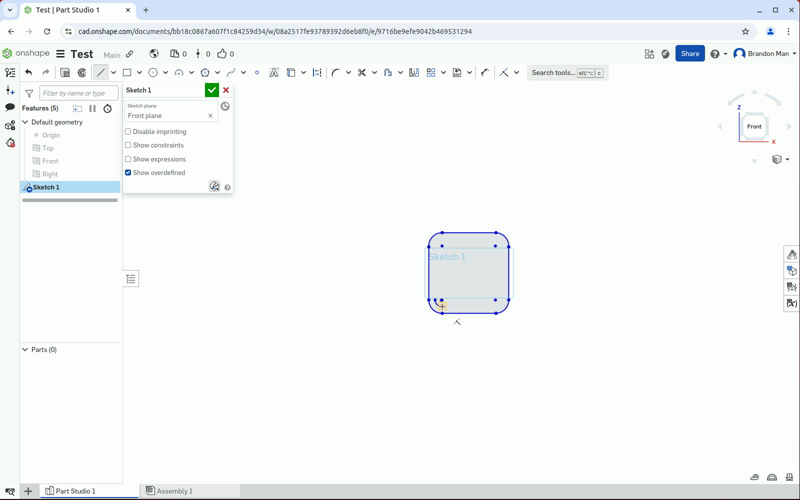
scroll(6)
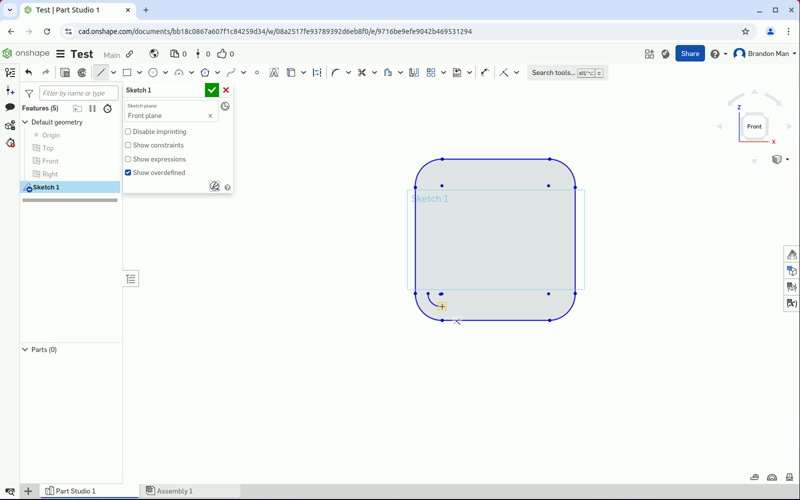
scroll(6)
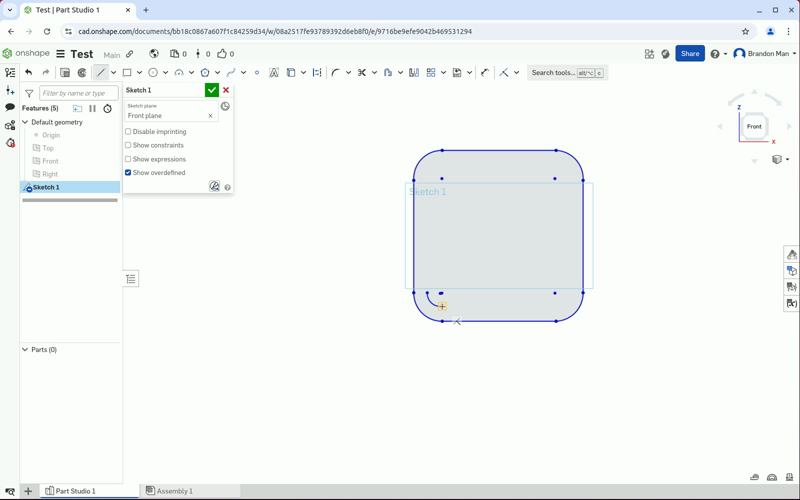
scroll(6)
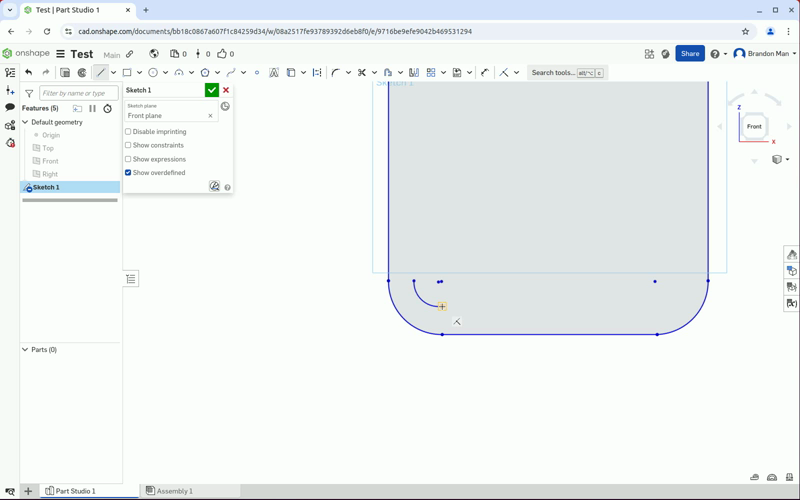
scroll(6)
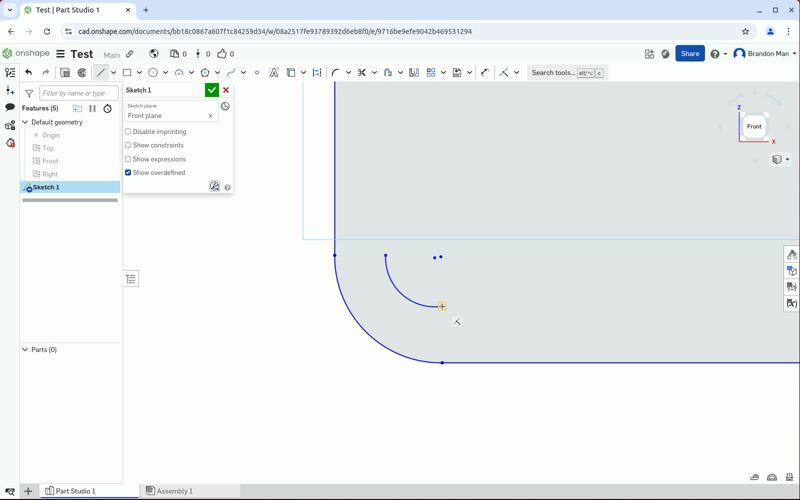
click(442, 306)
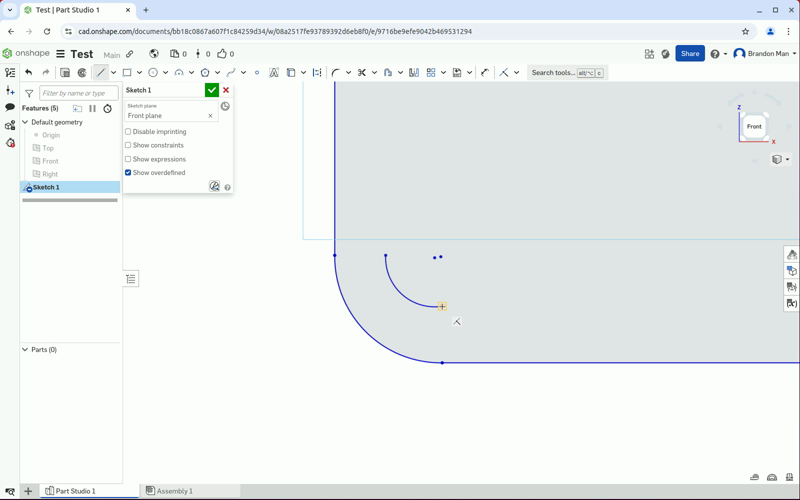
scroll(-6)
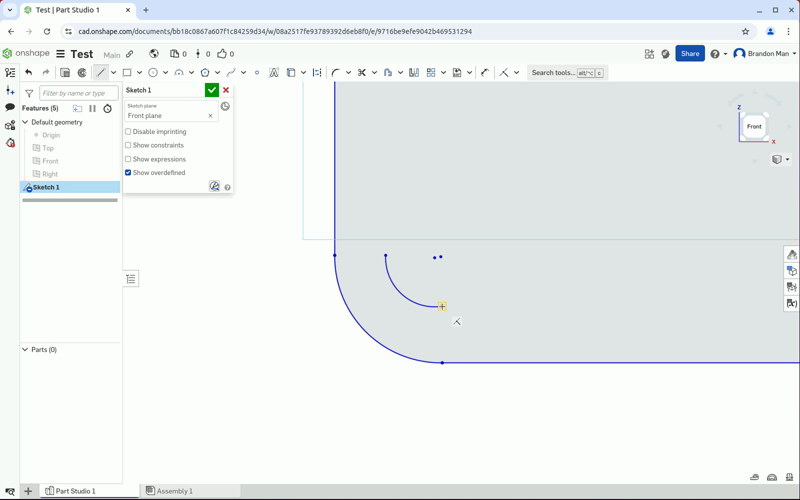
scroll(-6)
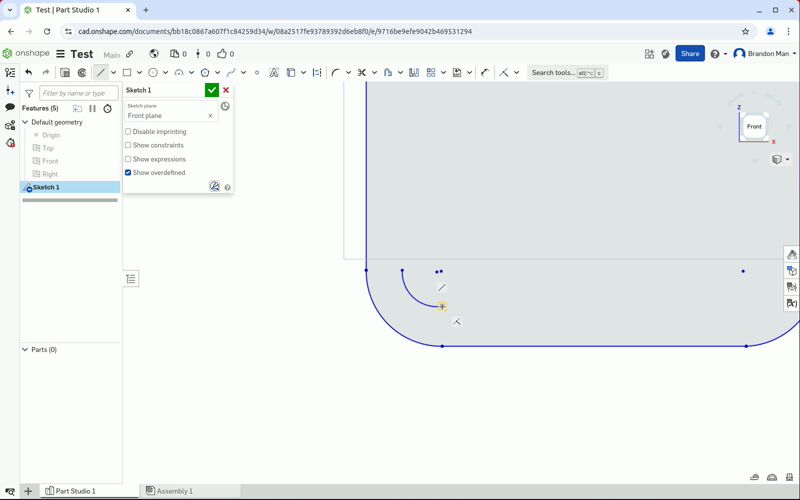
scroll(-6)
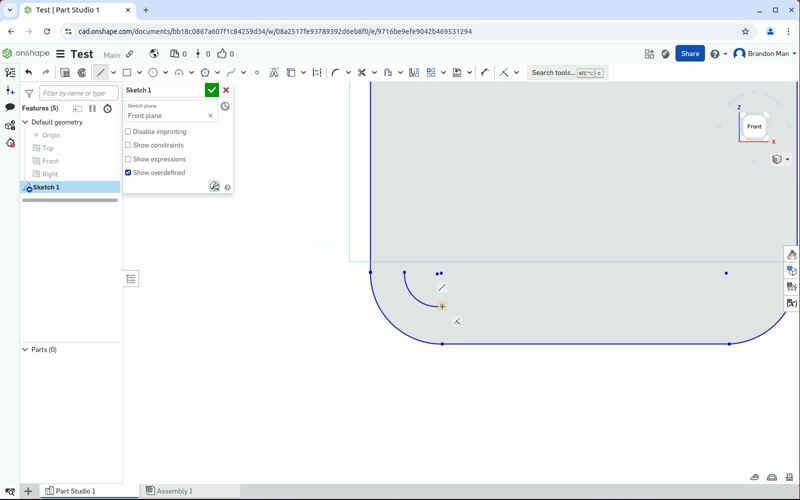
scroll(-6)
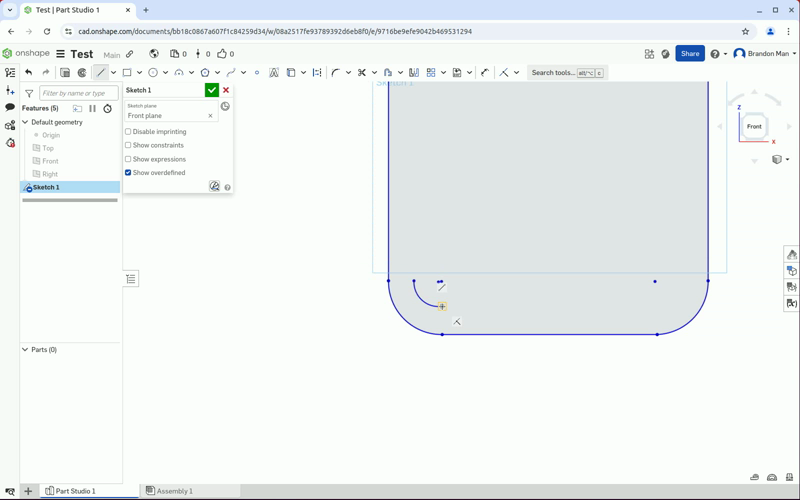
scroll(-6)
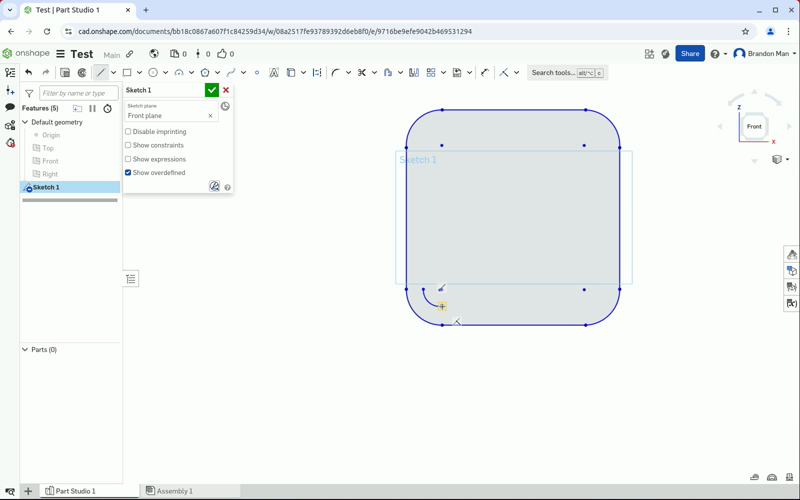
scroll(-6)
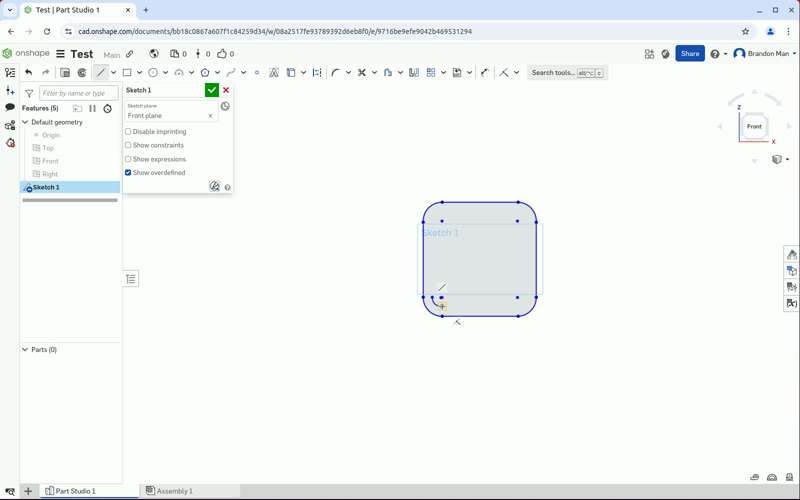
scroll(-6)
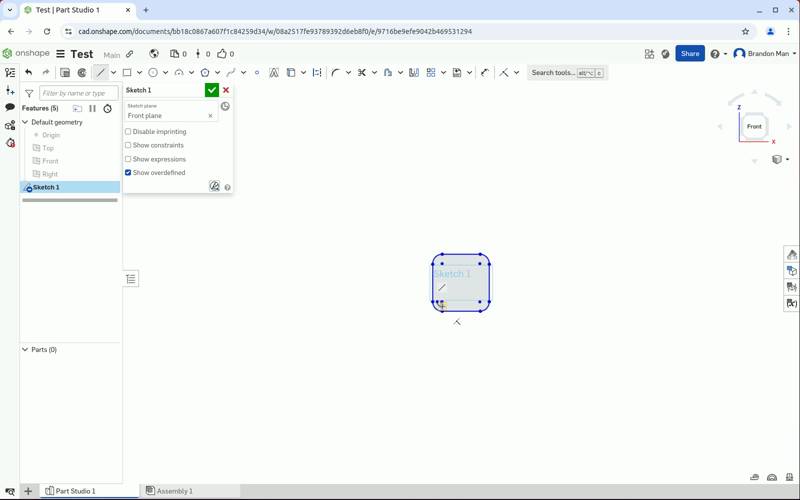
key_down(shift)
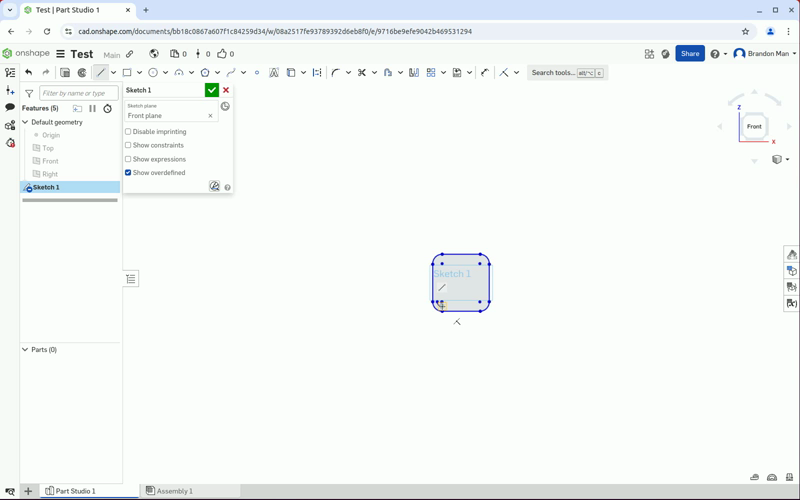
mouse_move(472, 306)
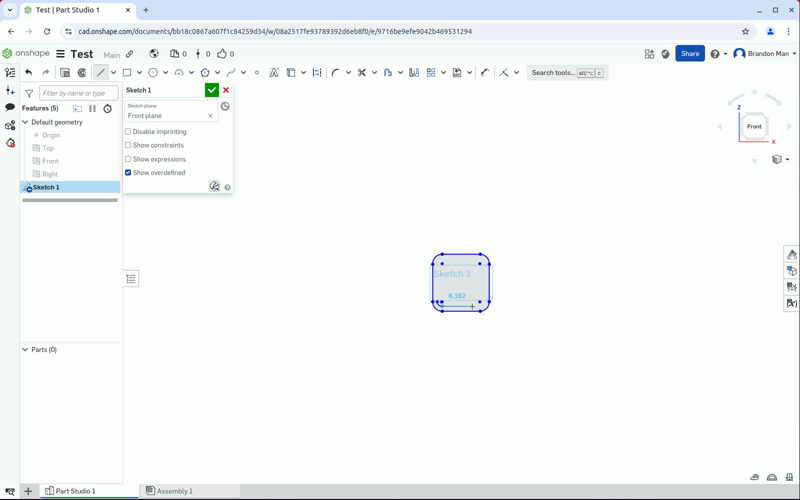
mouse_move(480, 306)
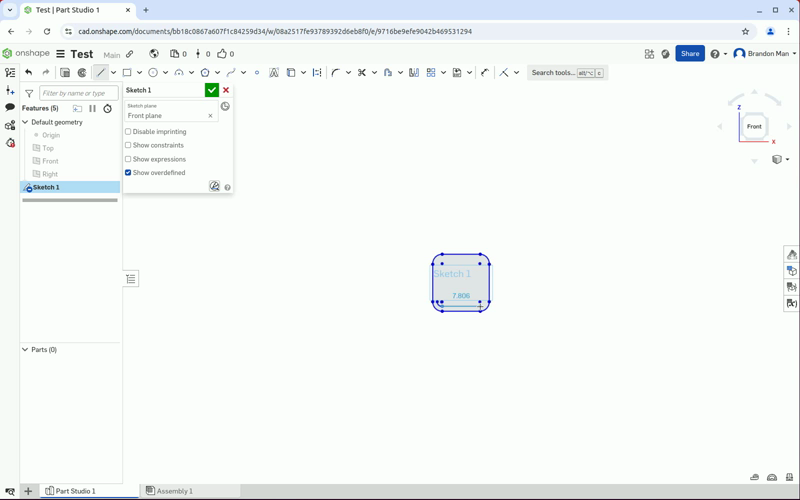
click(480, 306)
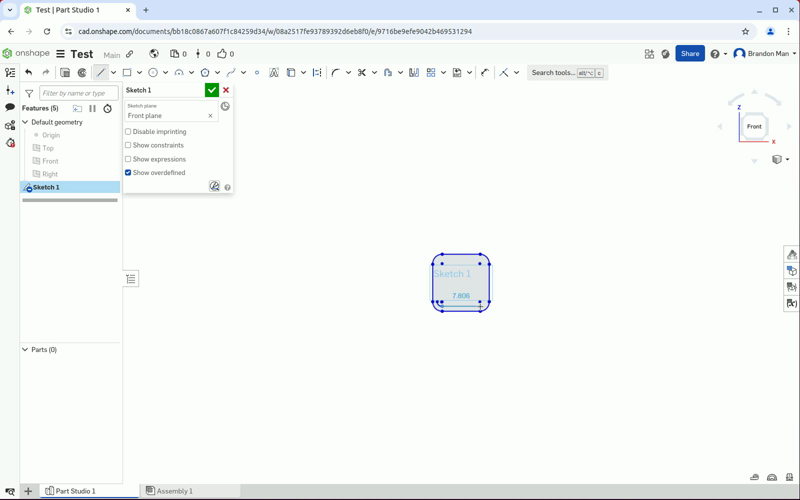
key_up(shift)
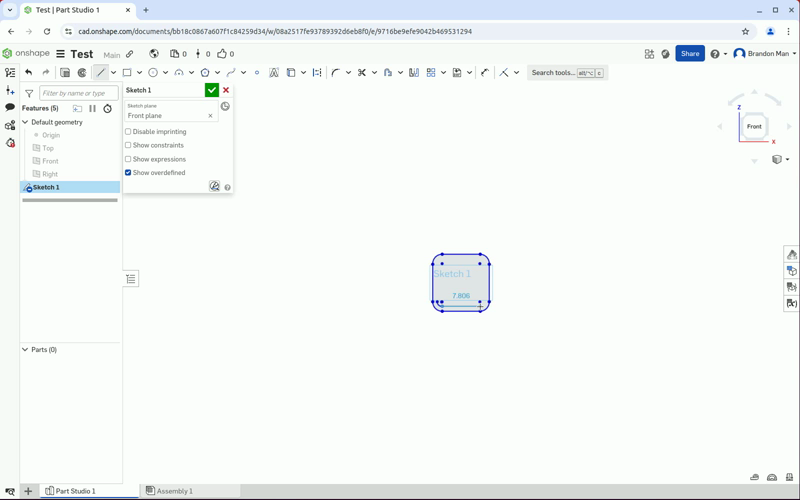
key(esc)
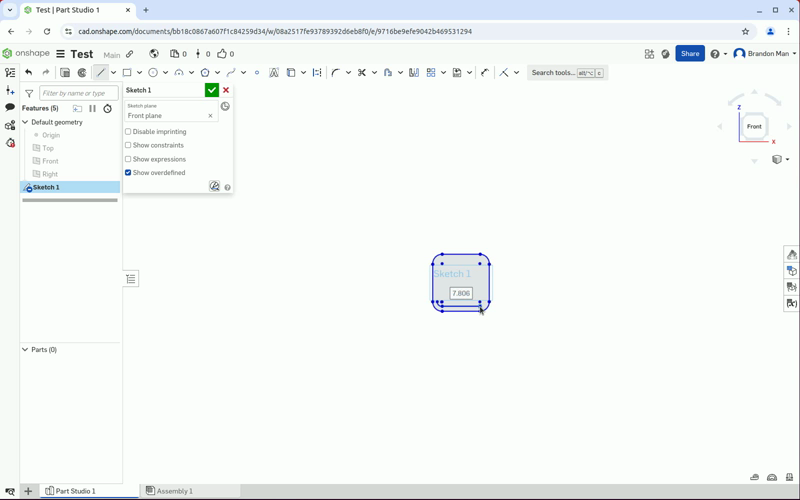
key(a)
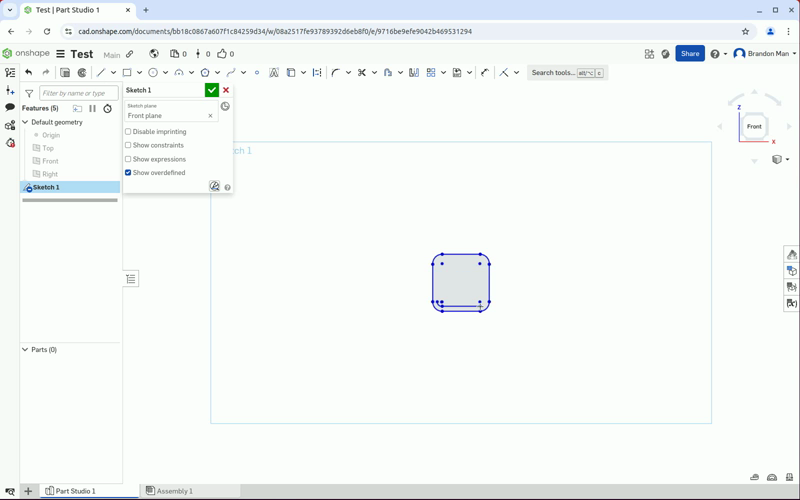
mouse_move(480, 306)
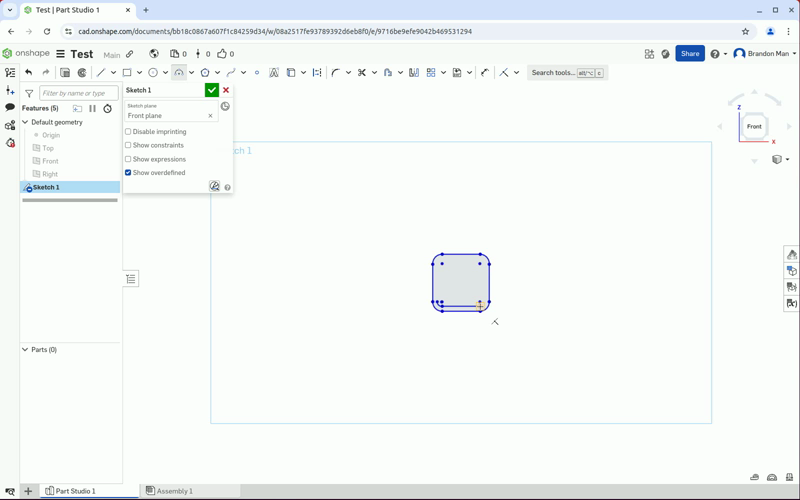
click(480, 306)
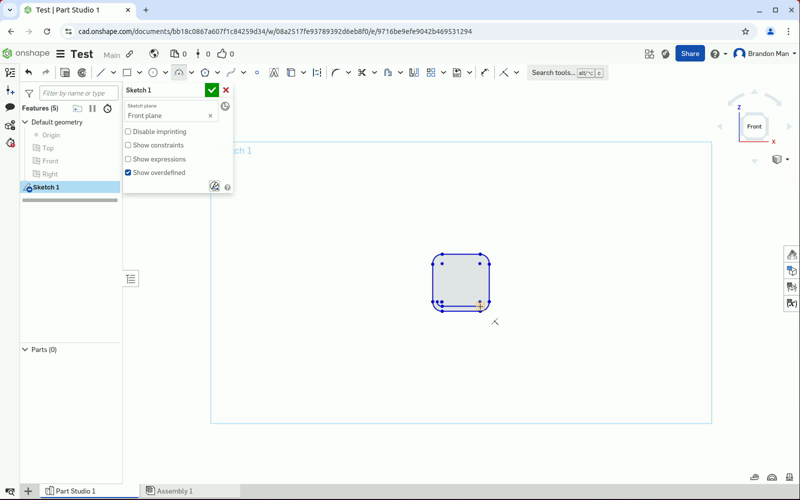
key_down(shift)
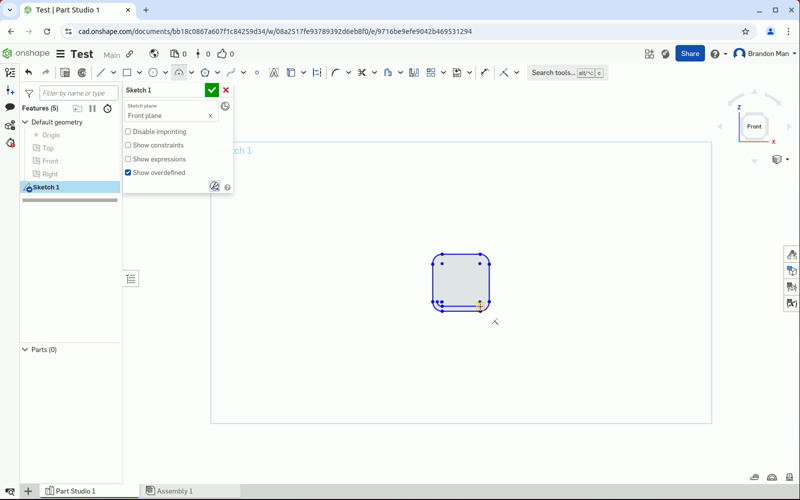
mouse_move(484, 301)
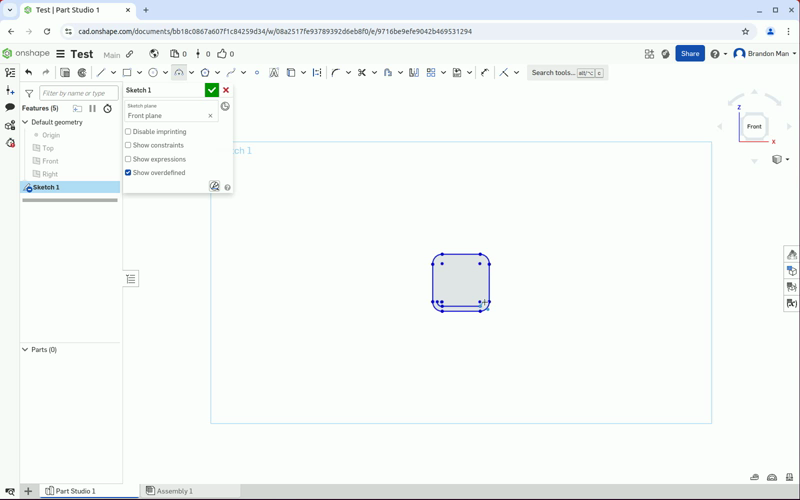
scroll(6)
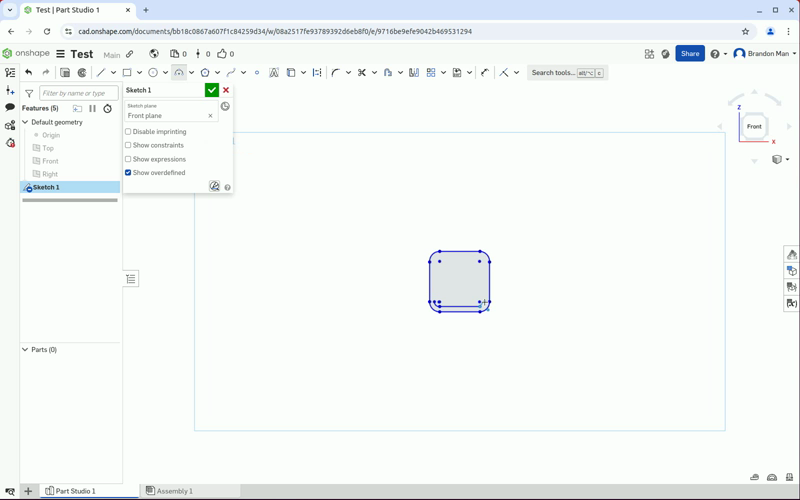
scroll(6)
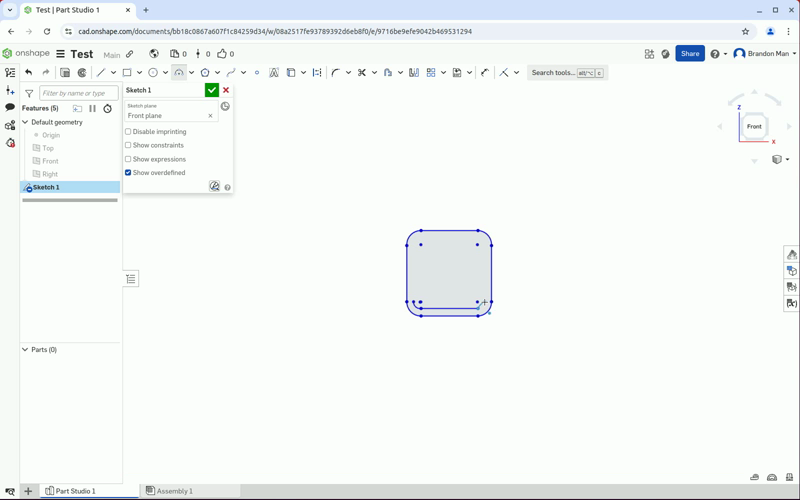
scroll(6)
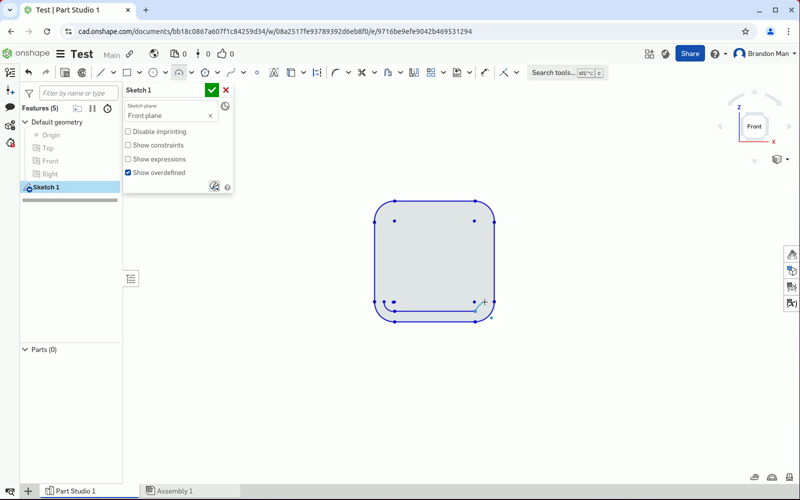
scroll(6)
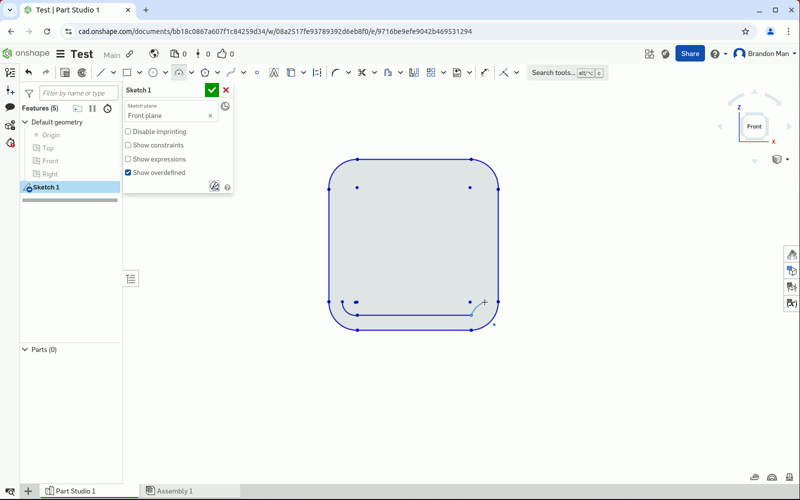
scroll(6)
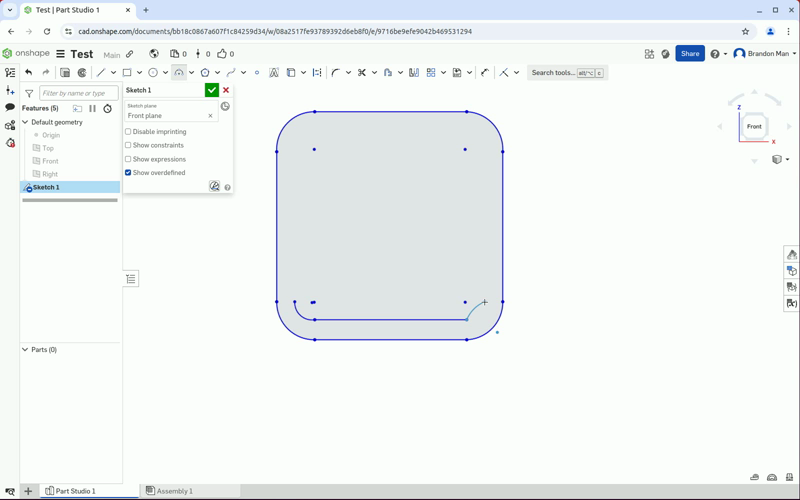
scroll(6)
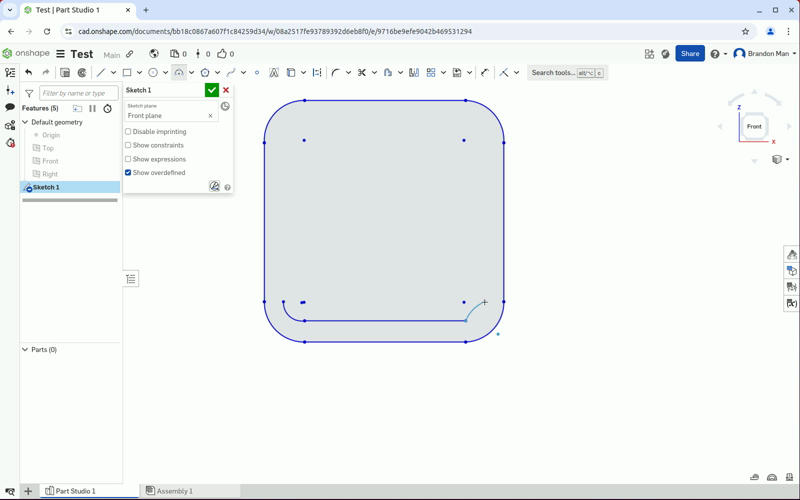
scroll(6)
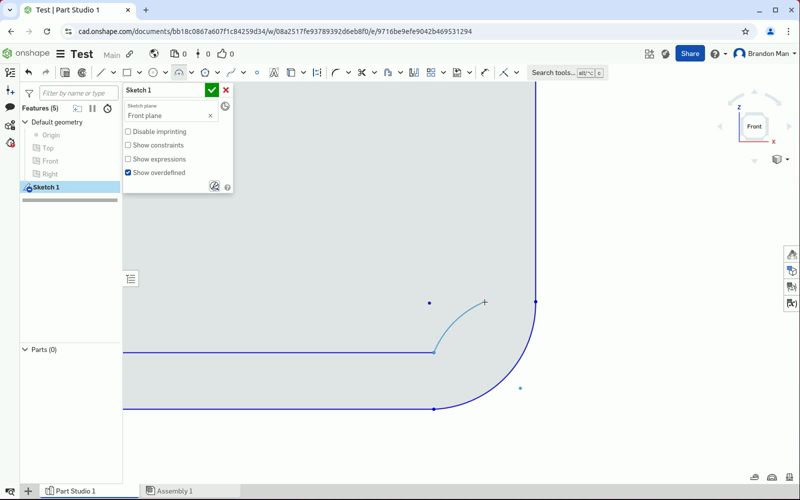
click(484, 301)
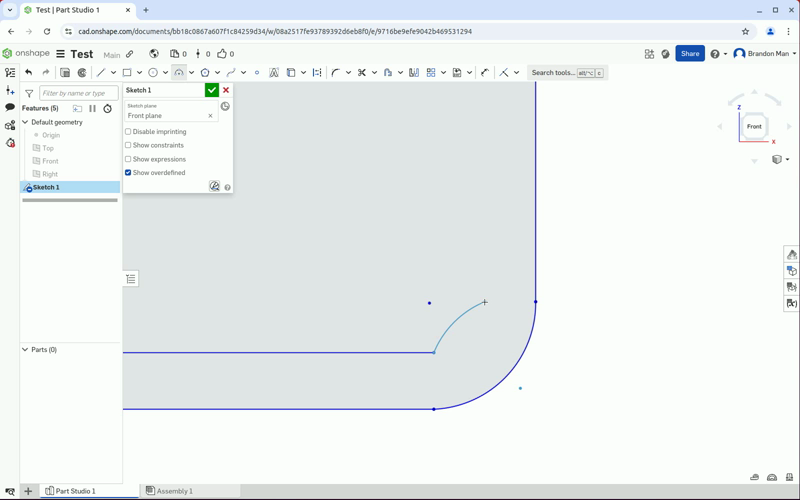
scroll(-6)
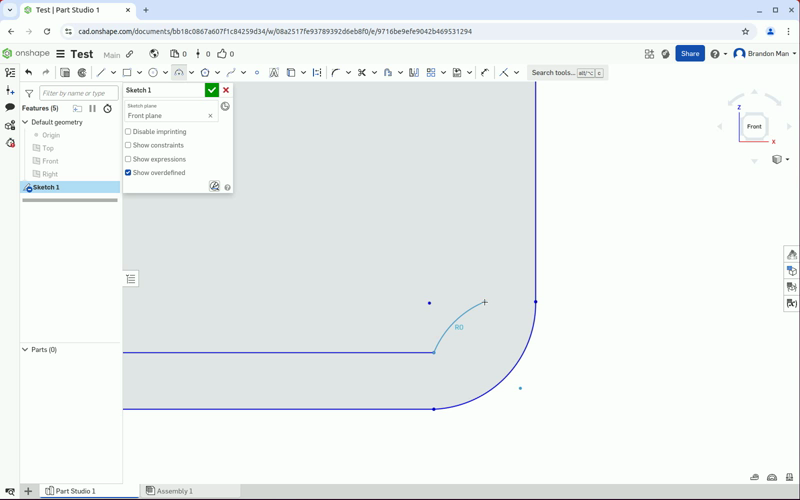
scroll(-6)
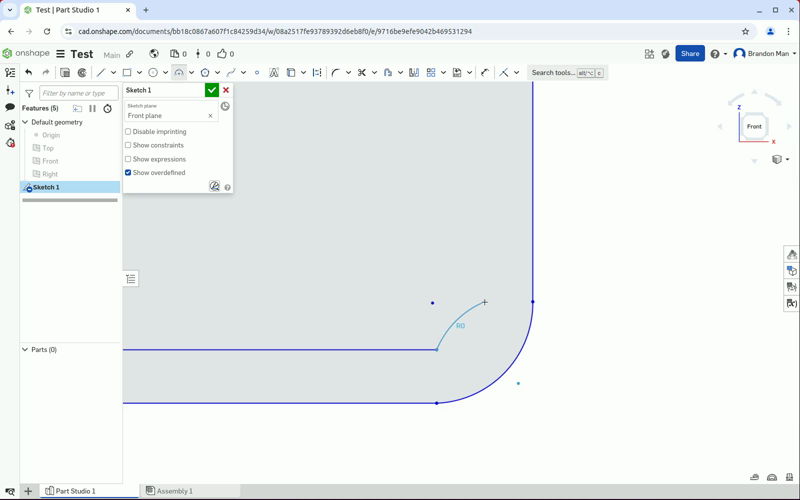
scroll(-6)
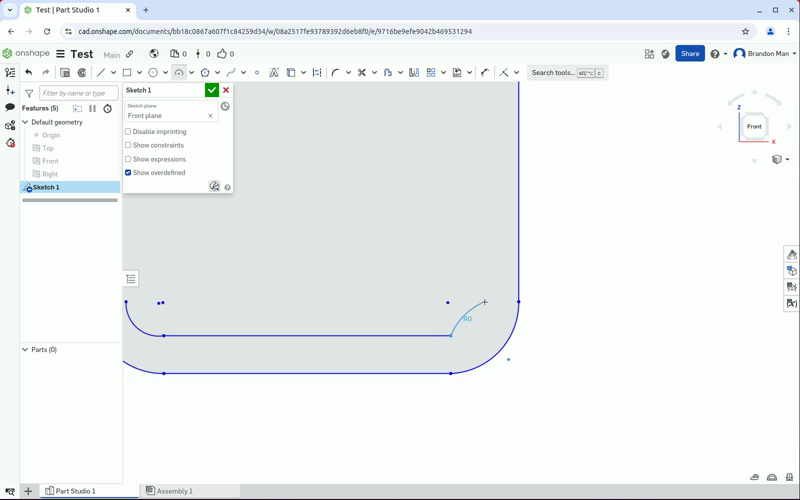
scroll(-6)
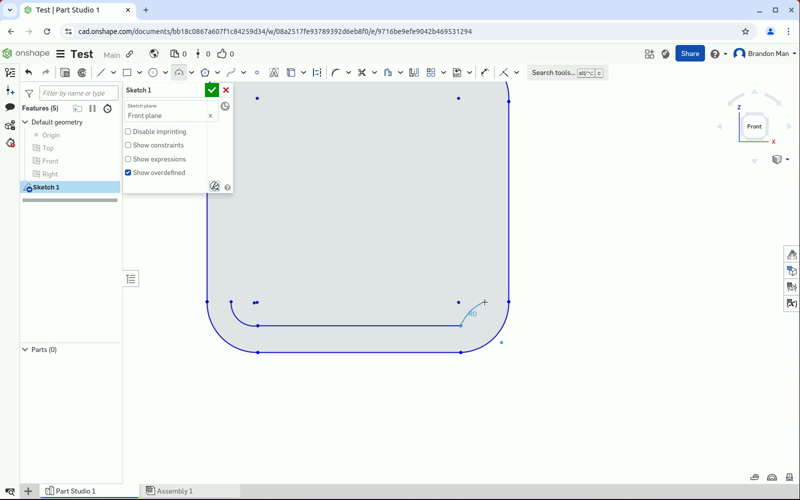
scroll(-6)
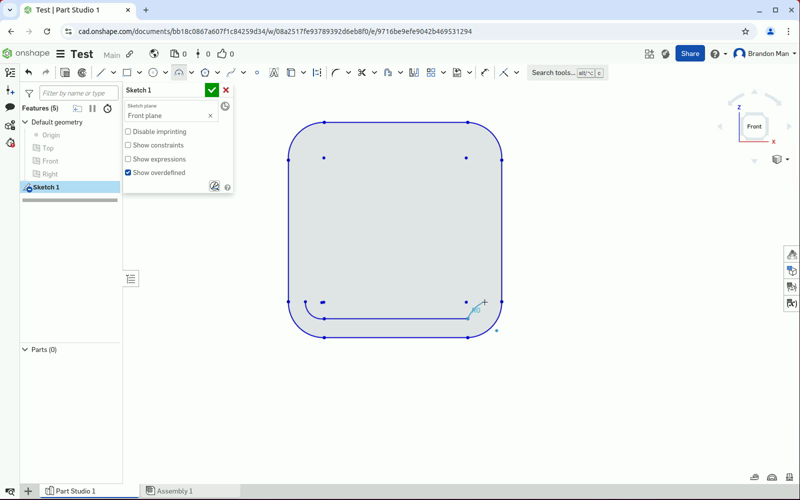
scroll(-6)
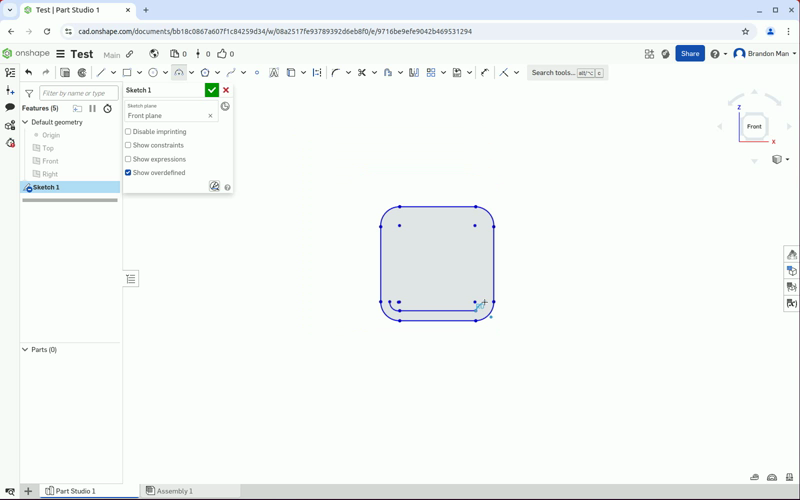
scroll(-6)
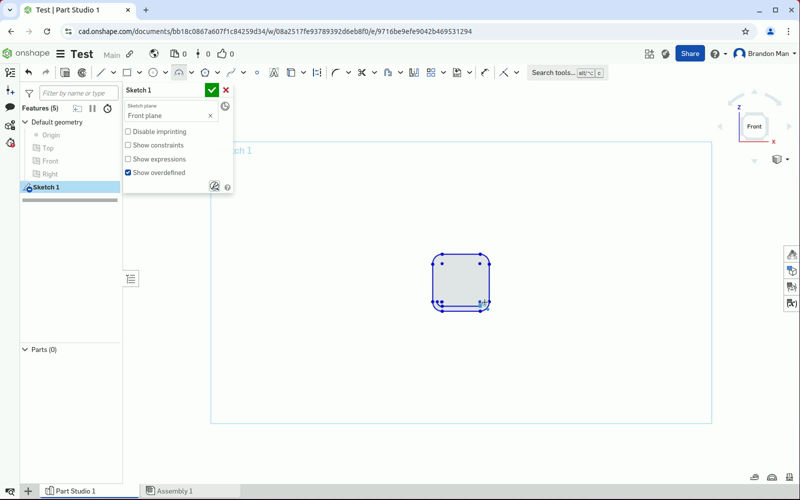
mouse_move(483, 305)
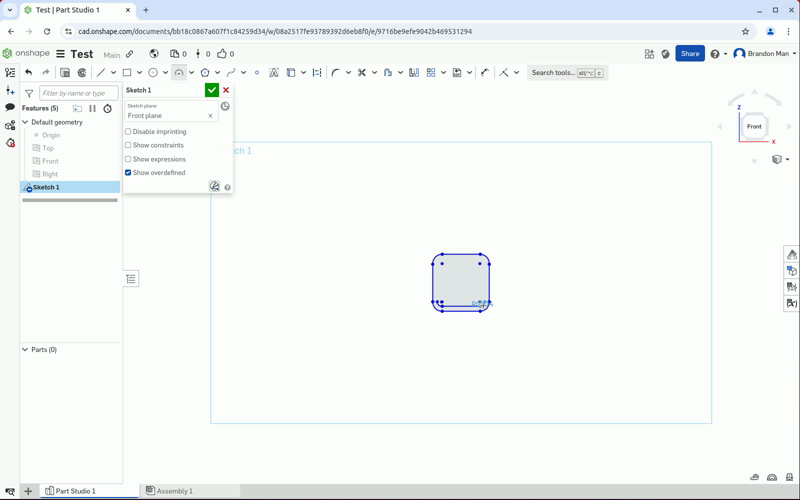
scroll(6)
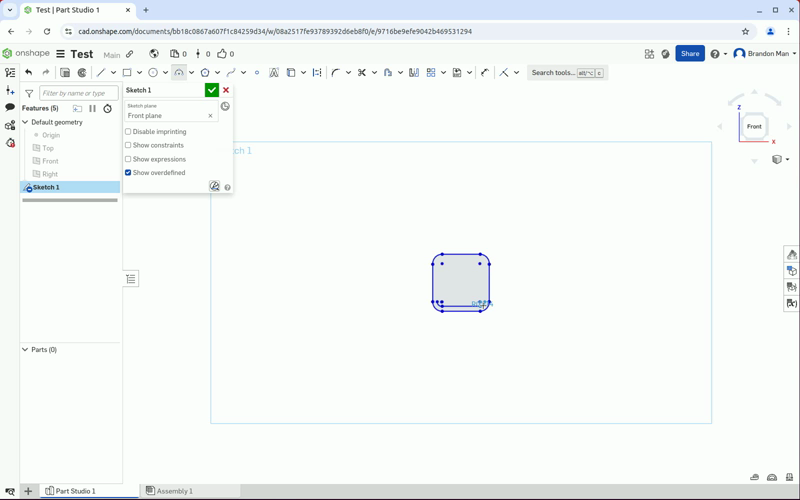
scroll(6)
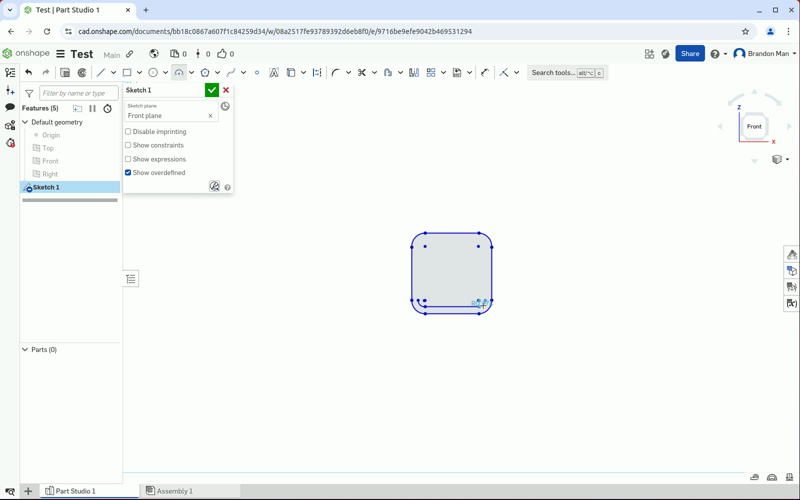
scroll(6)
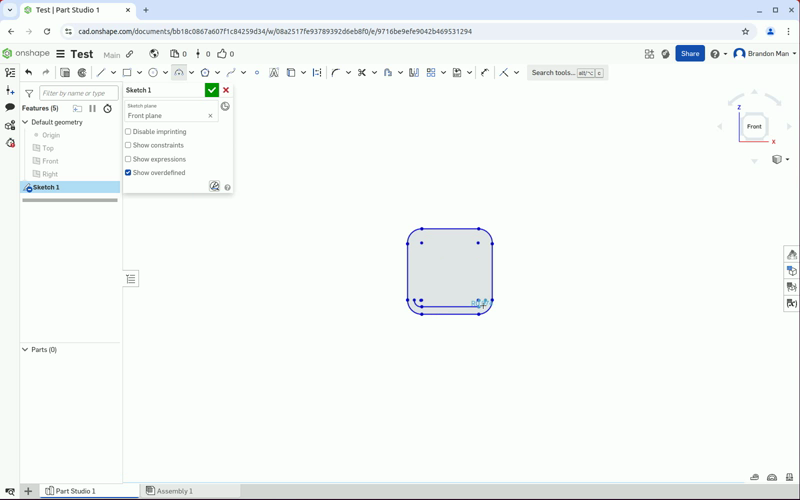
scroll(6)
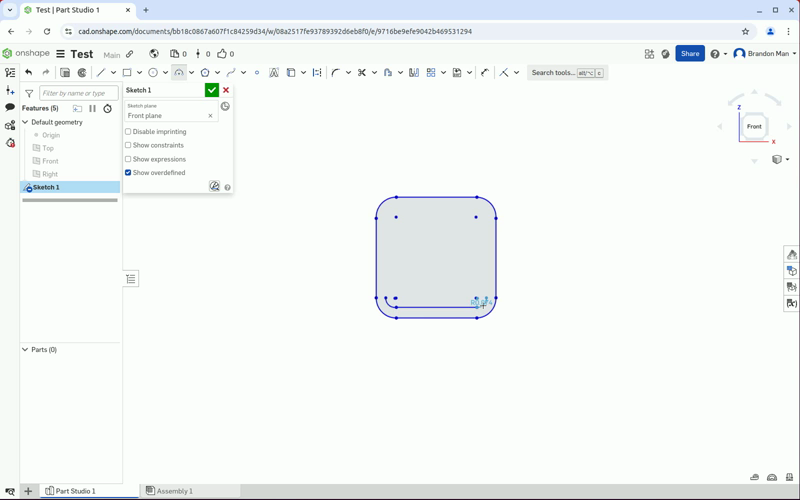
scroll(6)
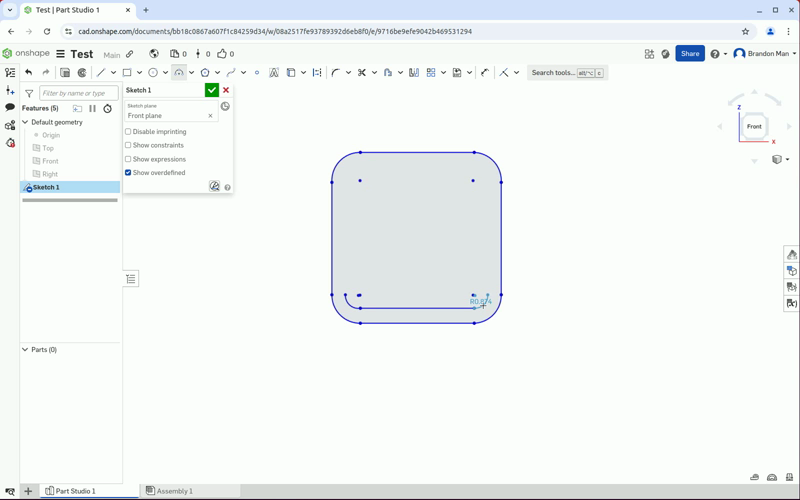
scroll(6)
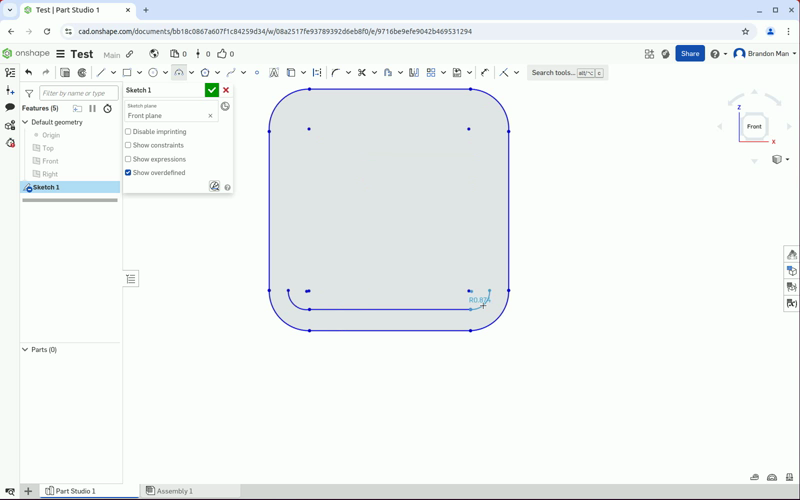
scroll(6)
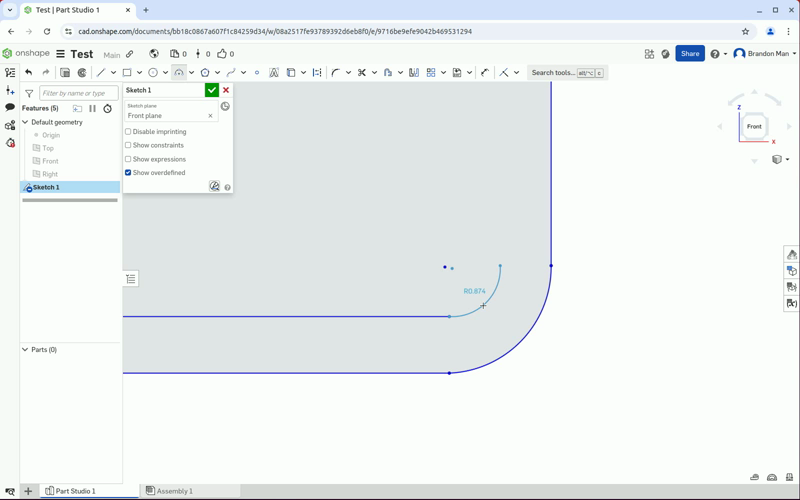
click(483, 305)
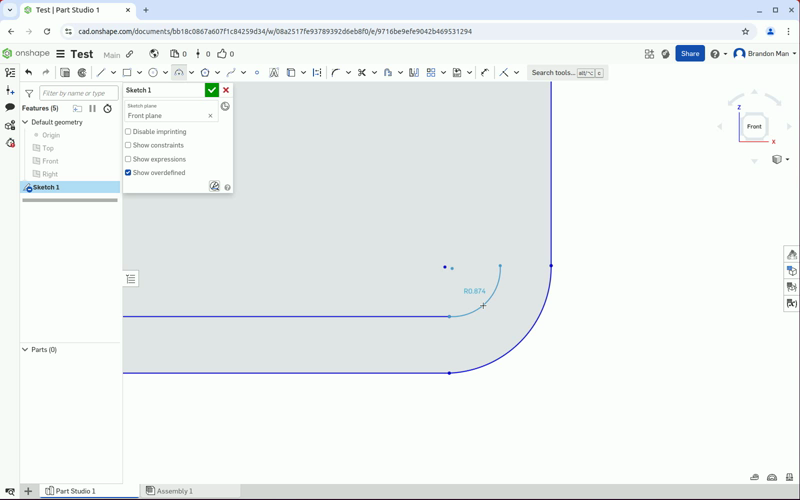
scroll(-6)
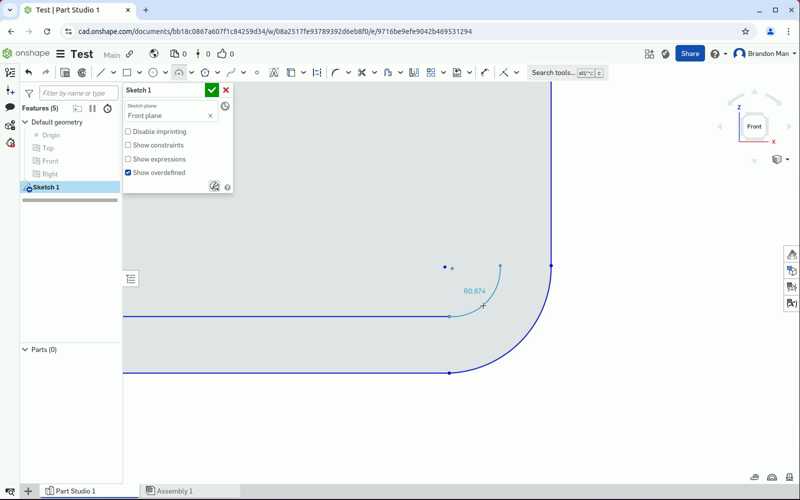
scroll(-6)
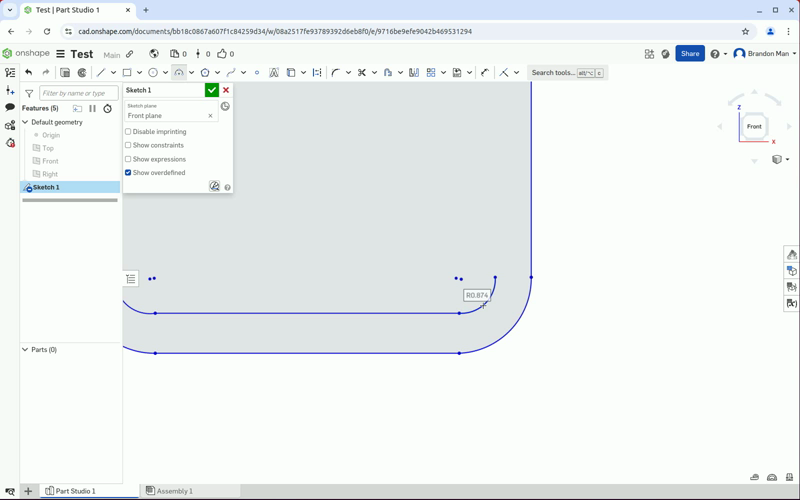
scroll(-6)
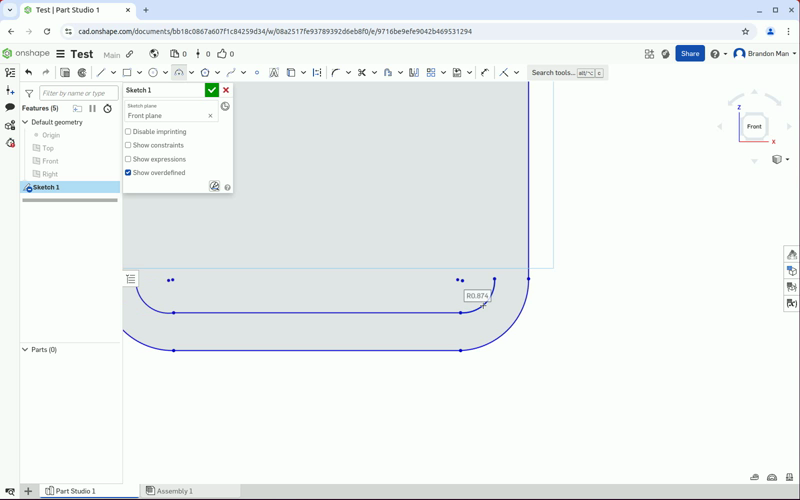
scroll(-6)
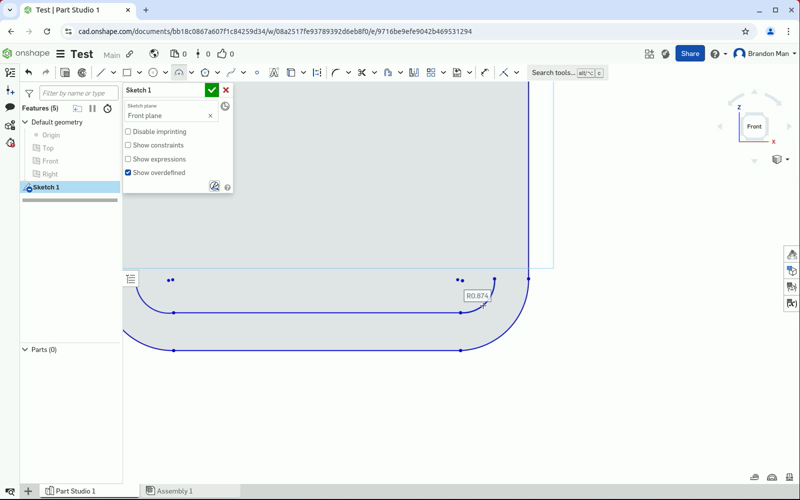
scroll(-6)
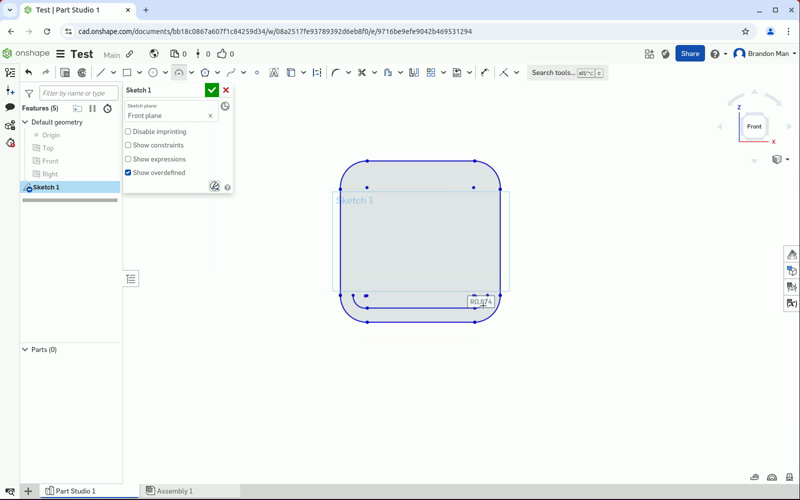
scroll(-6)
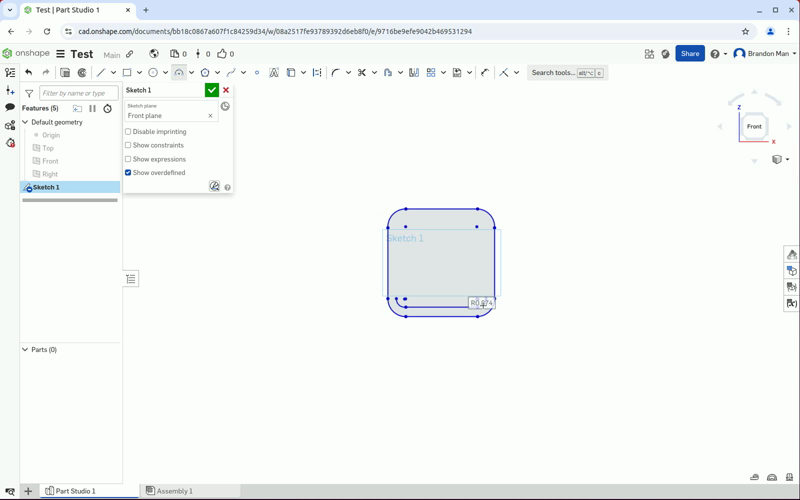
scroll(-6)
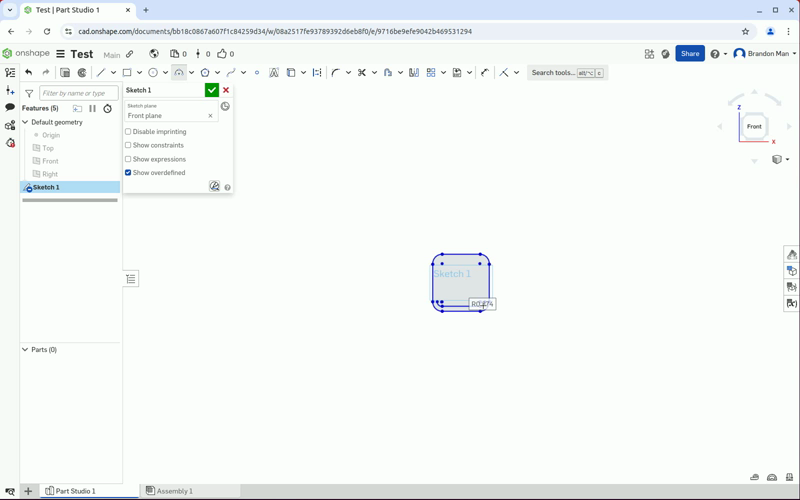
key_up(shift)
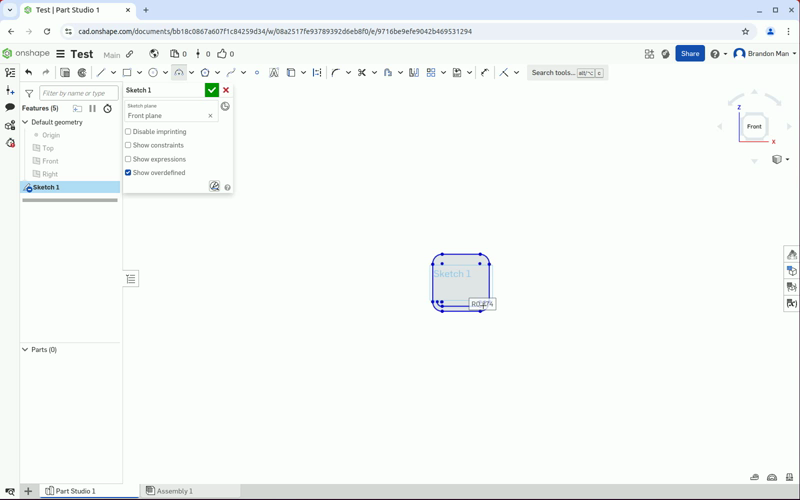
key(esc)
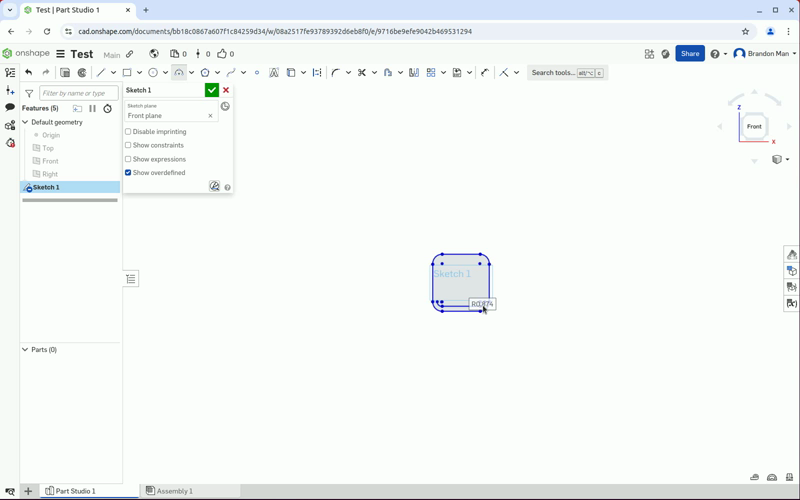
key(l)
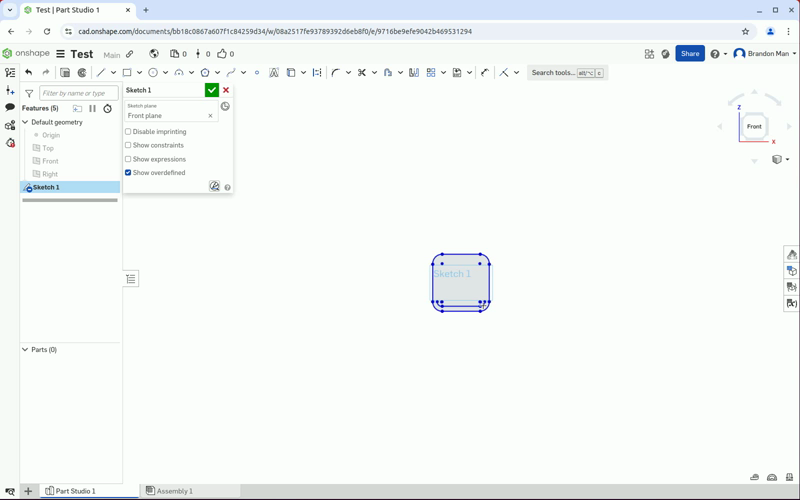
mouse_move(484, 301)
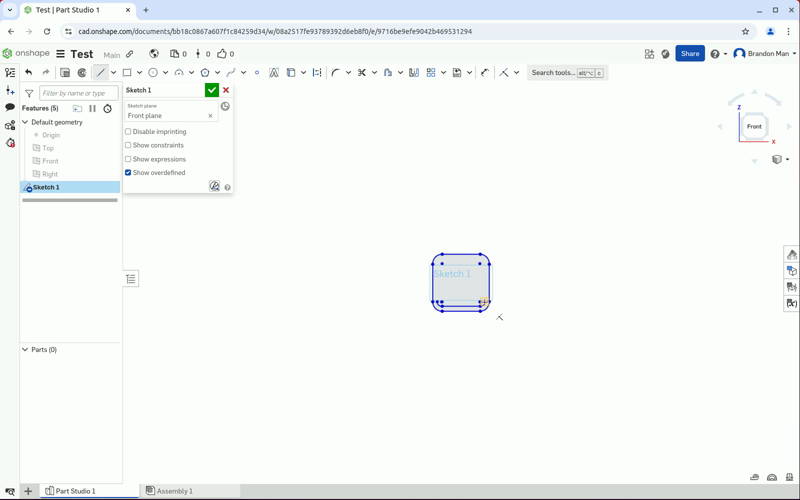
scroll(6)
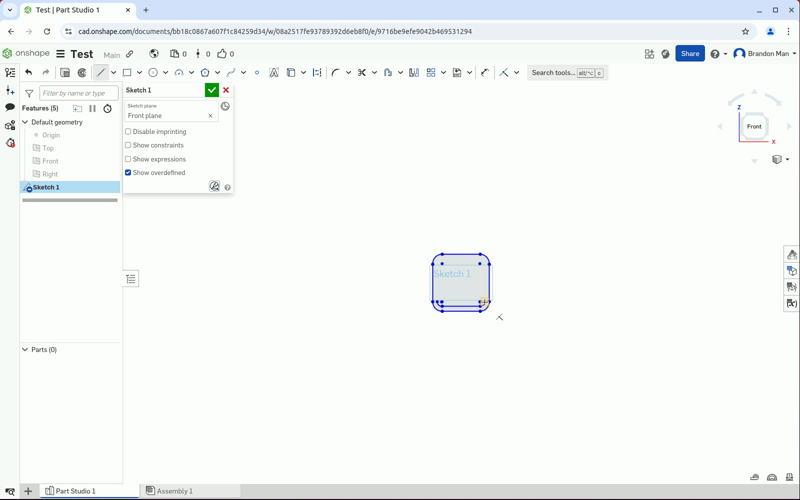
scroll(6)
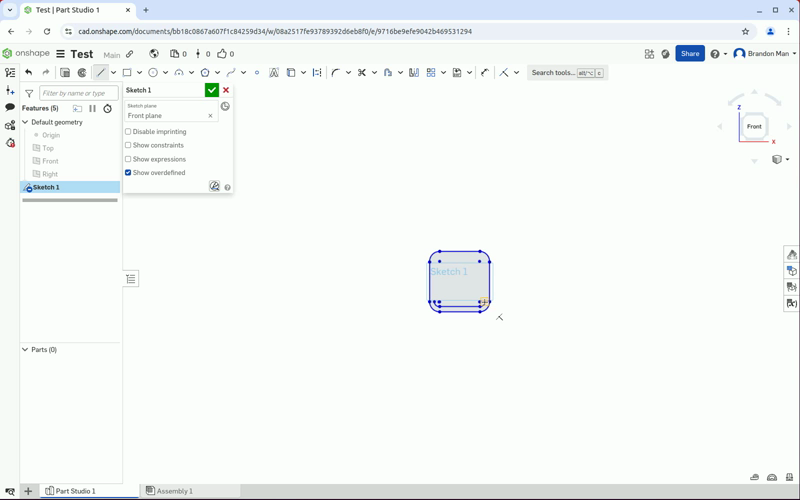
scroll(6)
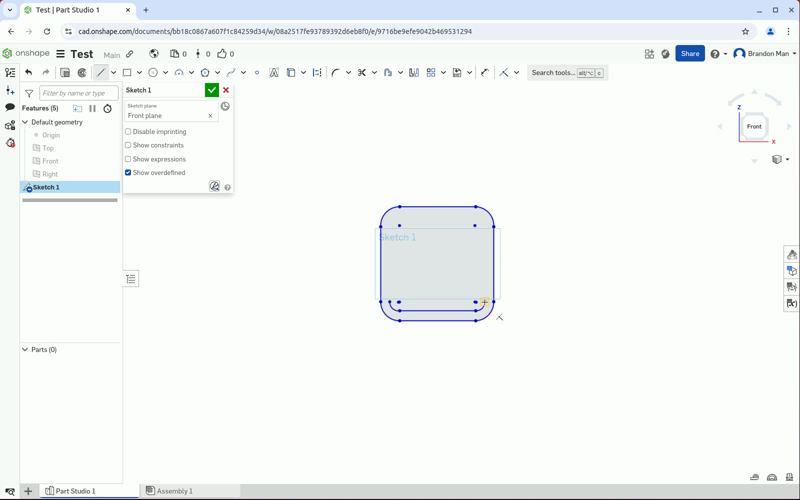
scroll(6)
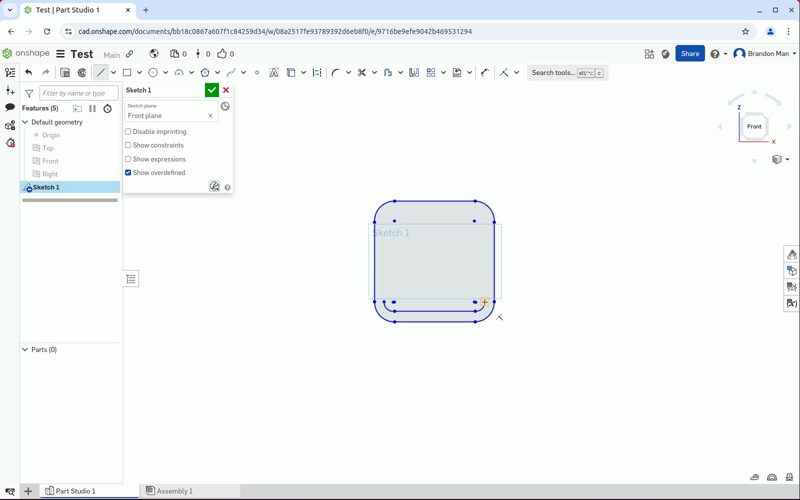
scroll(6)
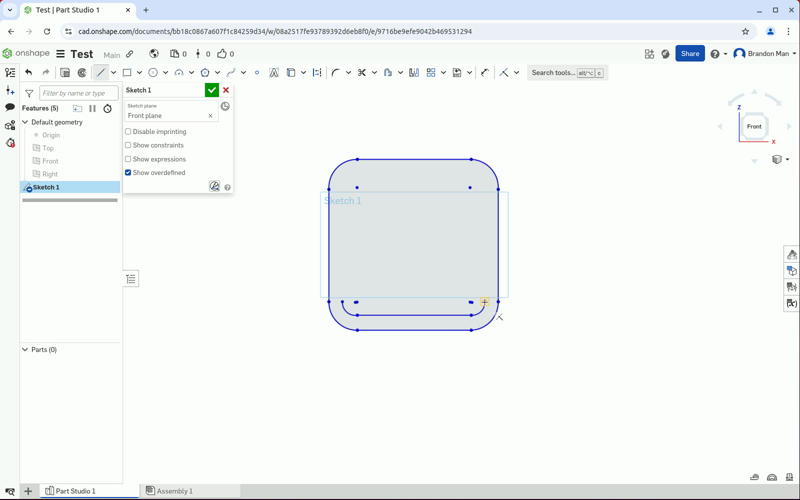
scroll(6)
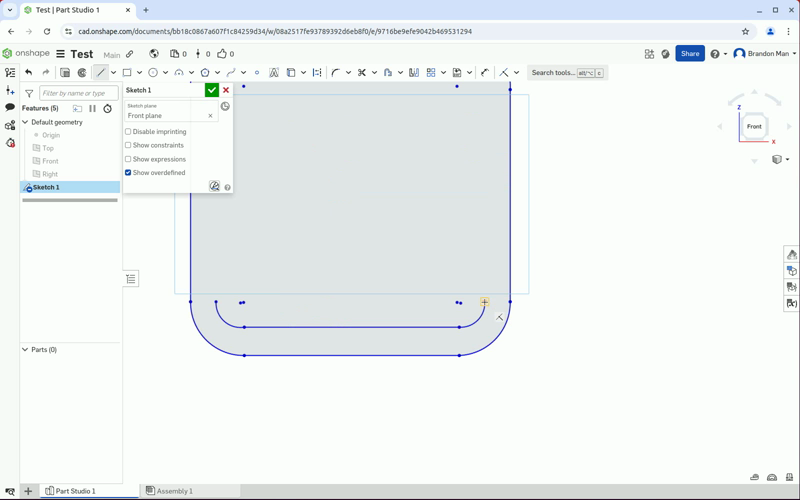
scroll(6)
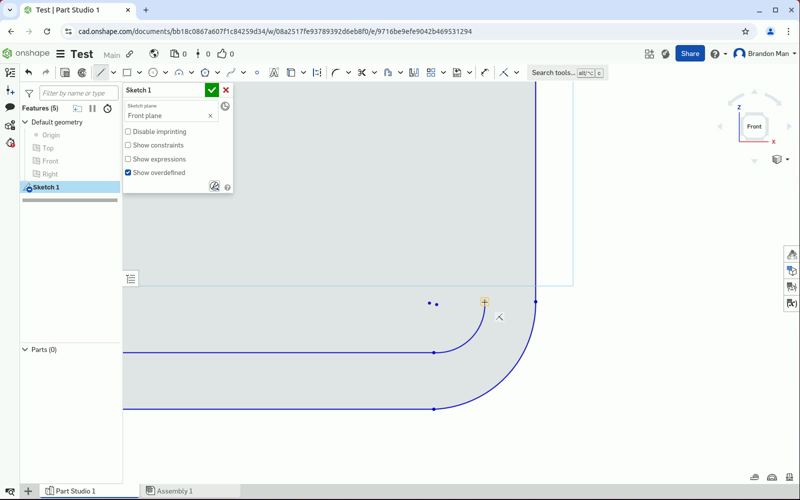
click(484, 301)
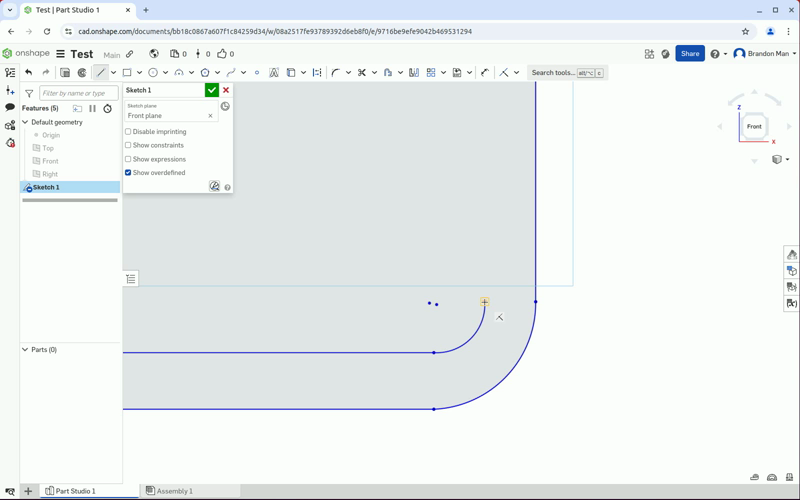
scroll(-6)
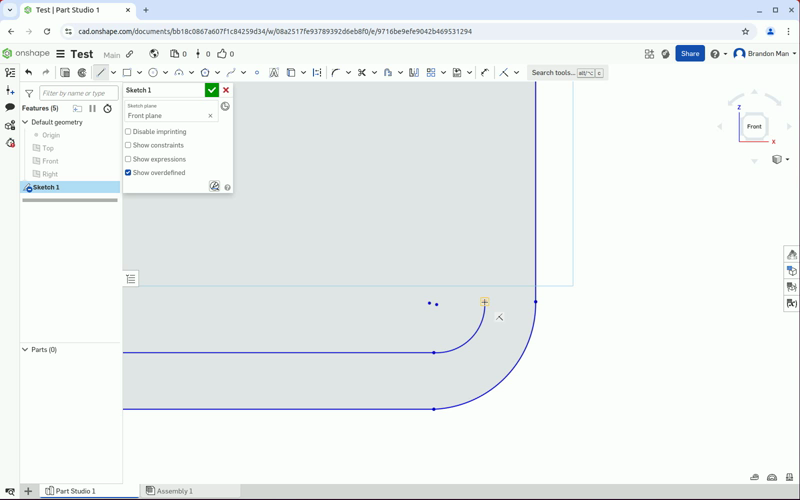
scroll(-6)
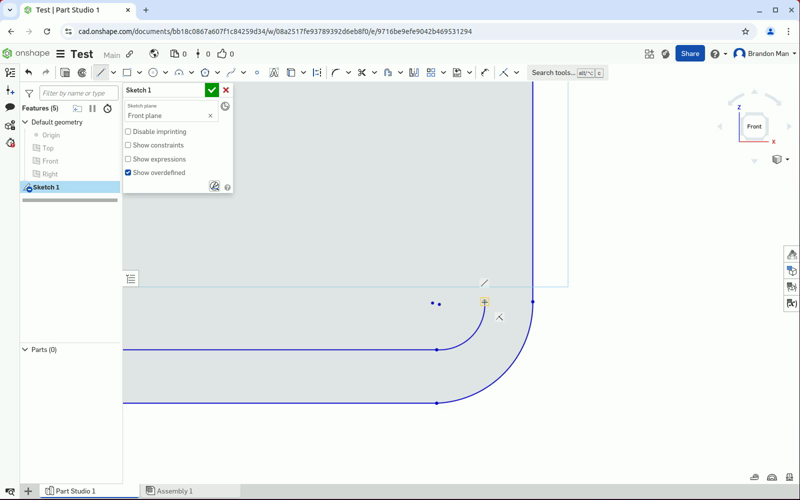
scroll(-6)
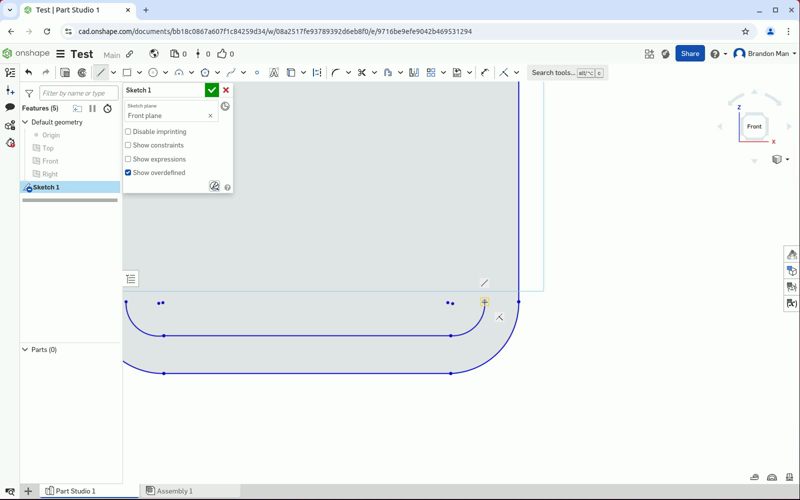
scroll(-6)
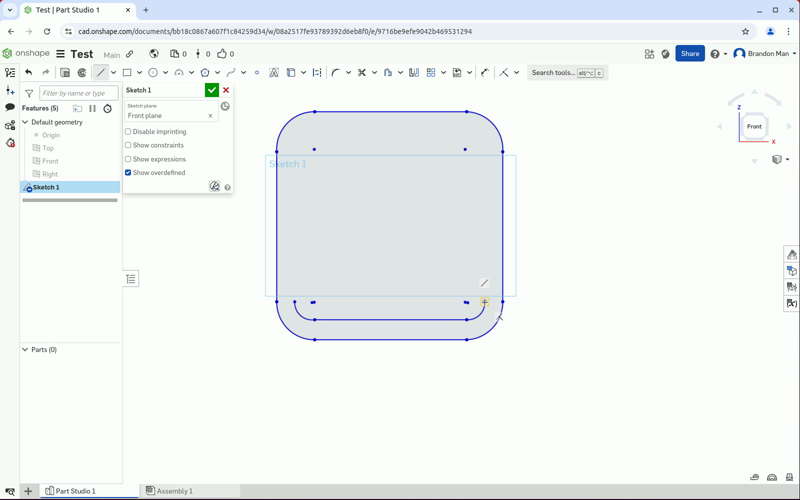
scroll(-6)
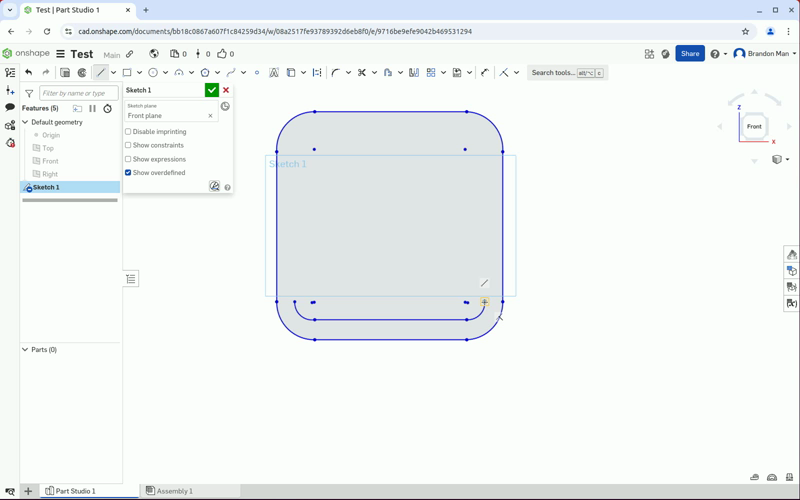
scroll(-6)
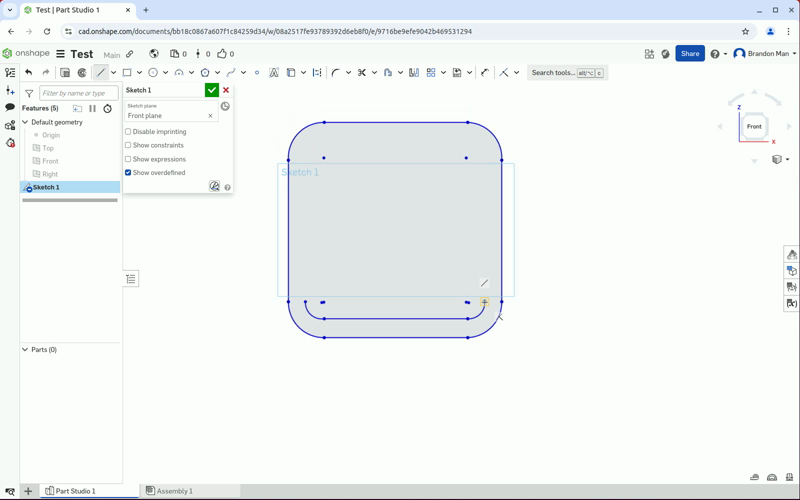
scroll(-6)
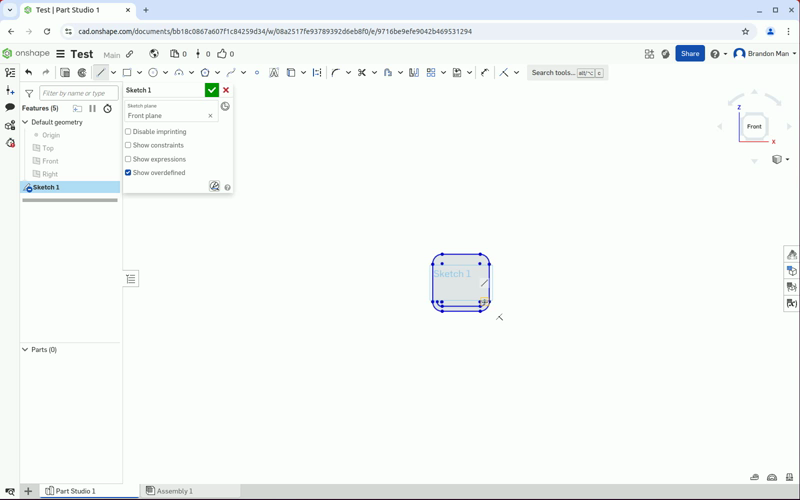
key_down(shift)
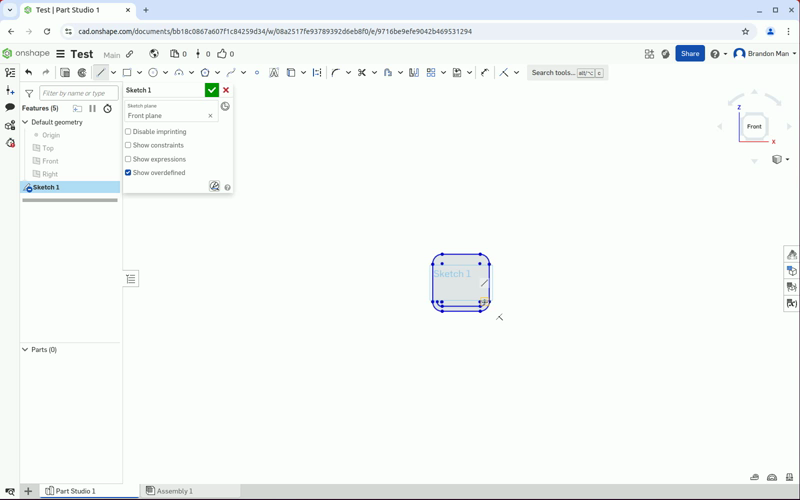
mouse_move(514, 301)
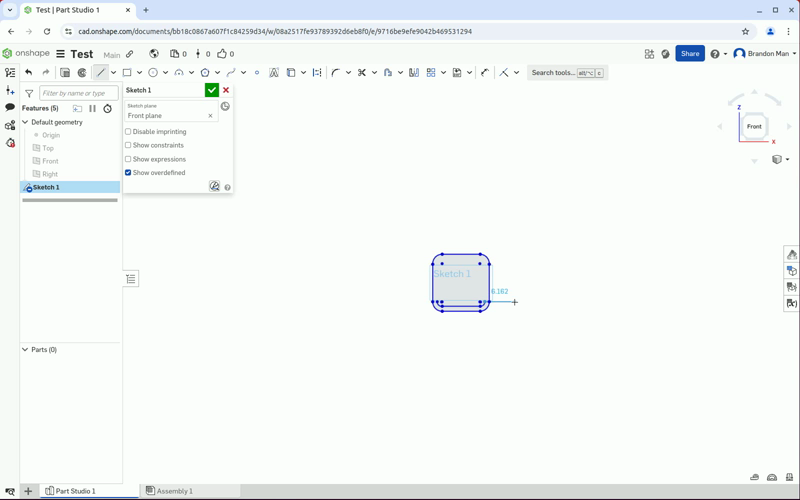
mouse_move(484, 264)
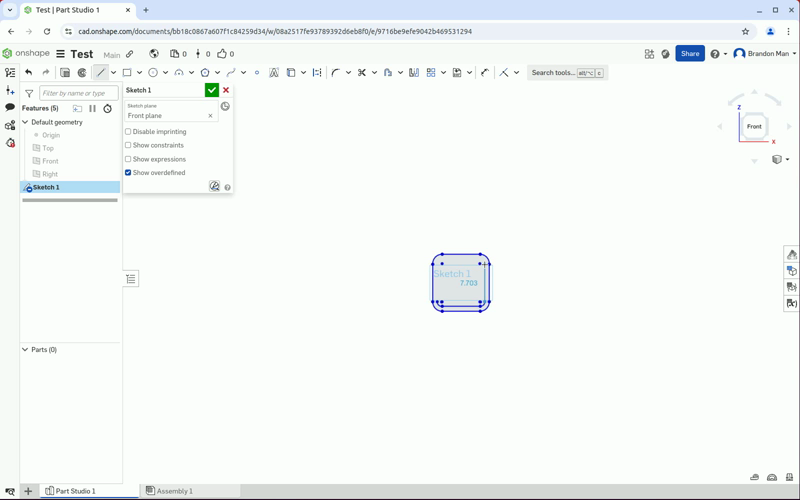
click(484, 264)
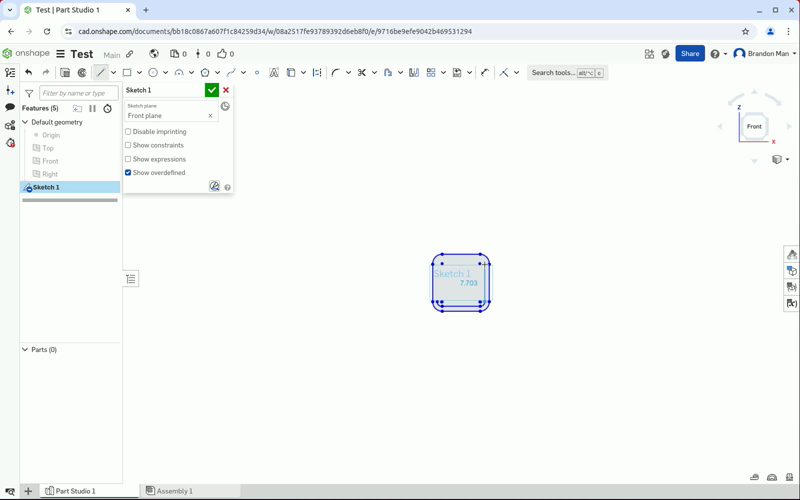
key_up(shift)
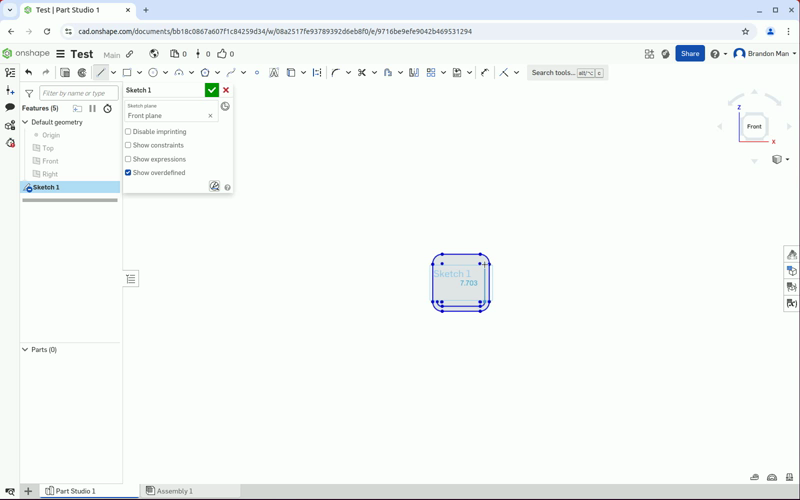
key(esc)
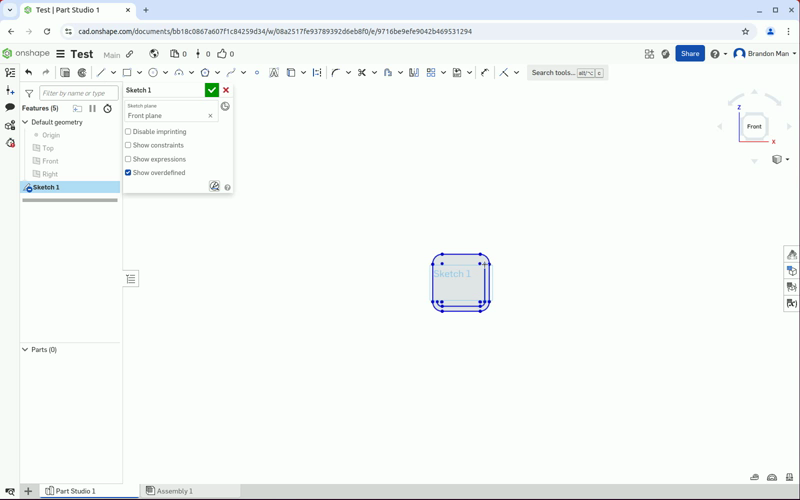
key(a)
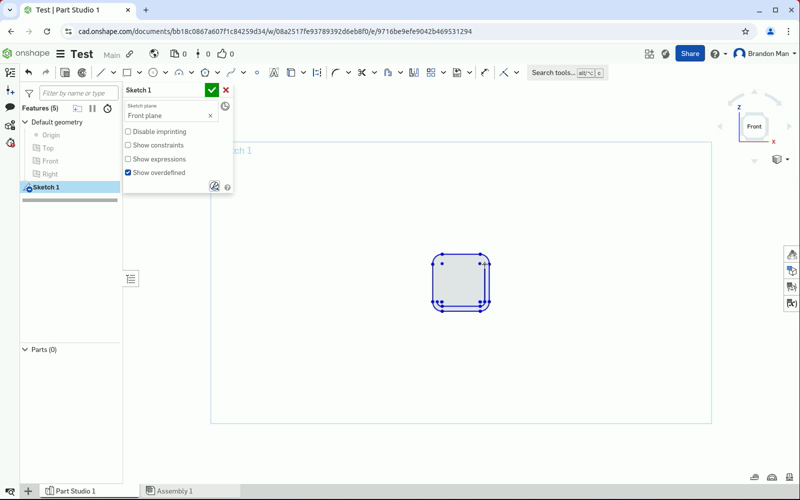
mouse_move(484, 264)
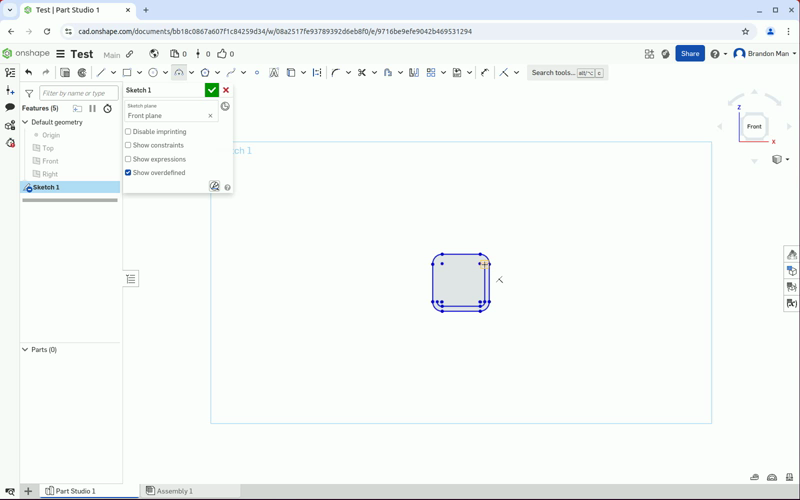
click(484, 264)
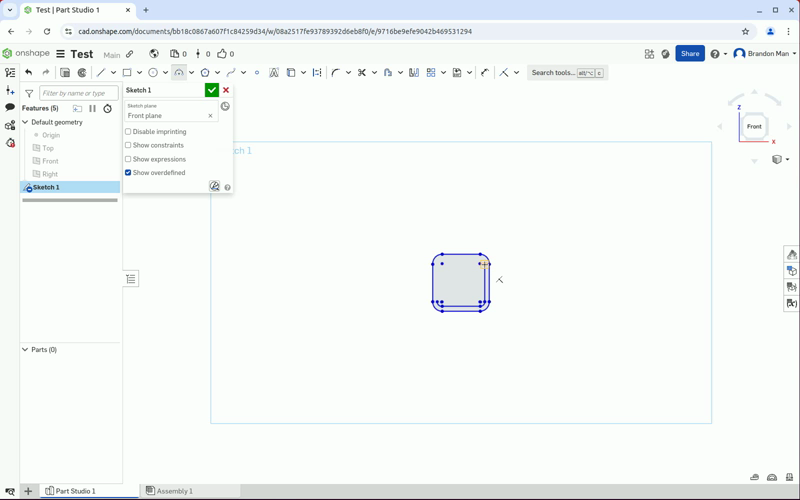
key_down(shift)
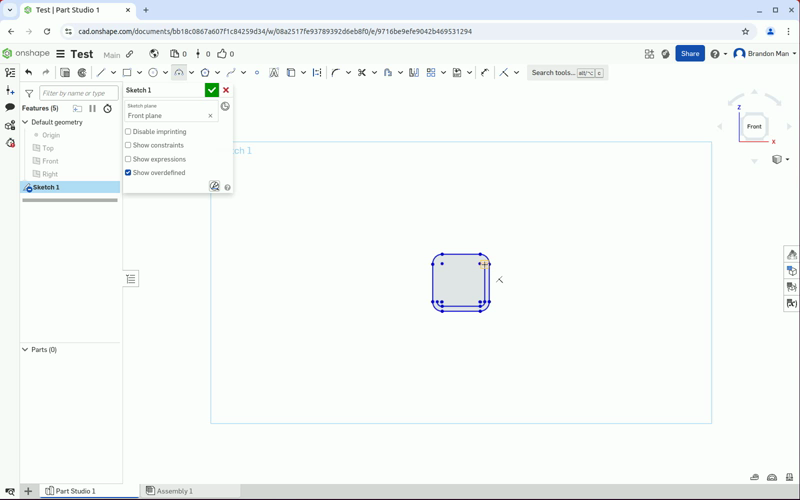
mouse_move(480, 259)
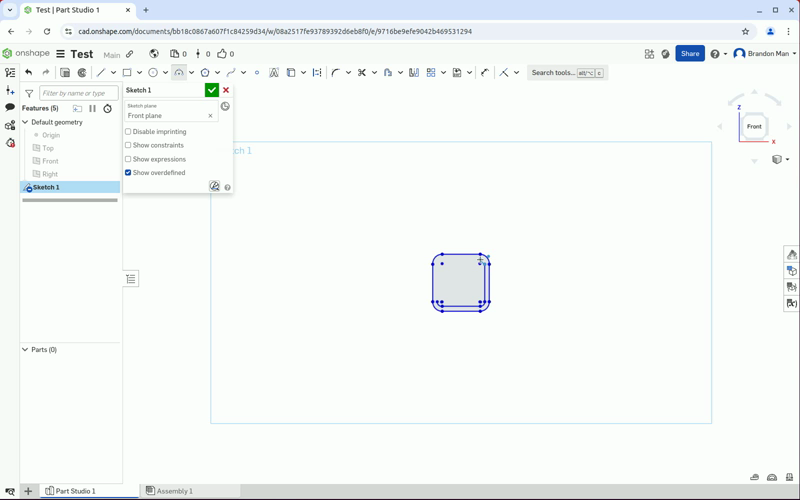
scroll(6)
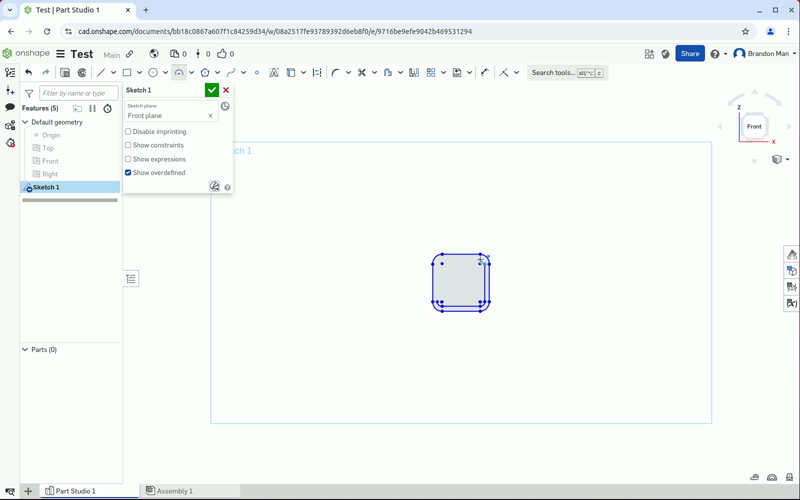
scroll(6)
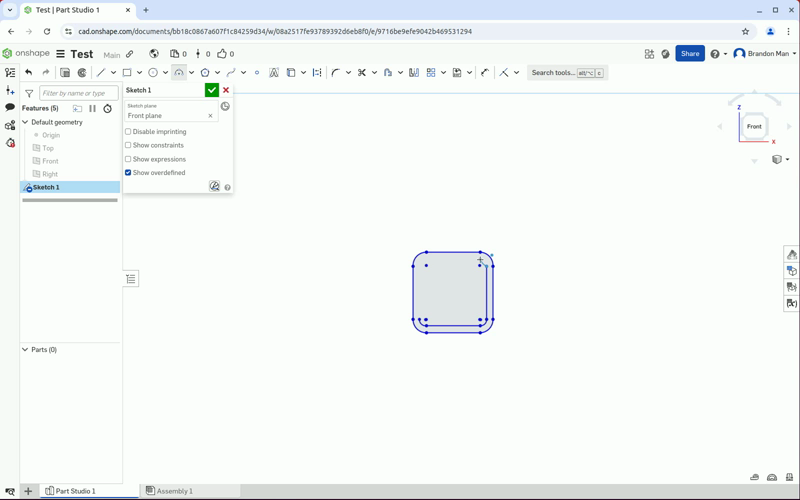
scroll(6)
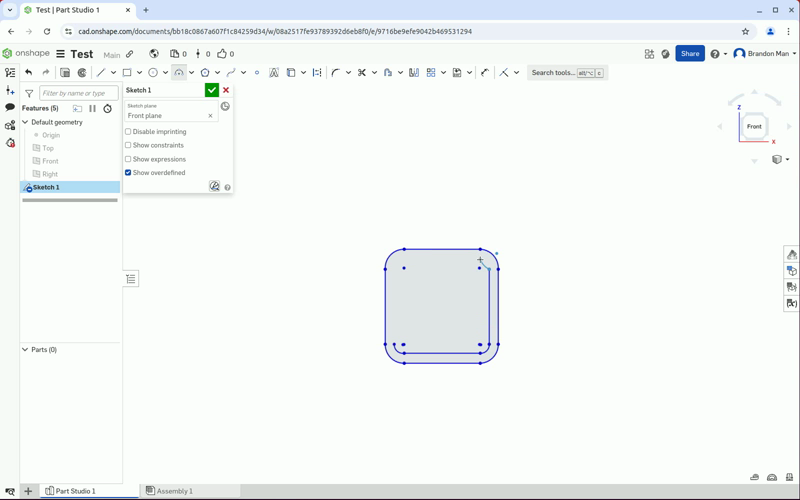
scroll(6)
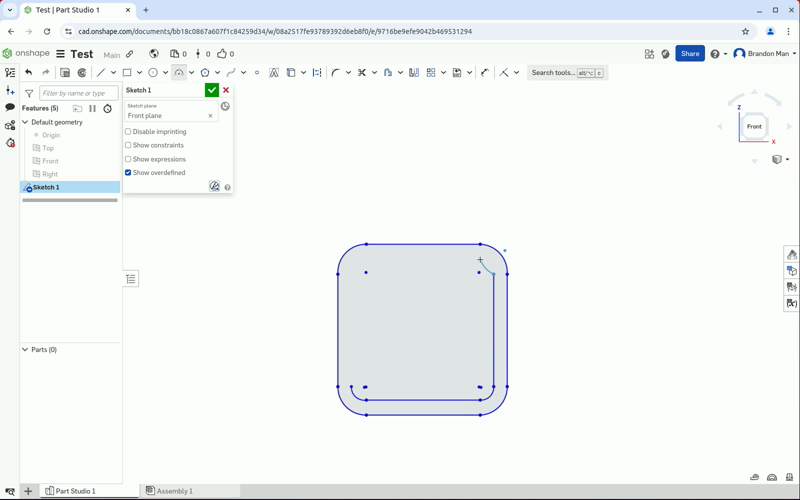
scroll(6)
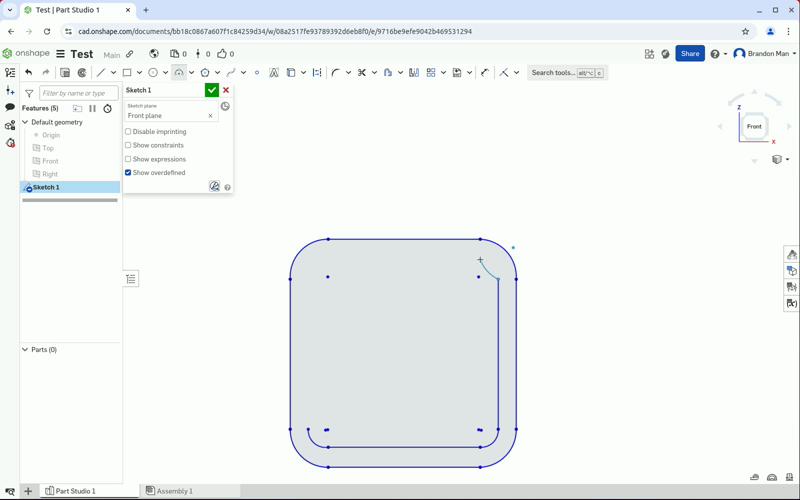
scroll(6)
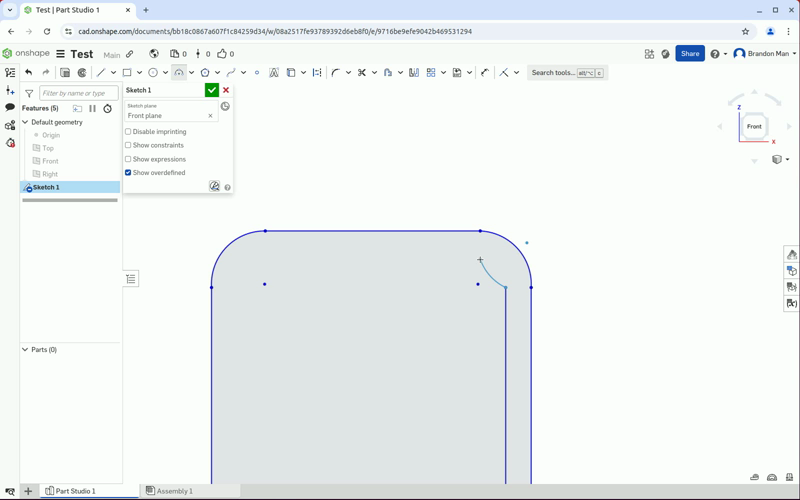
scroll(6)
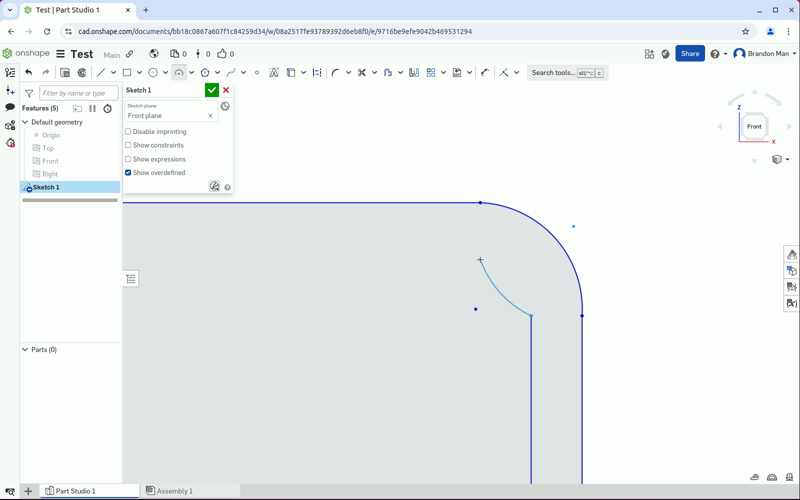
click(480, 259)
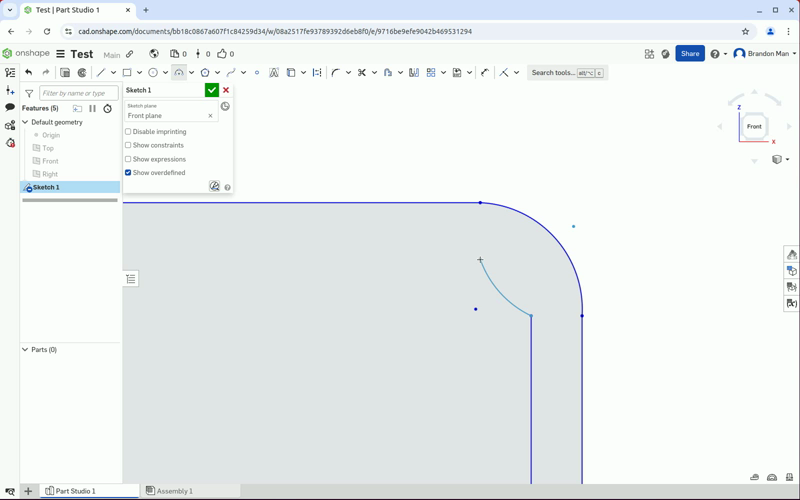
scroll(-6)
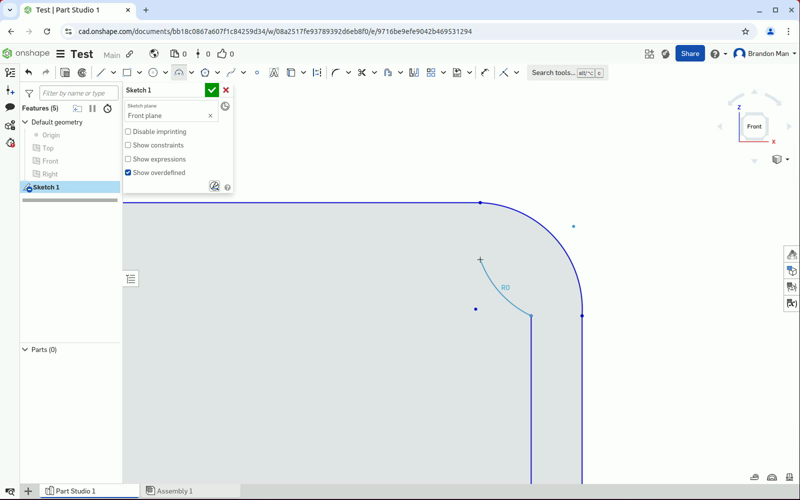
scroll(-6)
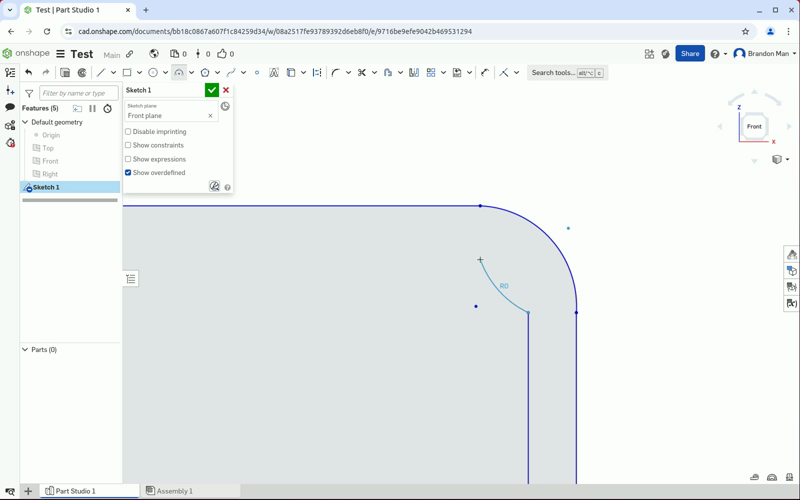
scroll(-6)
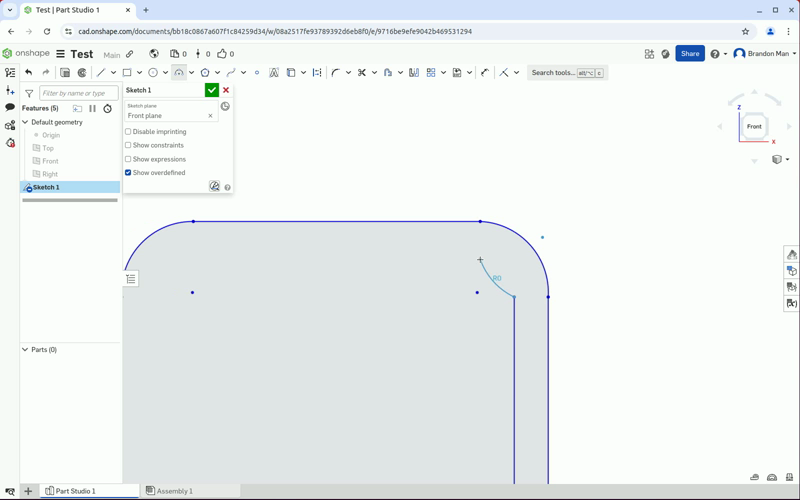
scroll(-6)
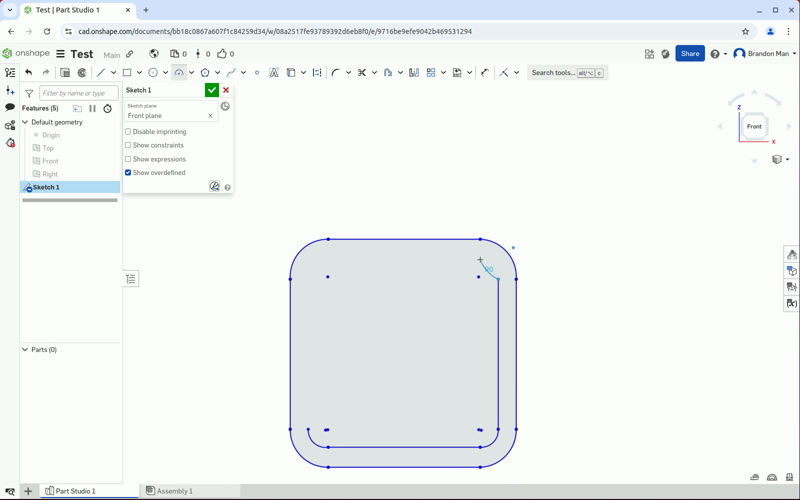
scroll(-6)
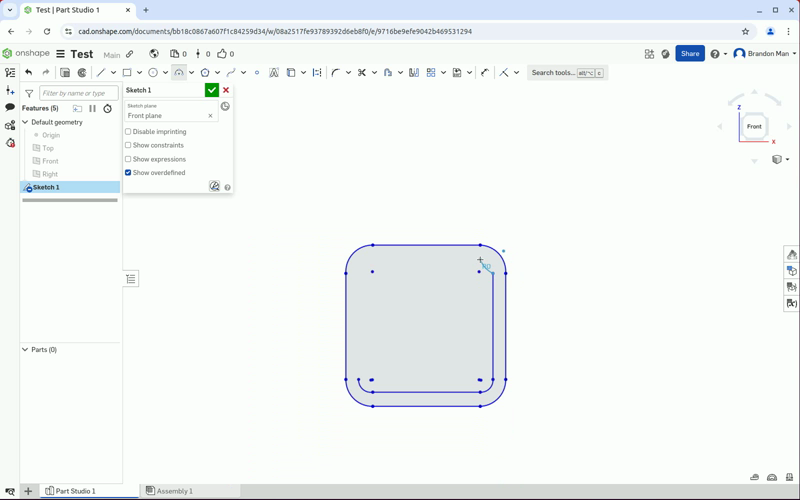
scroll(-6)
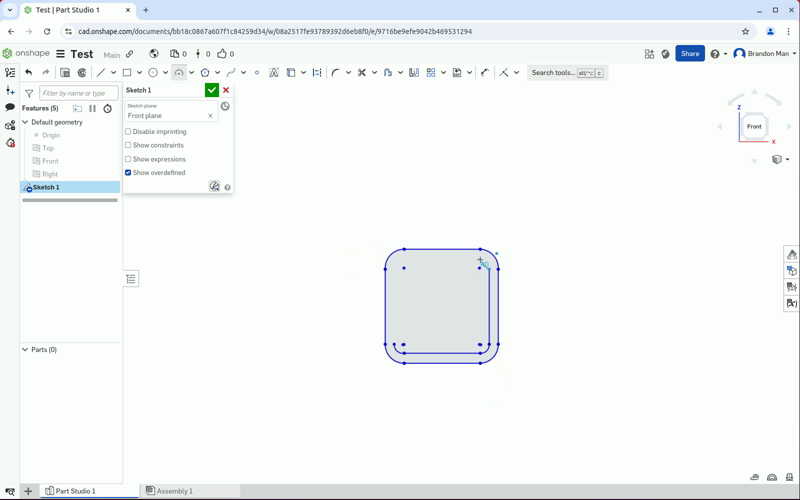
scroll(-6)
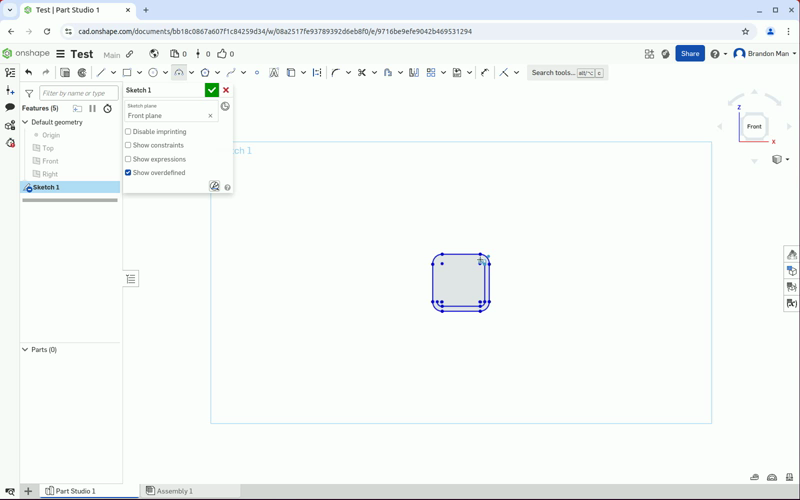
mouse_move(483, 260)
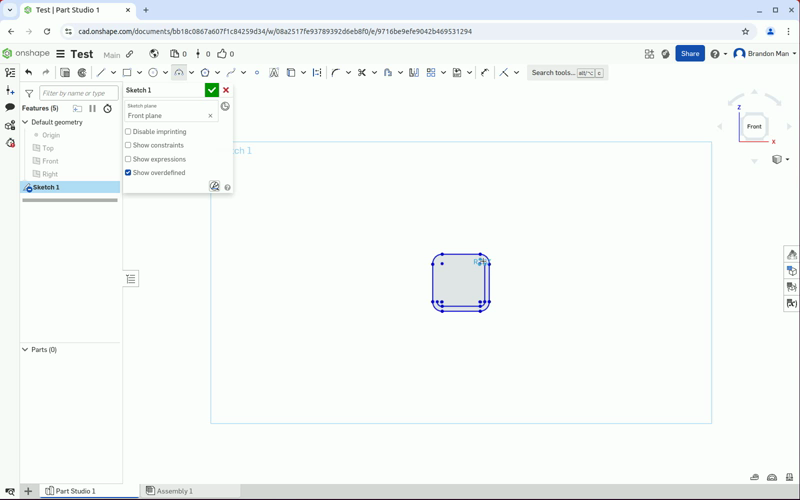
scroll(6)
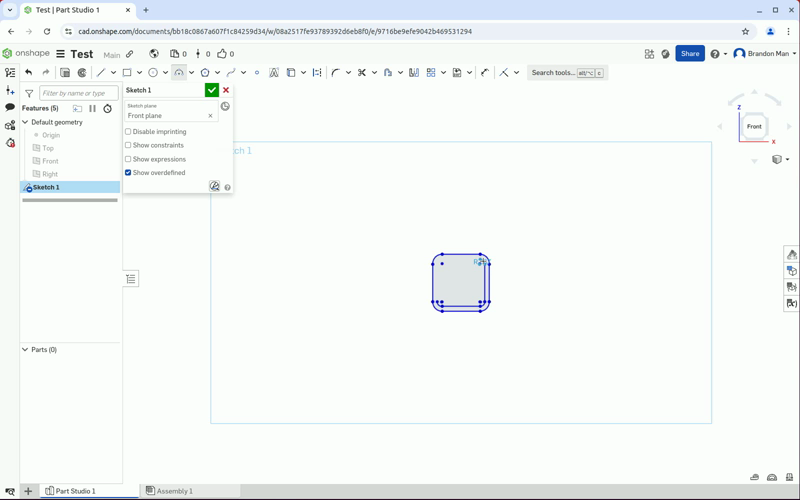
scroll(6)
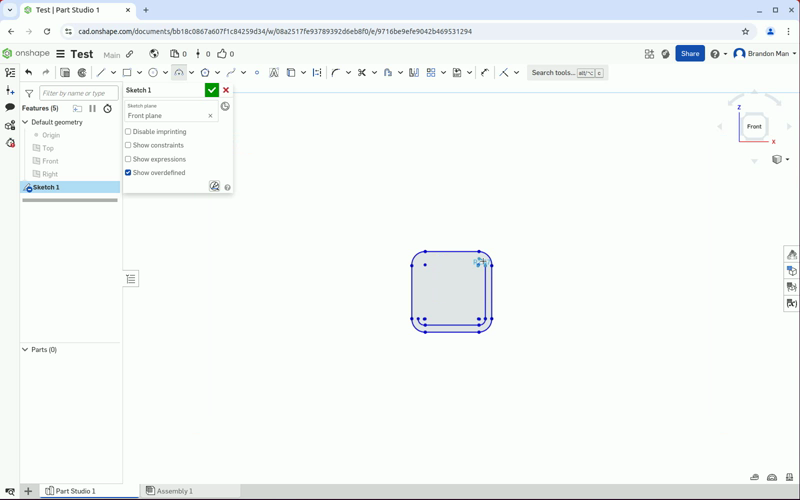
scroll(6)
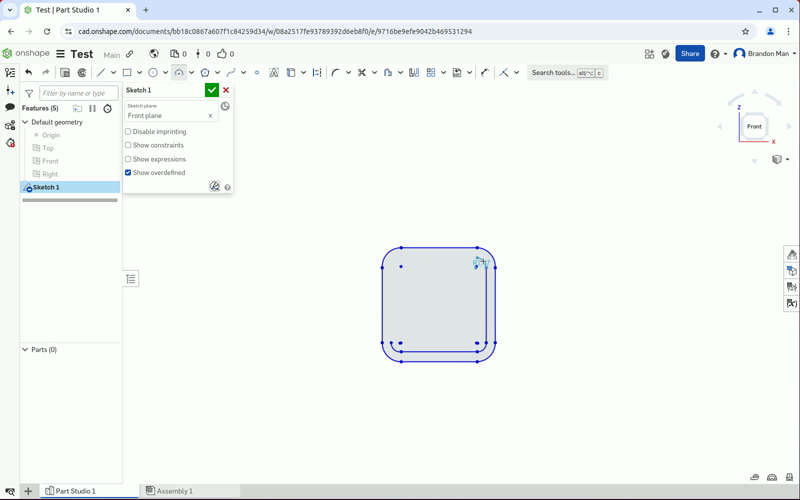
scroll(6)
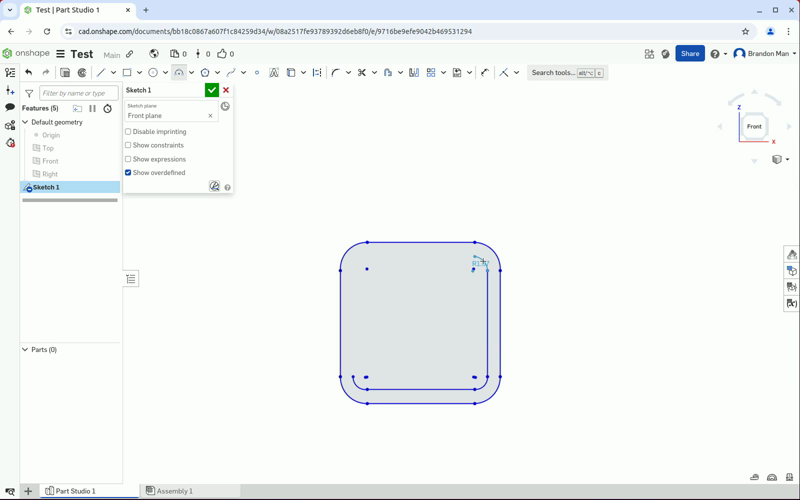
scroll(6)
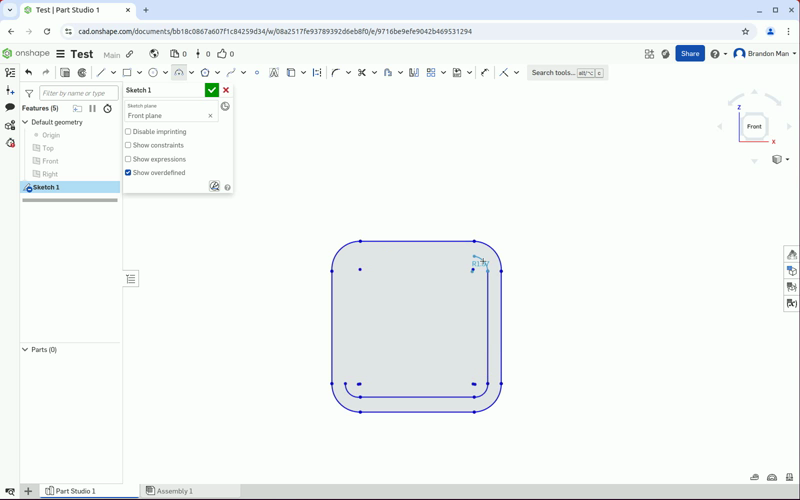
scroll(6)
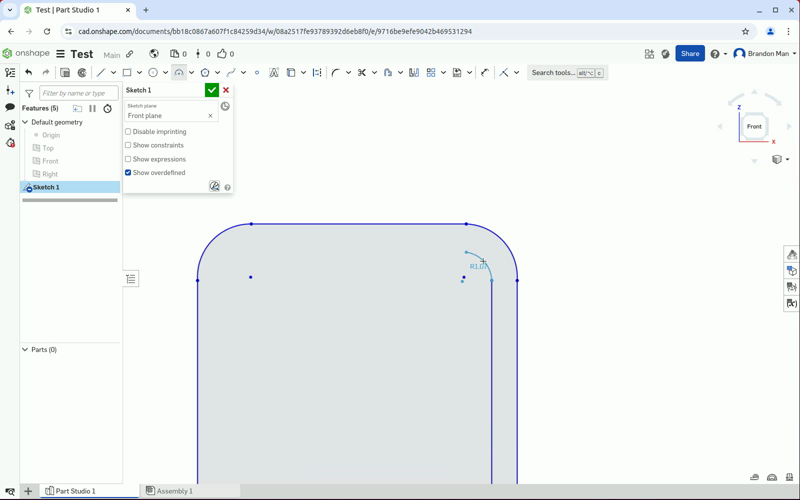
scroll(6)
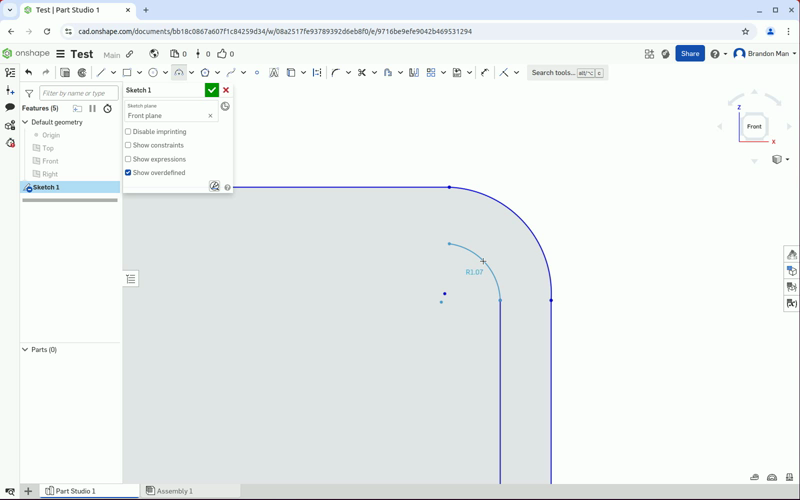
click(483, 260)
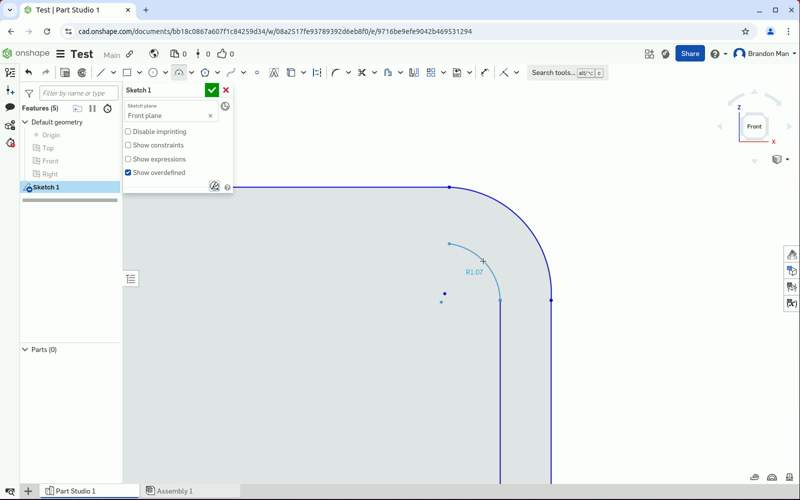
scroll(-6)
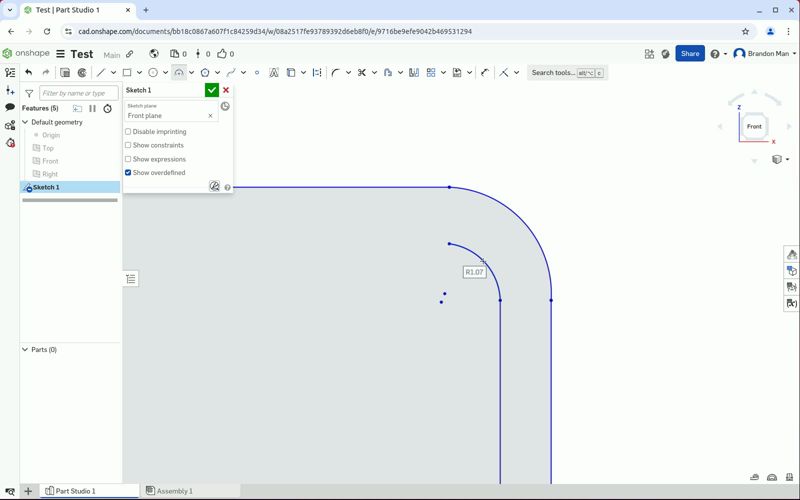
scroll(-6)
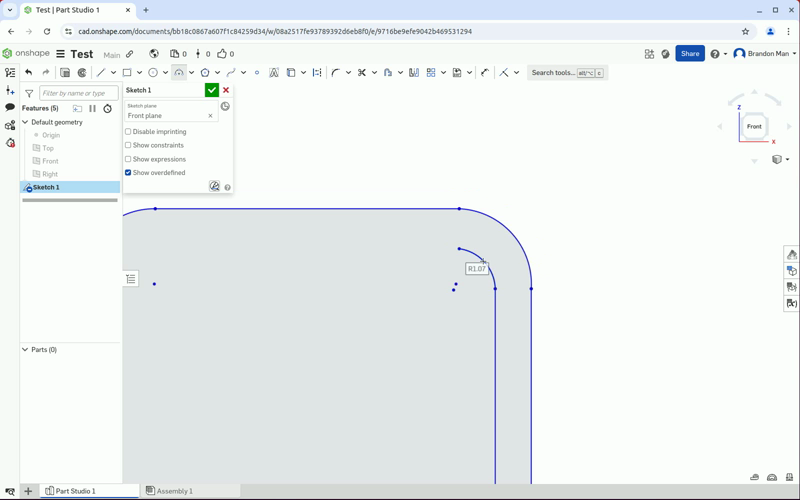
scroll(-6)
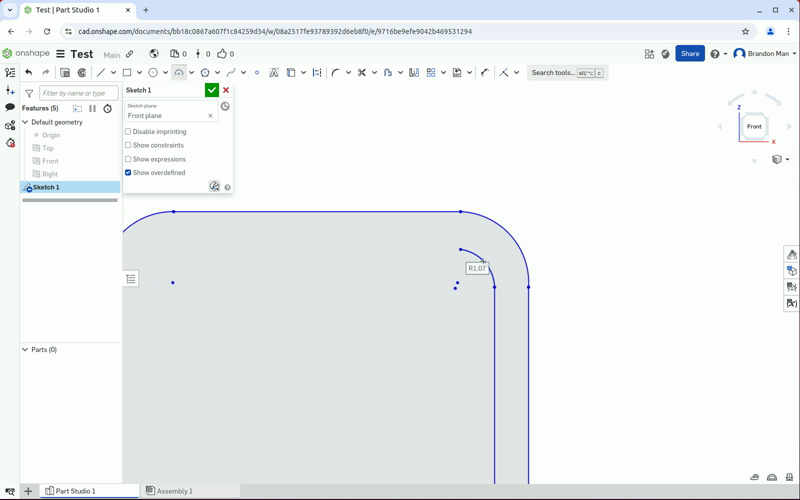
scroll(-6)
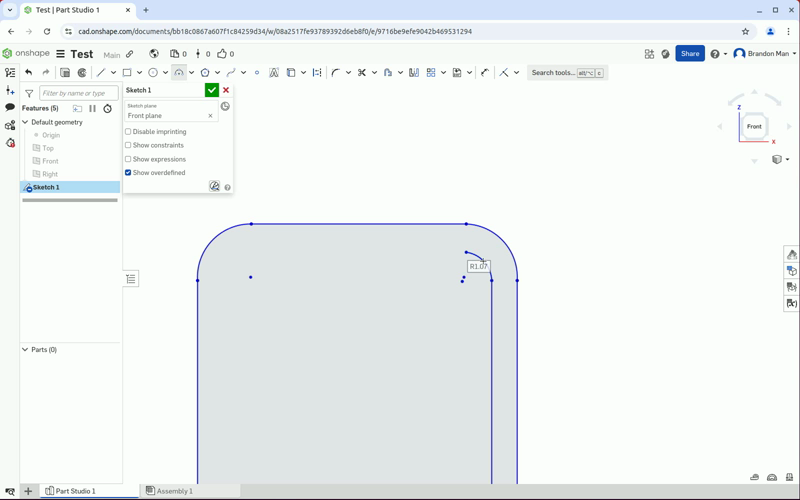
scroll(-6)
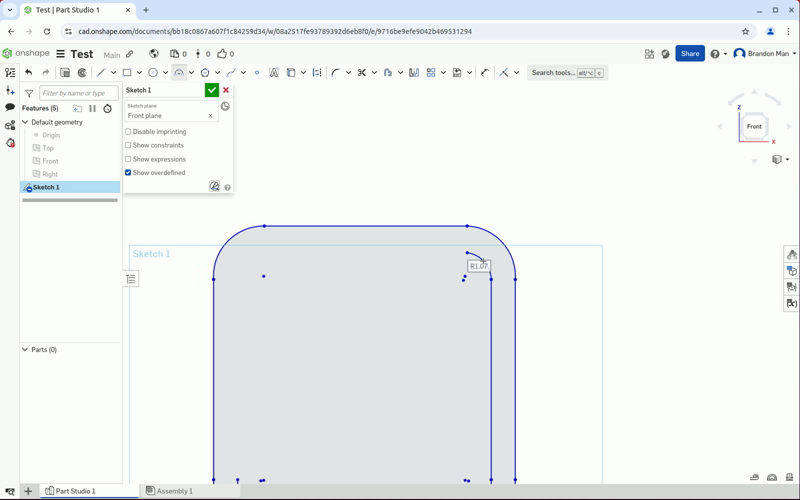
scroll(-6)
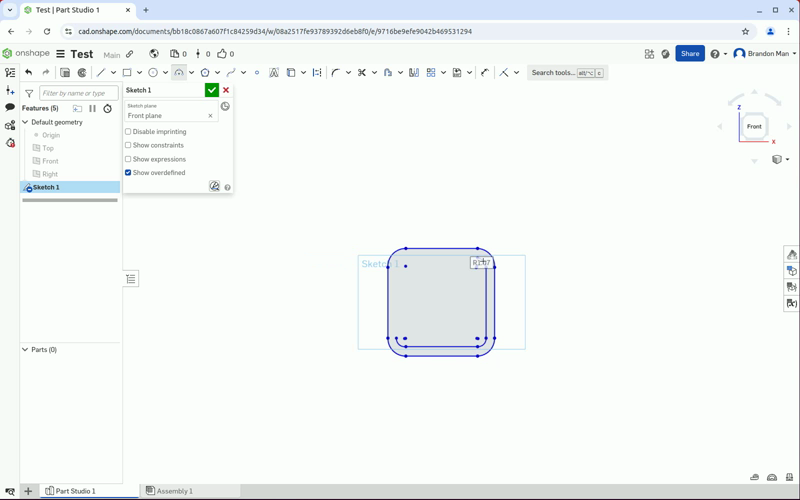
scroll(-6)
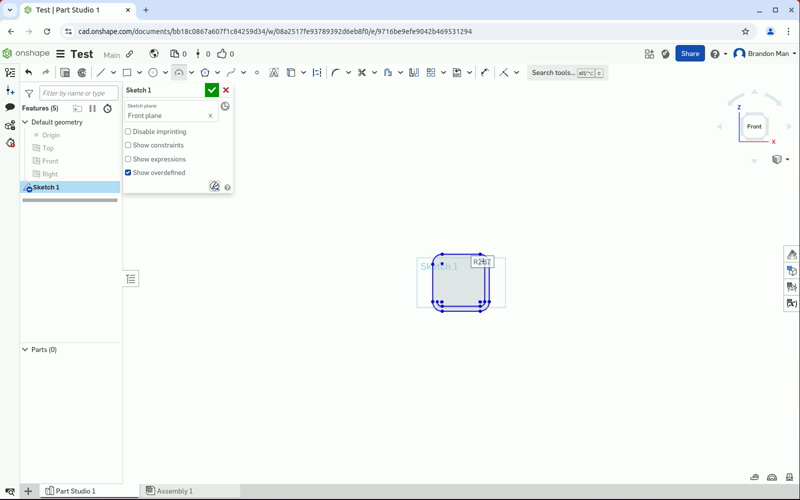
key_up(shift)
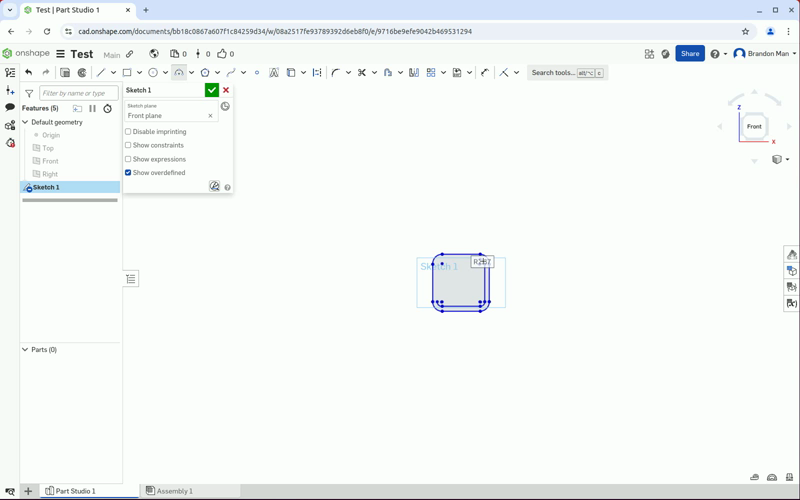
key(esc)
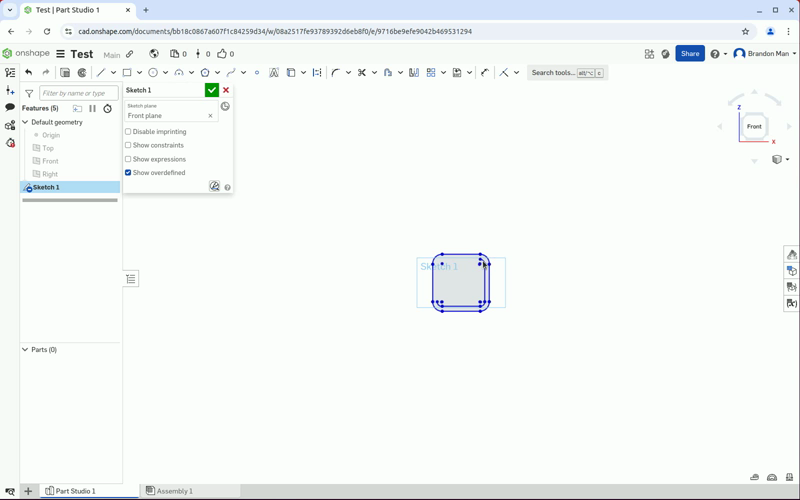
key(l)
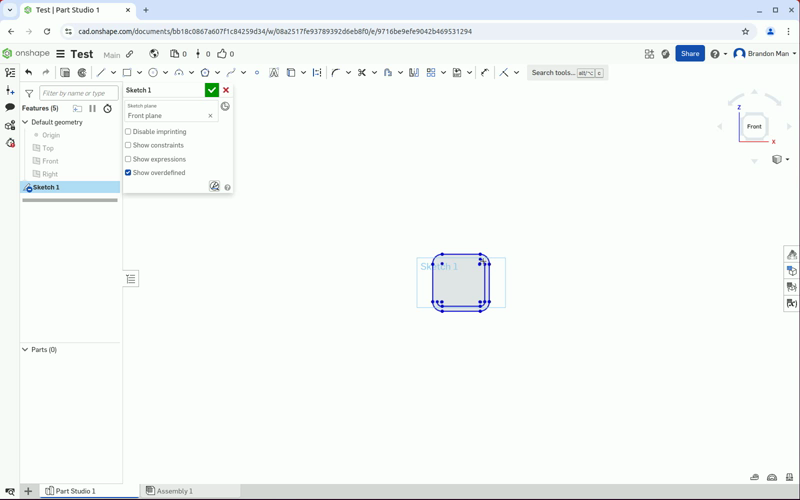
mouse_move(480, 259)
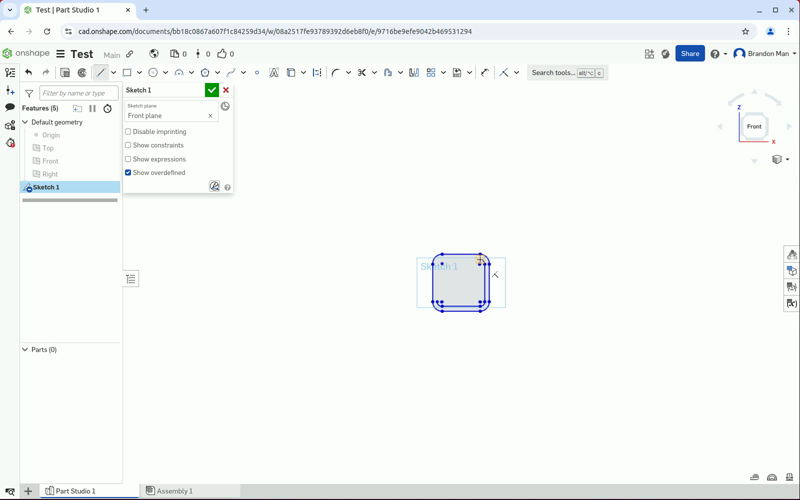
scroll(6)
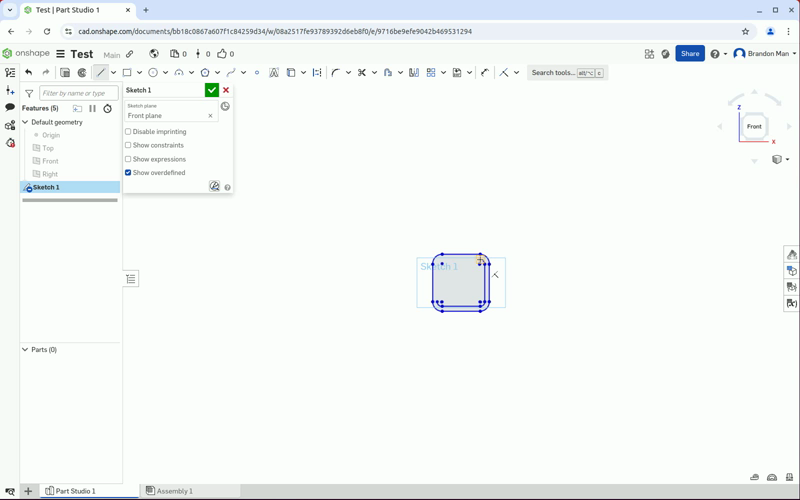
scroll(6)
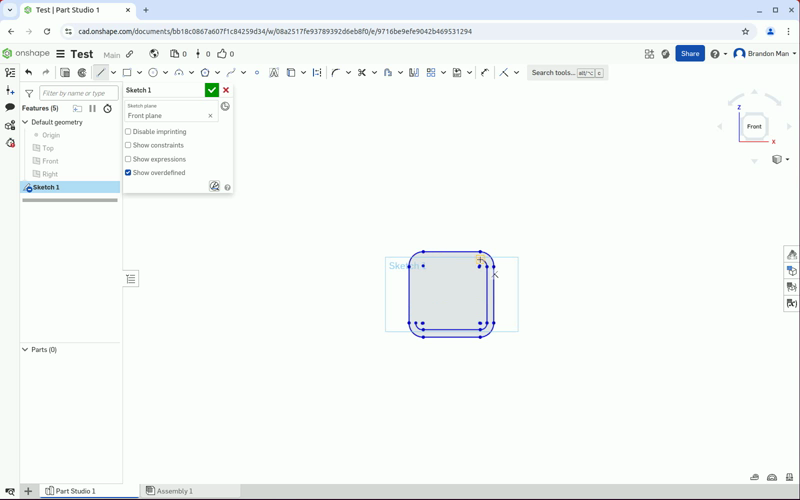
scroll(6)
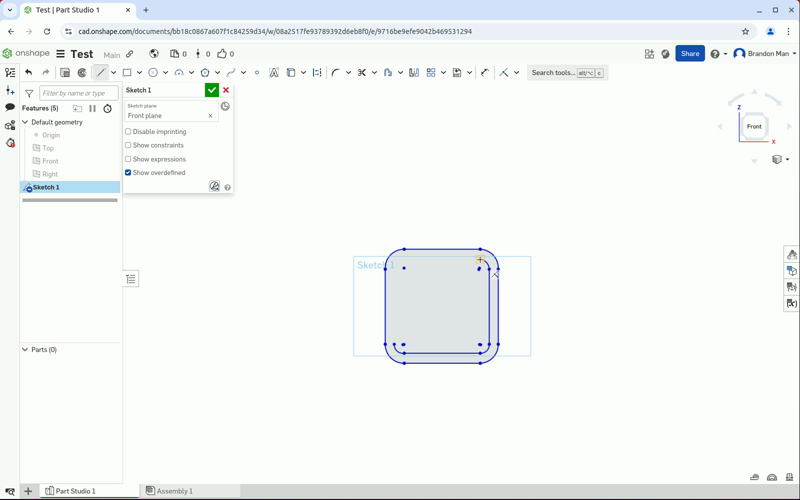
scroll(6)
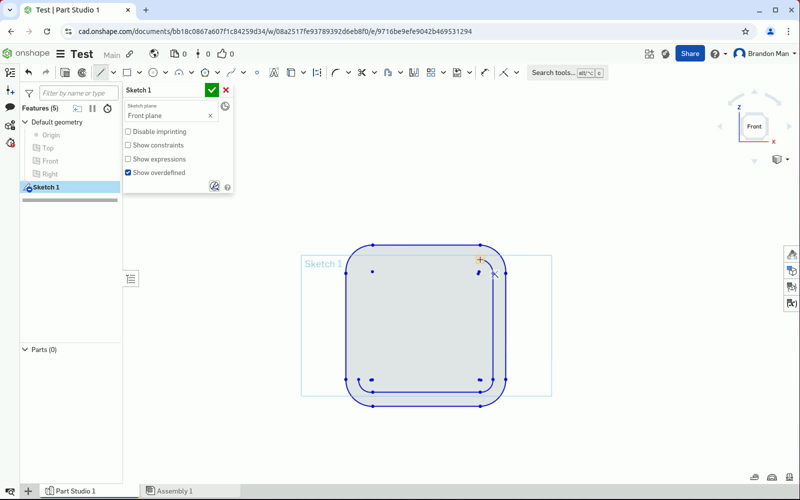
scroll(6)
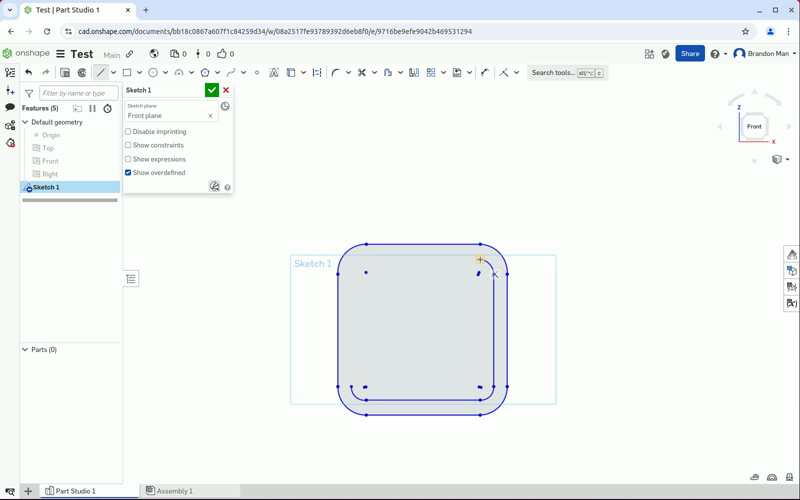
scroll(6)
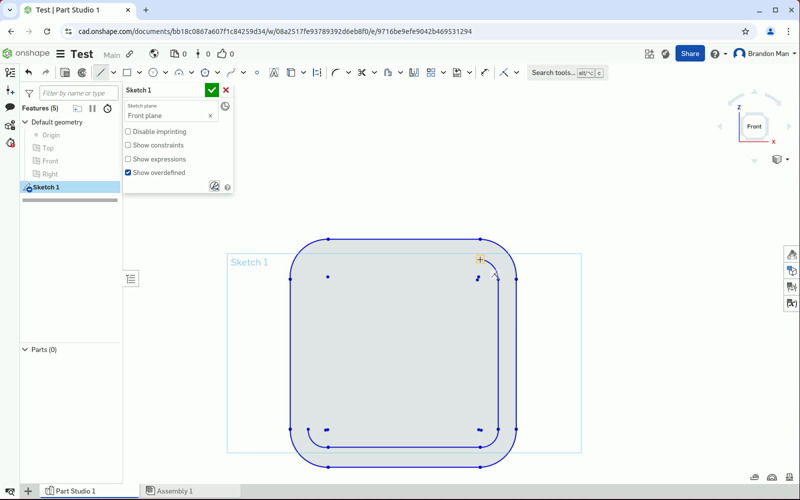
scroll(6)
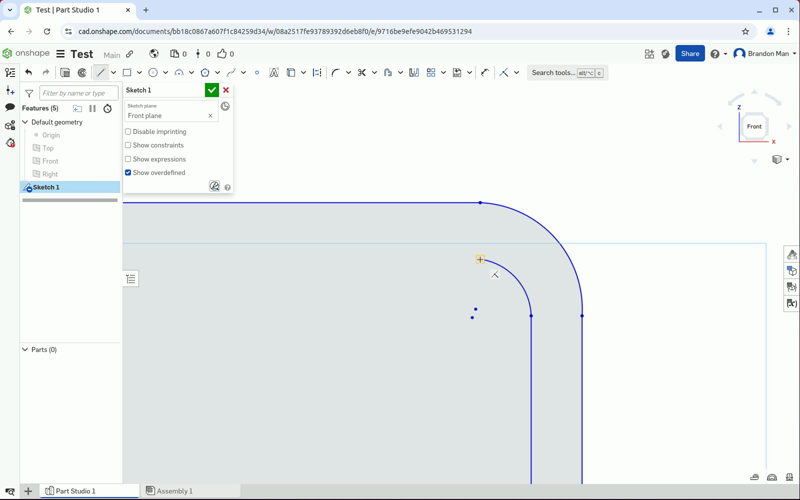
click(480, 259)
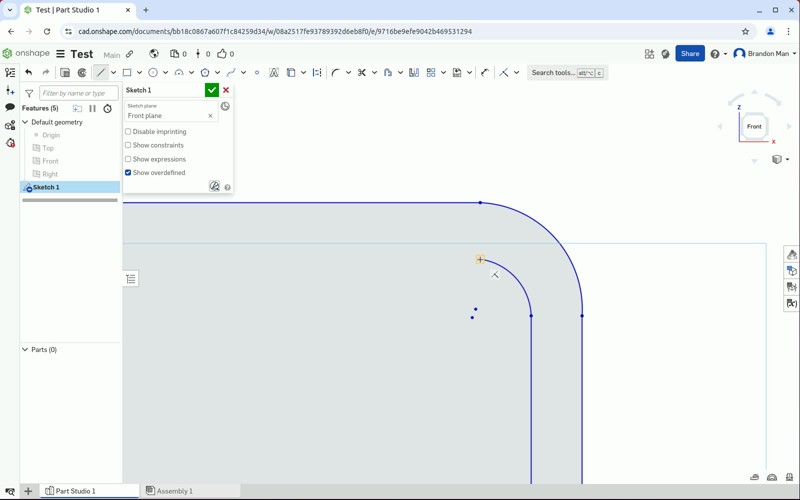
scroll(-6)
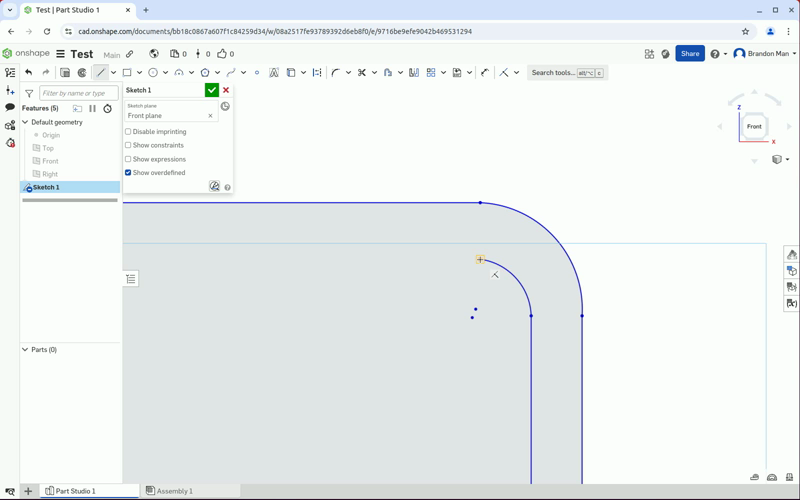
scroll(-6)
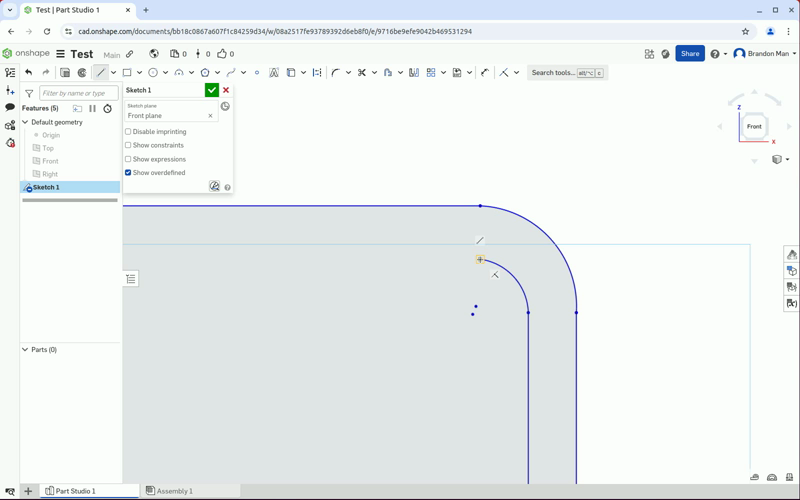
scroll(-6)
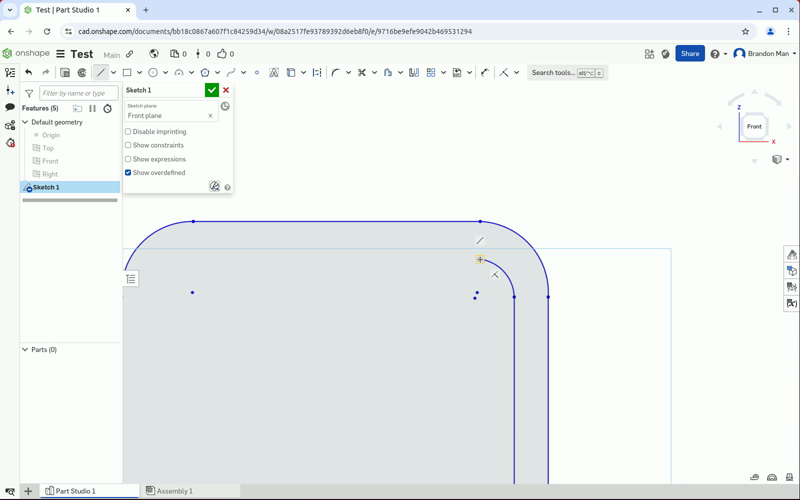
scroll(-6)
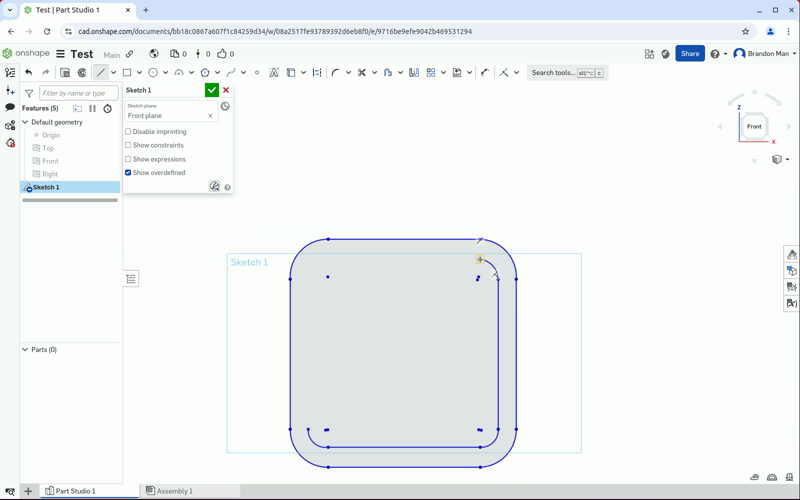
scroll(-6)
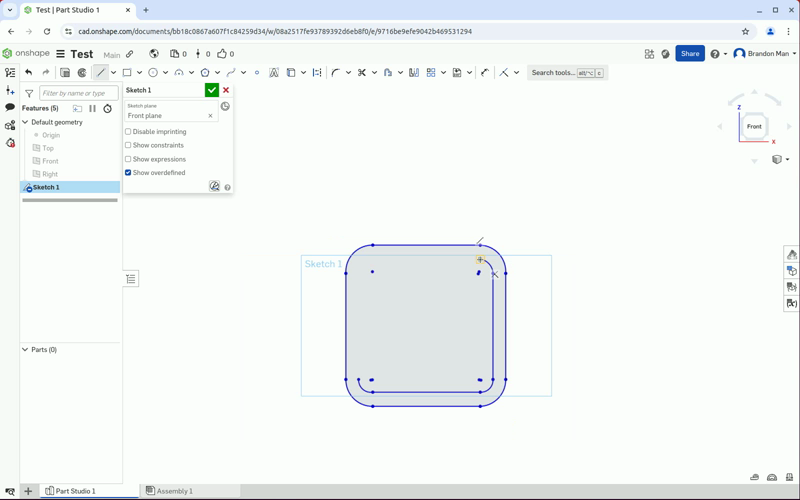
scroll(-6)
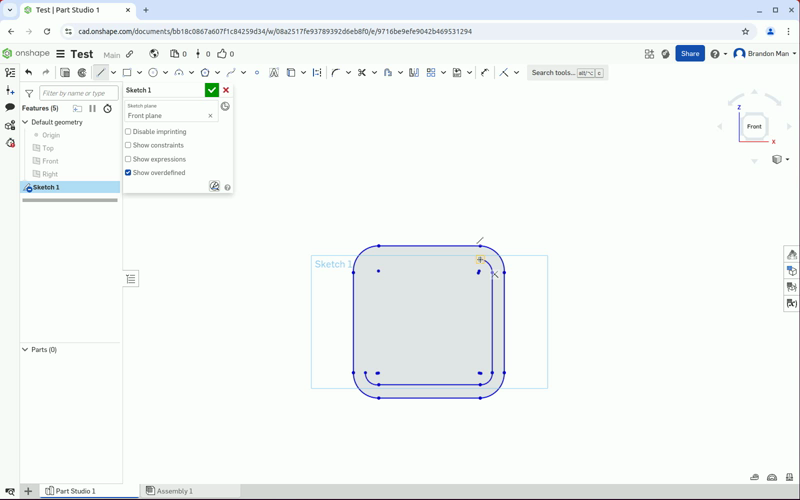
scroll(-6)
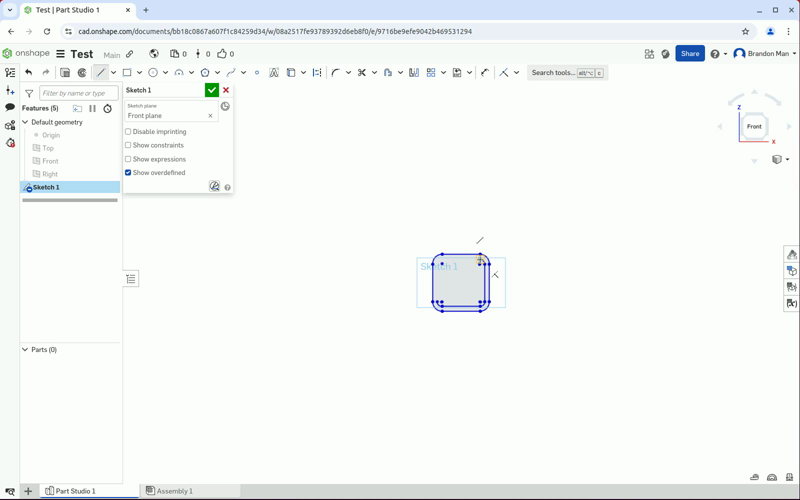
key_down(shift)
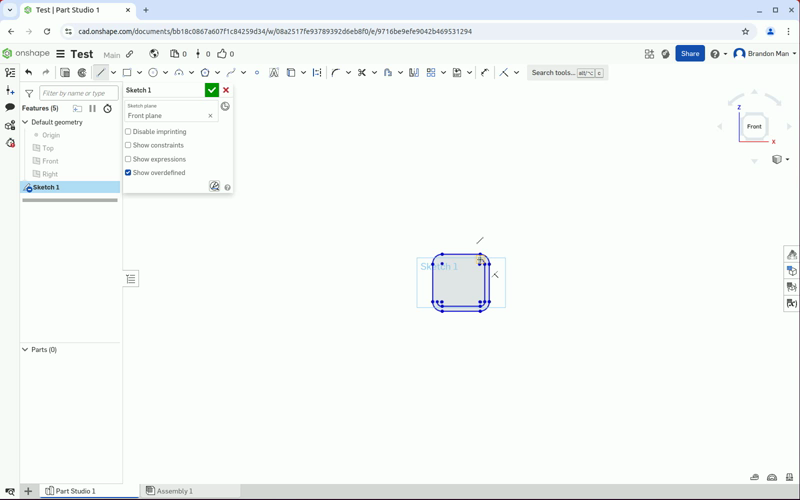
mouse_move(510, 259)
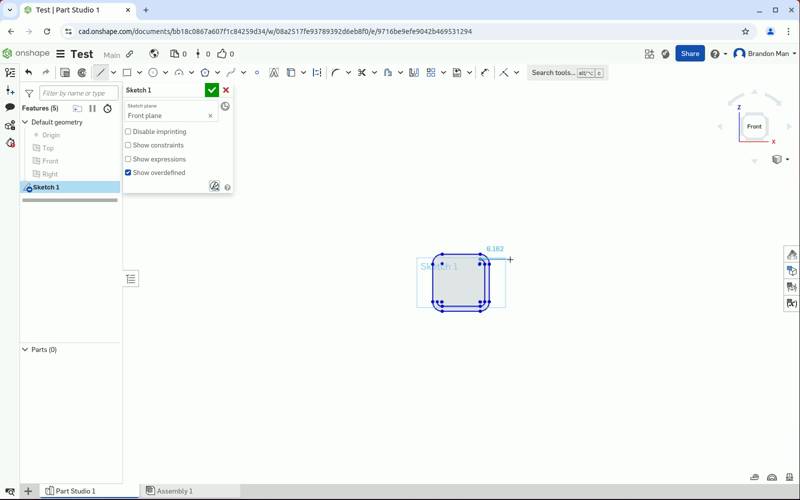
mouse_move(442, 259)
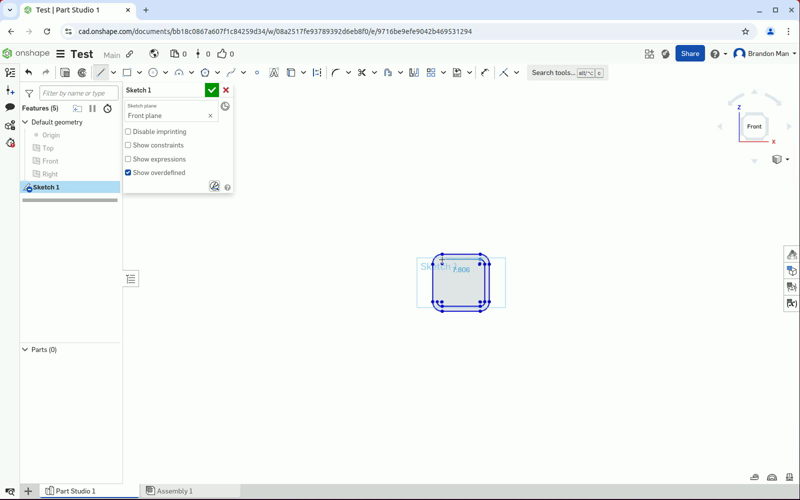
click(442, 259)
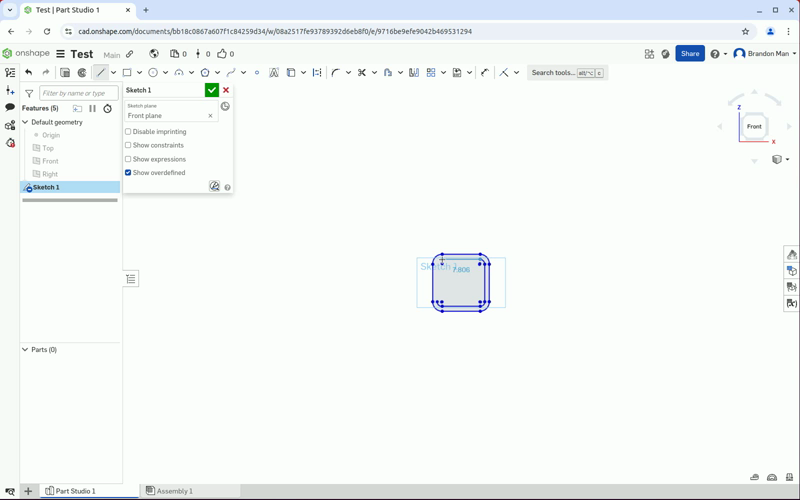
key_up(shift)
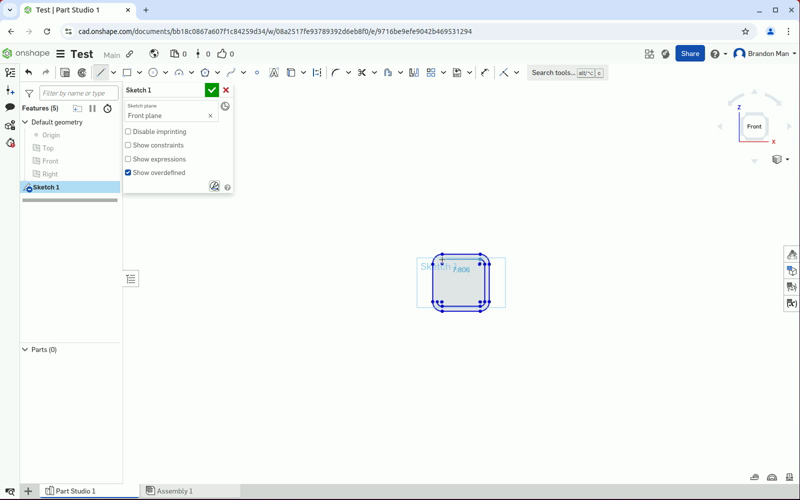
key(esc)
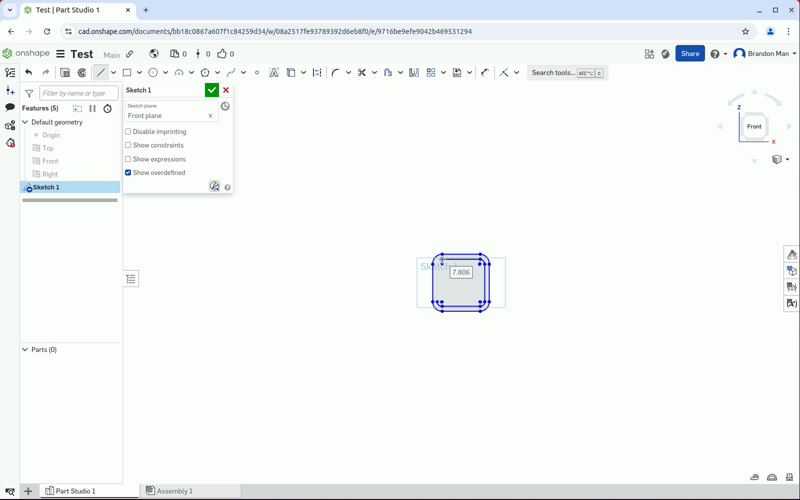
key(a)
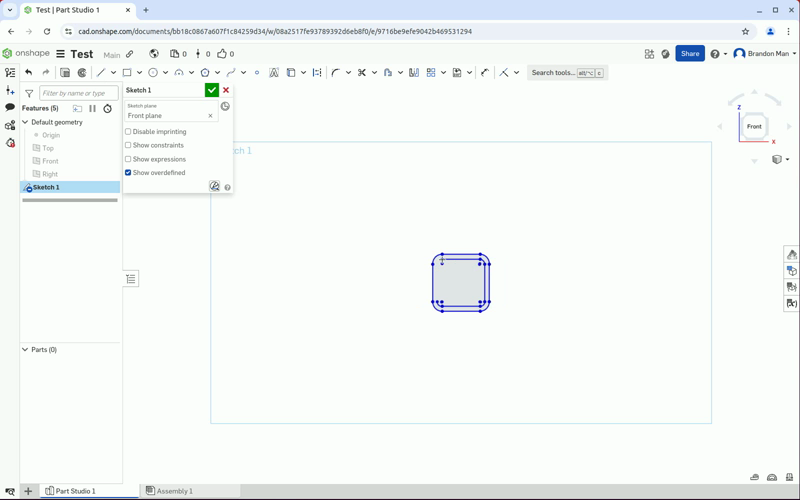
mouse_move(442, 259)
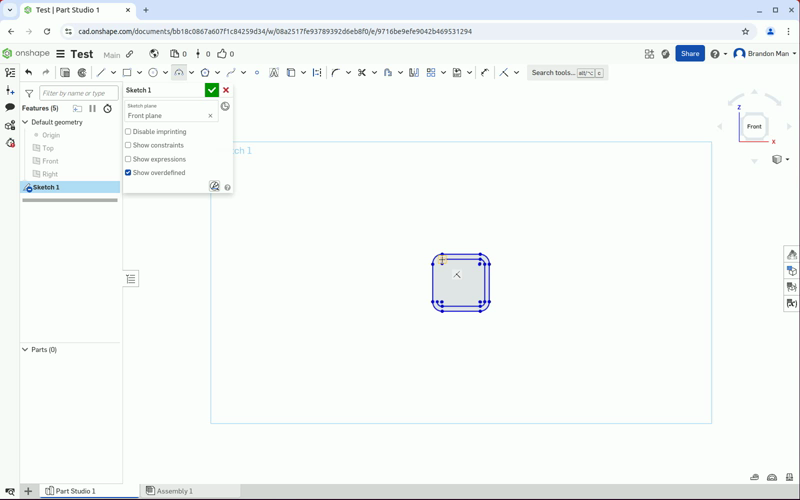
click(442, 259)
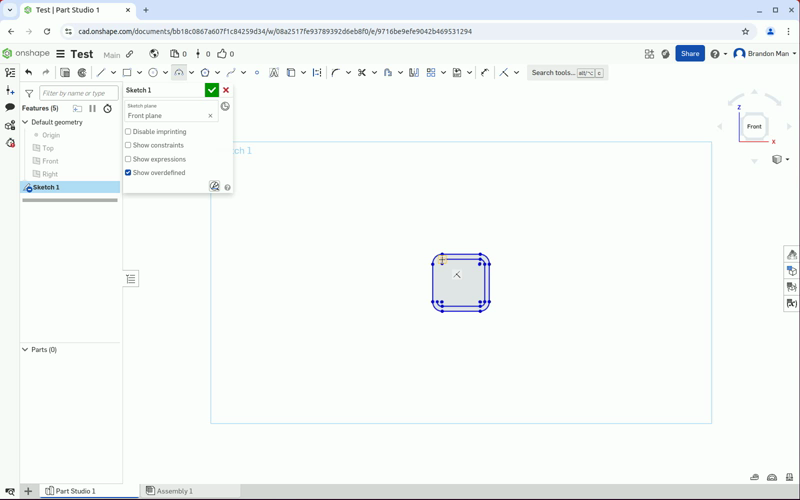
key_down(shift)
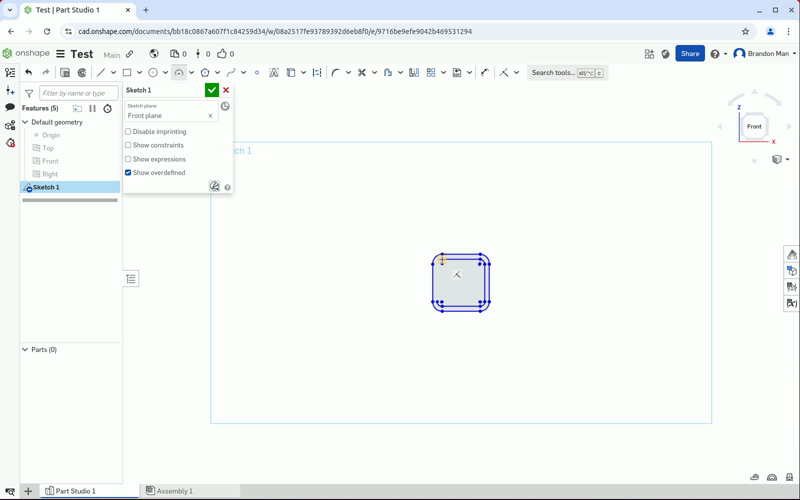
mouse_move(437, 264)
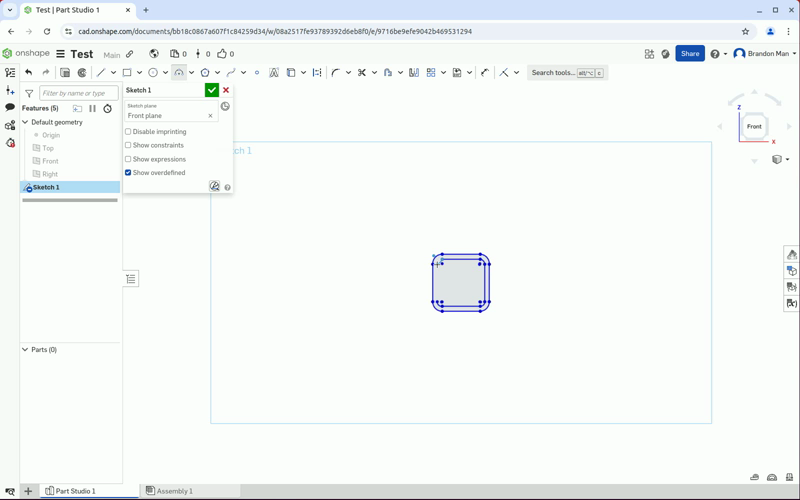
scroll(6)
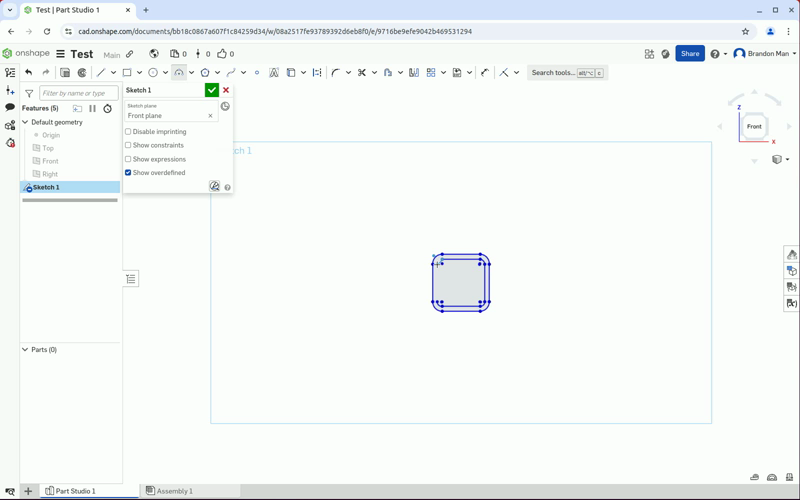
scroll(6)
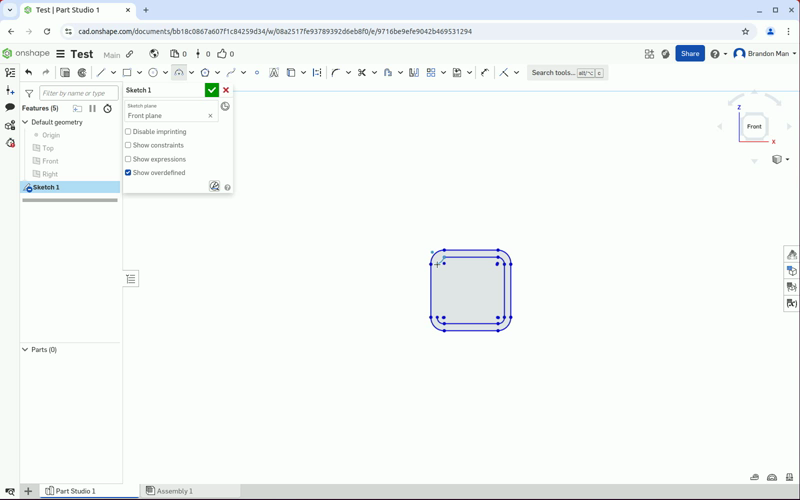
scroll(6)
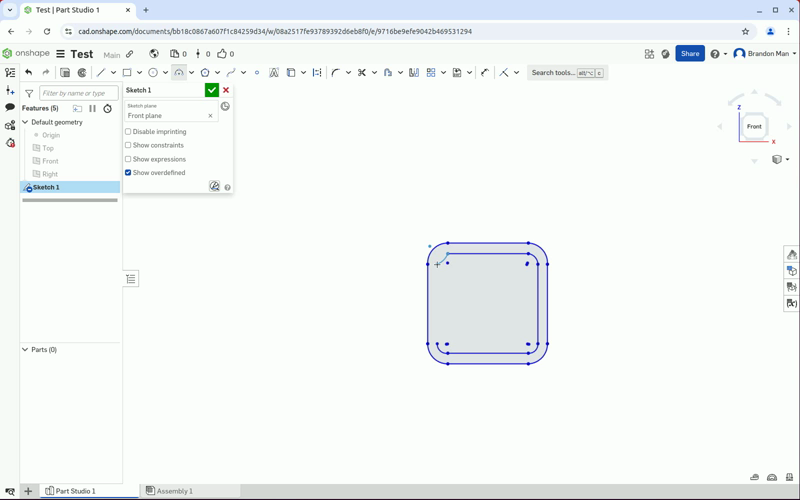
scroll(6)
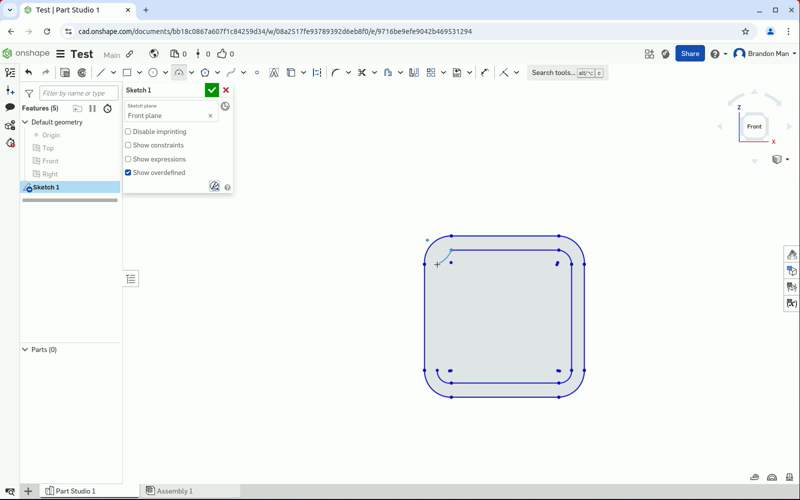
scroll(6)
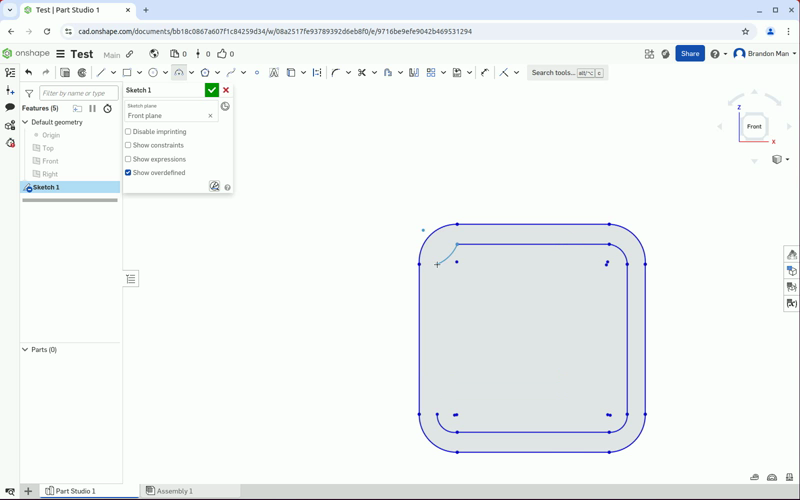
scroll(6)
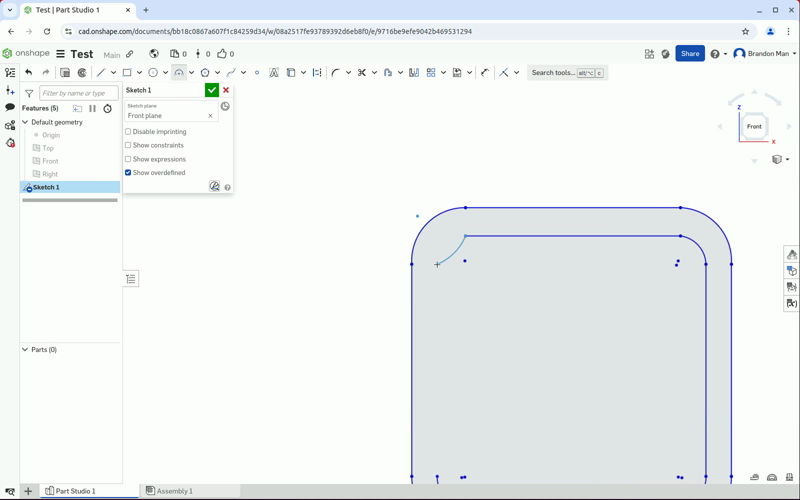
scroll(6)
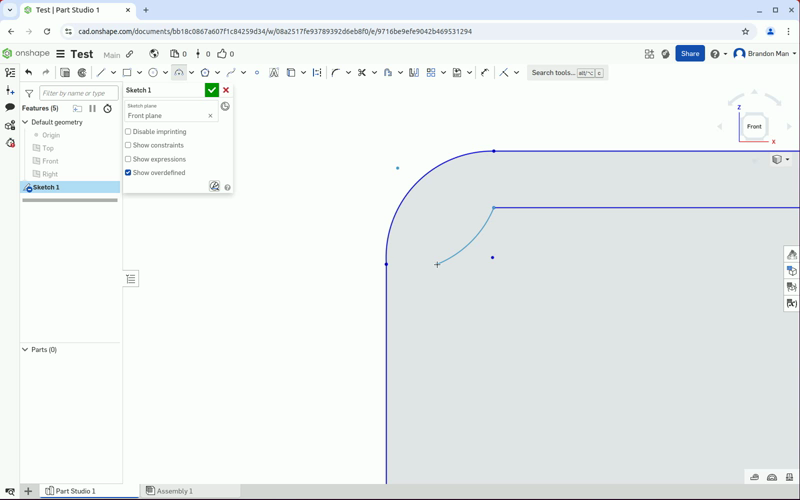
click(437, 264)
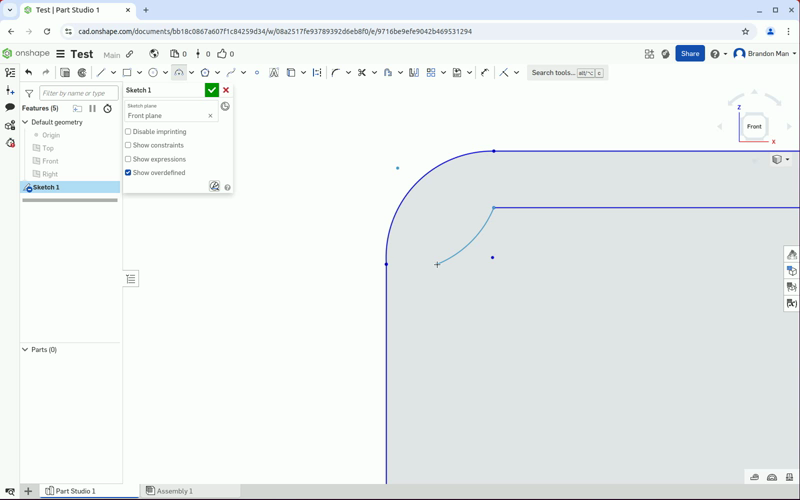
scroll(-6)
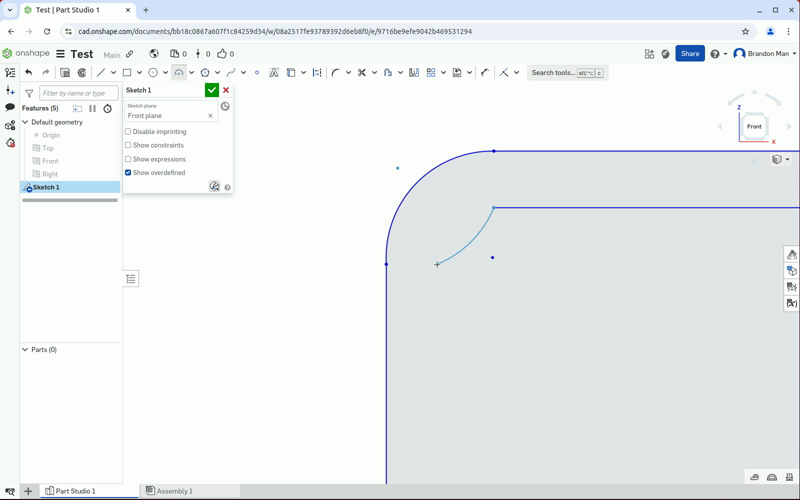
scroll(-6)
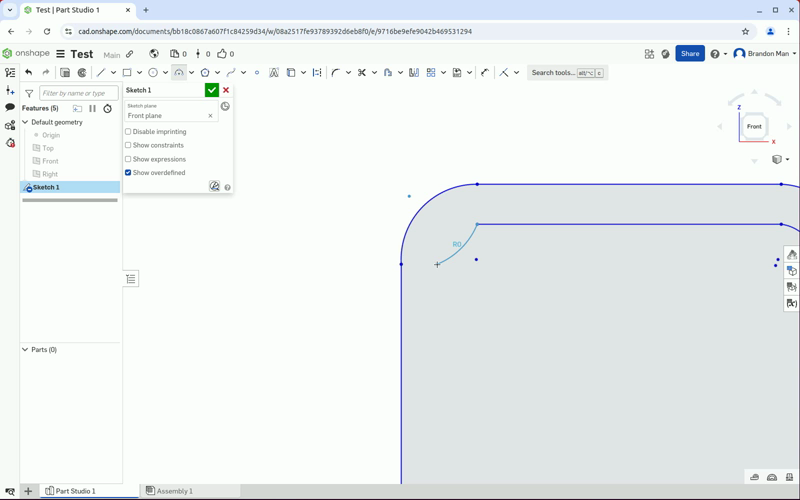
scroll(-6)
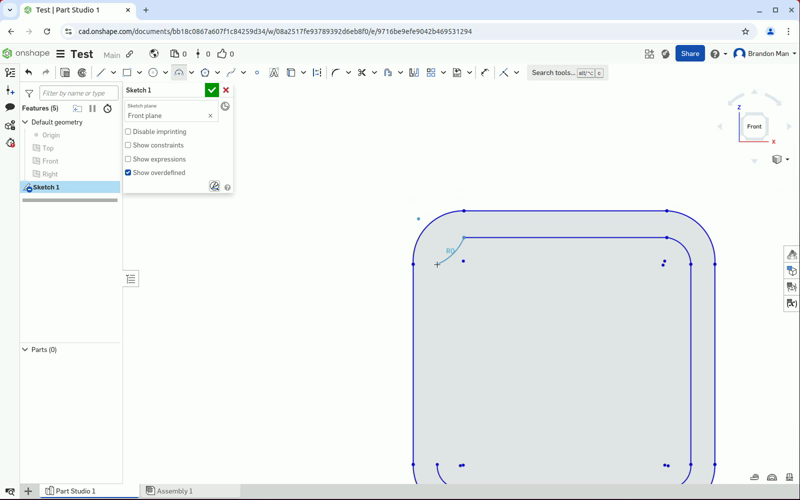
scroll(-6)
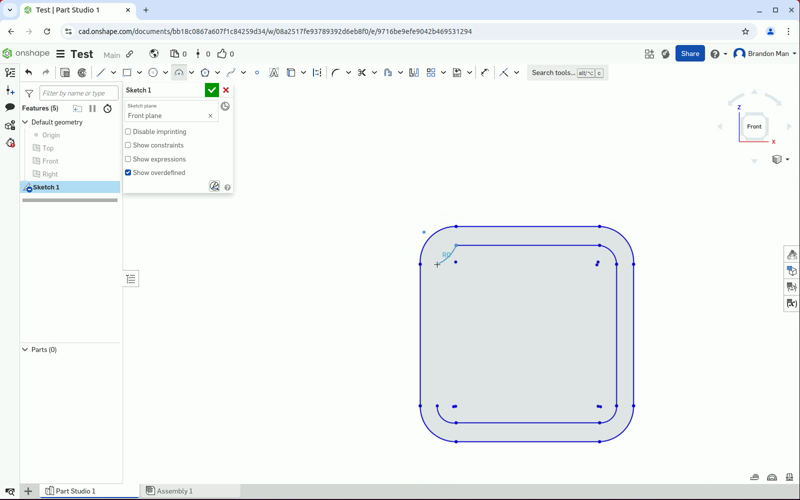
scroll(-6)
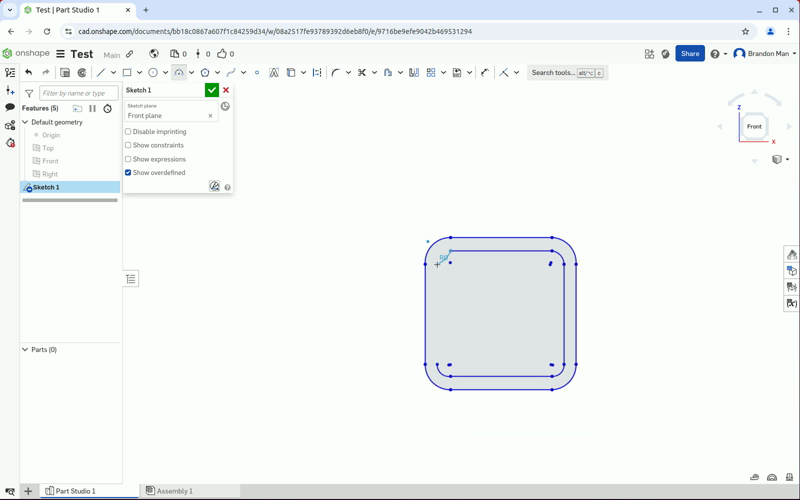
scroll(-6)
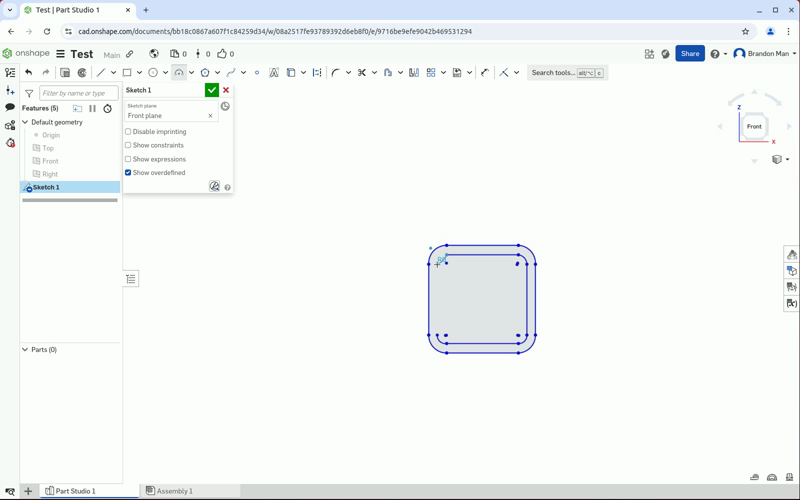
scroll(-6)
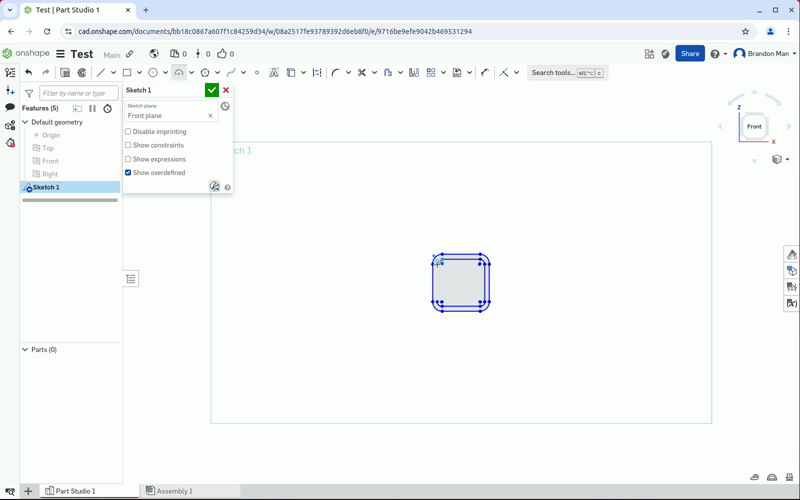
mouse_move(438, 260)
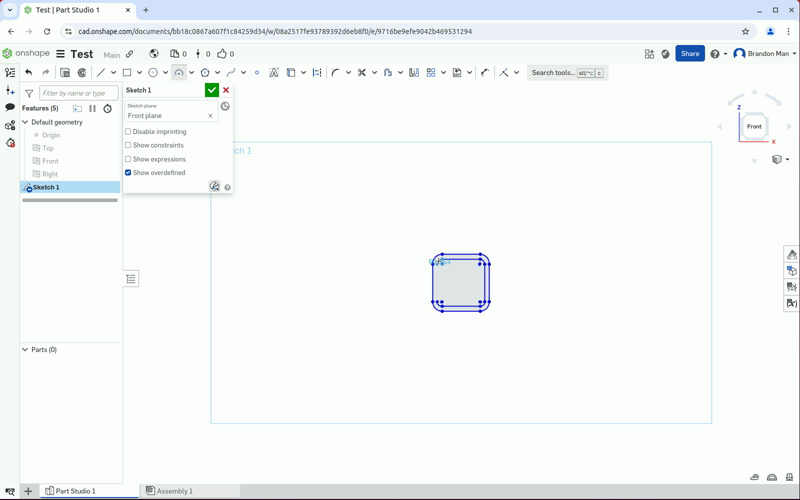
scroll(6)
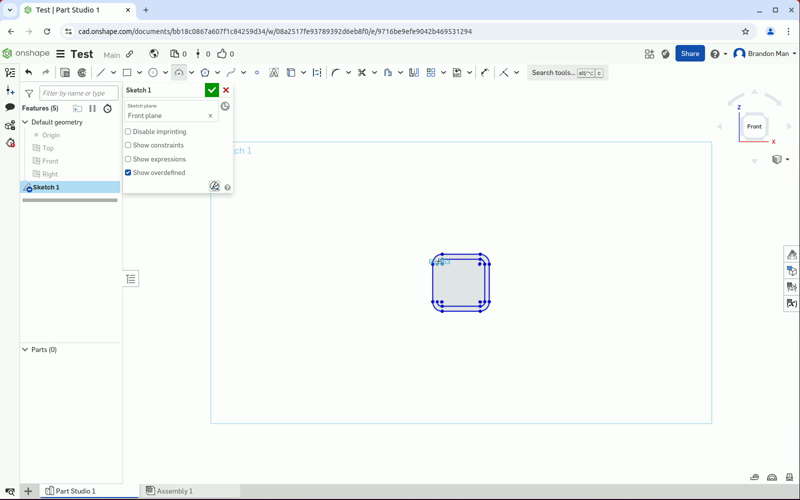
scroll(6)
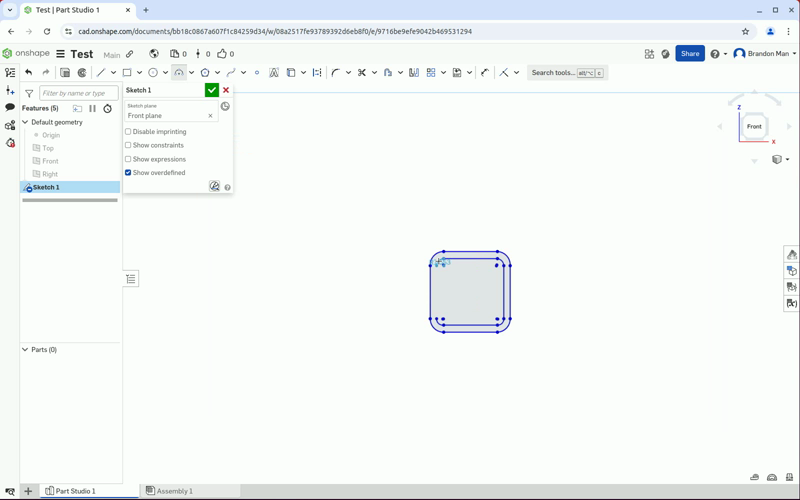
scroll(6)
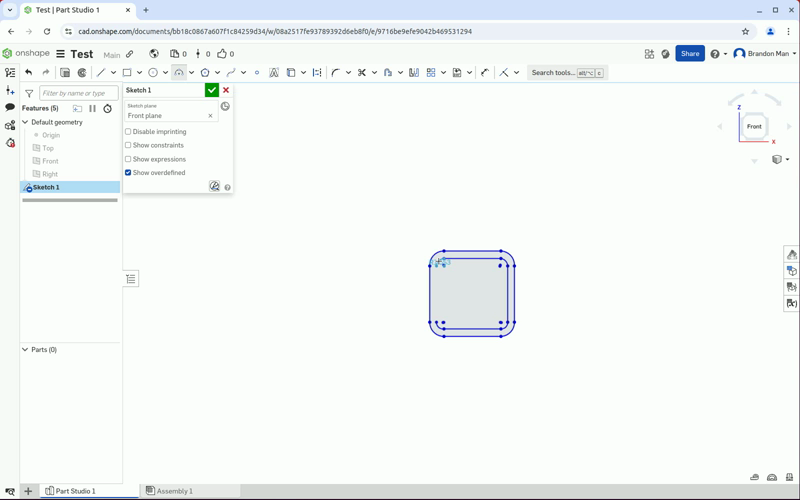
scroll(6)
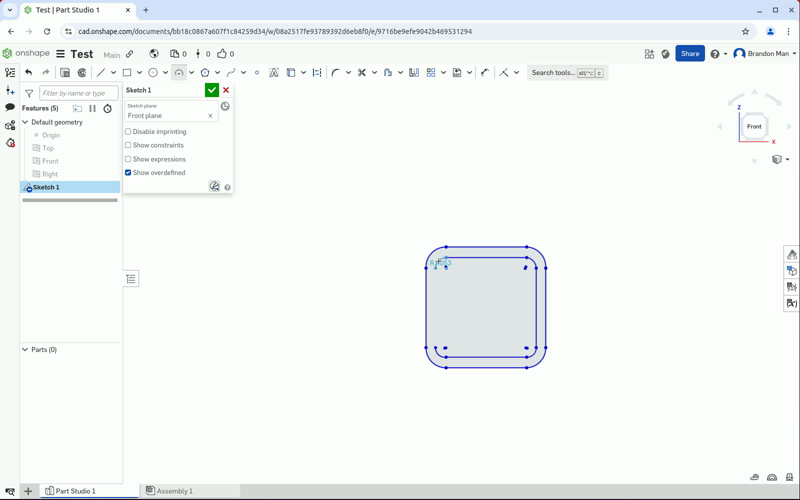
scroll(6)
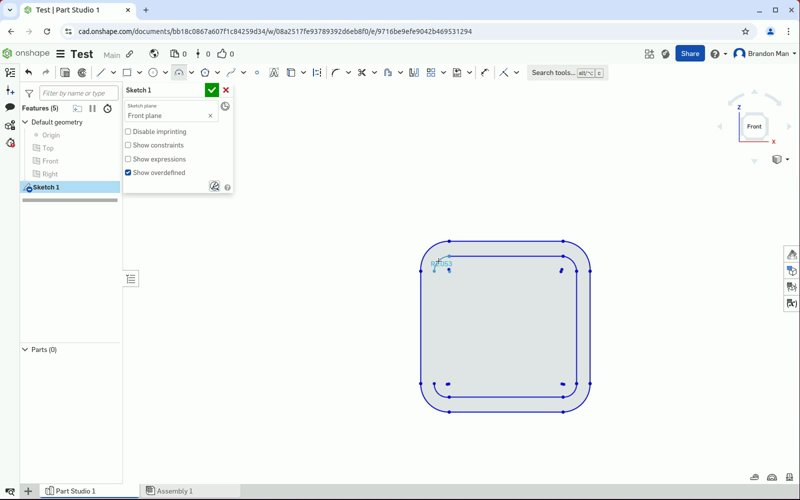
scroll(6)
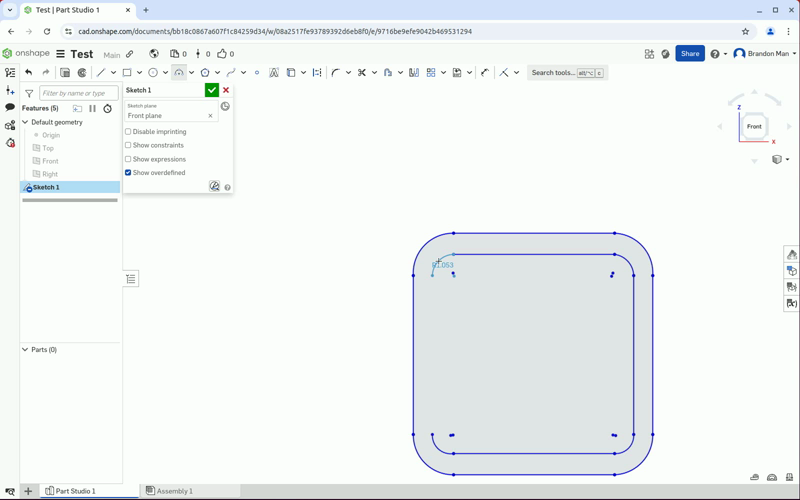
scroll(6)
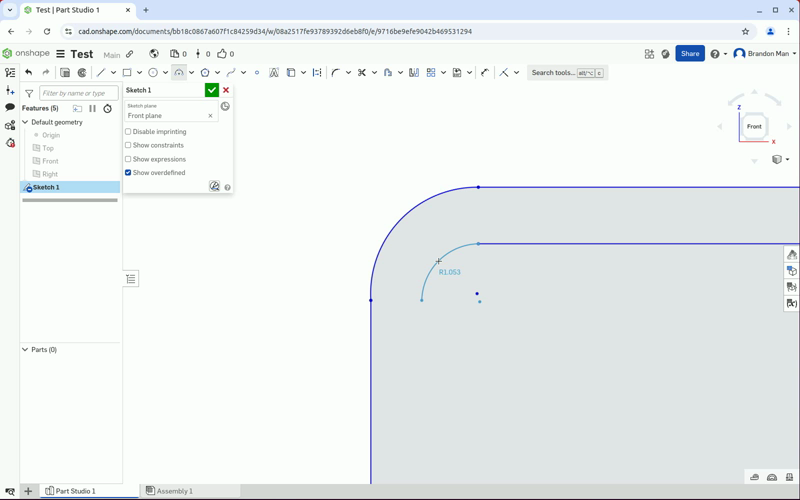
click(438, 260)
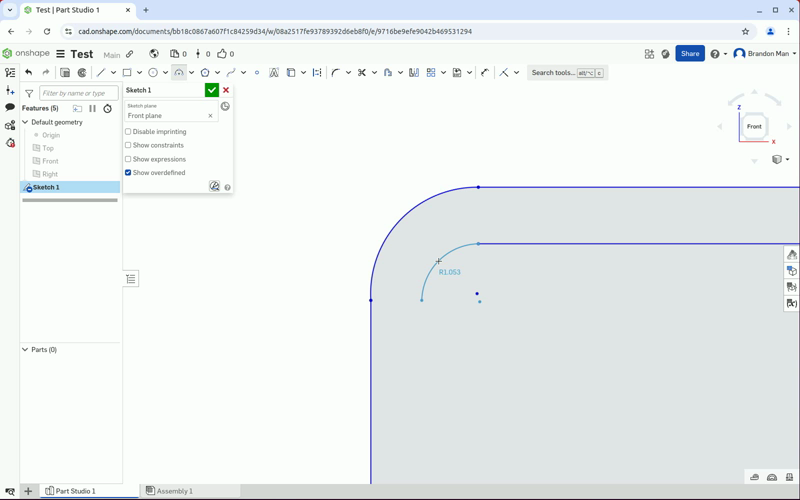
scroll(-6)
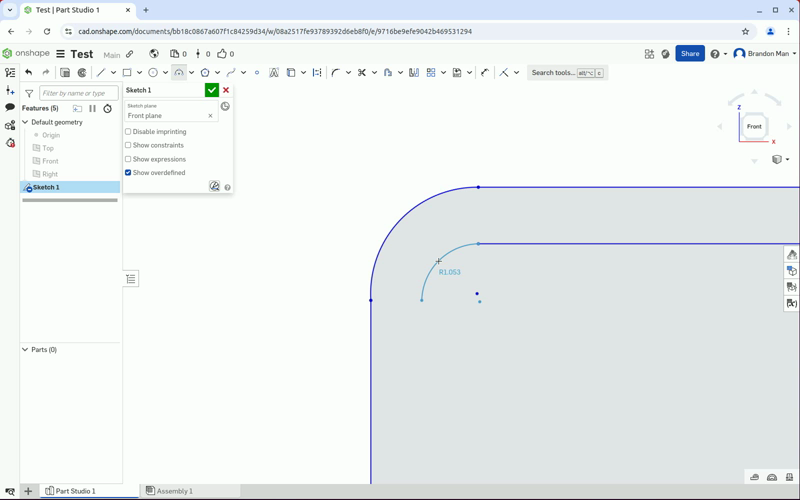
scroll(-6)
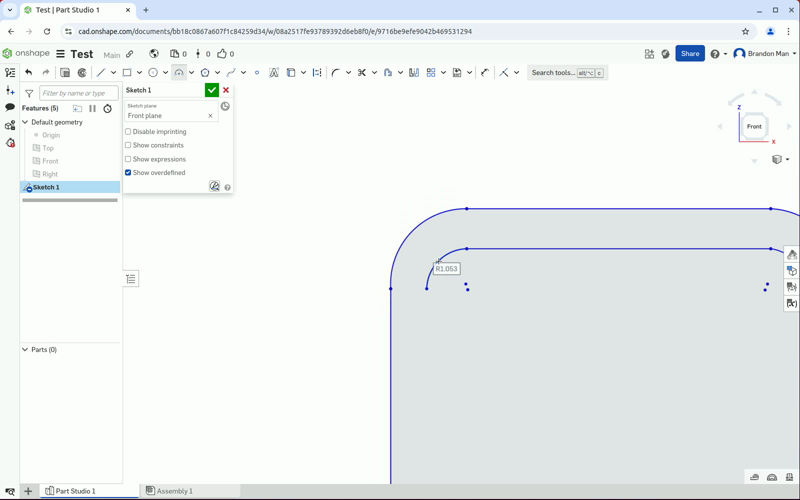
scroll(-6)
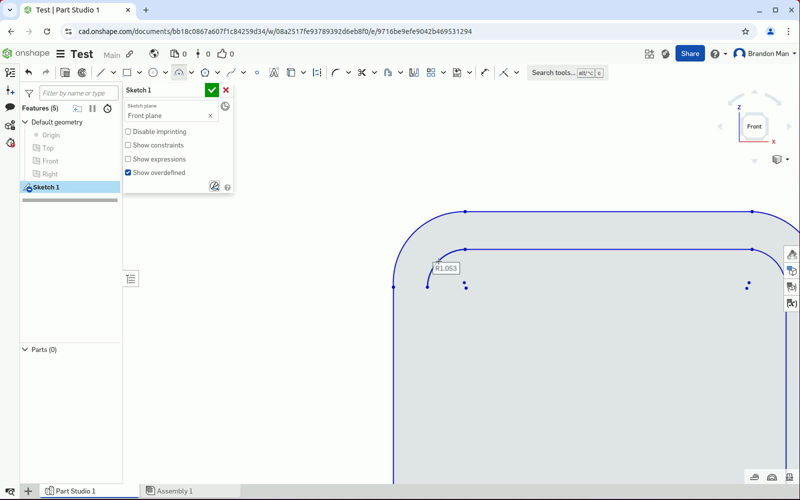
scroll(-6)
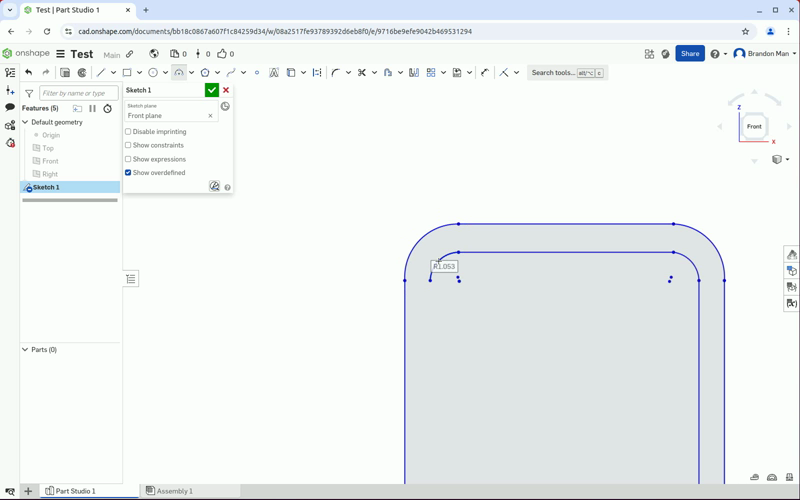
scroll(-6)
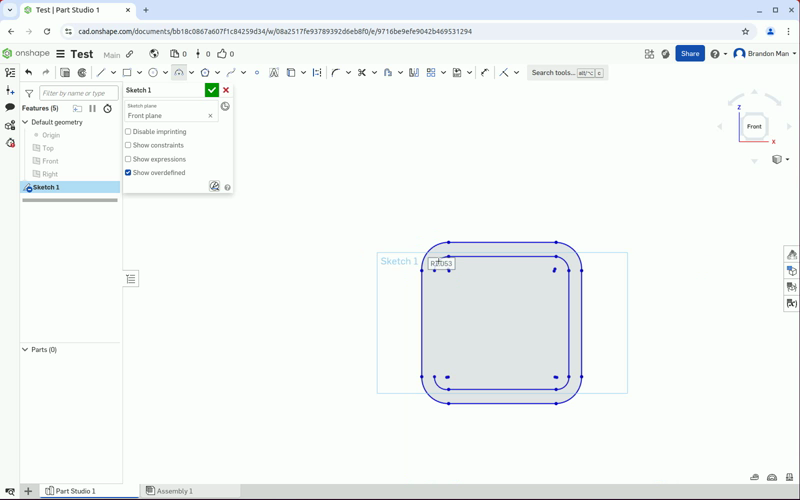
scroll(-6)
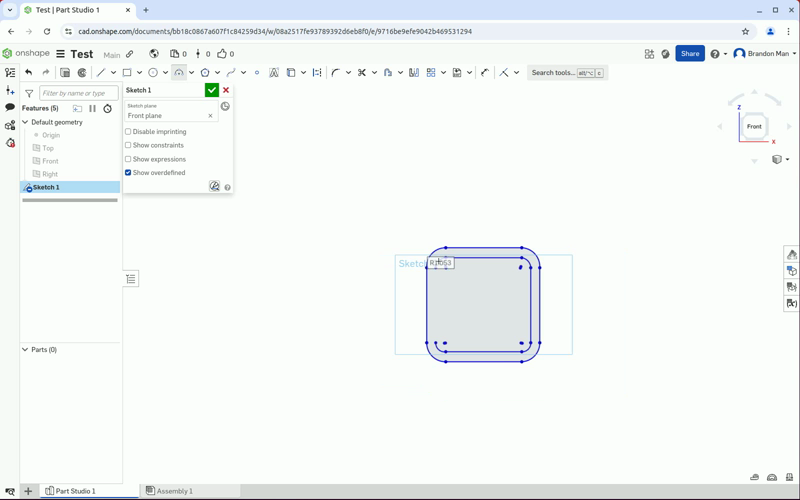
scroll(-6)
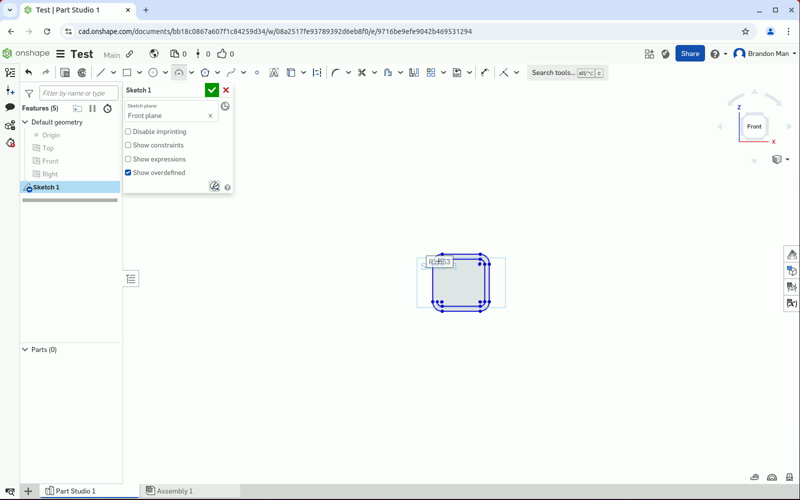
key_up(shift)
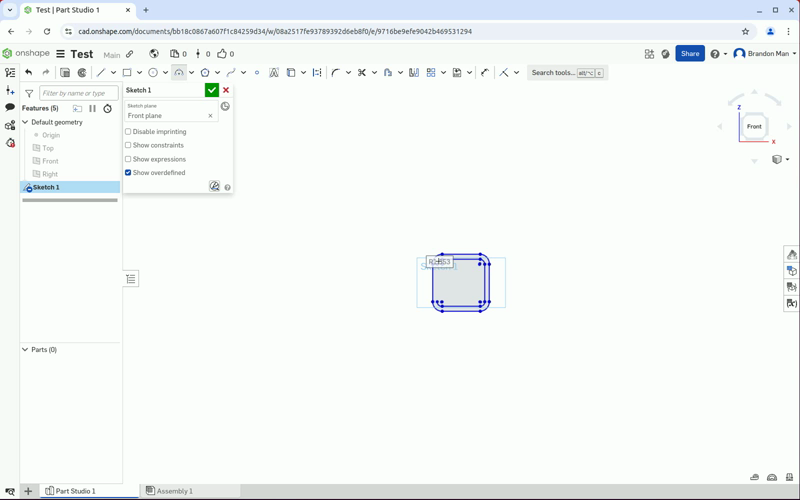
key(esc)
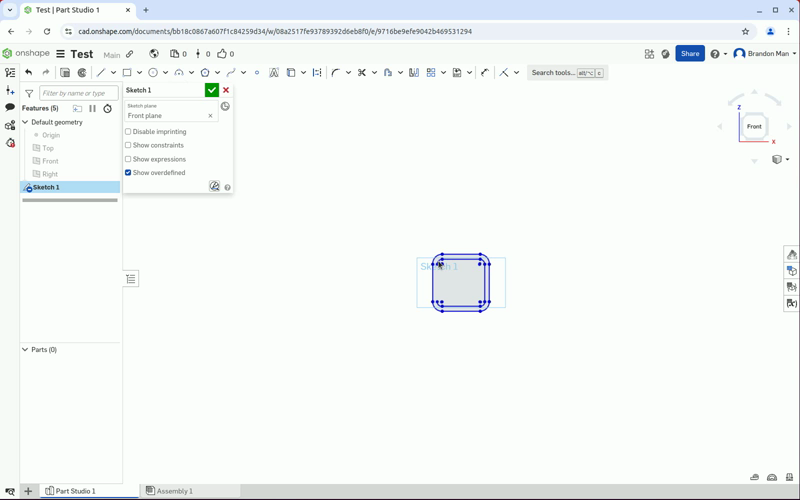
key(l)
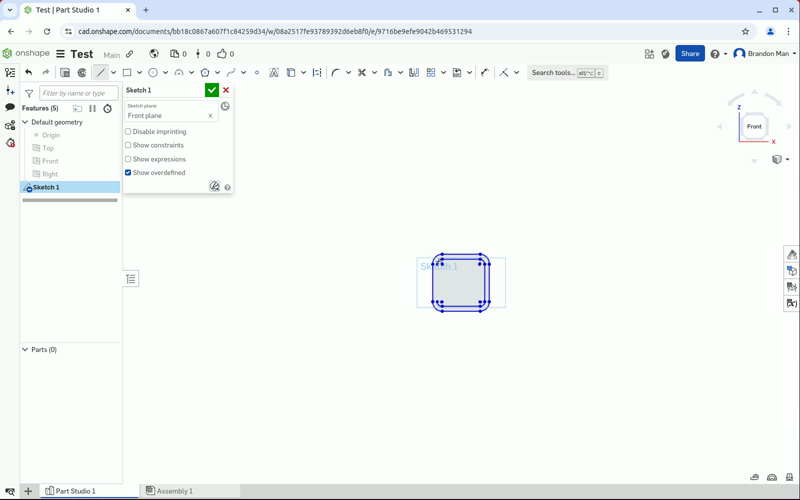
mouse_move(437, 264)
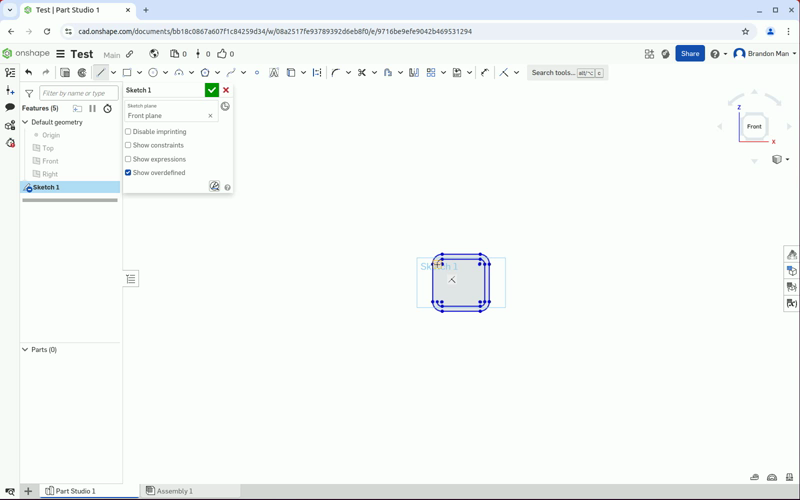
scroll(6)
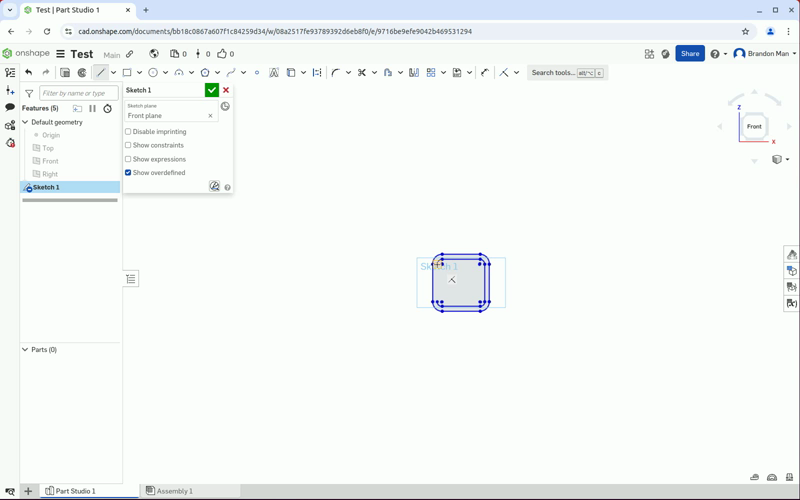
scroll(6)
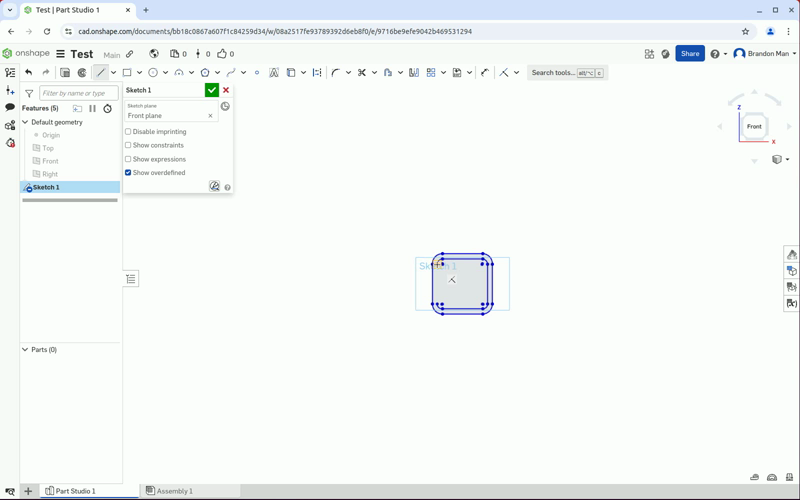
scroll(6)
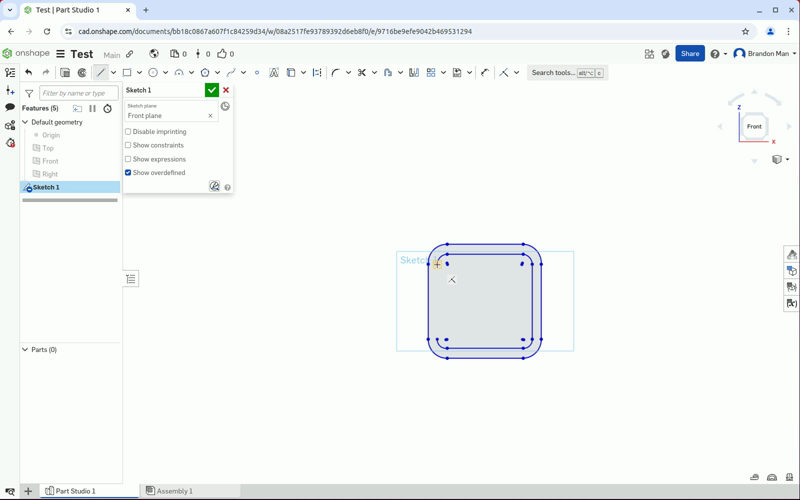
scroll(6)
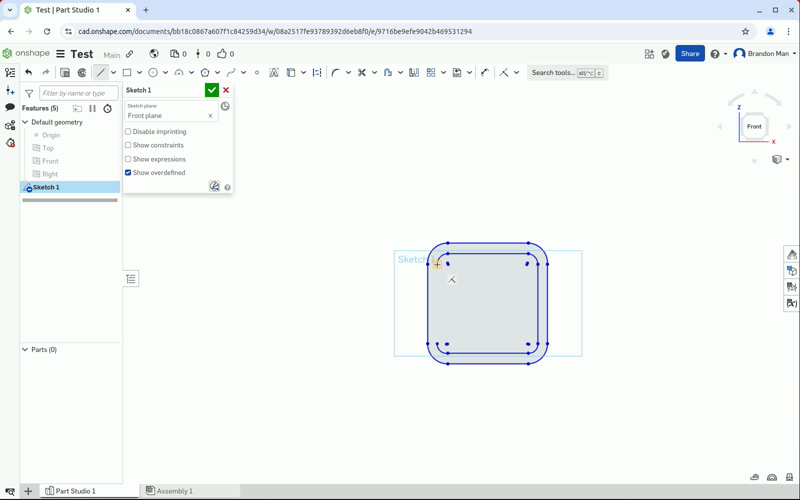
scroll(6)
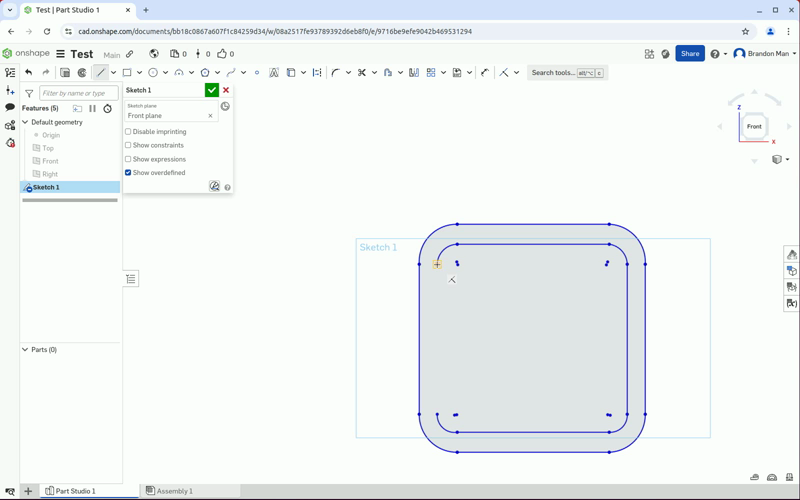
scroll(6)
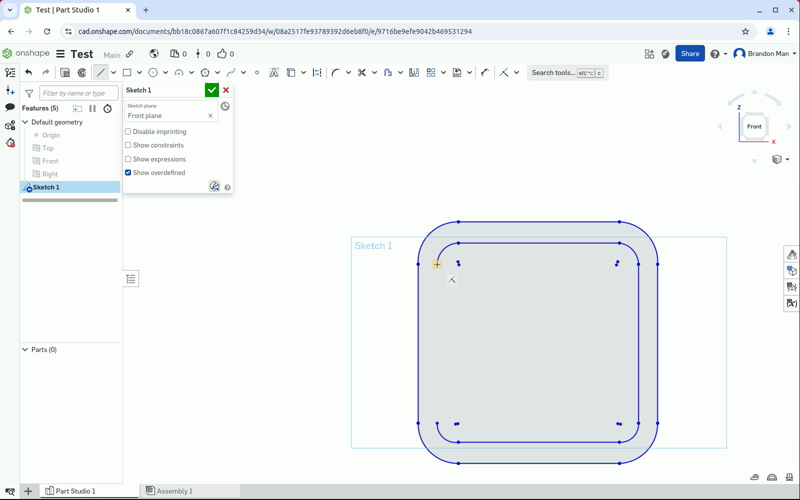
scroll(6)
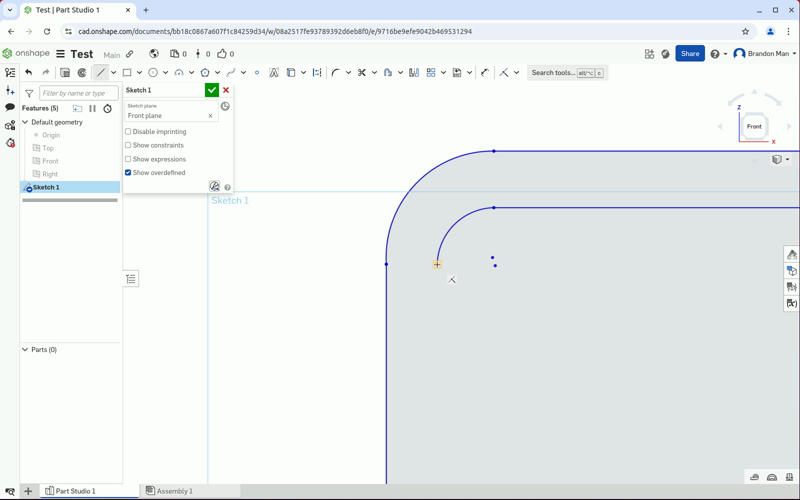
click(437, 264)
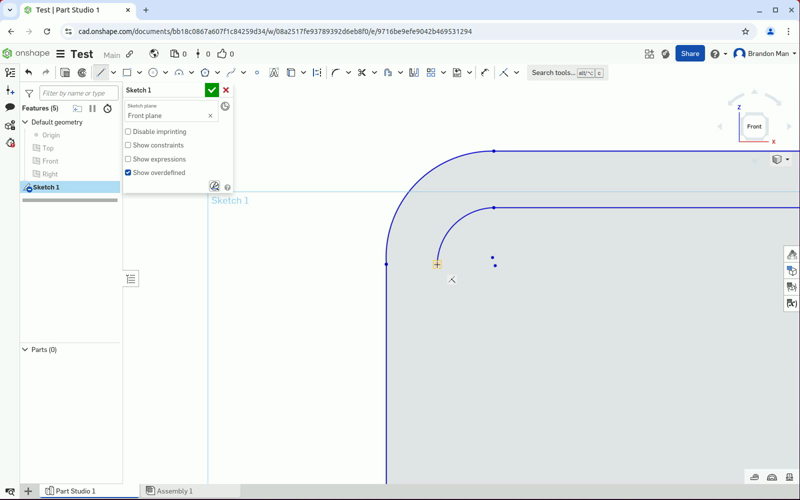
scroll(-6)
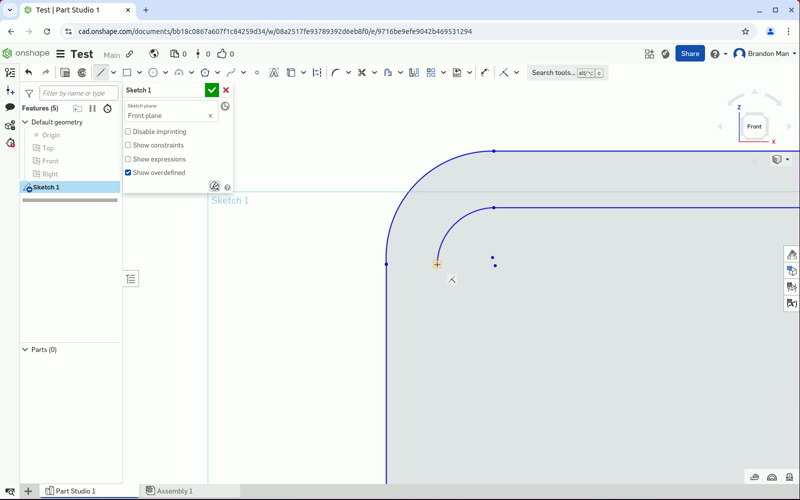
scroll(-6)
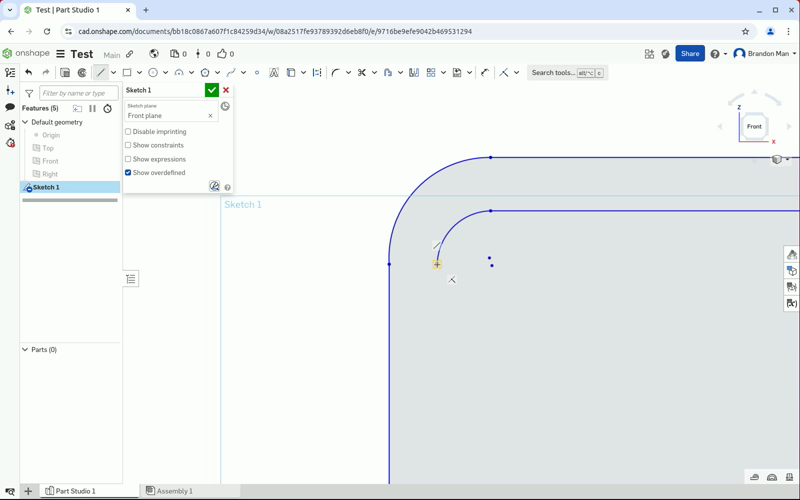
scroll(-6)
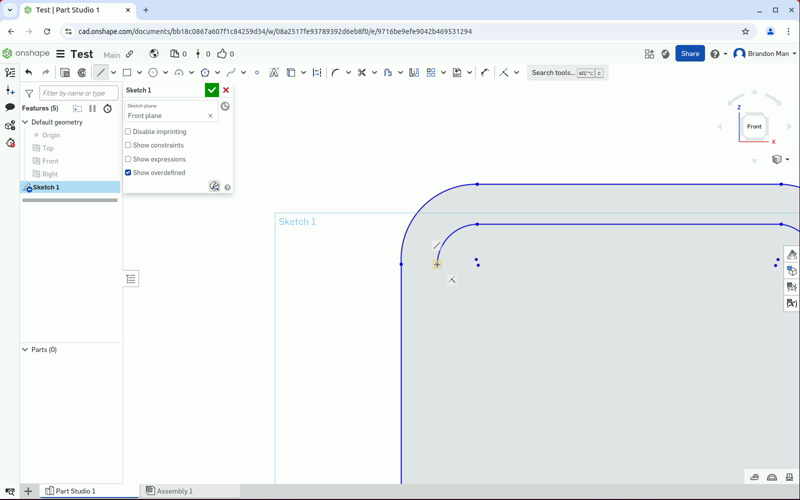
scroll(-6)
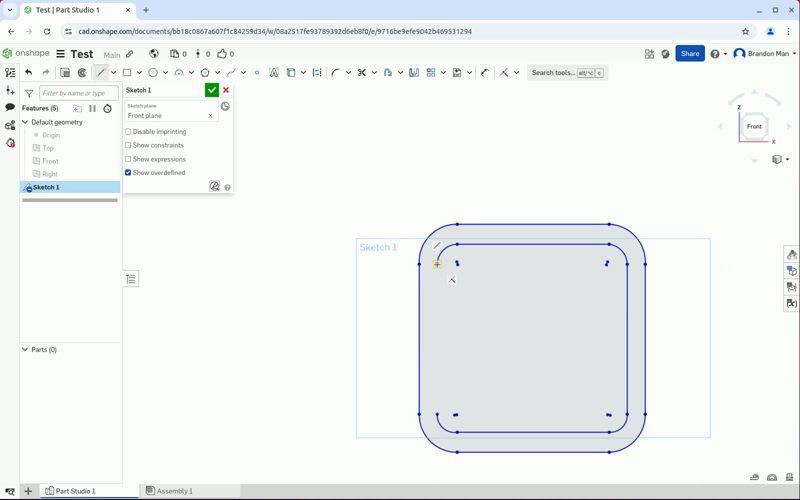
scroll(-6)
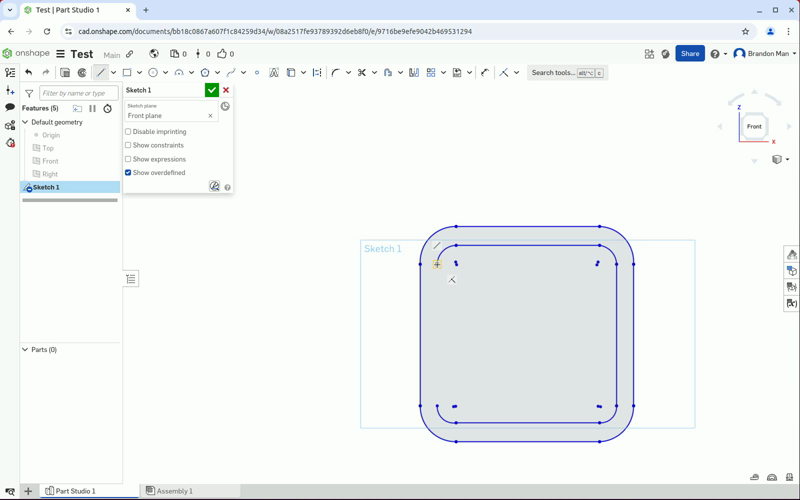
scroll(-6)
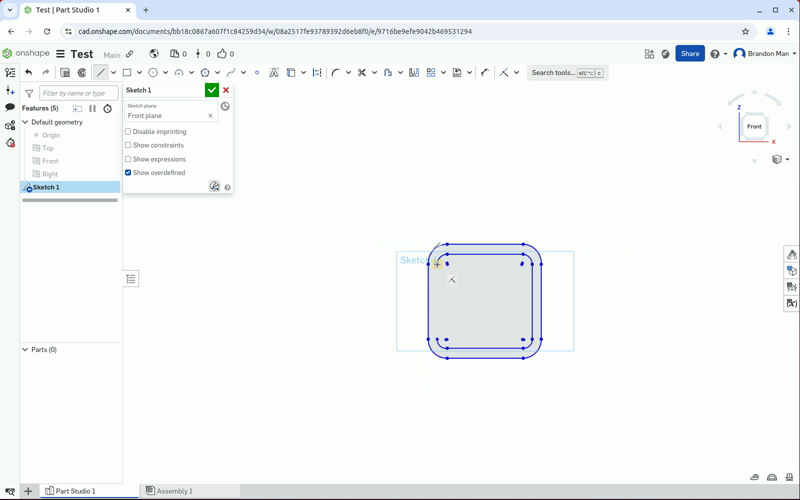
scroll(-6)
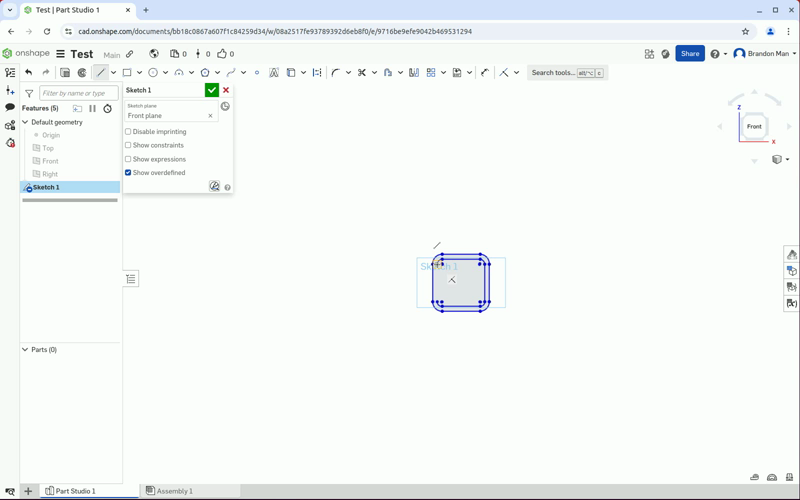
mouse_move(467, 264)
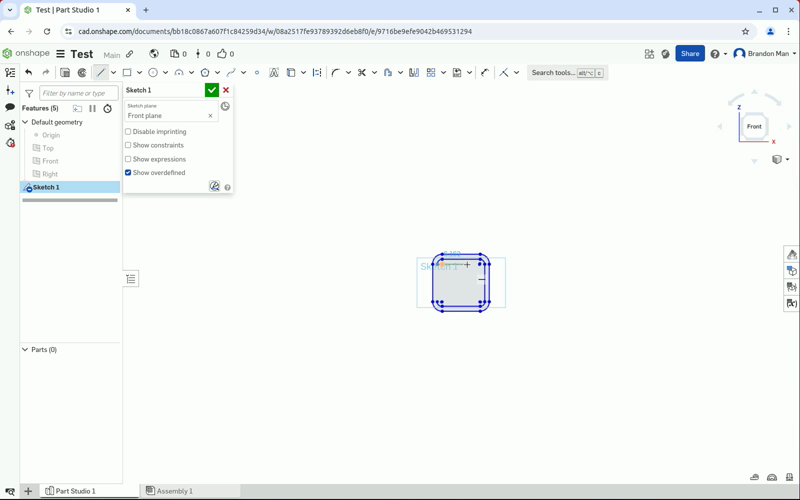
key_down(shift)
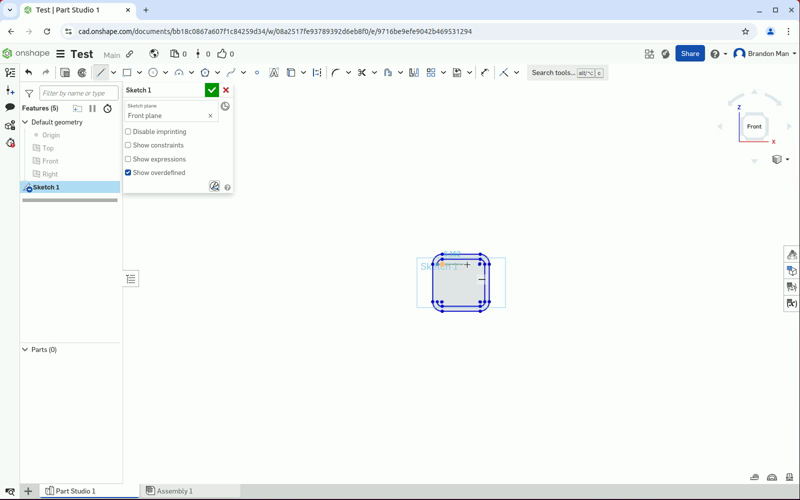
mouse_move(437, 301)
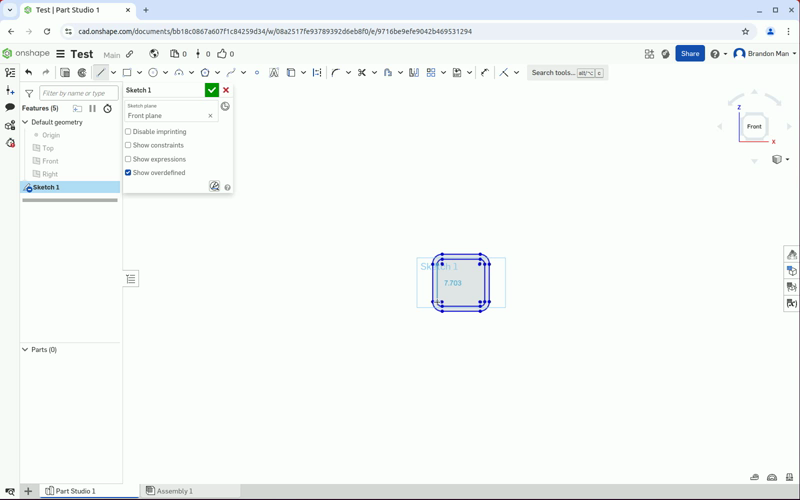
scroll(6)
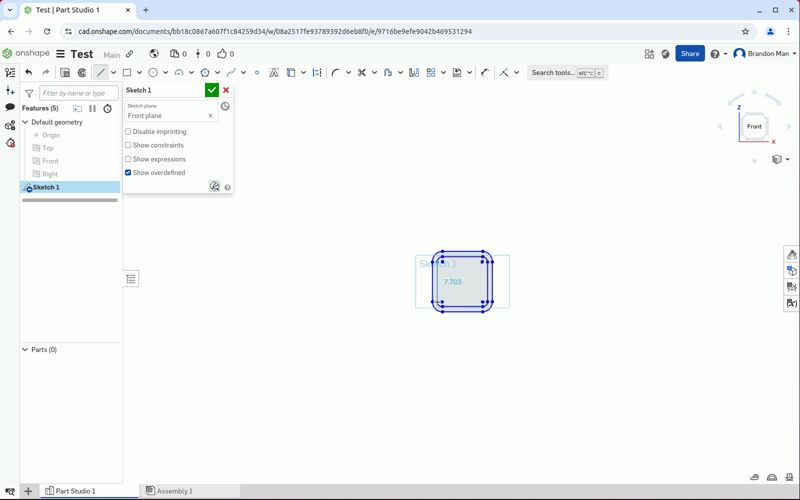
scroll(6)
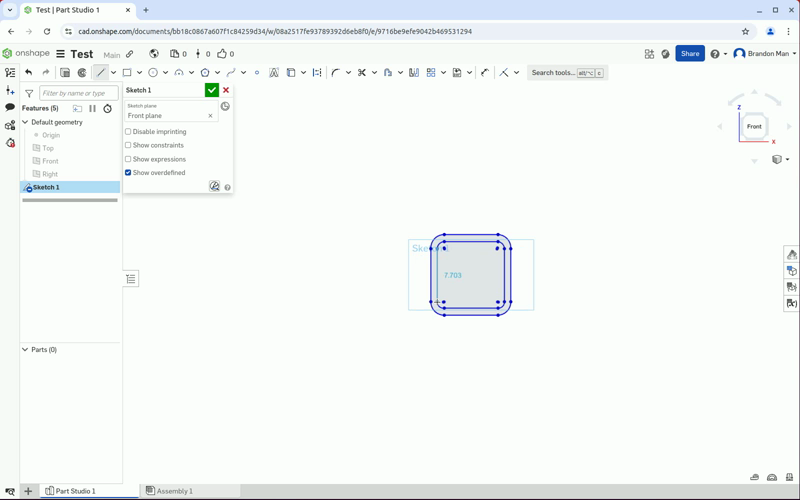
scroll(6)
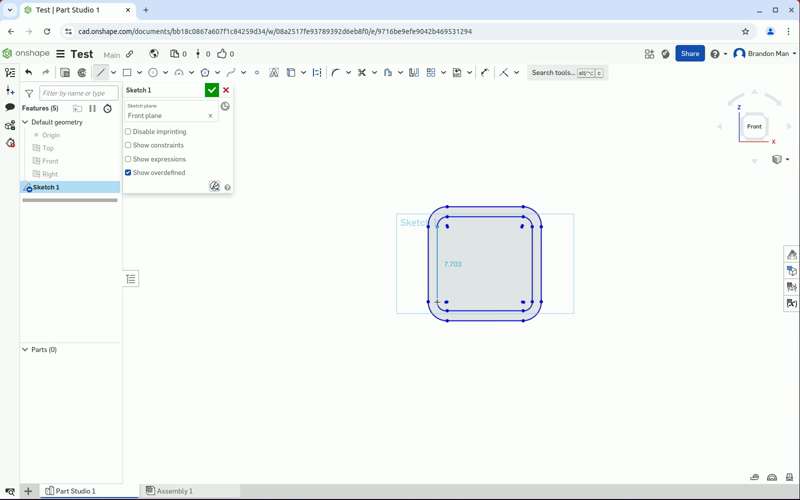
scroll(6)
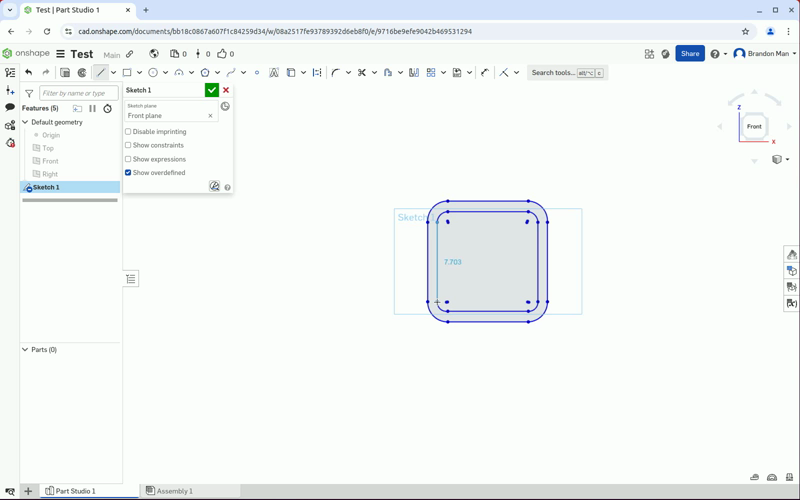
scroll(6)
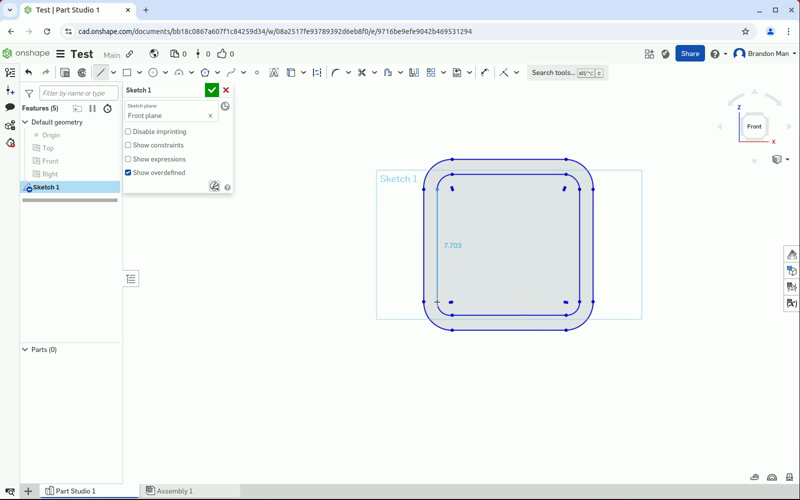
scroll(6)
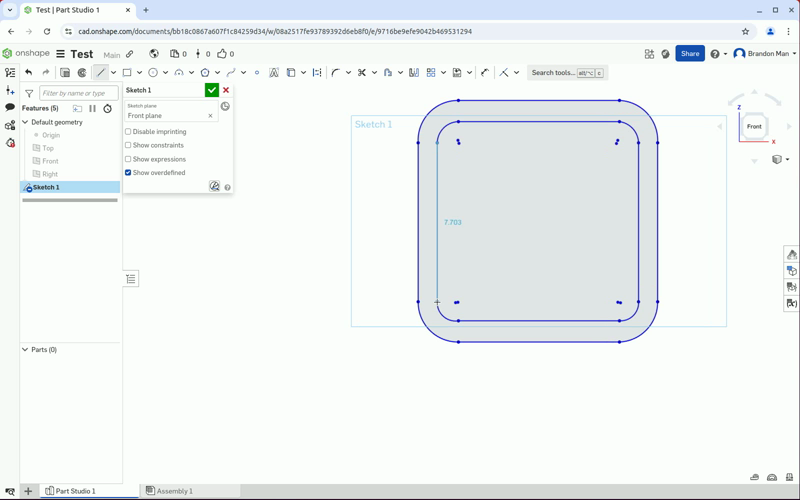
scroll(6)
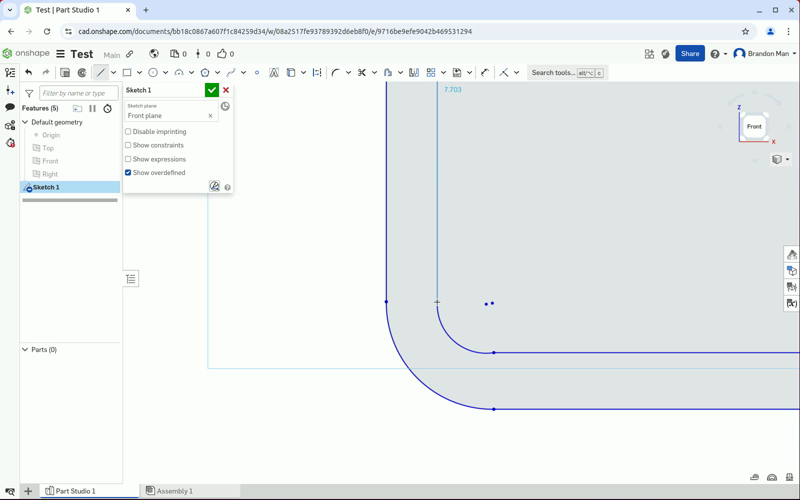
key_up(shift)
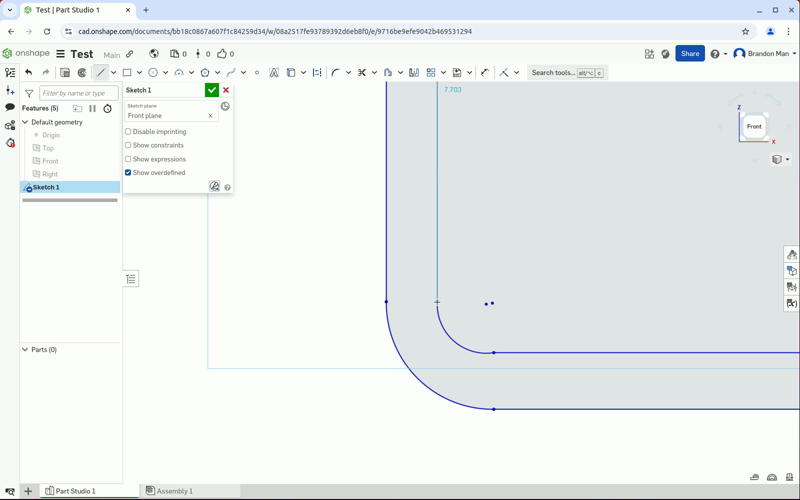
click(437, 301)
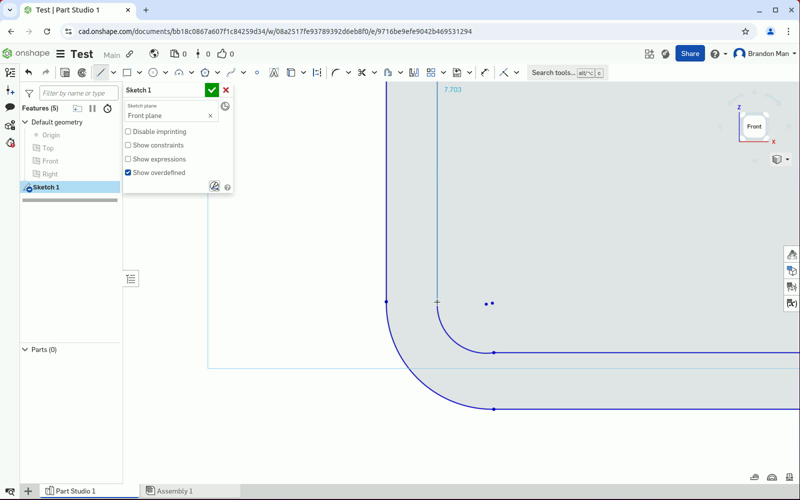
scroll(-6)
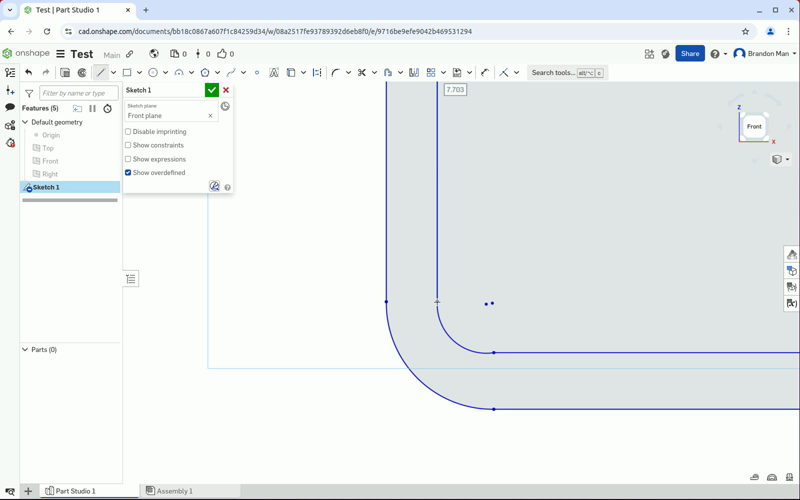
scroll(-6)
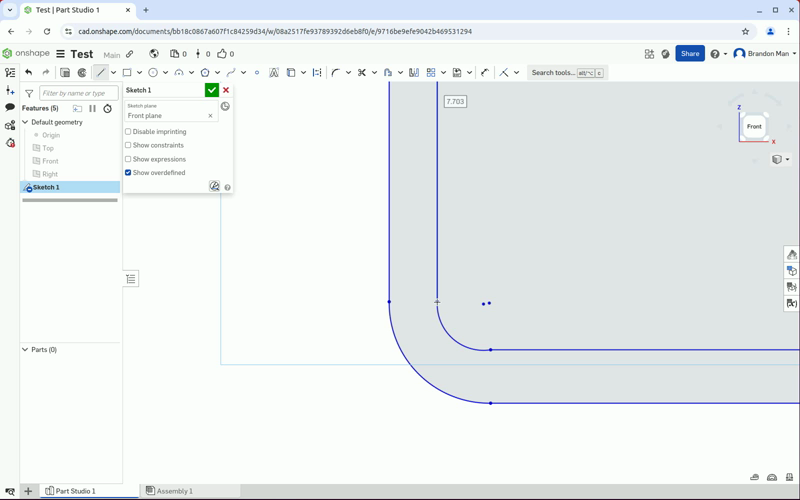
scroll(-6)
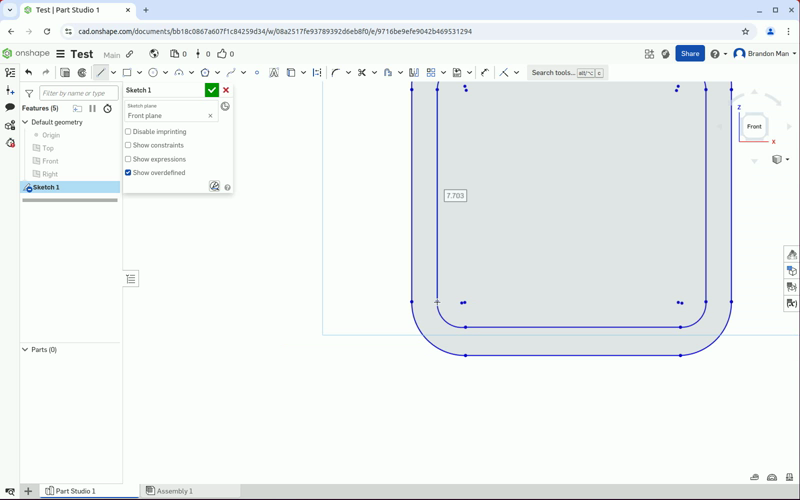
scroll(-6)
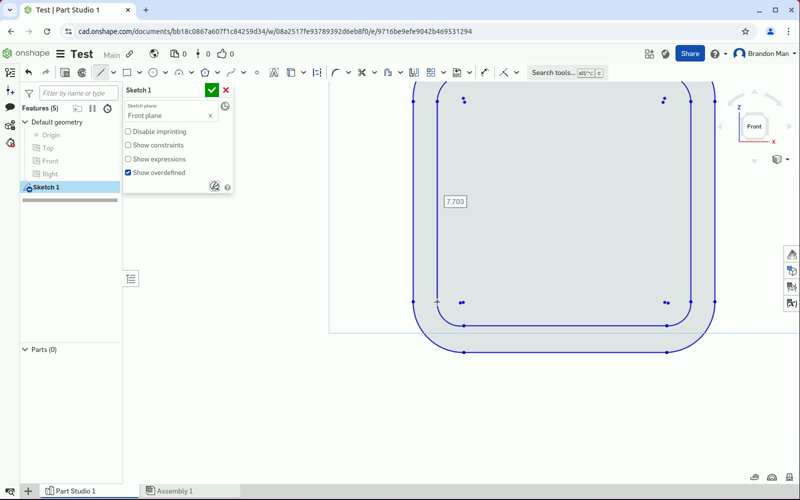
scroll(-6)
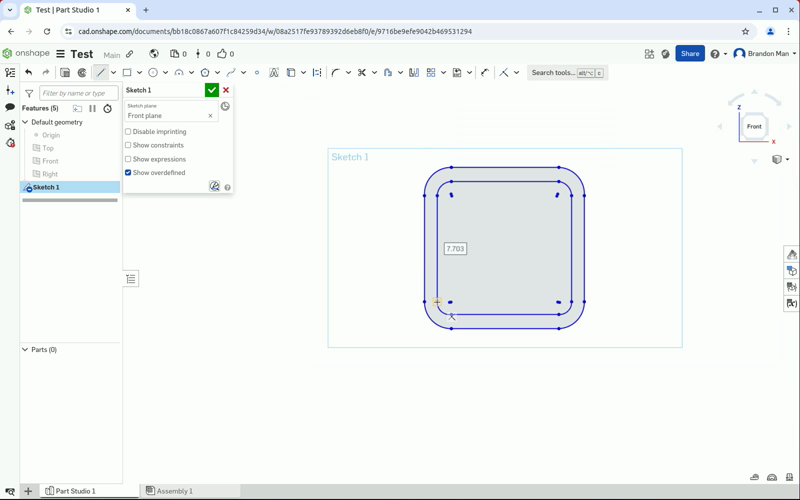
scroll(-6)
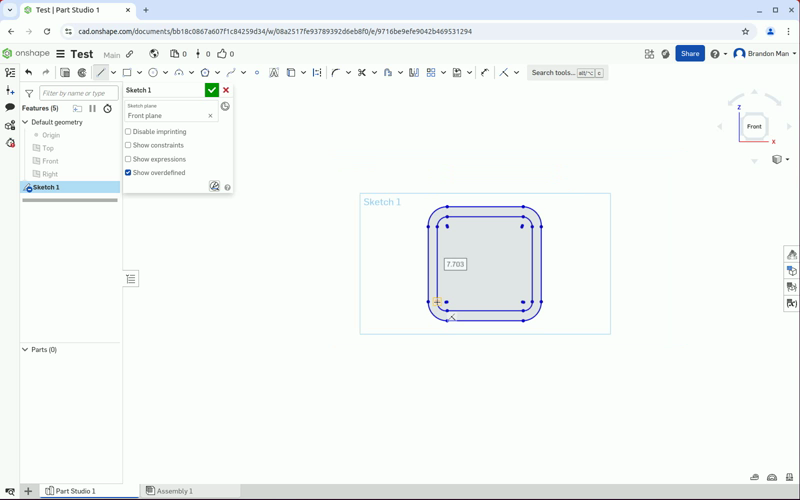
scroll(-6)
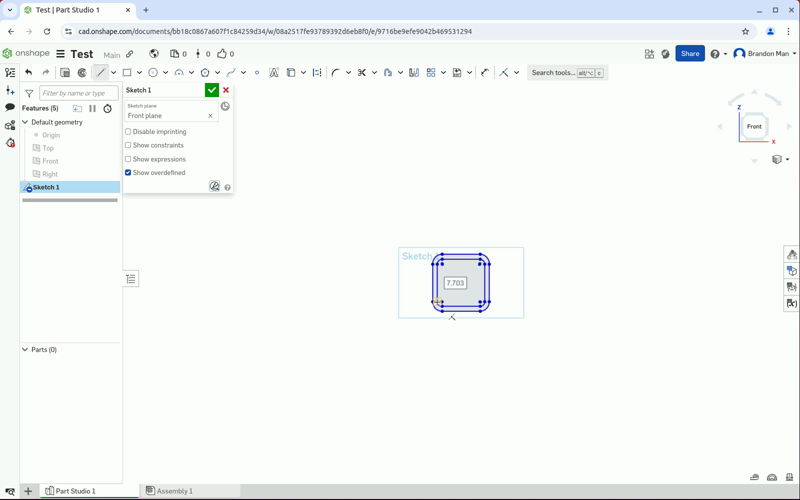
key(esc)
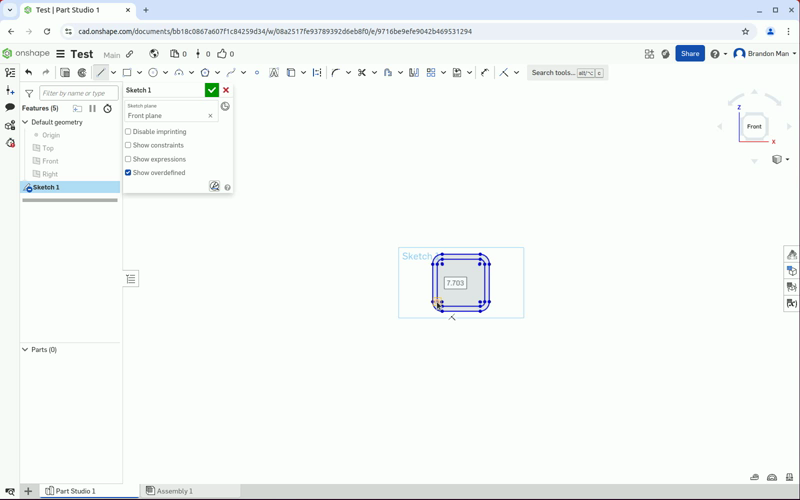
mouse_move(478, 308)
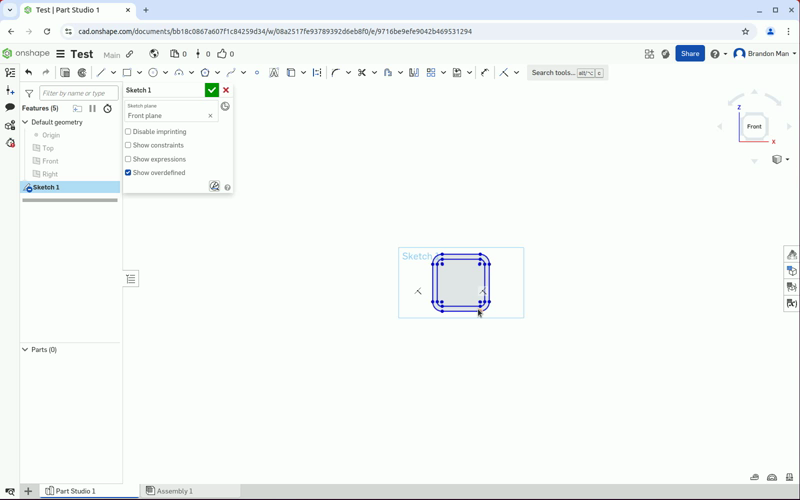
scroll(6)
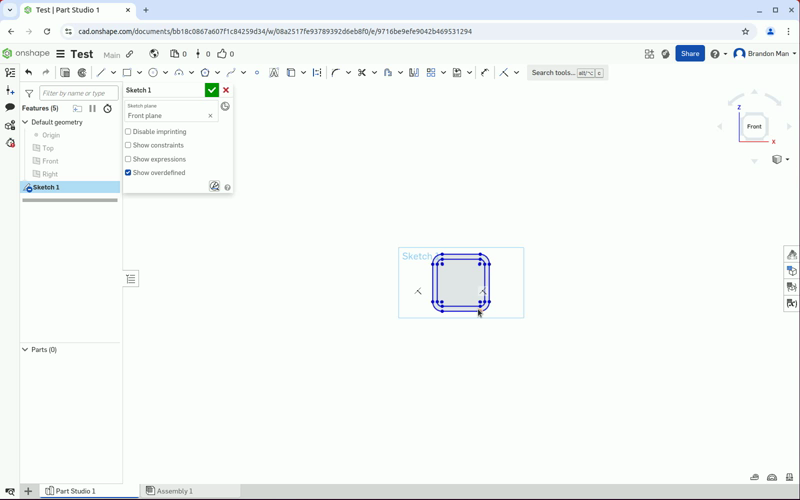
scroll(6)
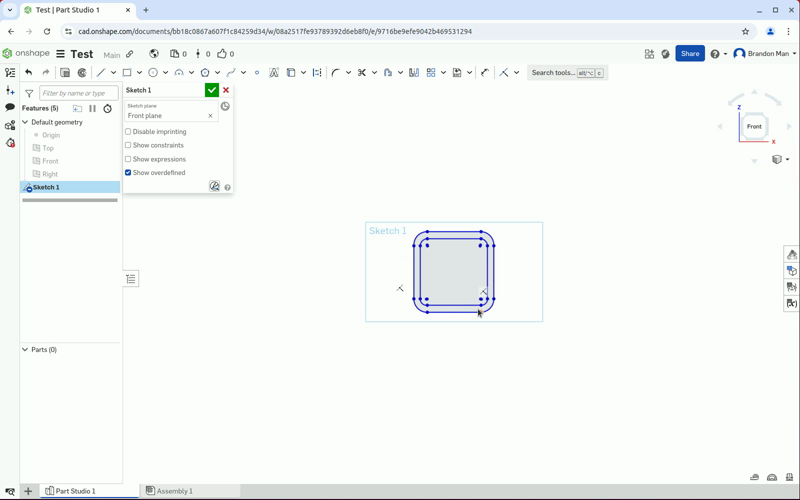
scroll(6)
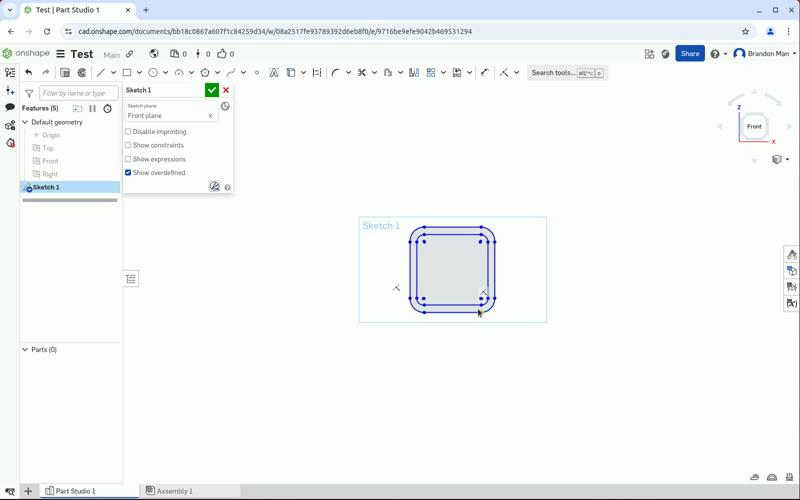
scroll(6)
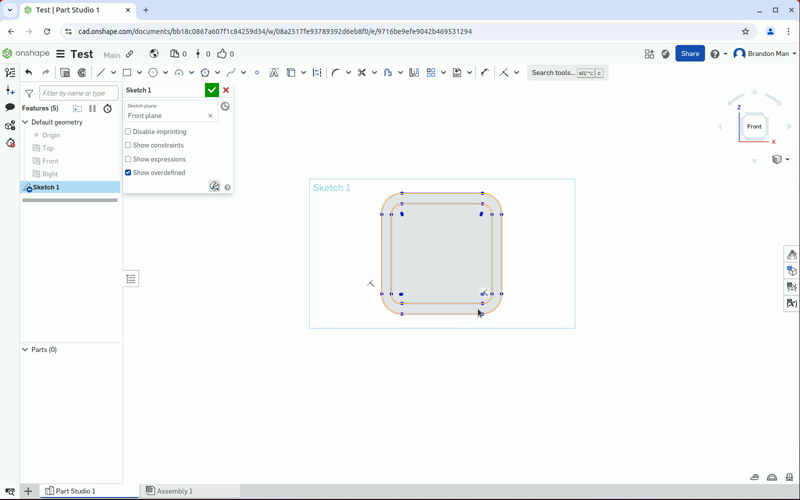
scroll(6)
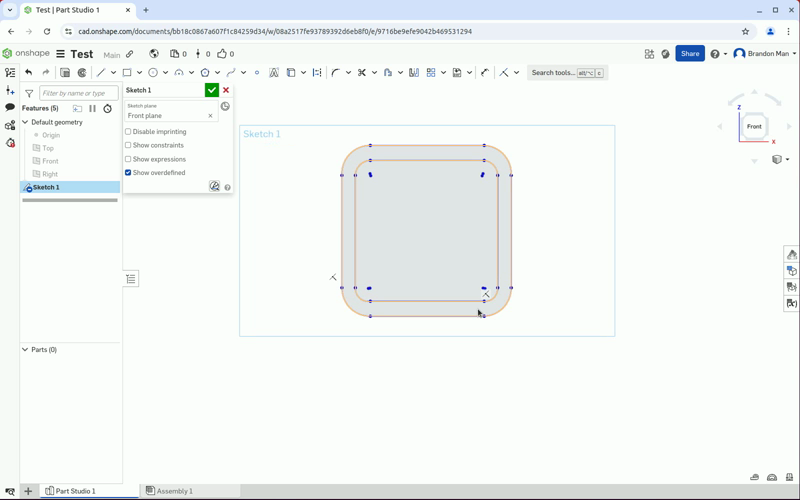
scroll(6)
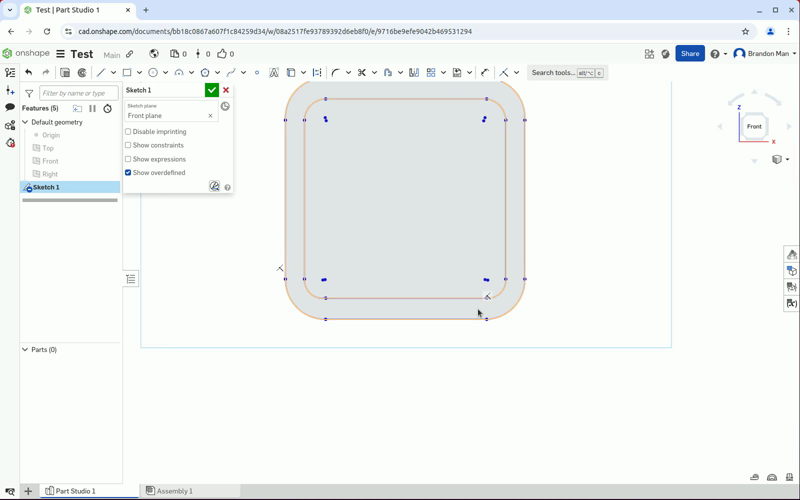
scroll(6)
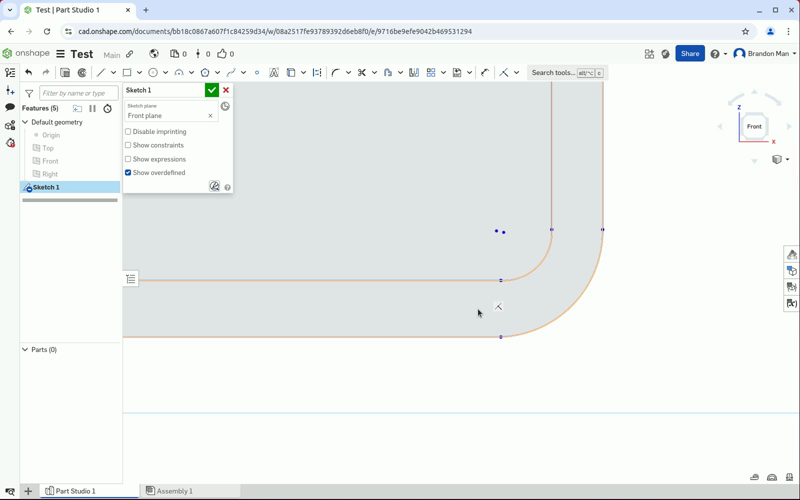
click(478, 308)
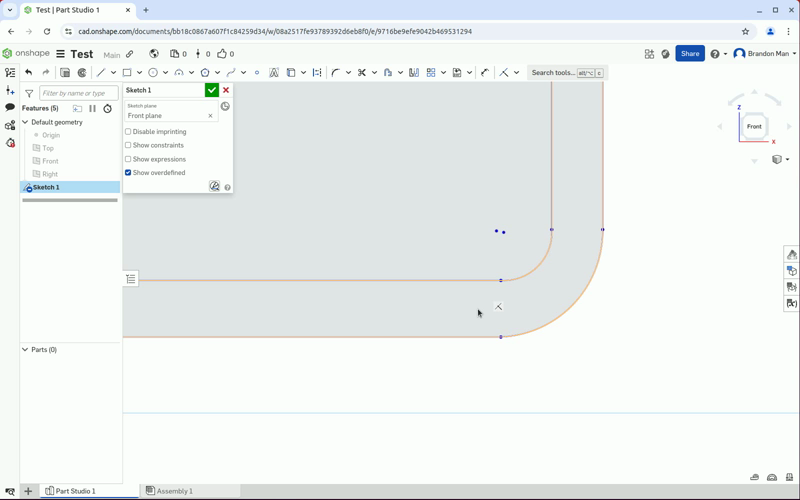
scroll(-6)
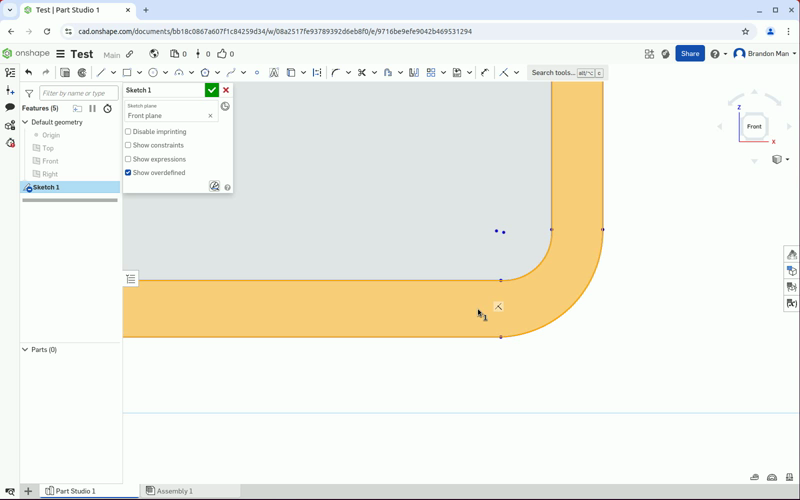
scroll(-6)
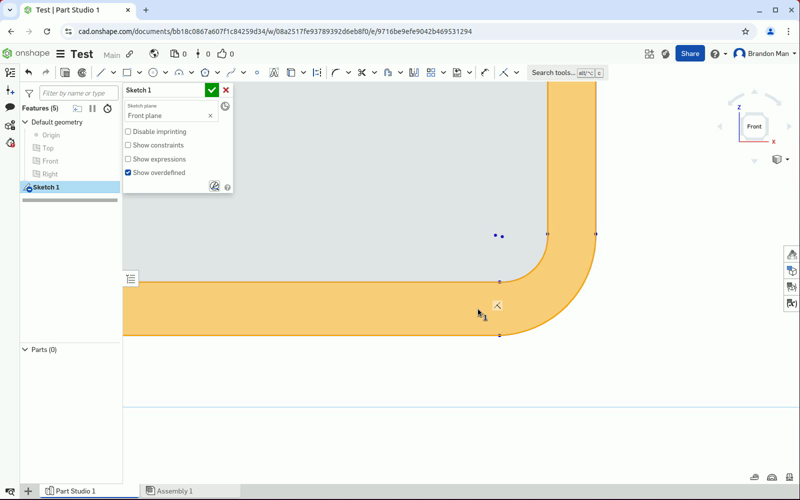
scroll(-6)
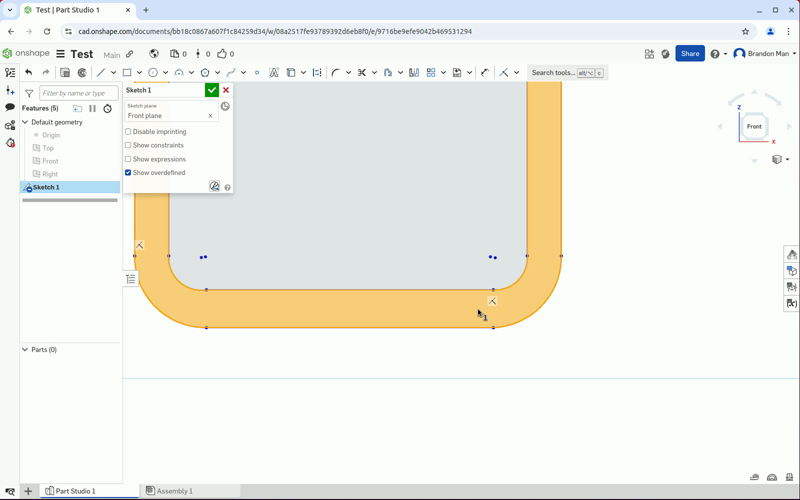
scroll(-6)
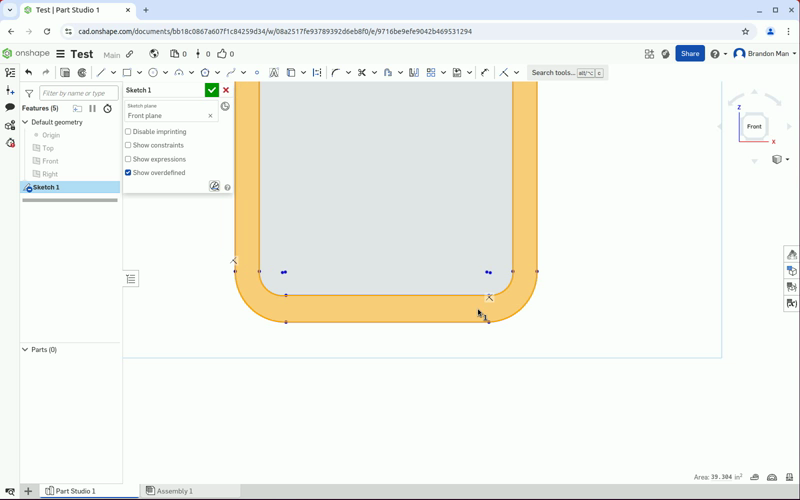
scroll(-6)
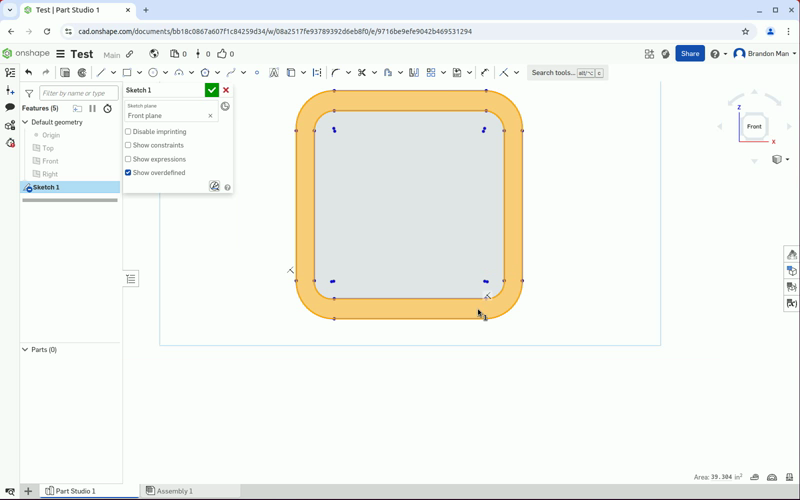
scroll(-6)
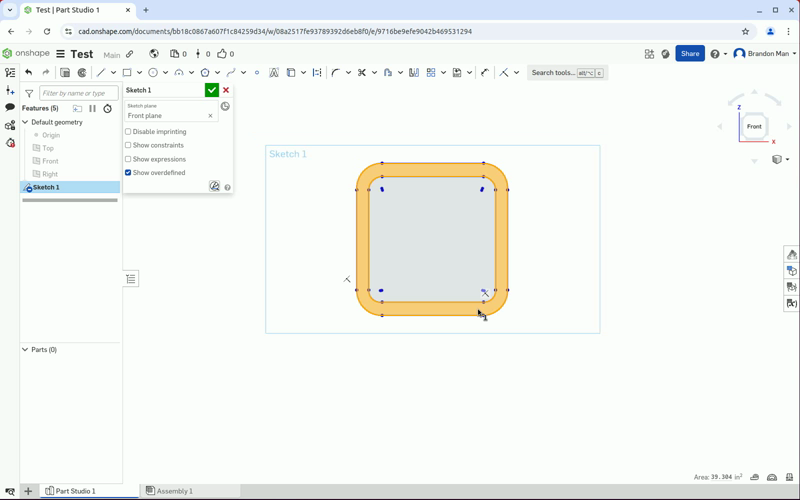
scroll(-6)
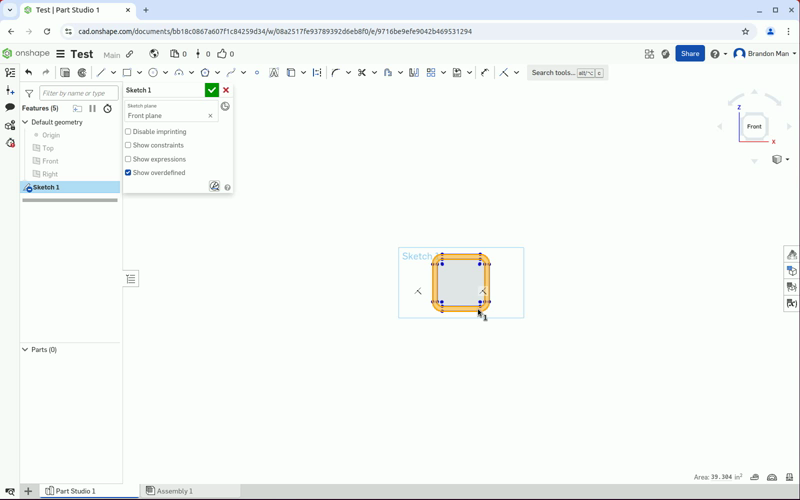
mouse_move(73, 352)
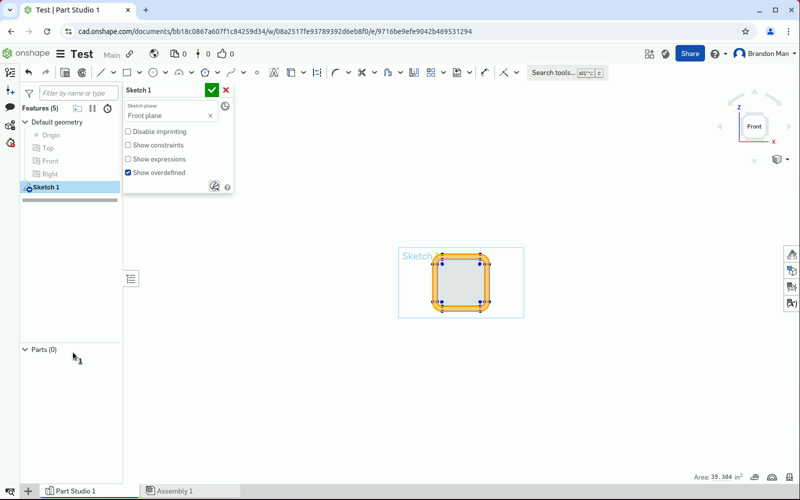
key(shift+y)
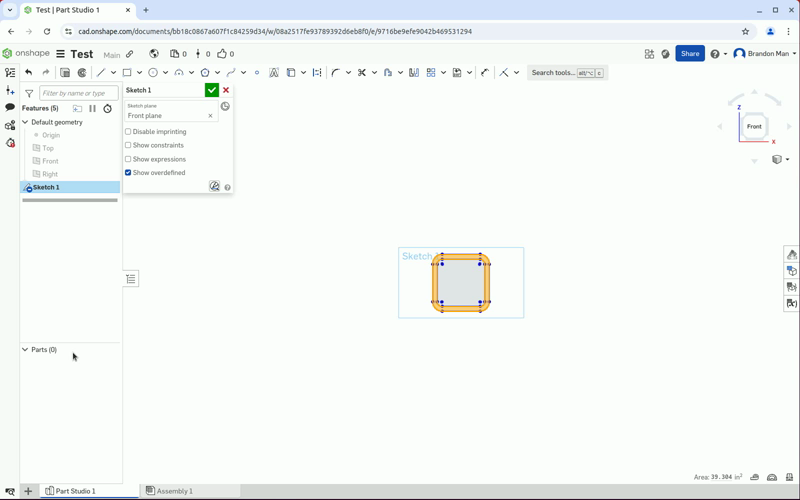
key(shift+e)
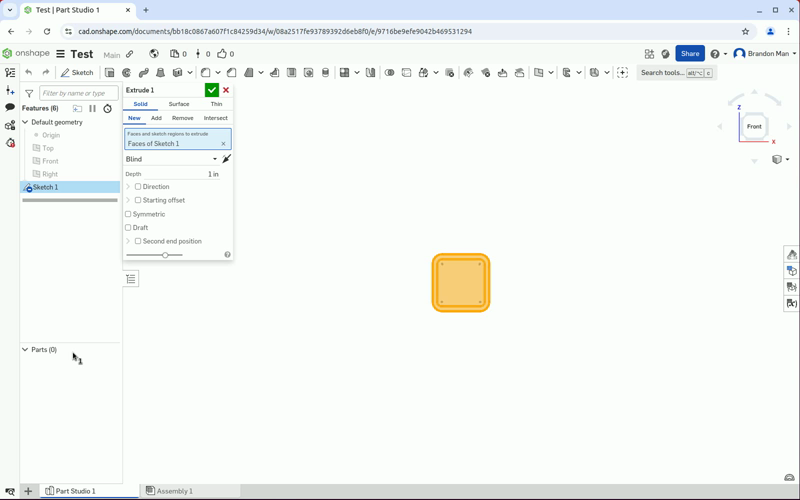
mouse_move(143, 106)
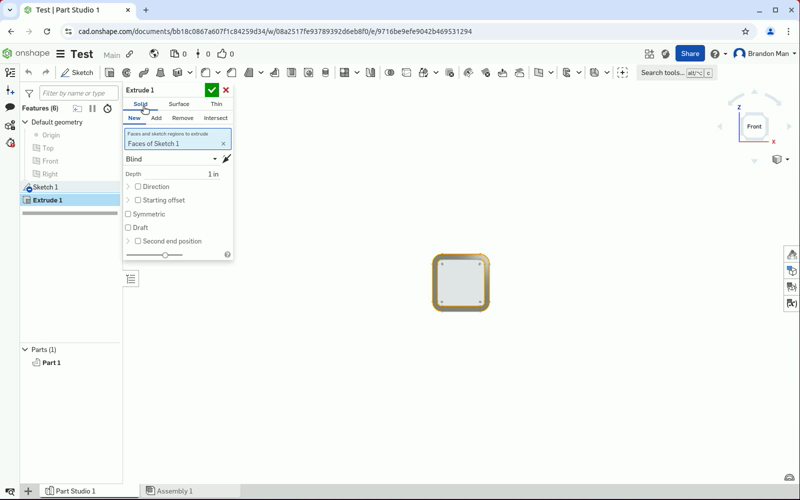
click(143, 106)
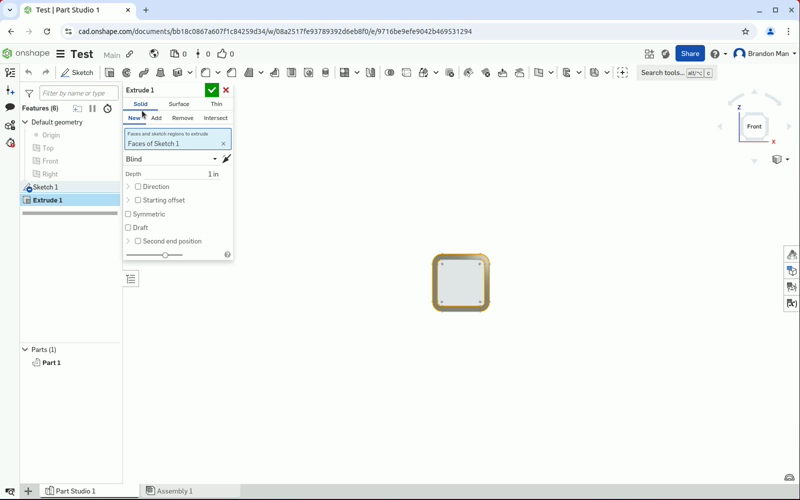
mouse_move(137, 120)
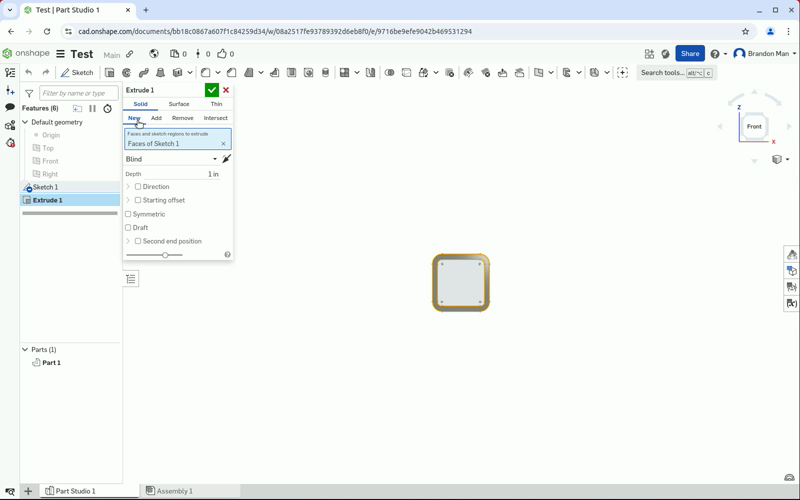
click(137, 120)
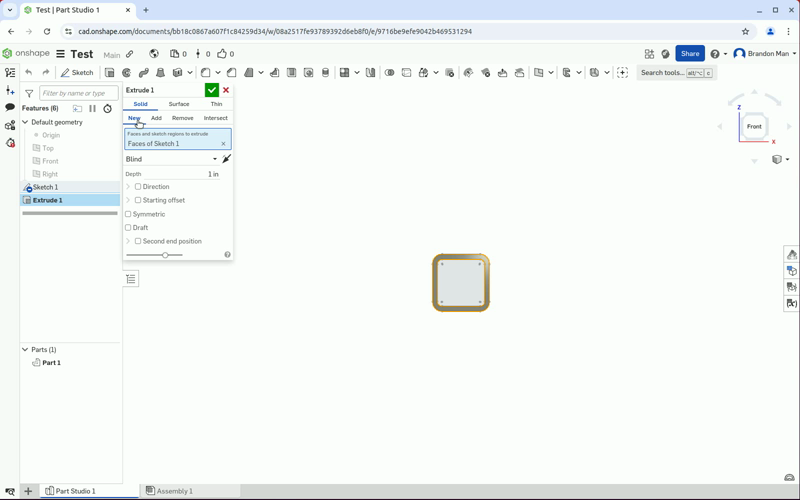
key(tab, 4)
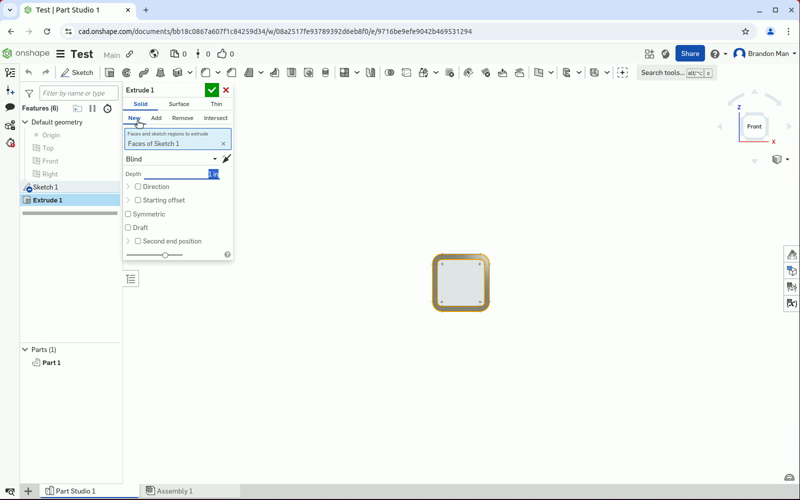
text(46.216)
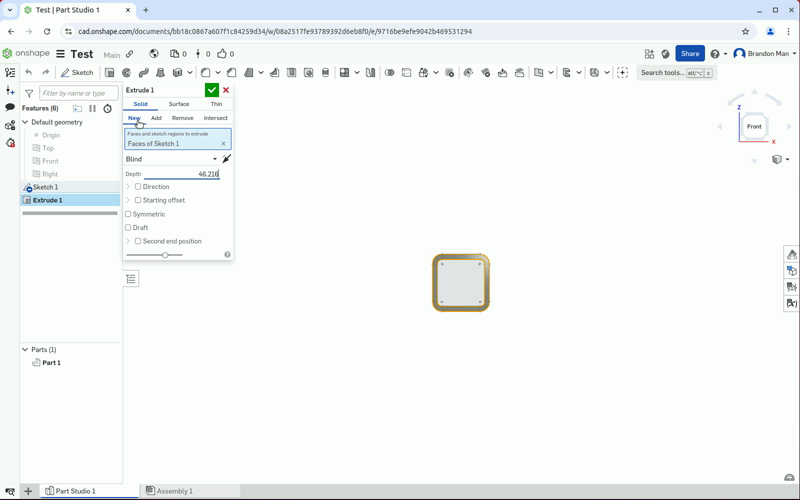
key(tab, 3)
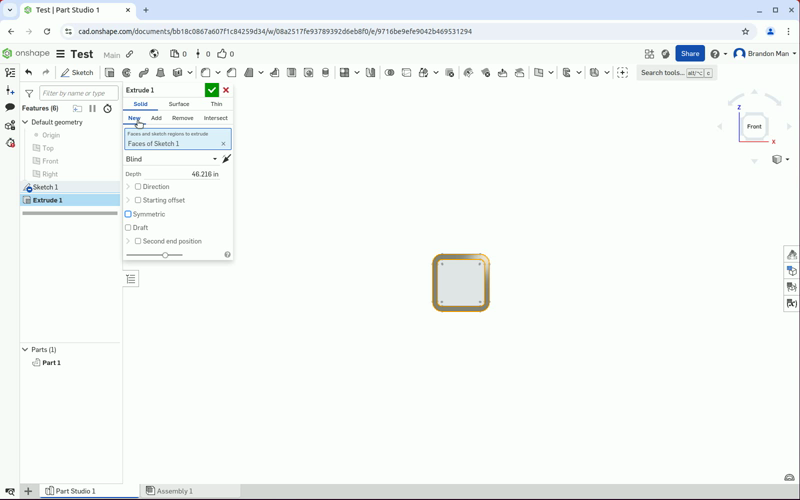
key(space)
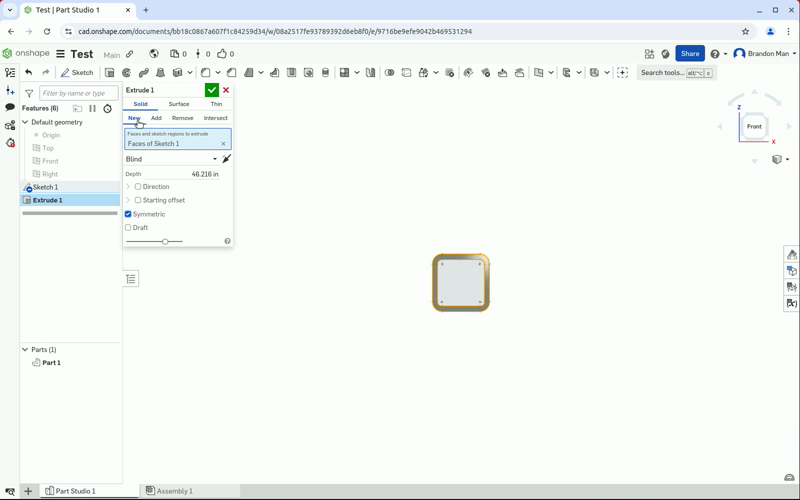
key(enter)
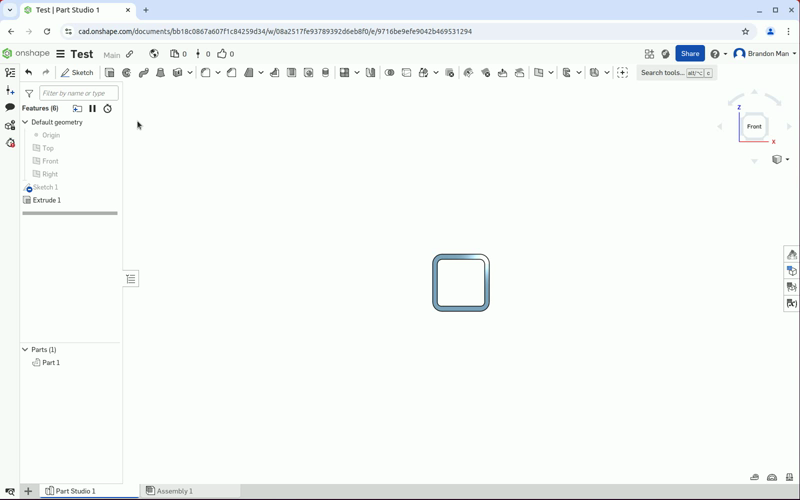
key(shift+h)
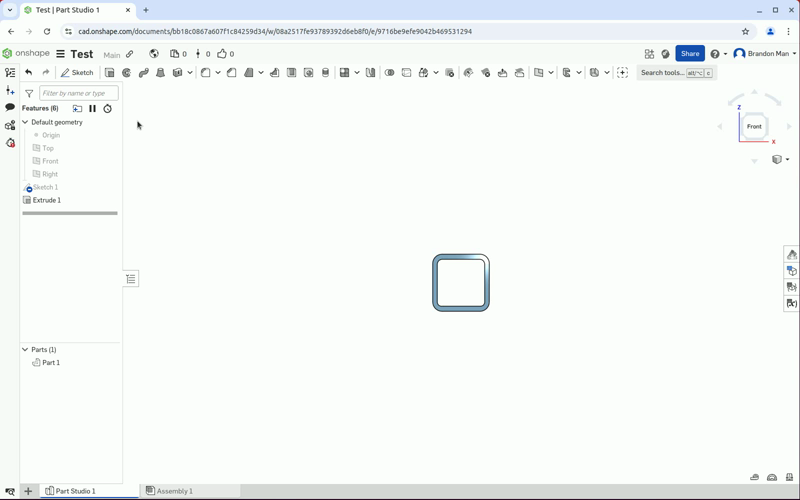
key(shift+h)
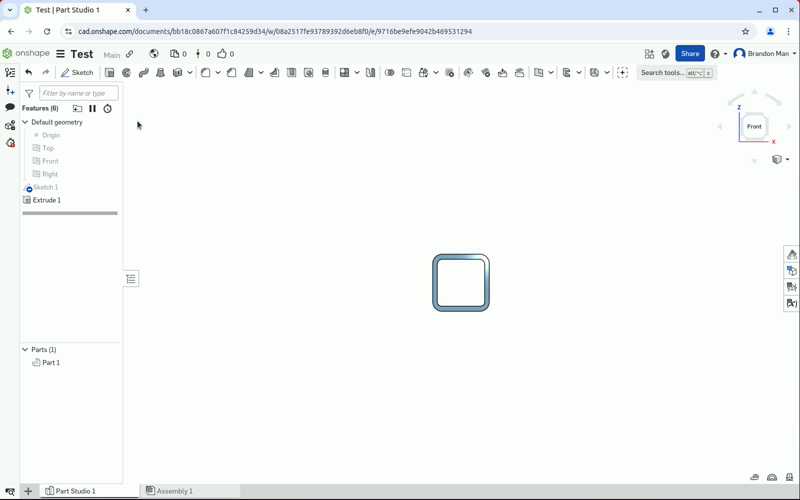
mouse_move(73, 189)
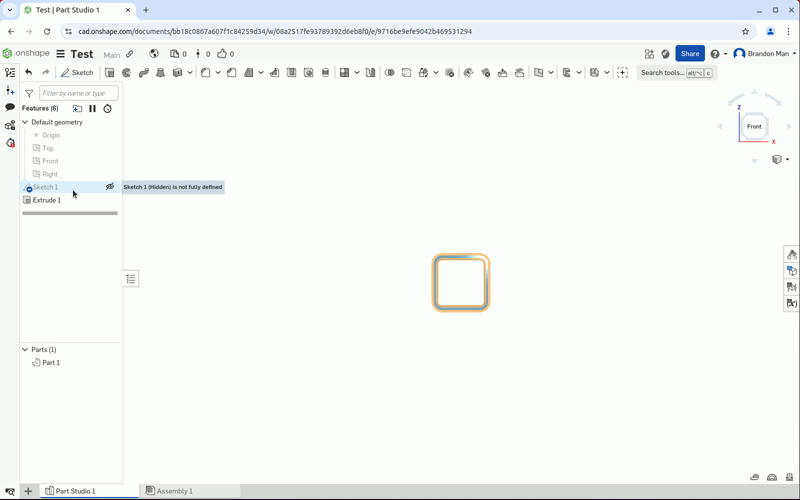
click(73, 189)
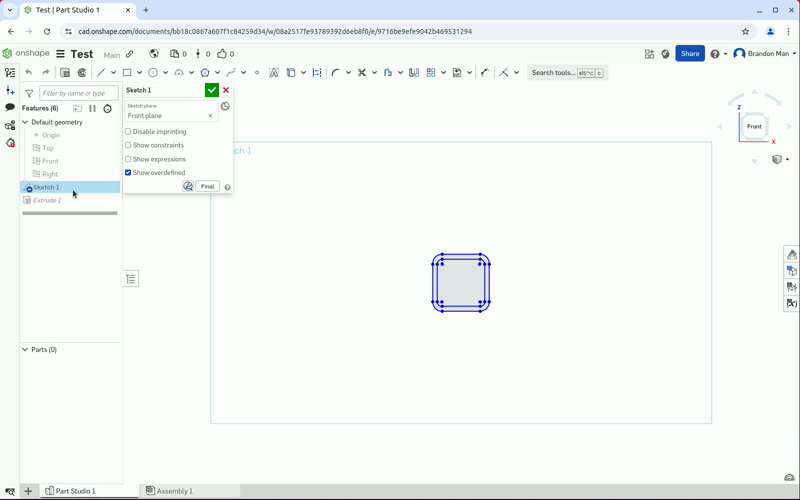
mouse_move(229, 92)
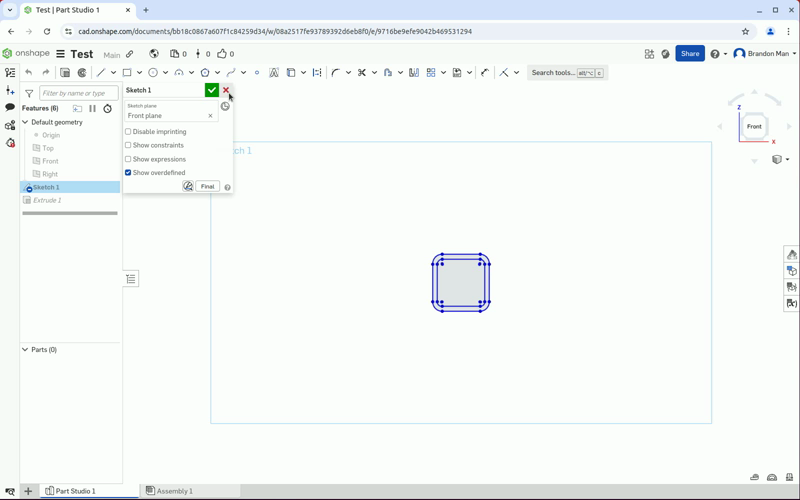
click(229, 92)
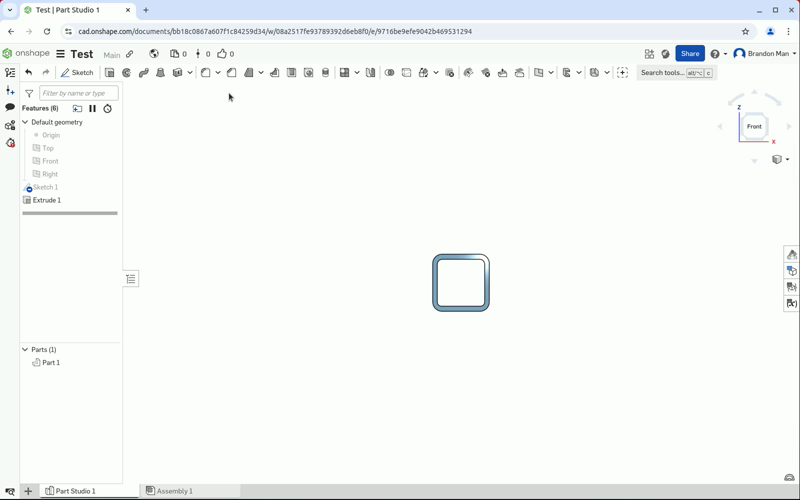
mouse_move(73, 352)
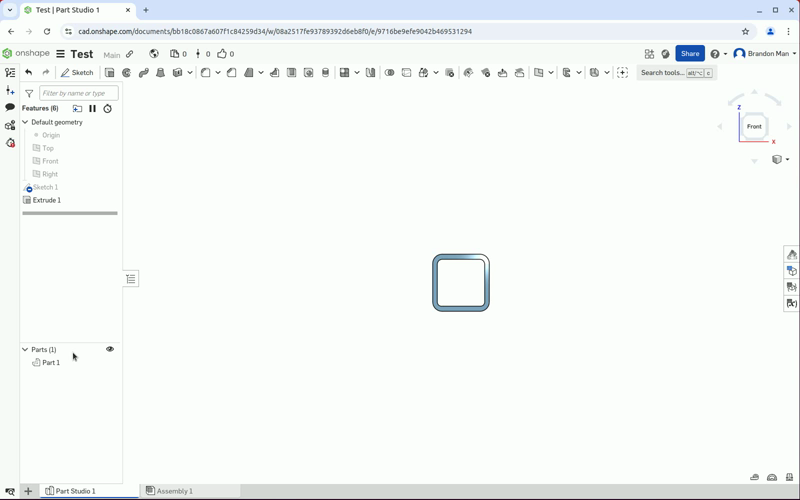
key(y)
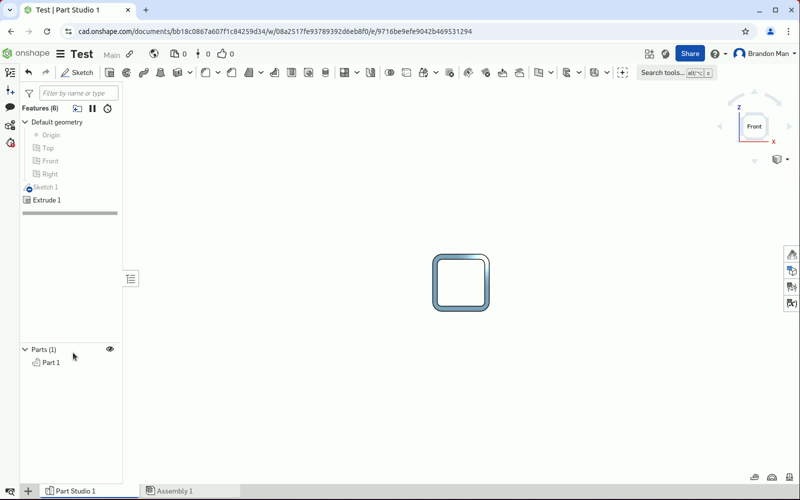
key(shift+p)
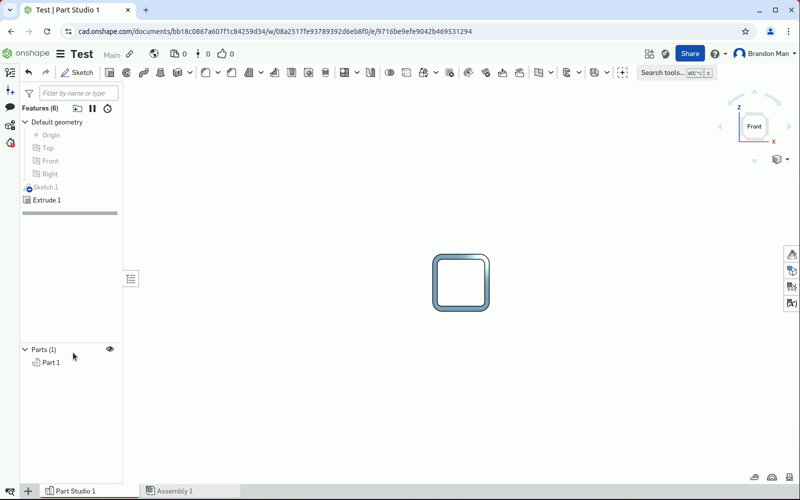
key(space)
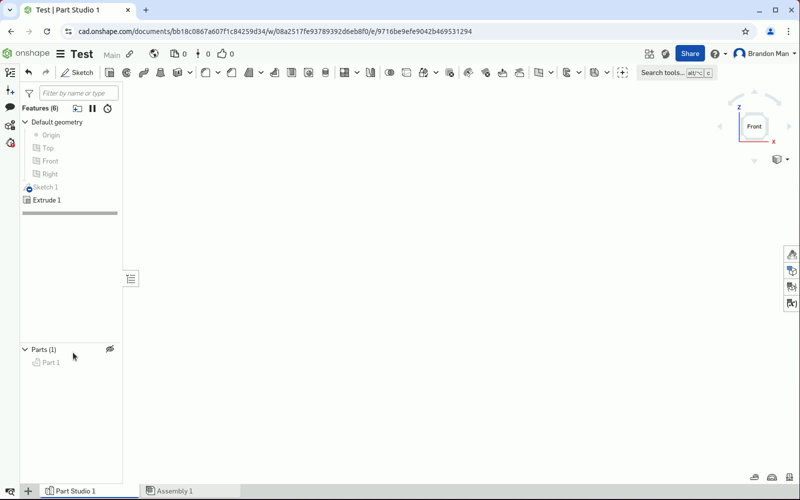
key_down(shift)
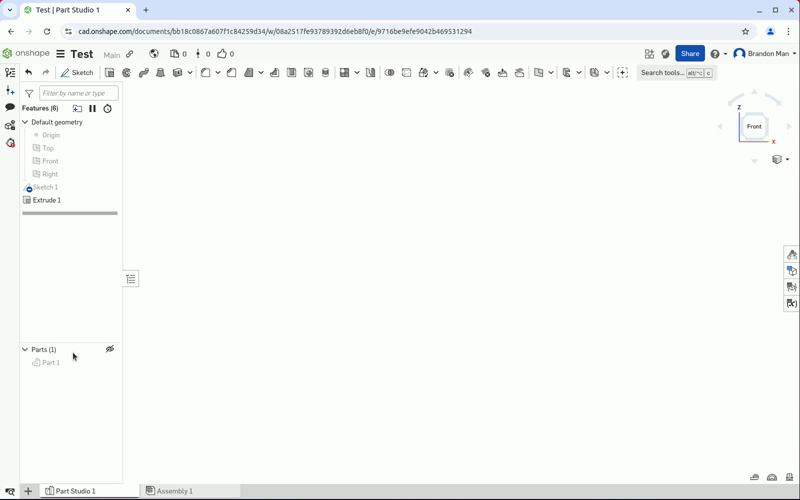
key(down)
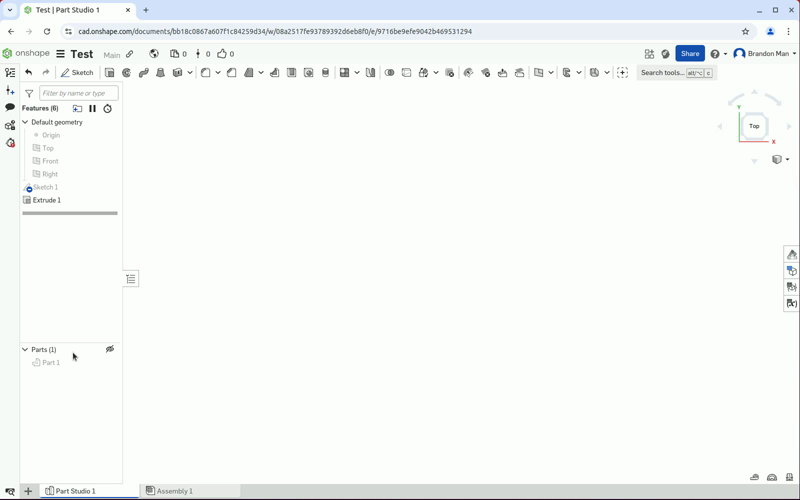
key_up(shift)
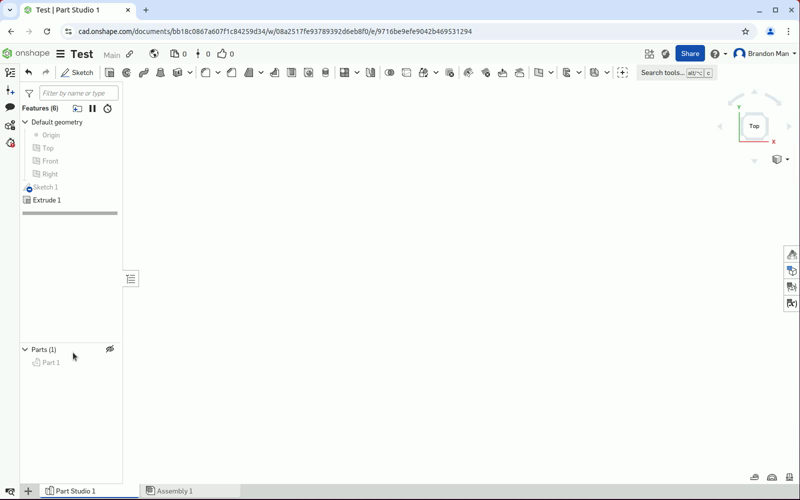
mouse_move(73, 352)
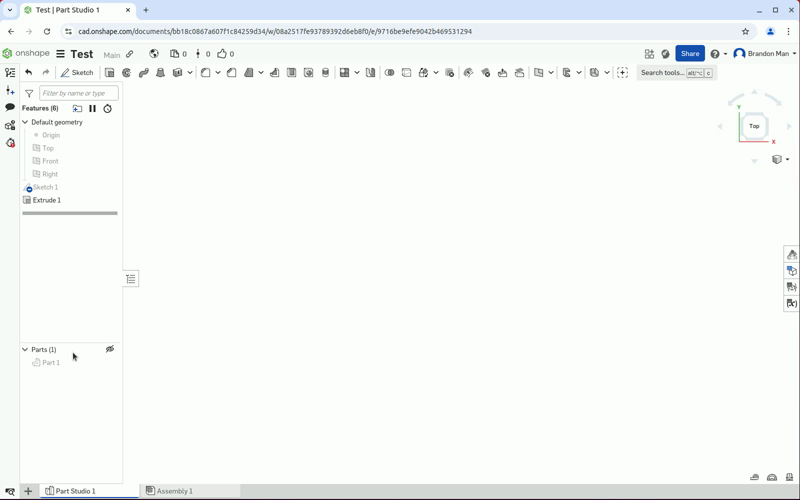
key(shift+y)
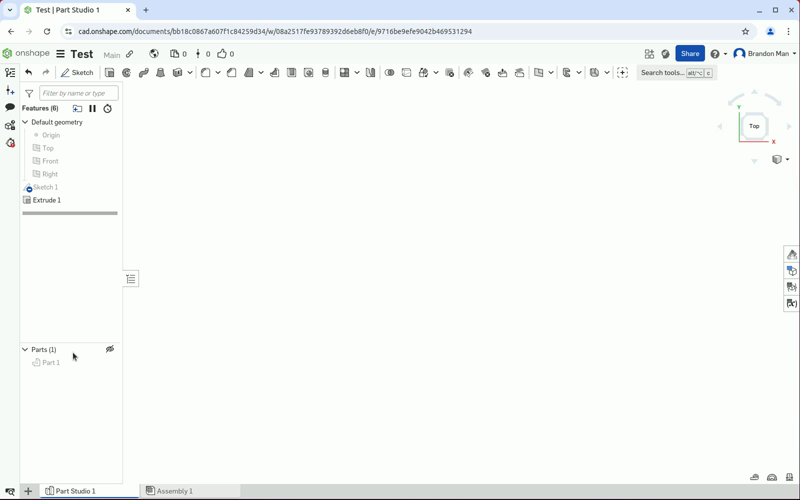
key(shift+s)
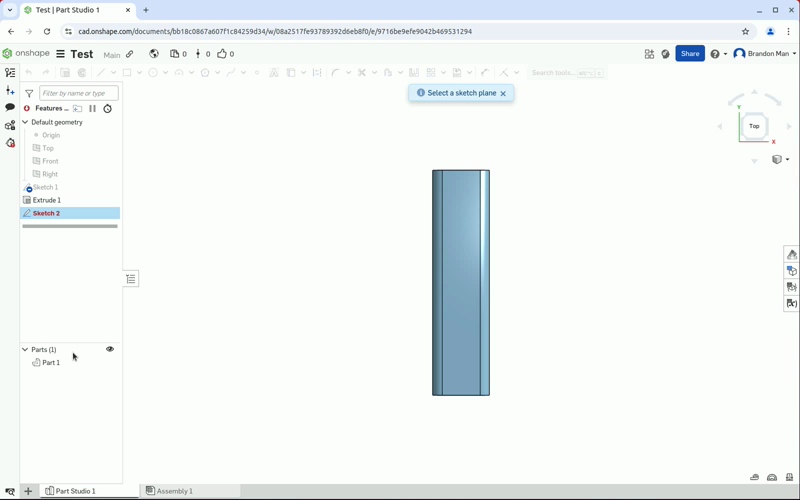
mouse_move(73, 150)
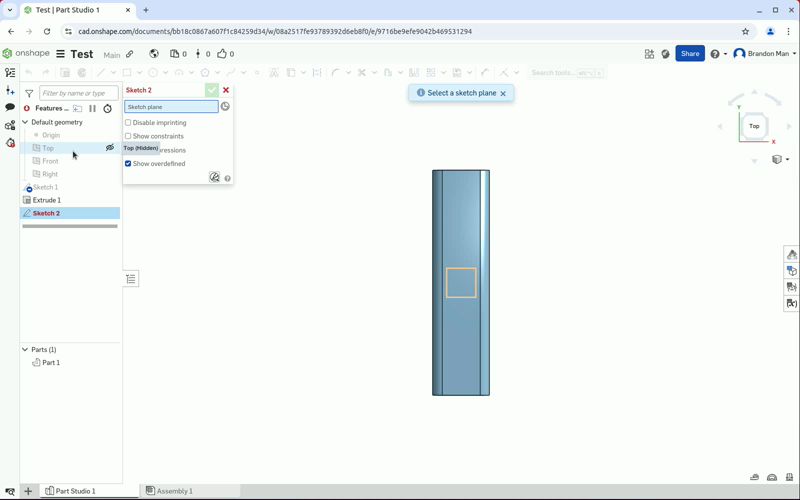
click(73, 150)
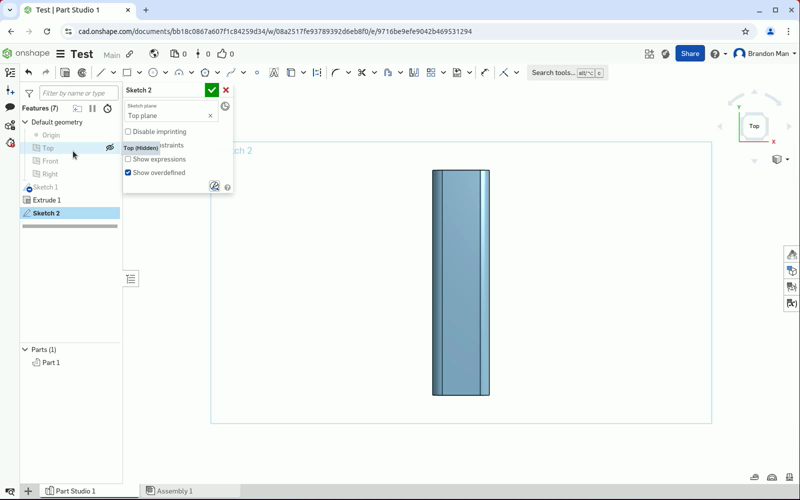
mouse_move(73, 352)
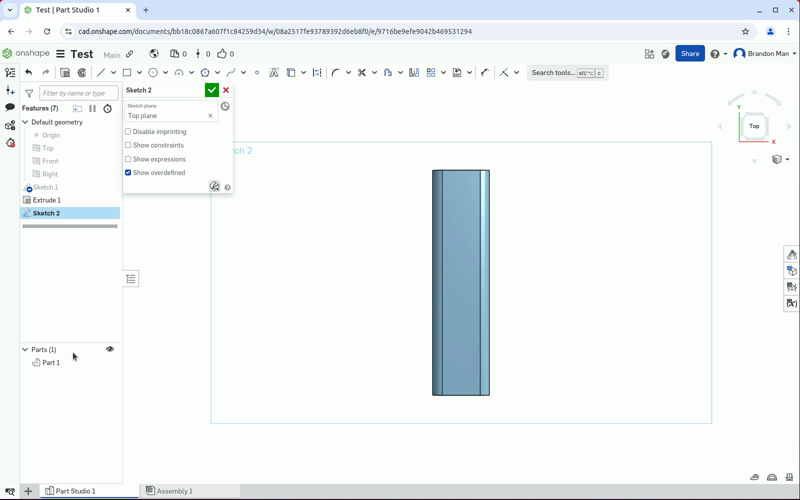
key(y)
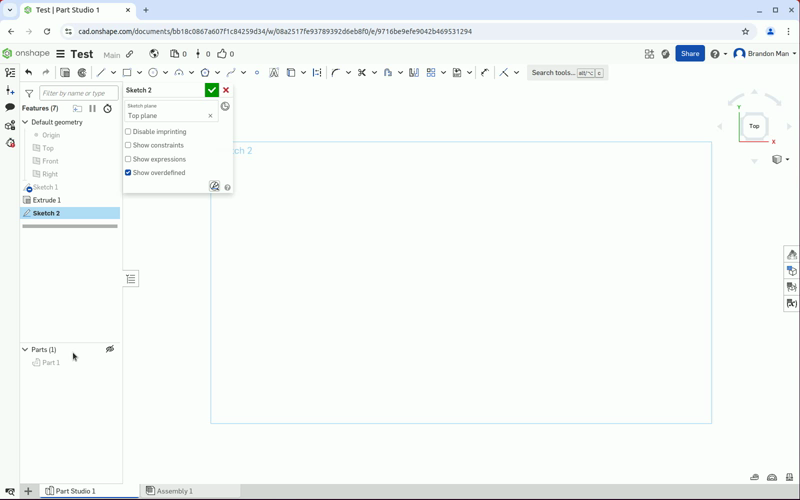
key(l)
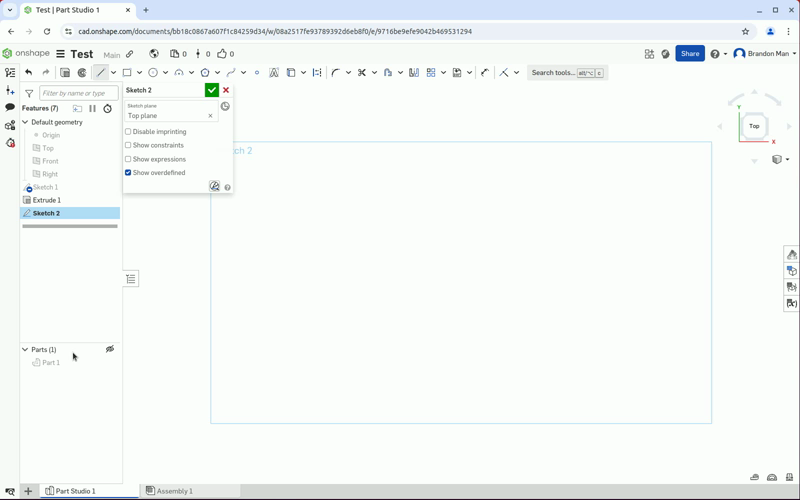
key_down(shift)
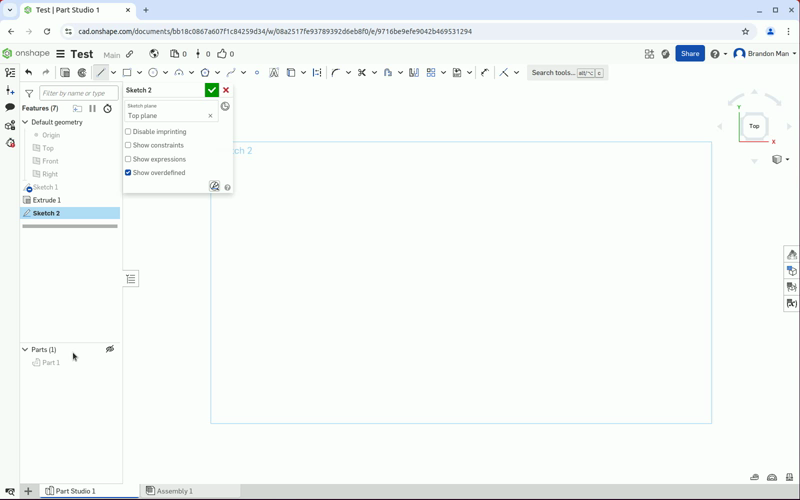
mouse_move(432, 226)
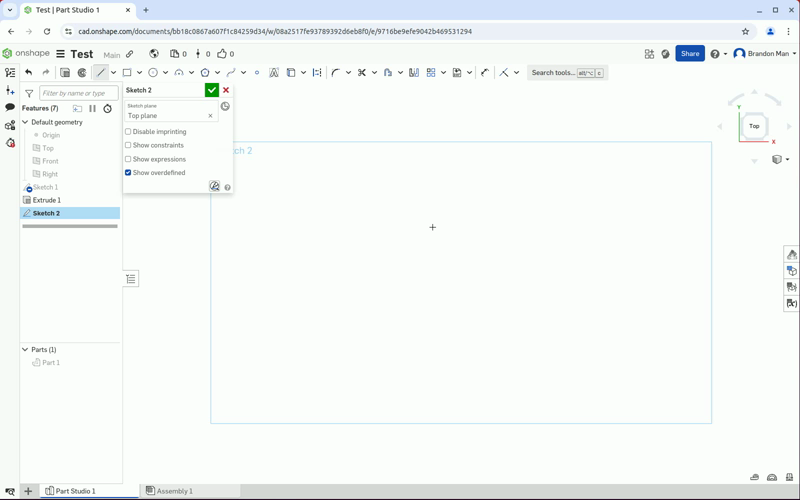
click(432, 226)
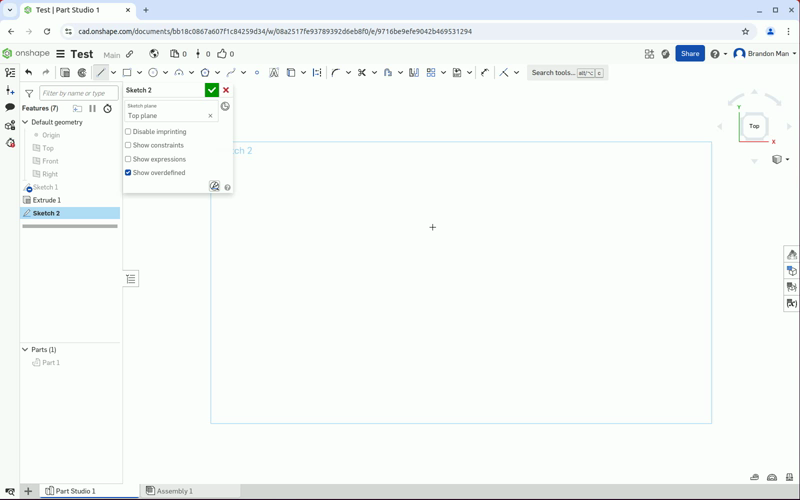
key_up(shift)
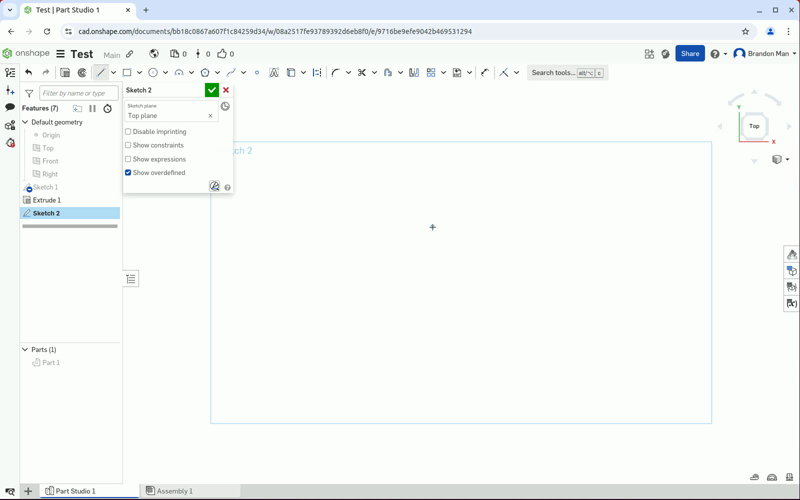
key_down(shift)
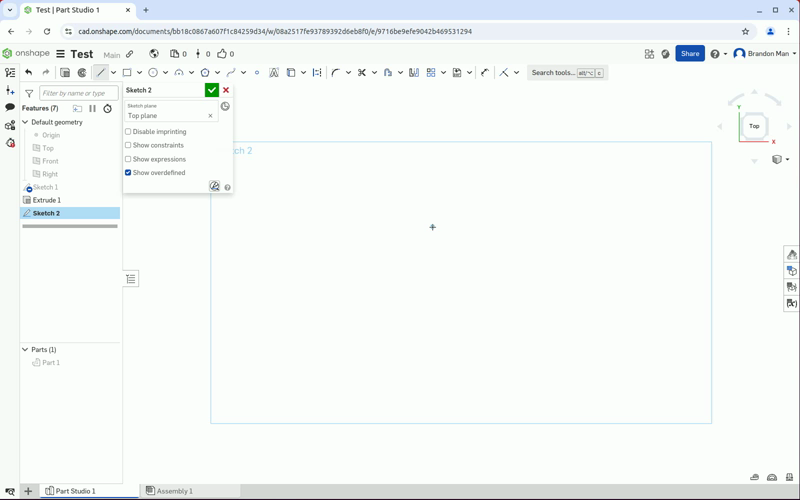
mouse_move(489, 169)
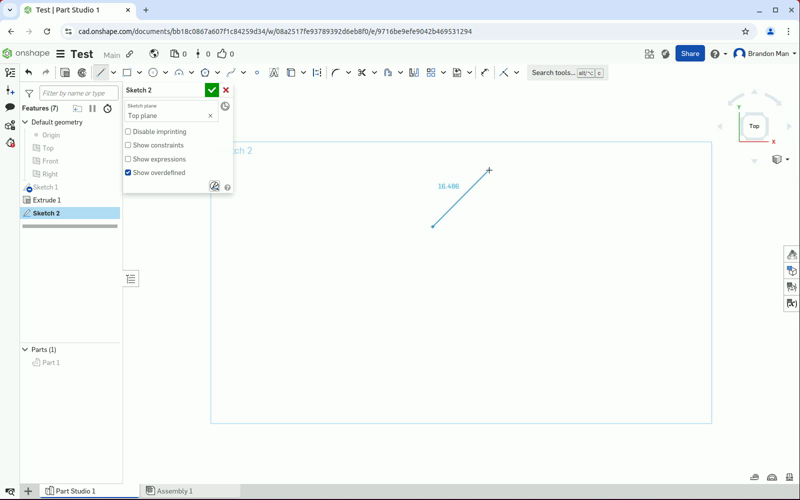
click(489, 169)
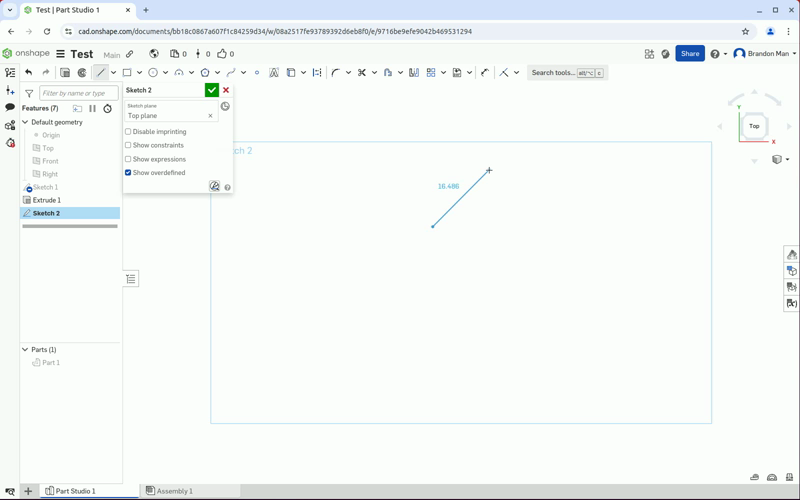
key_up(shift)
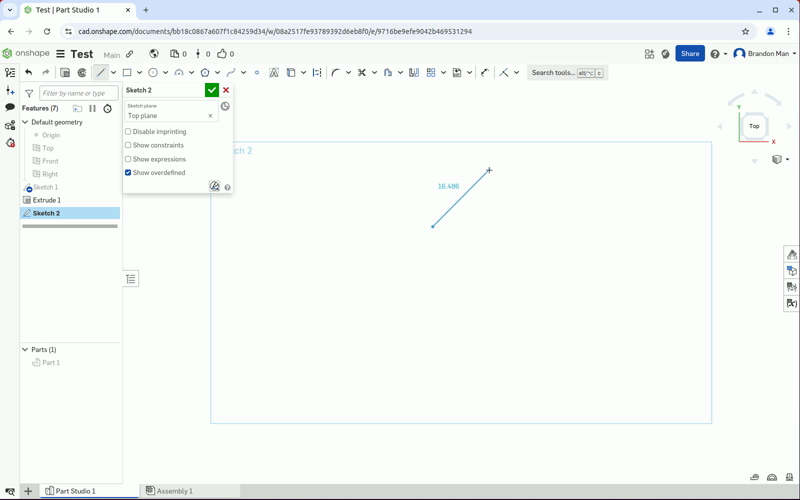
key_down(shift)
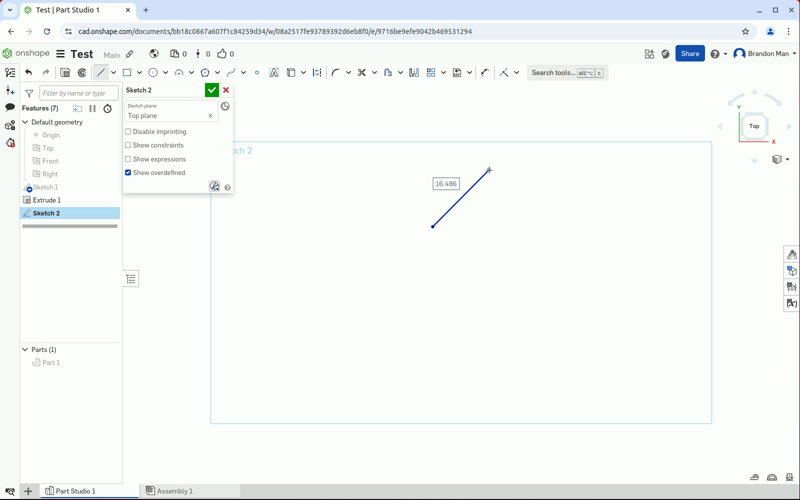
mouse_move(519, 169)
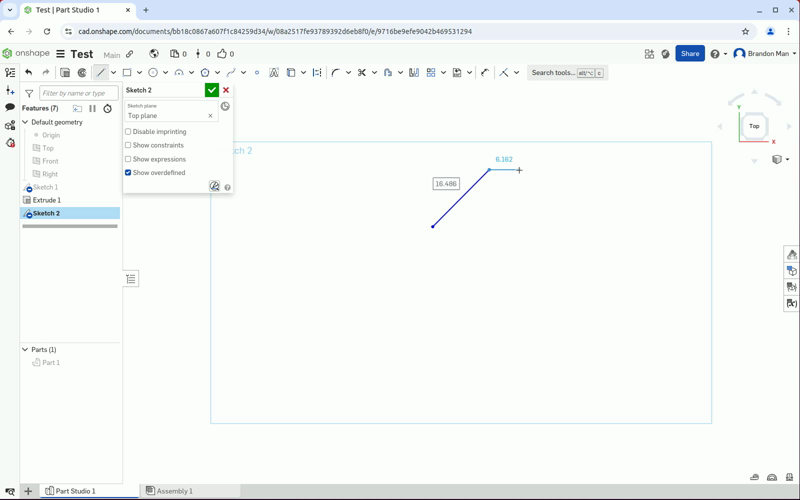
mouse_move(432, 169)
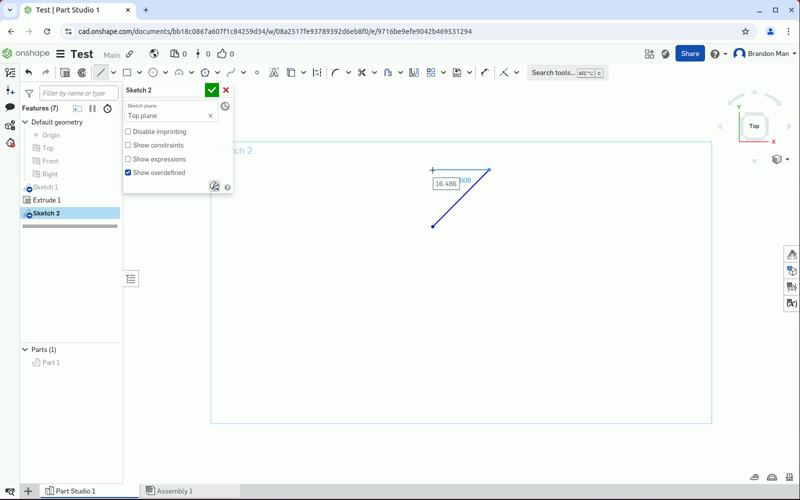
click(432, 169)
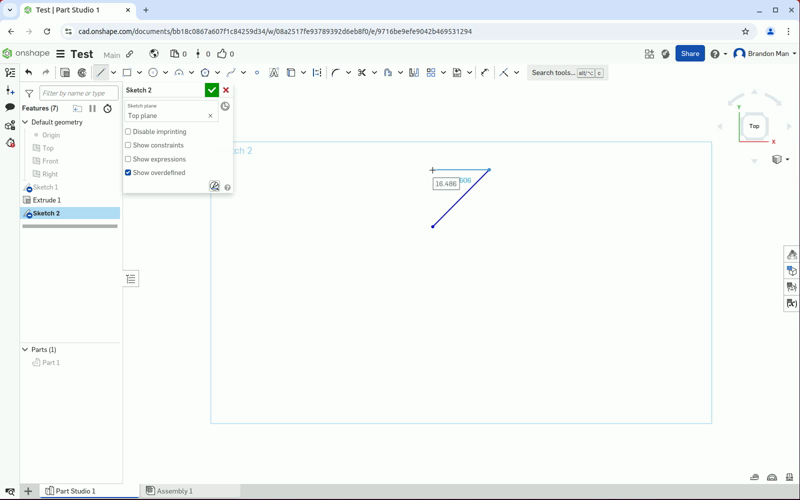
key_up(shift)
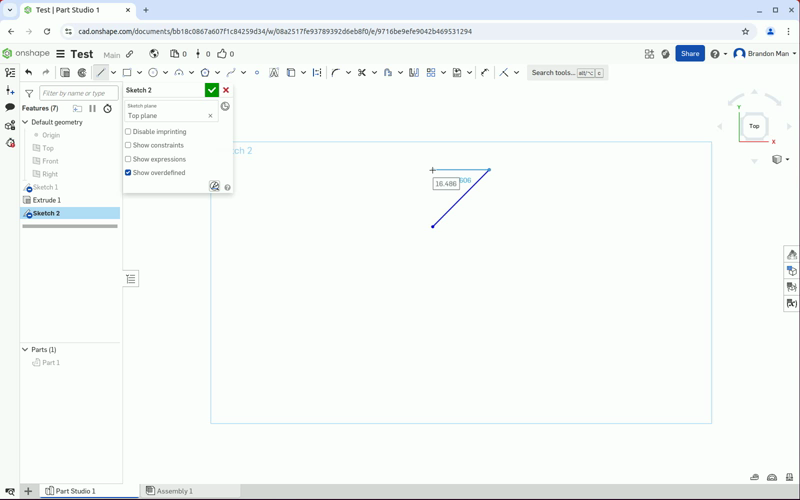
mouse_move(462, 169)
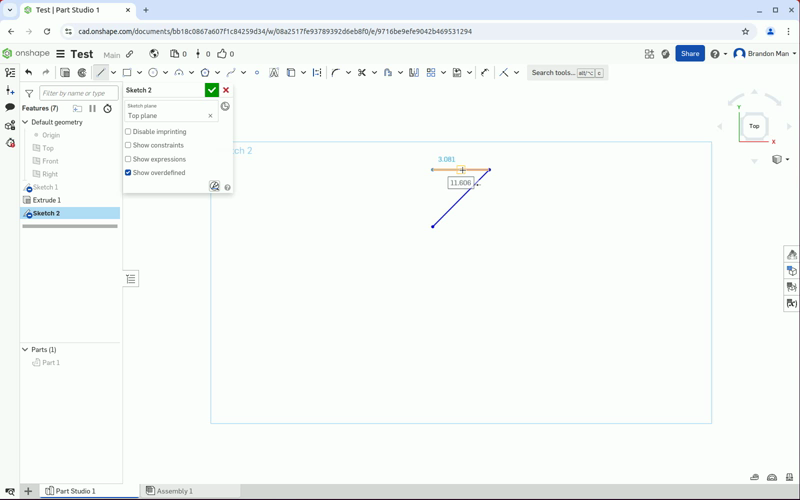
key_down(shift)
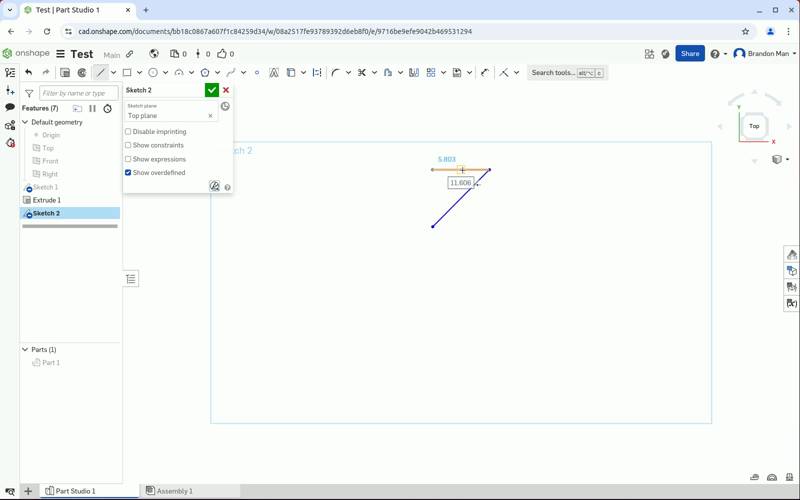
mouse_move(432, 226)
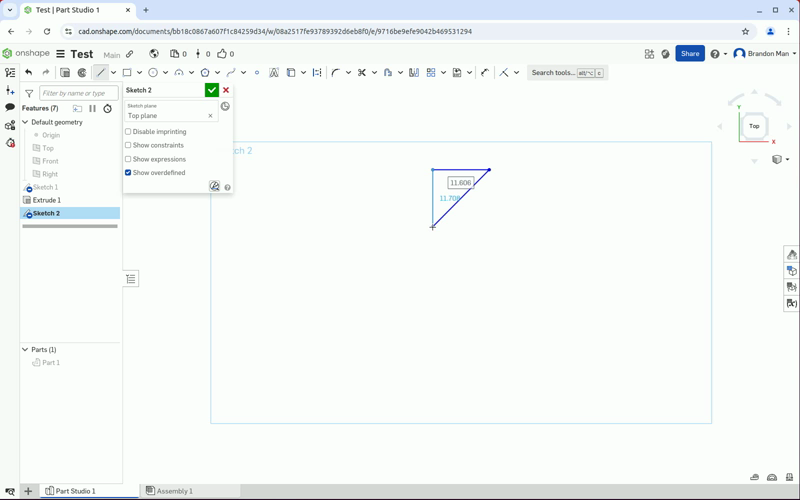
key_up(shift)
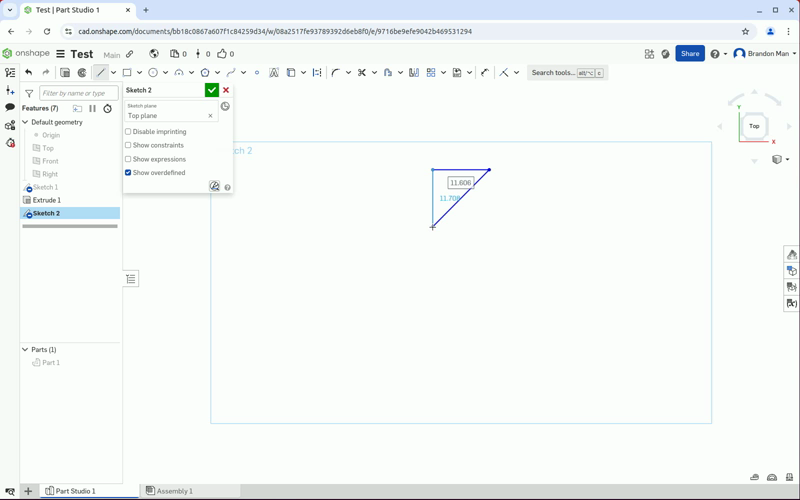
click(432, 226)
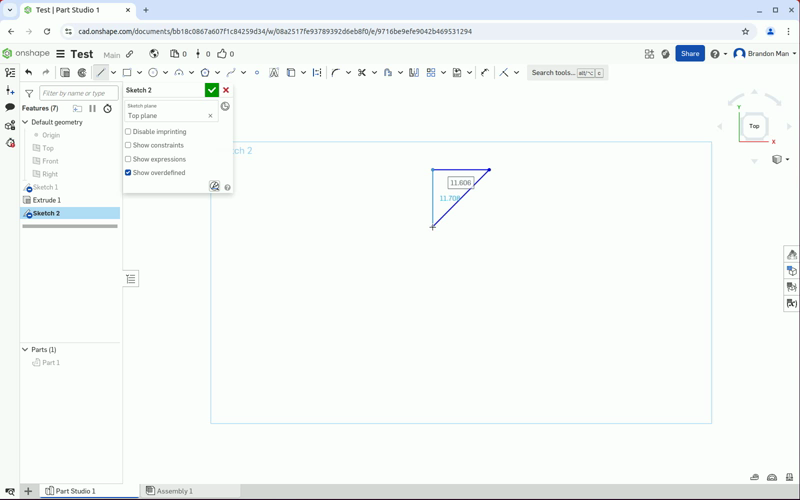
key(esc)
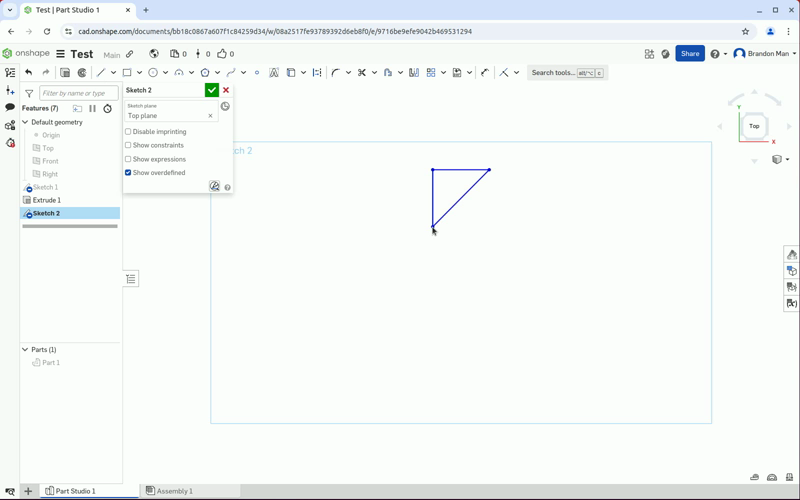
mouse_move(437, 187)
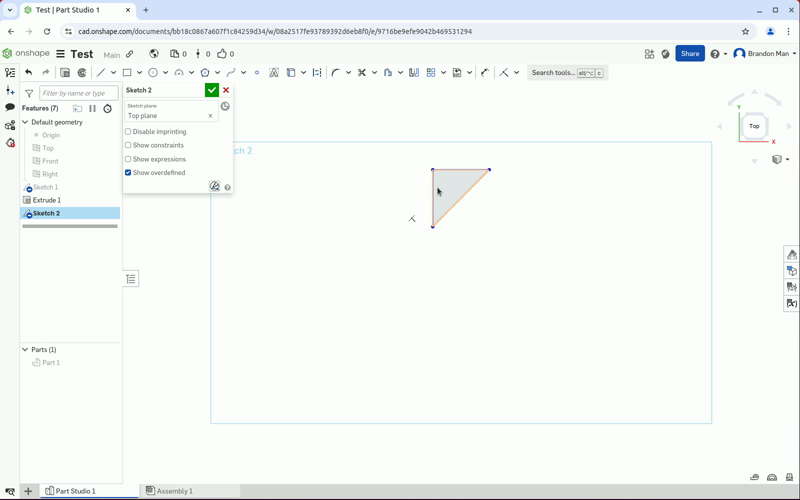
scroll(6)
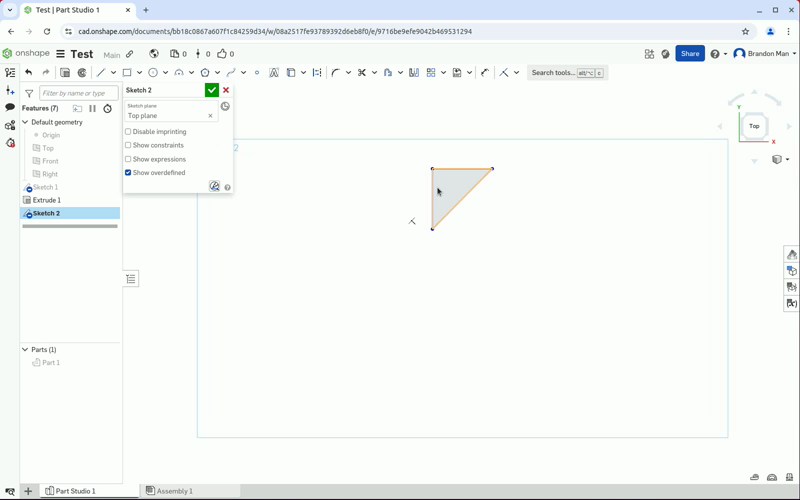
scroll(6)
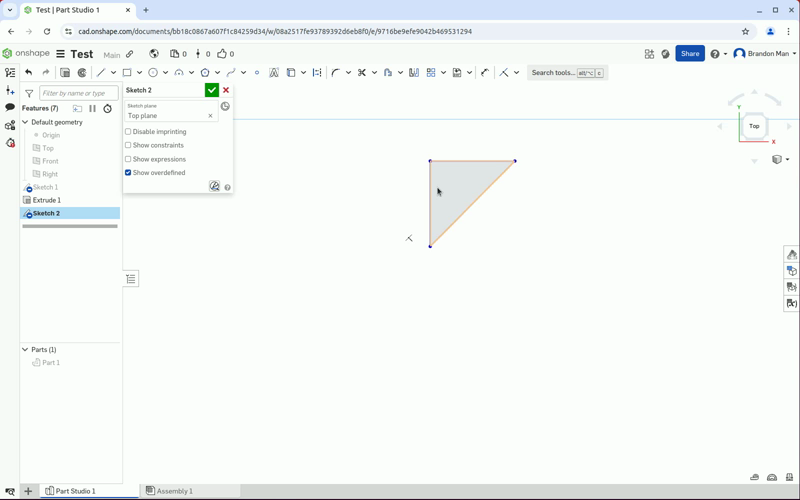
scroll(6)
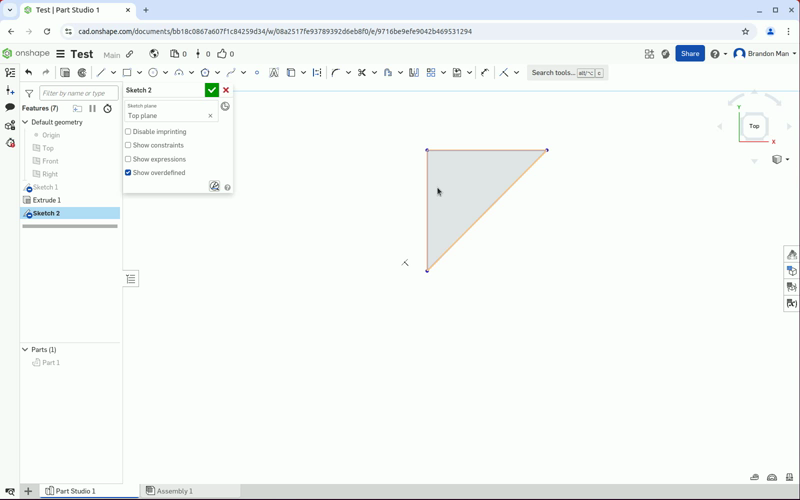
scroll(6)
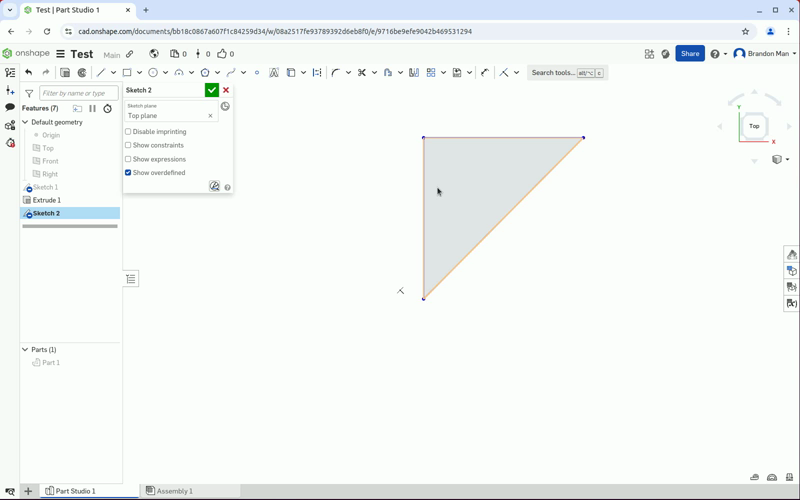
scroll(6)
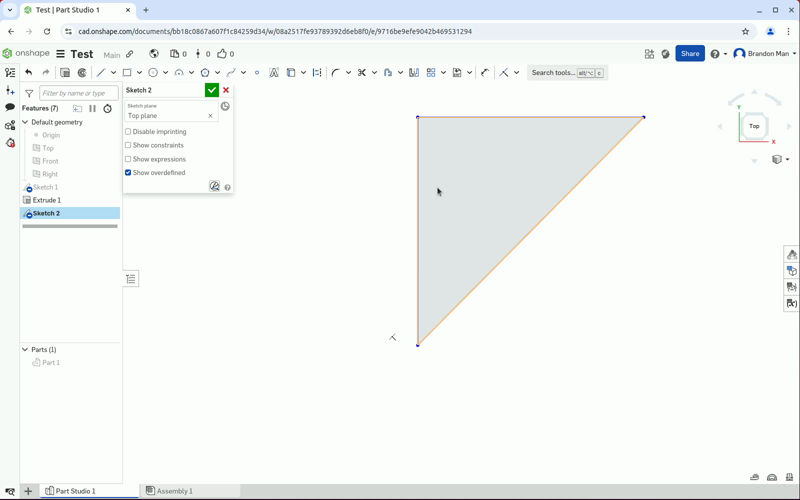
scroll(6)
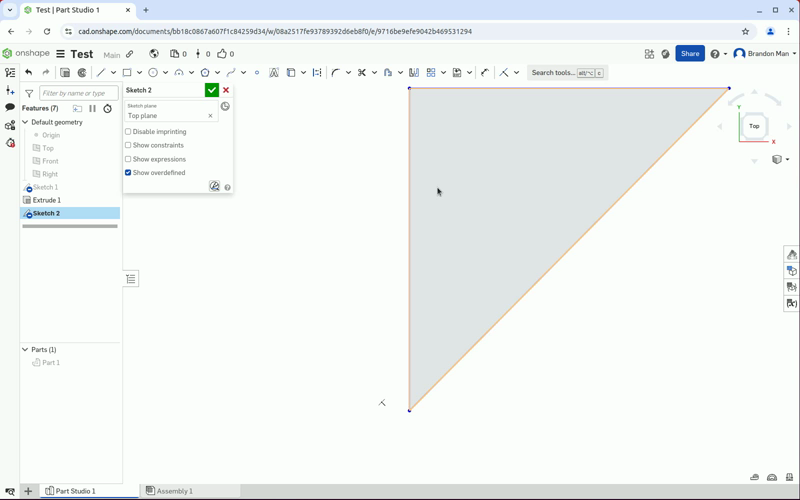
scroll(6)
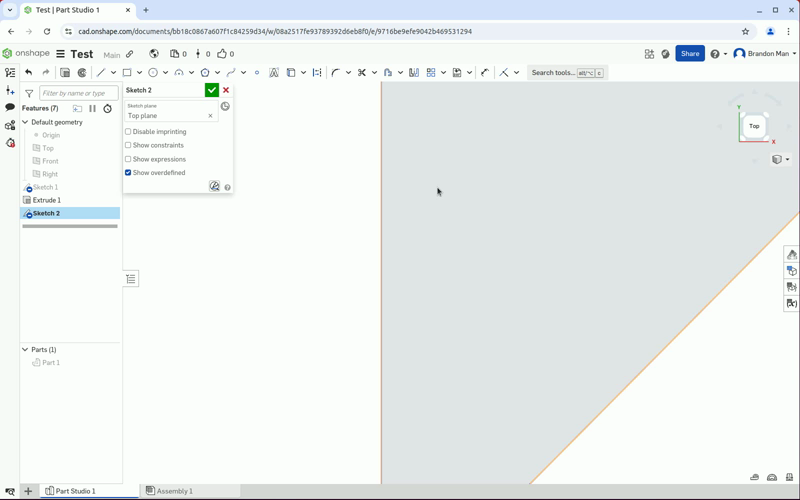
click(437, 187)
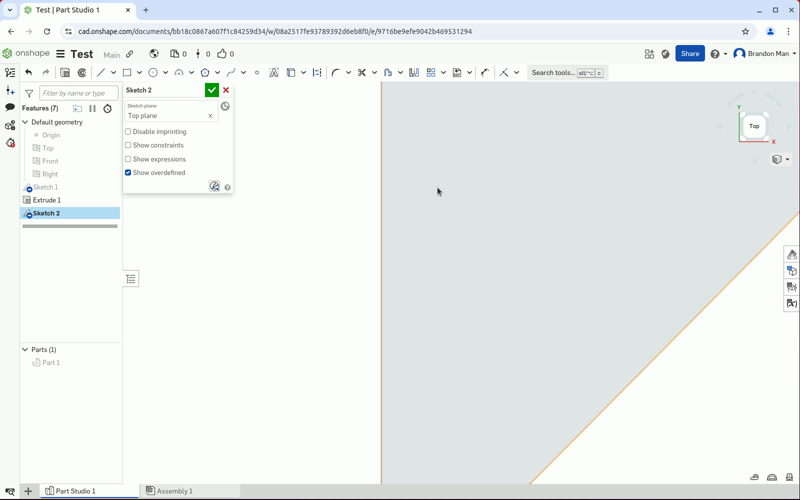
scroll(-6)
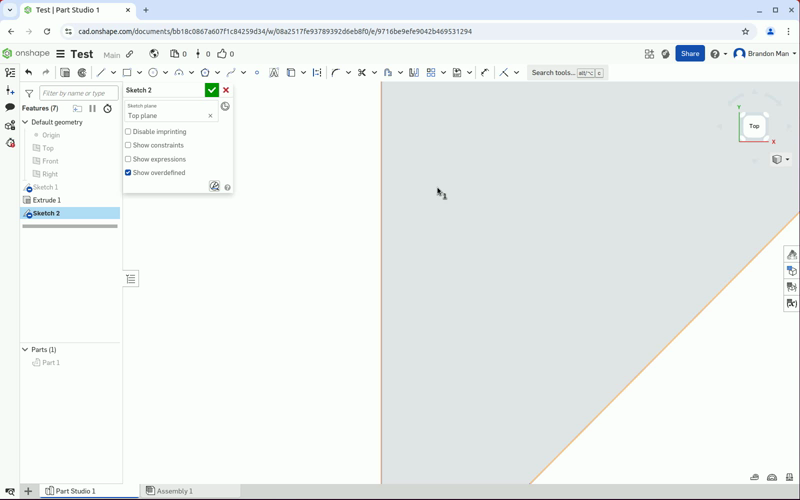
scroll(-6)
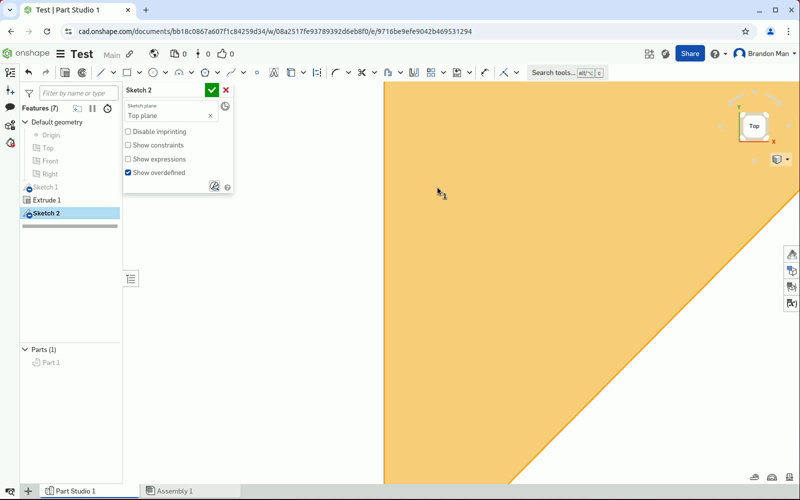
scroll(-6)
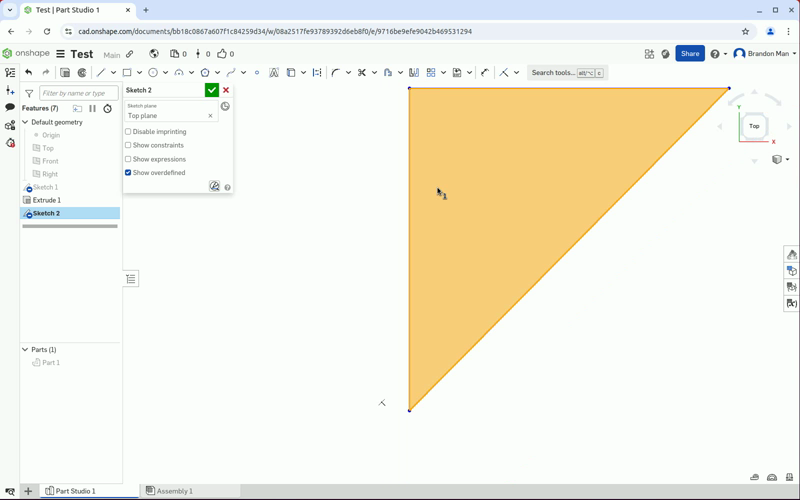
scroll(-6)
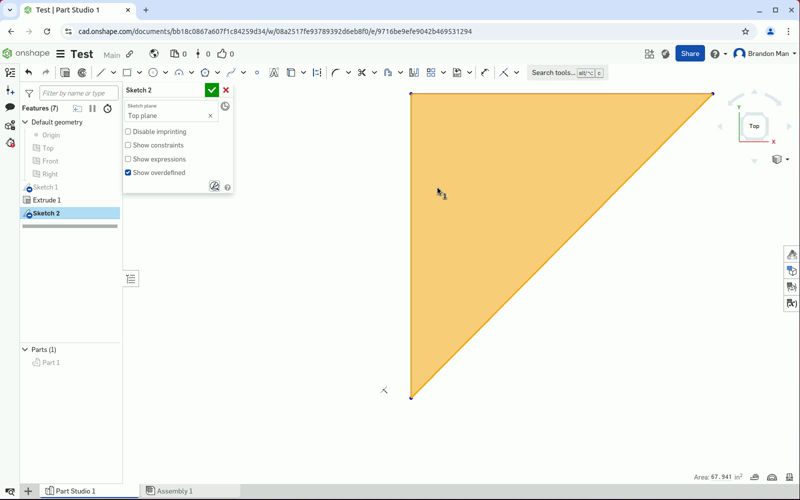
scroll(-6)
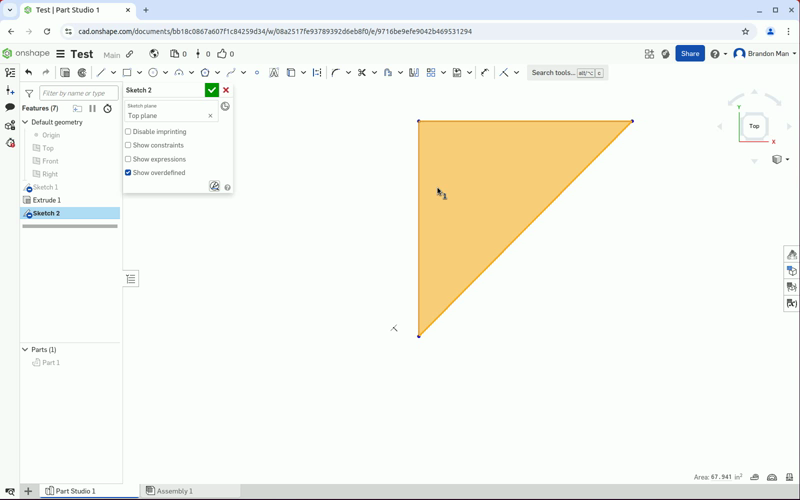
scroll(-6)
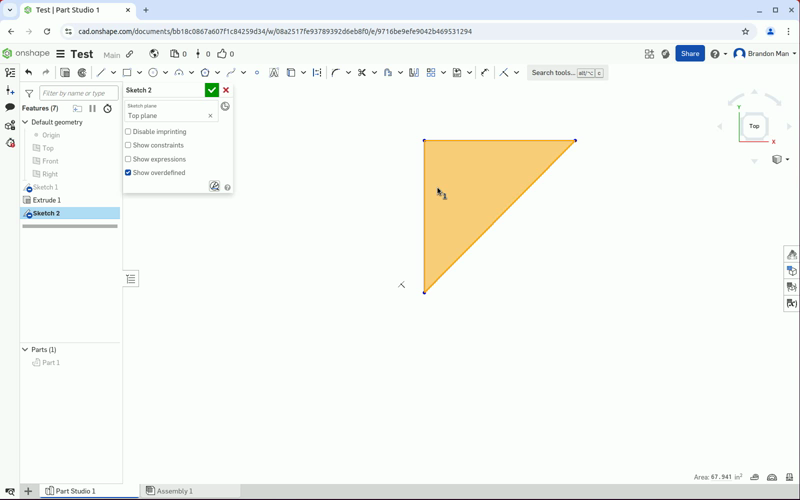
scroll(-6)
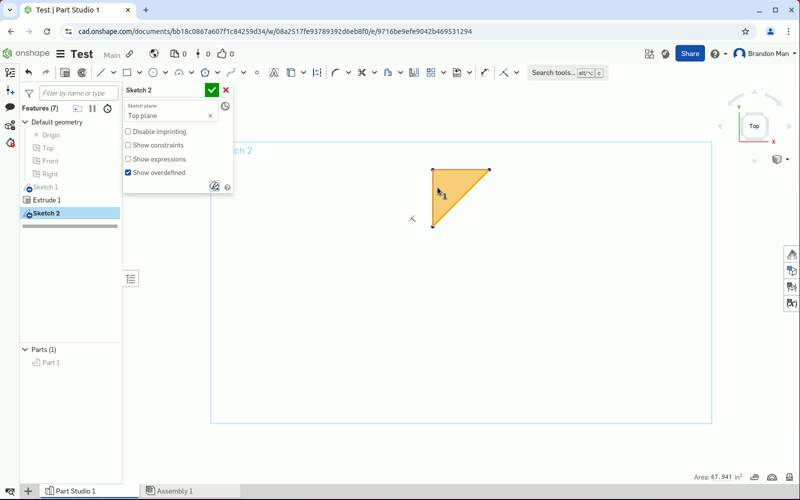
mouse_move(73, 352)
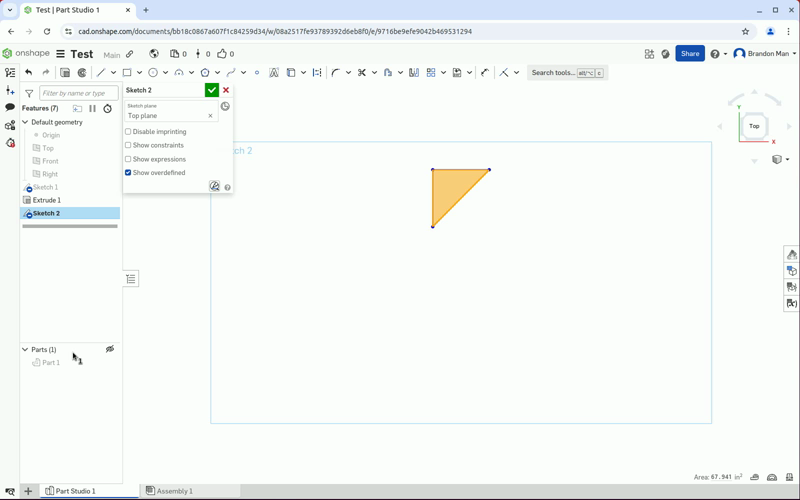
key(shift+y)
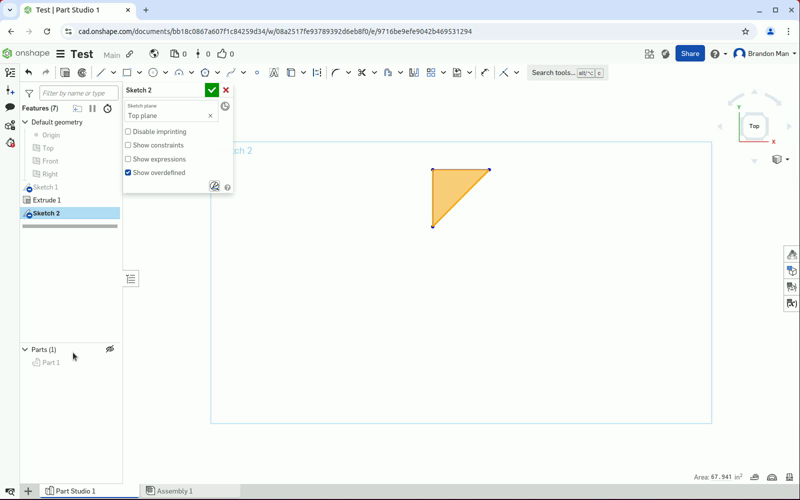
key(shift+e)
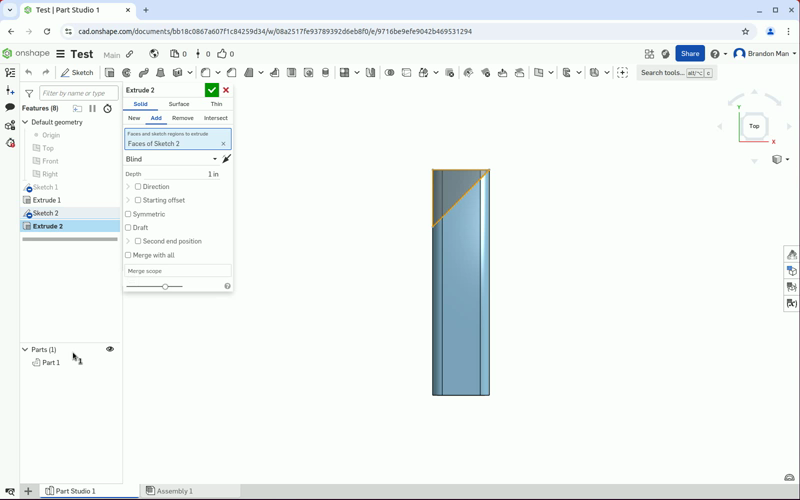
mouse_move(143, 106)
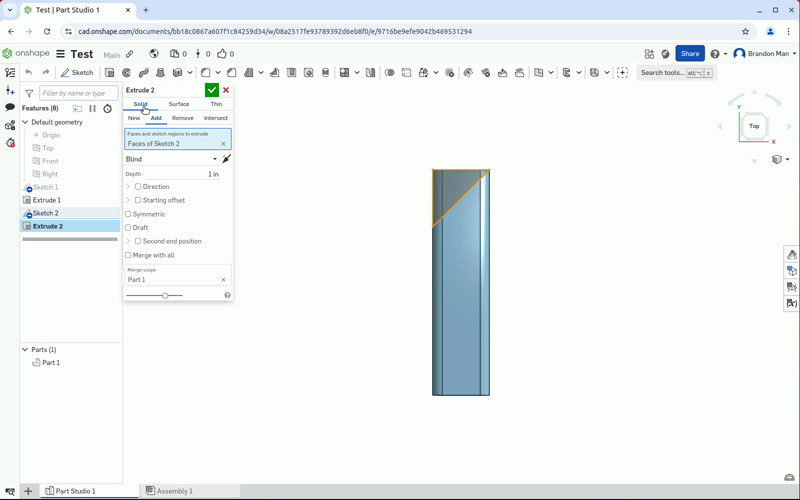
click(143, 106)
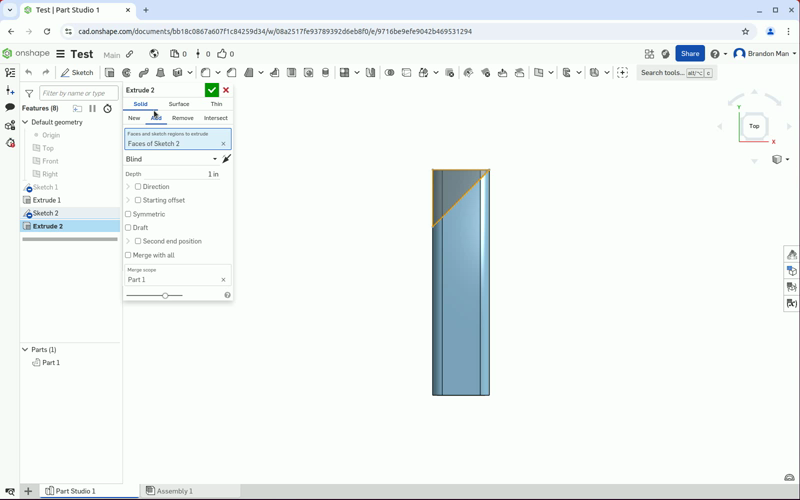
mouse_move(186, 120)
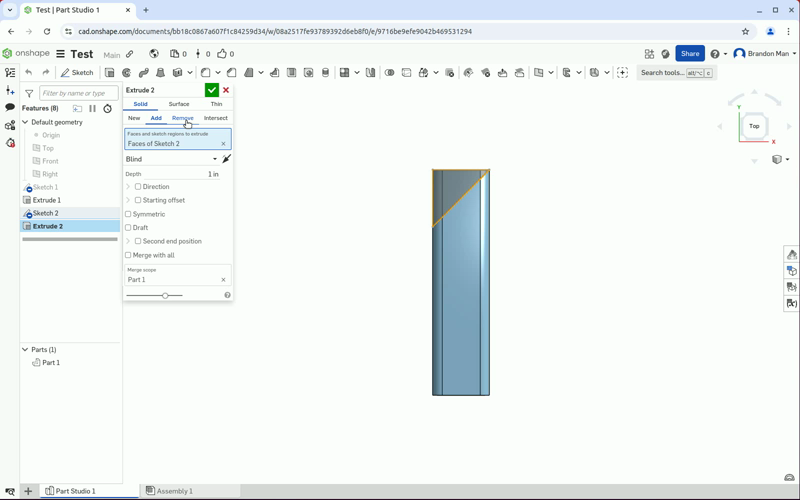
click(186, 120)
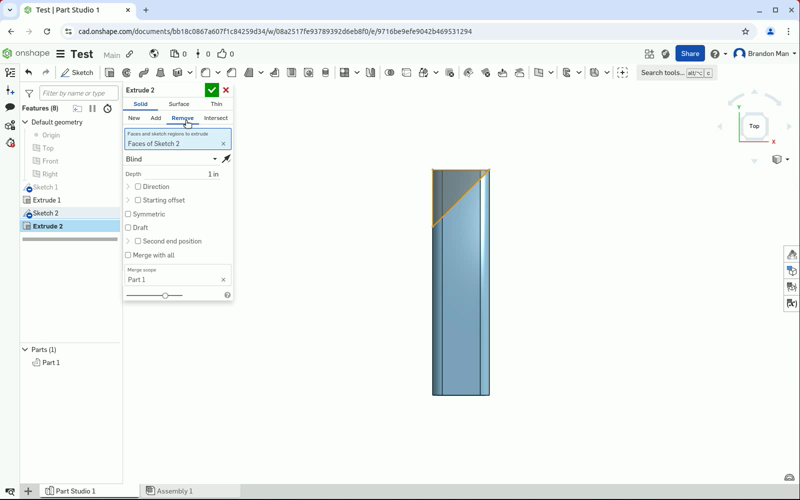
key(tab, 4)
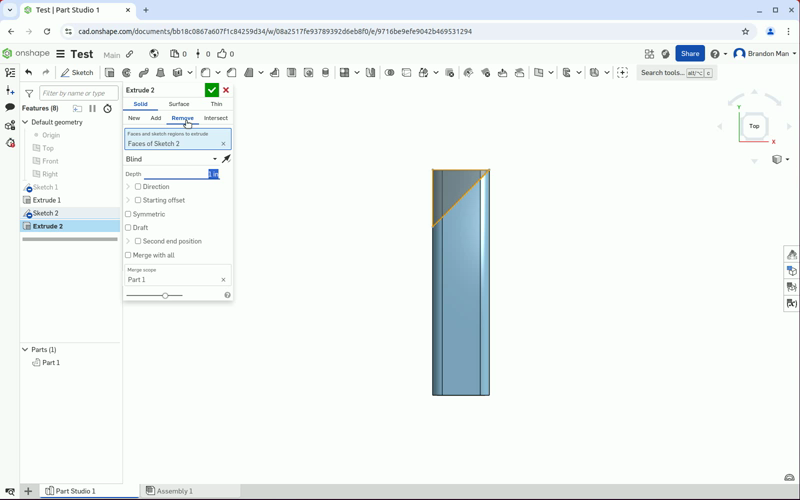
text(11.554)
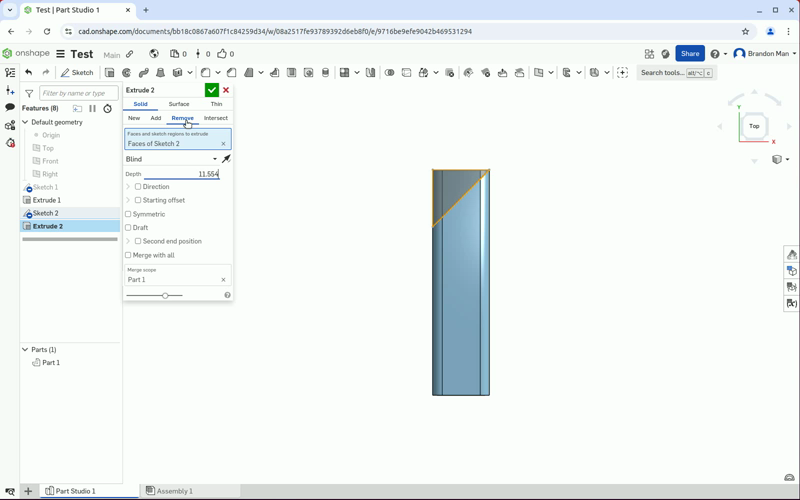
key(tab, 3)
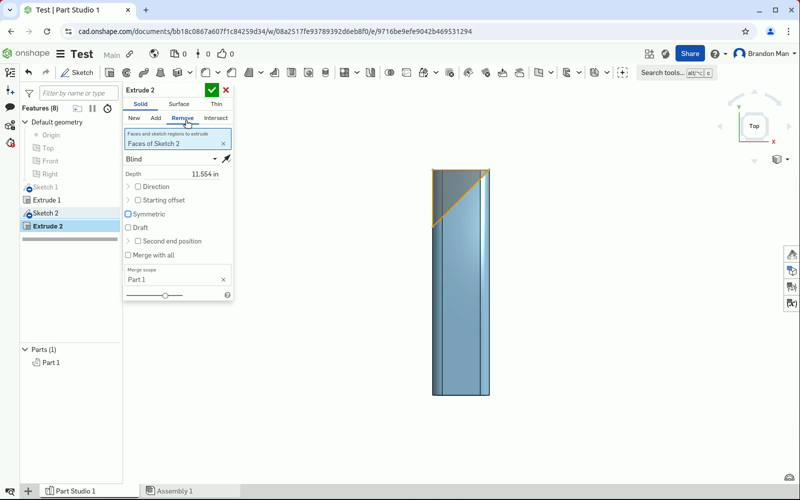
key(space)
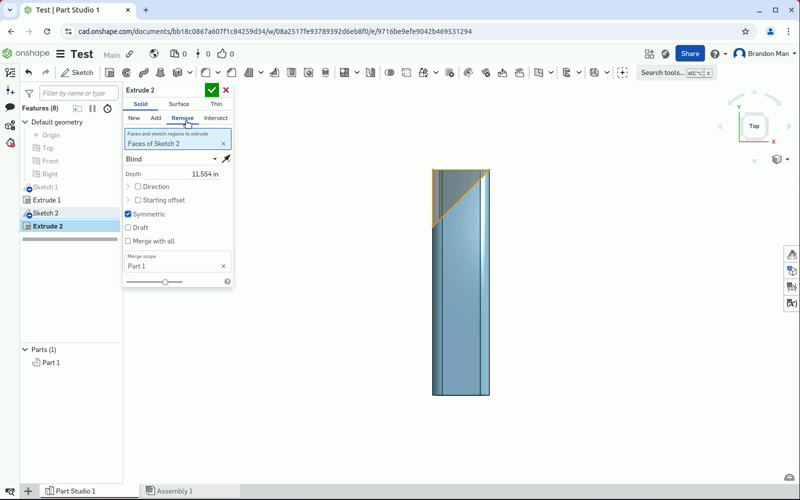
key(tab, 2)
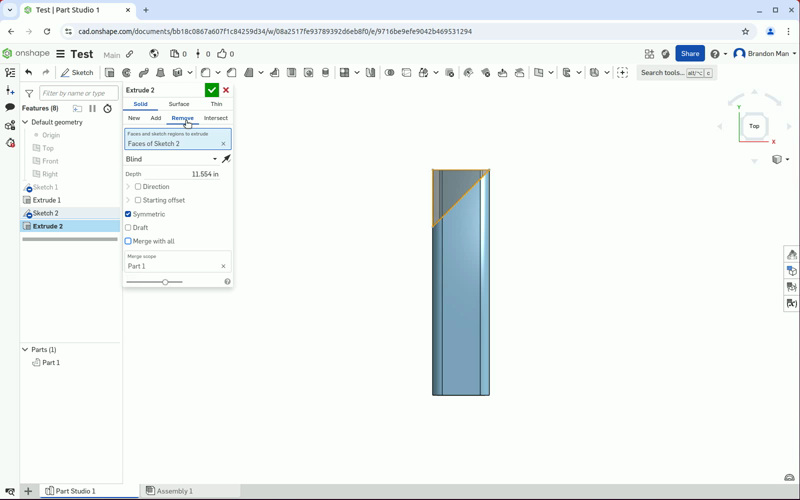
key(space)
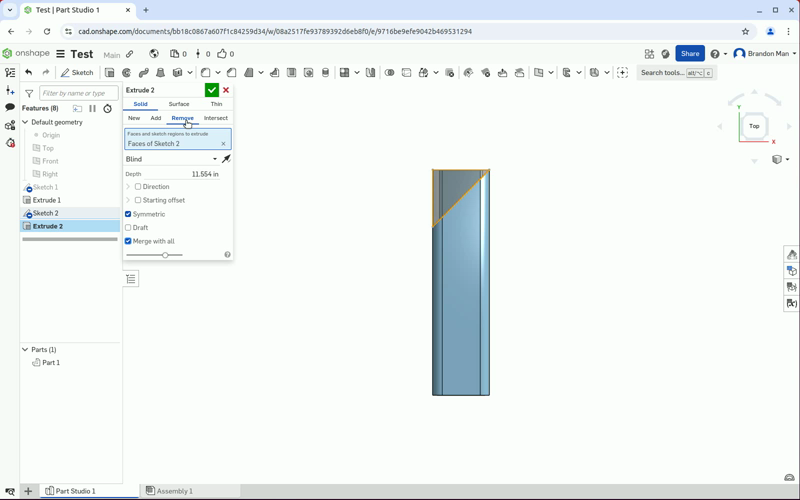
key(enter)
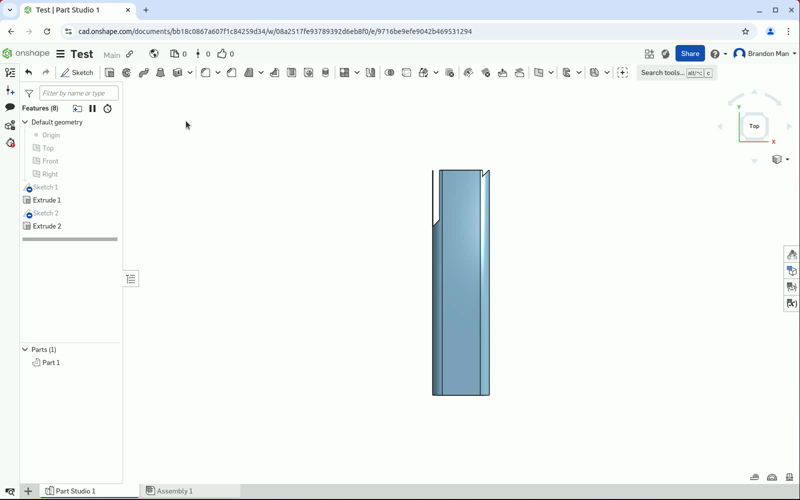
key(shift+h)
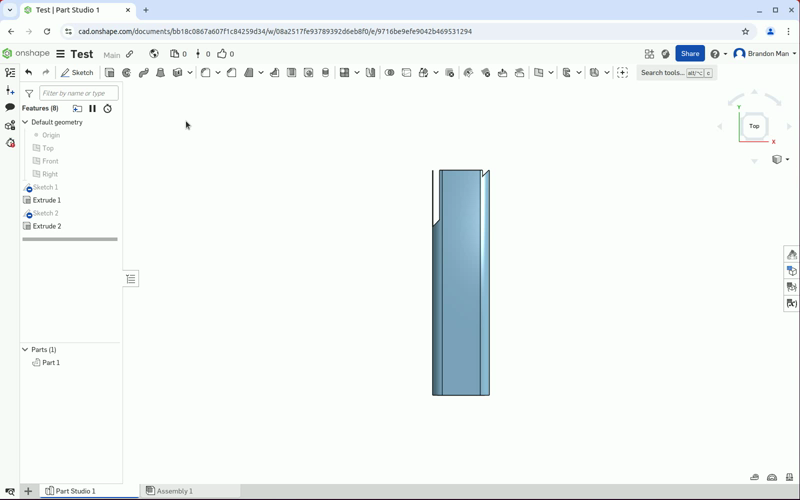
key(shift+h)
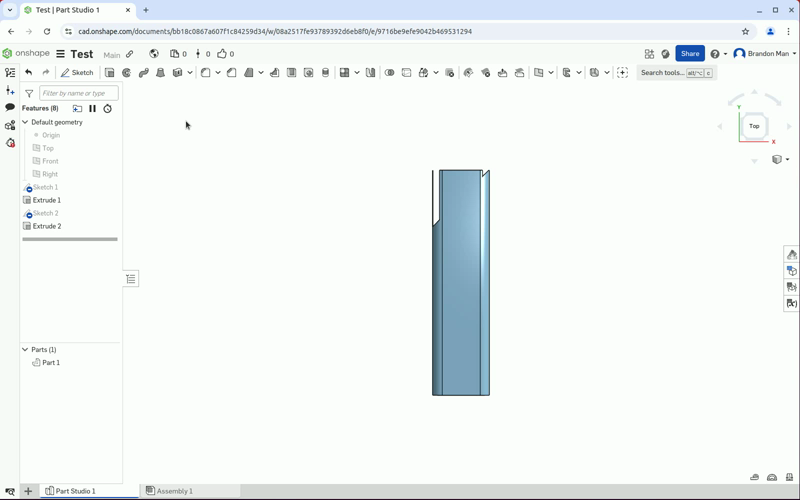
mouse_move(73, 189)
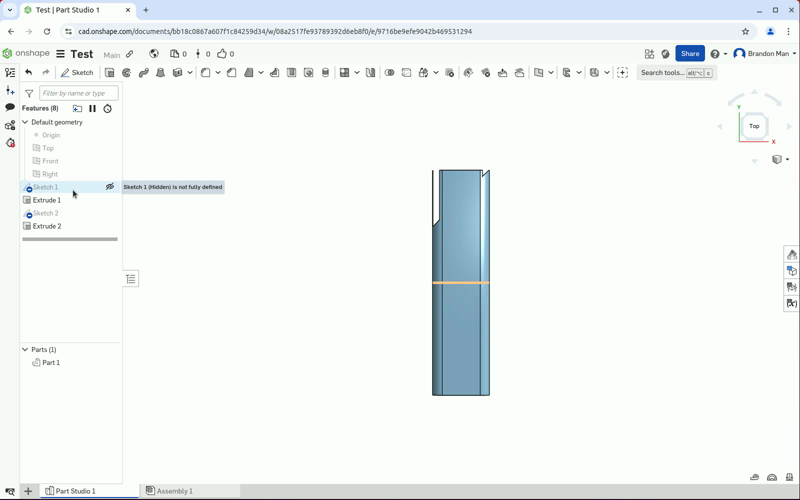
click(73, 189)
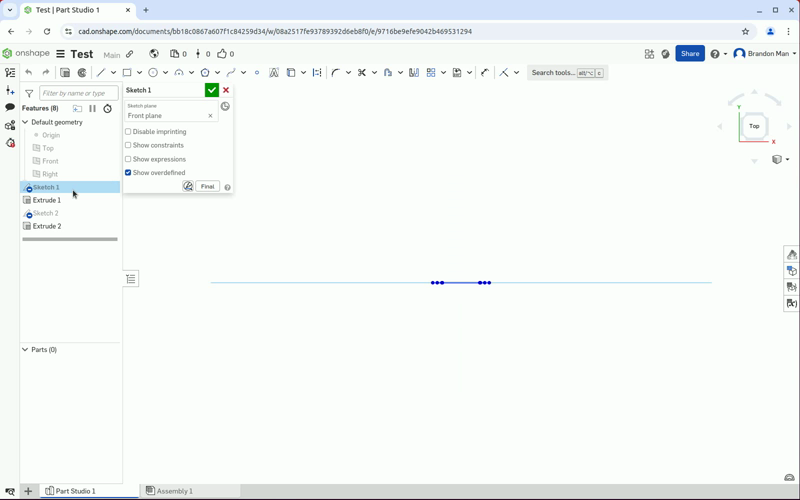
mouse_move(229, 92)
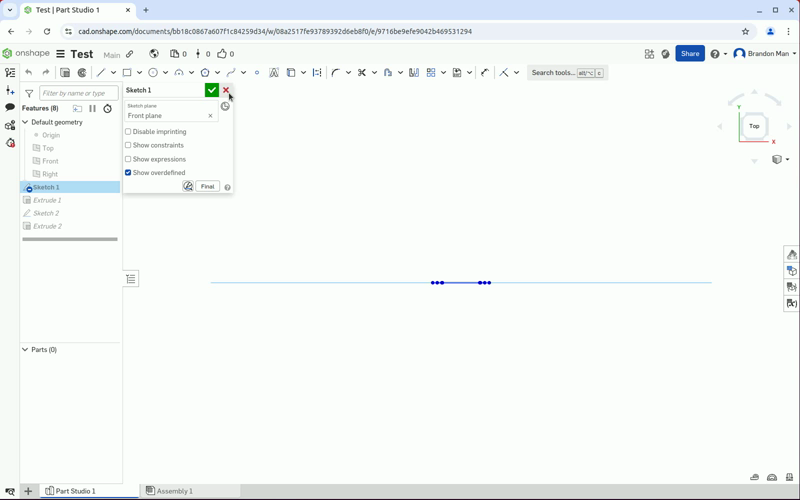
click(229, 92)
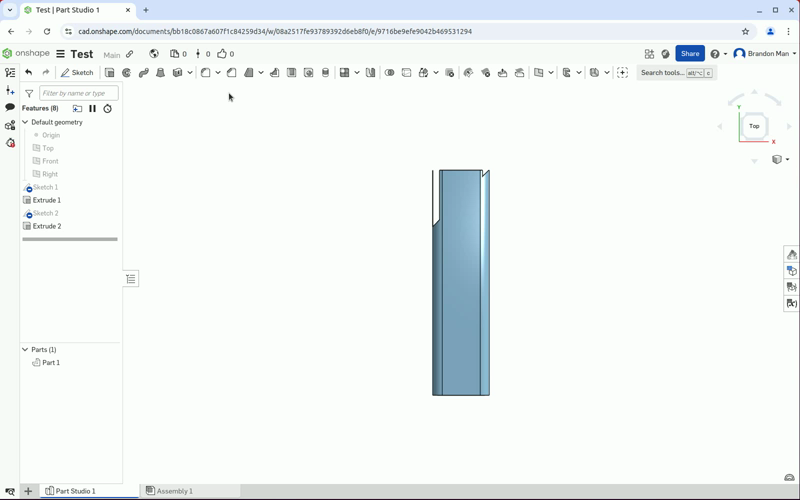
mouse_move(73, 352)
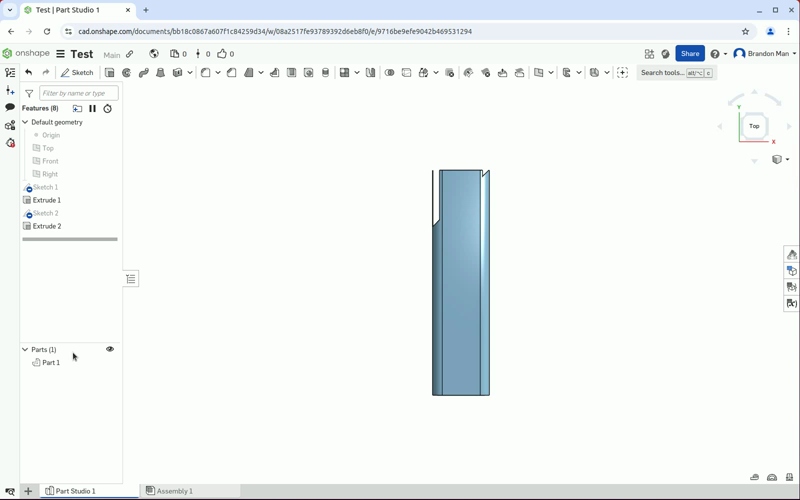
key(y)
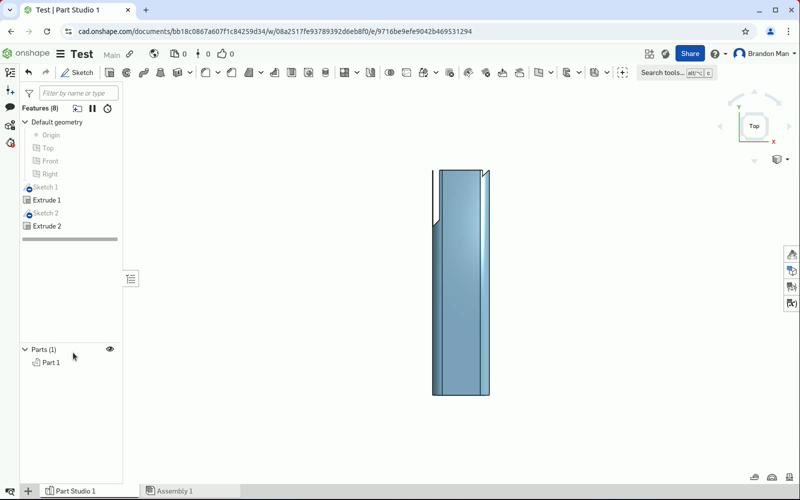
key(shift+p)
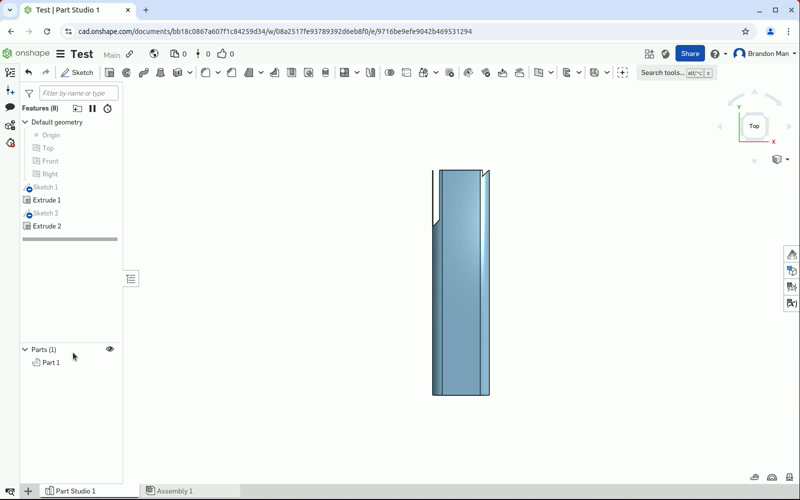
key(space)
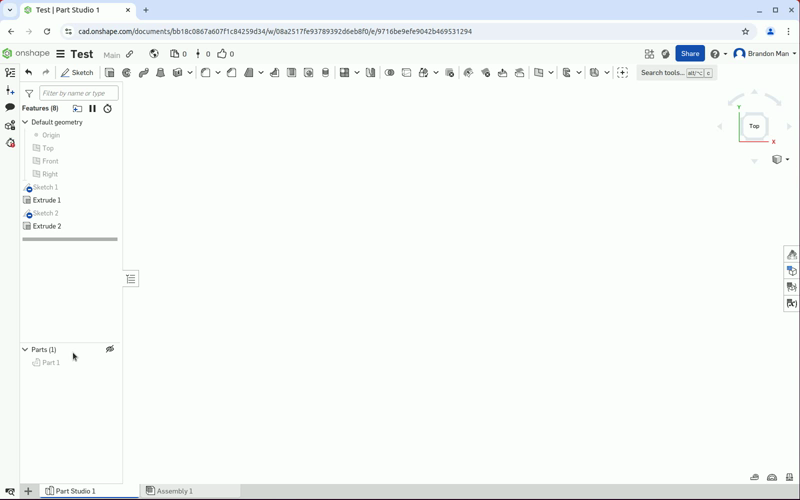
key_down(shift)
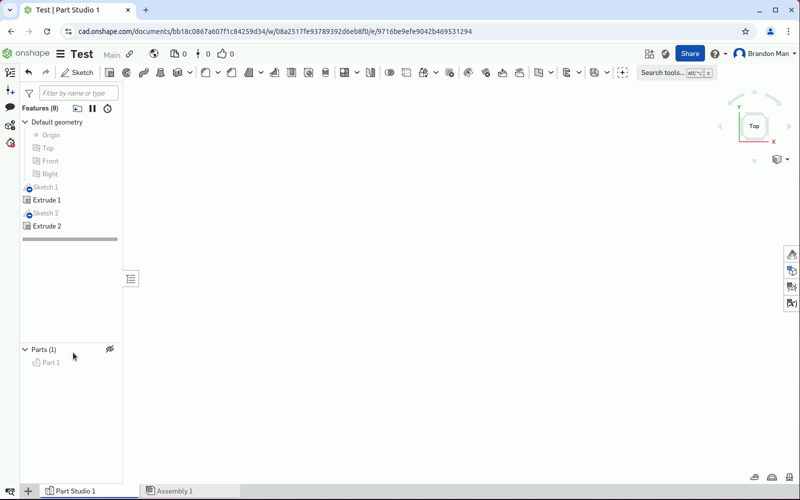
key(up)
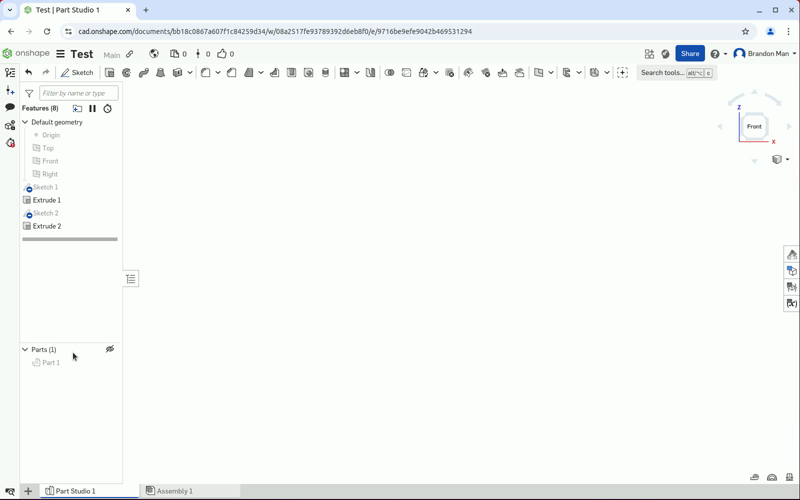
key_up(shift)
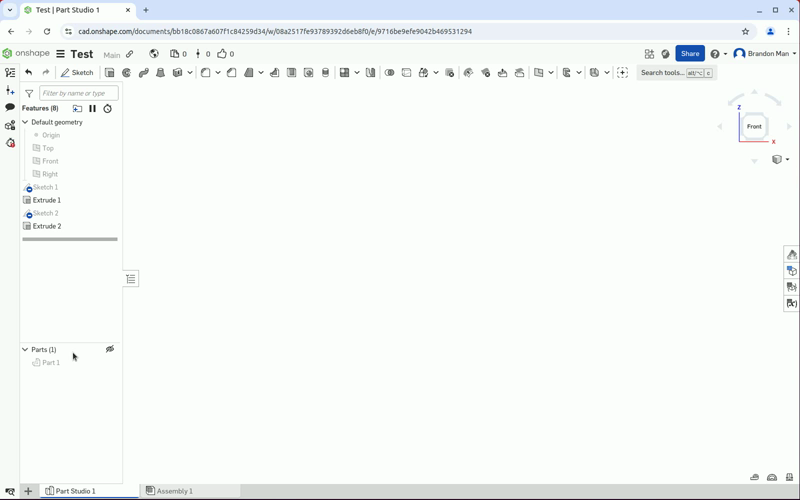
key(space)
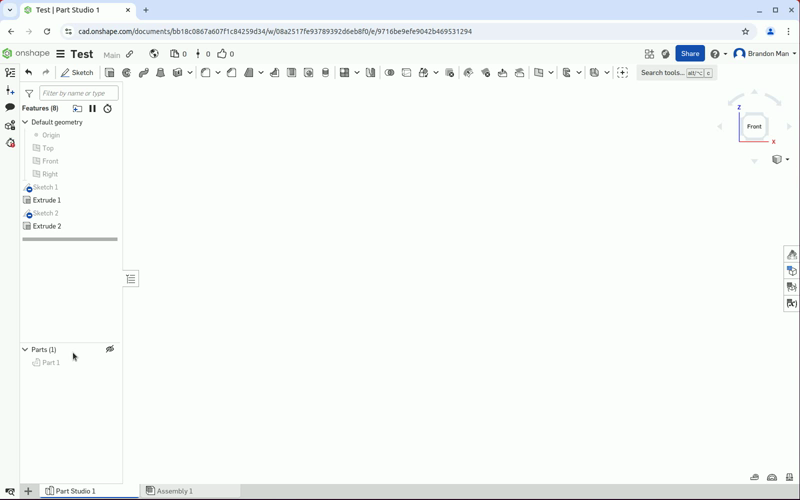
key_down(shift)
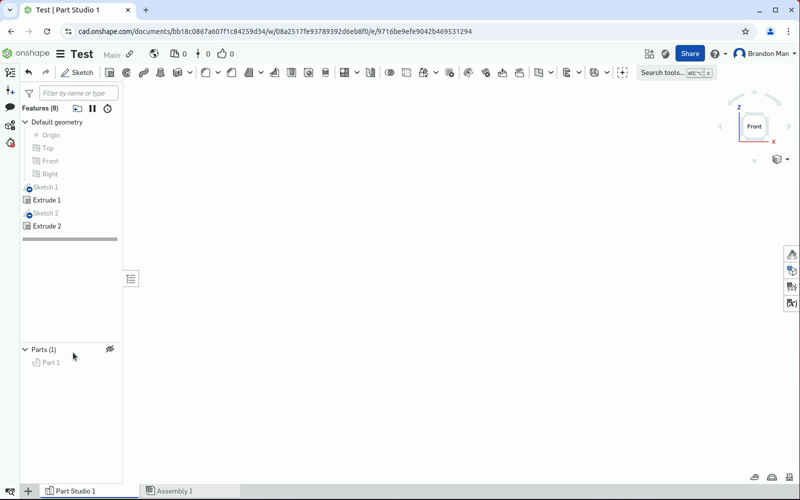
key(left)
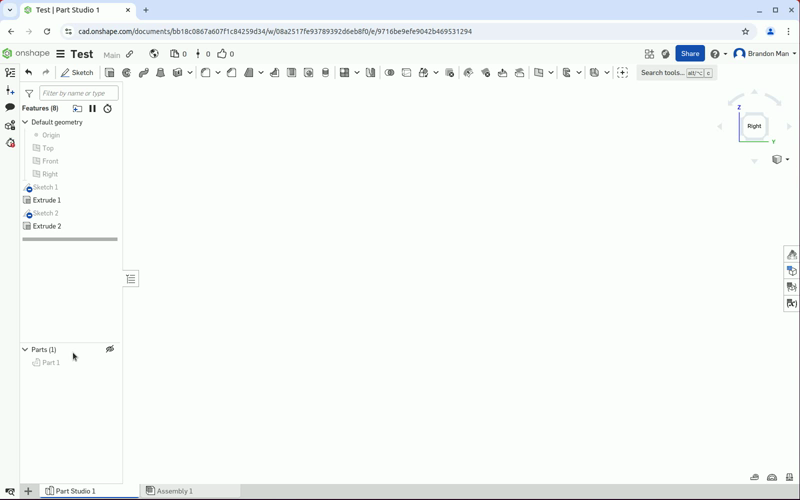
key_up(shift)
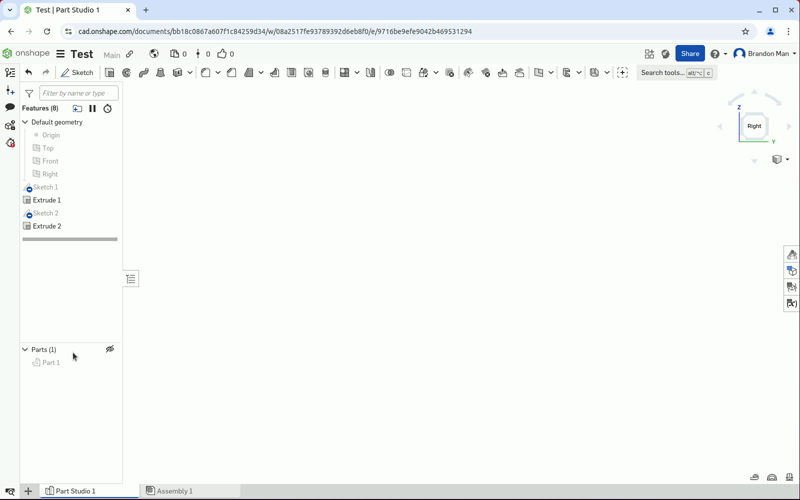
mouse_move(73, 352)
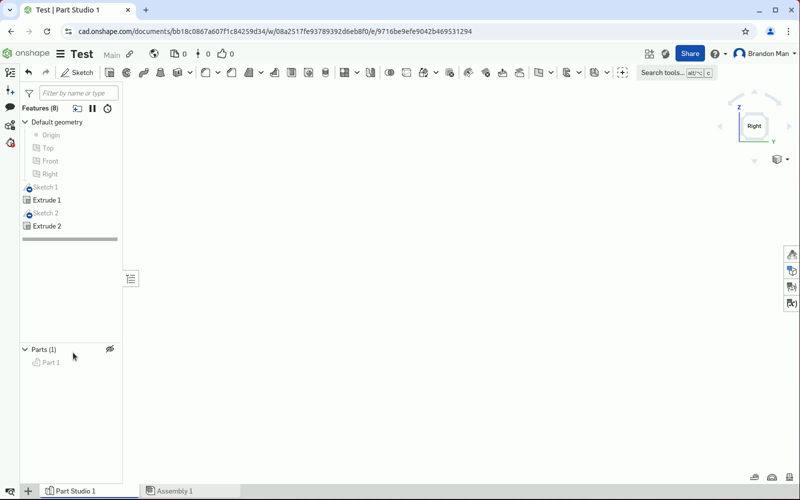
key(shift+y)
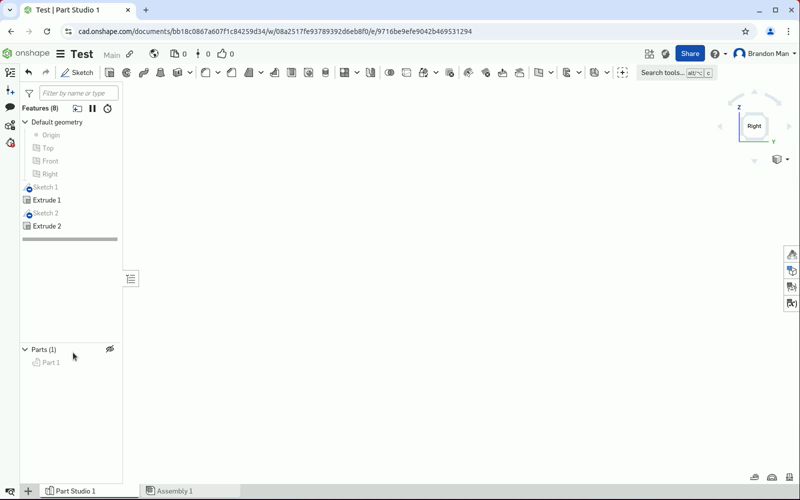
key(shift+s)
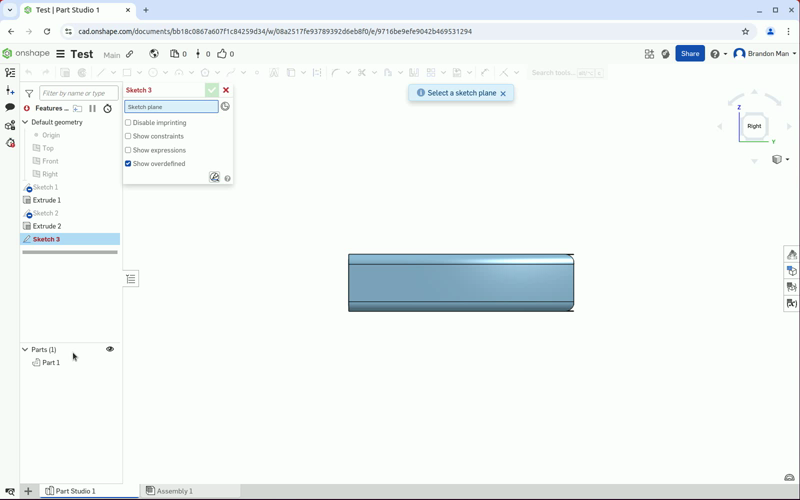
mouse_move(73, 176)
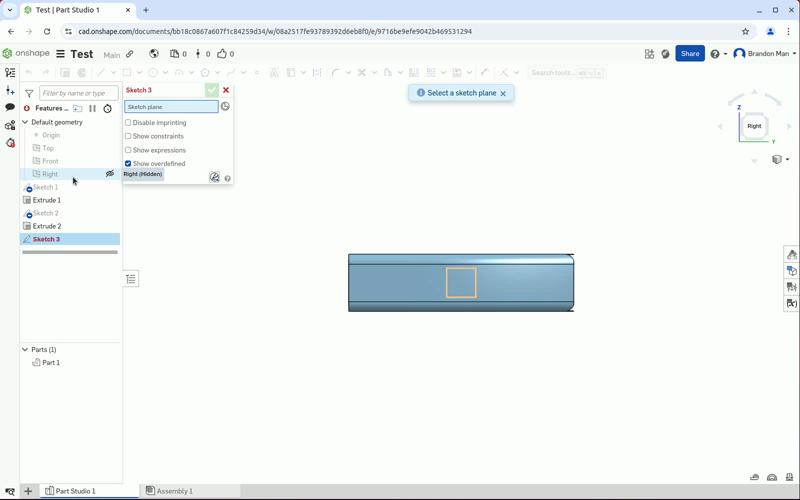
click(73, 176)
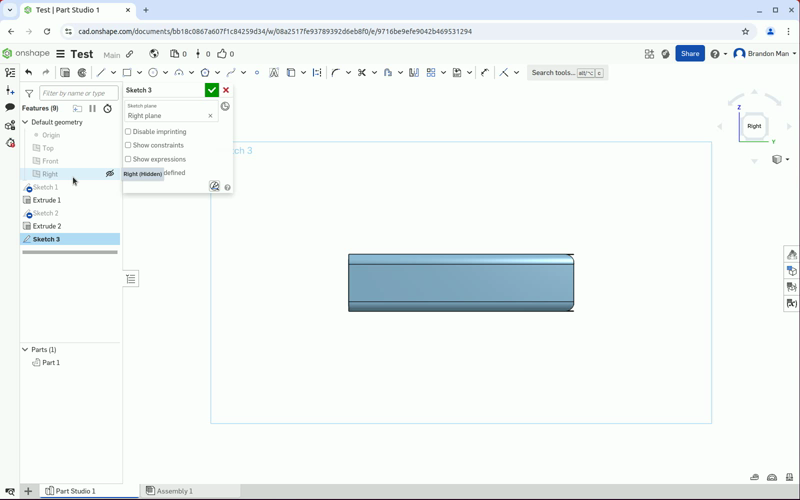
mouse_move(73, 352)
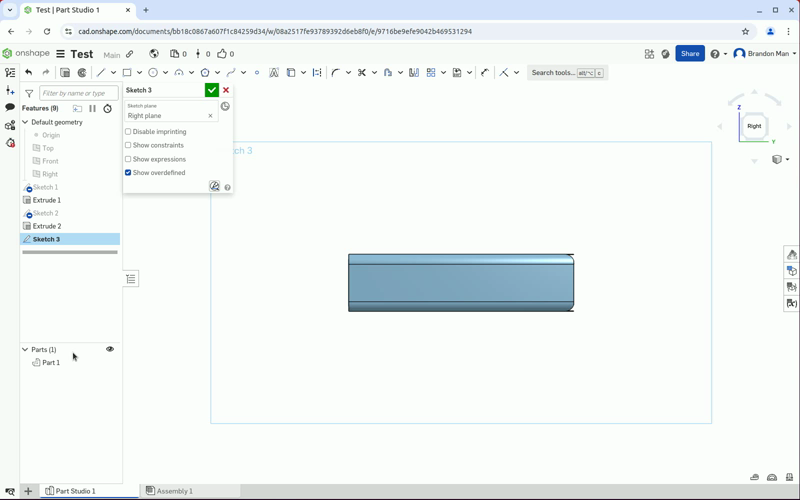
key(y)
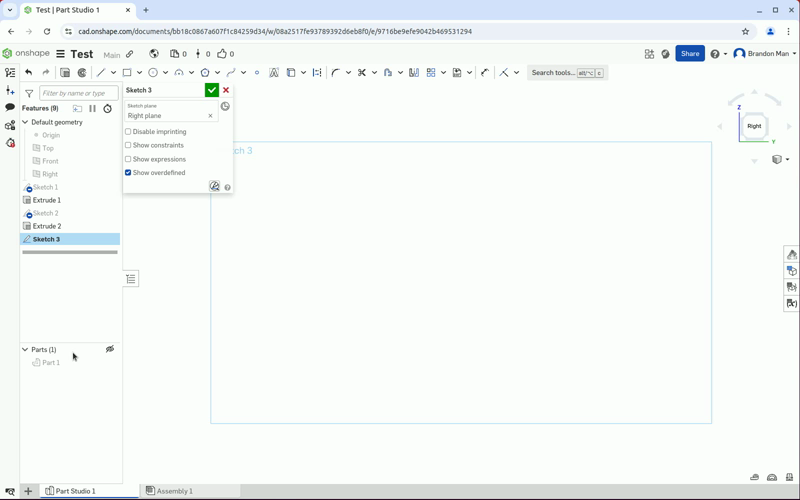
key(l)
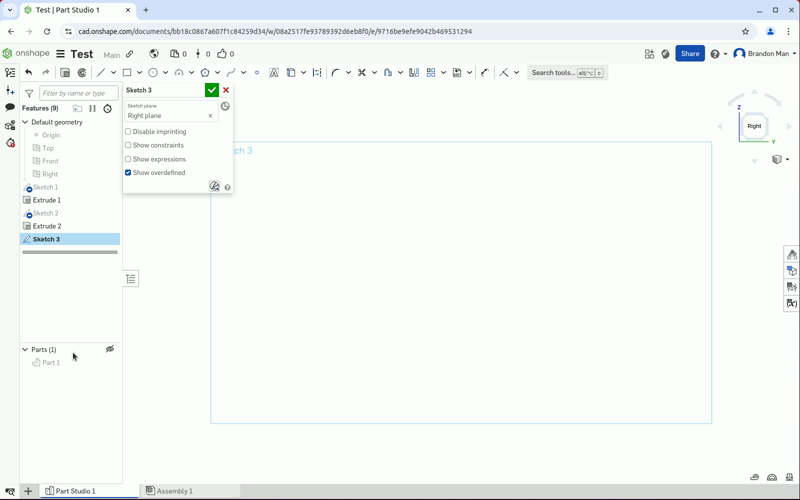
key_down(shift)
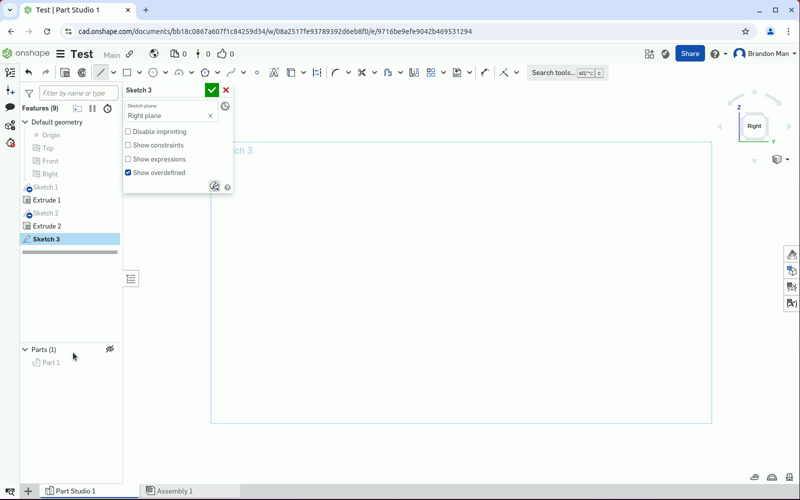
mouse_move(348, 311)
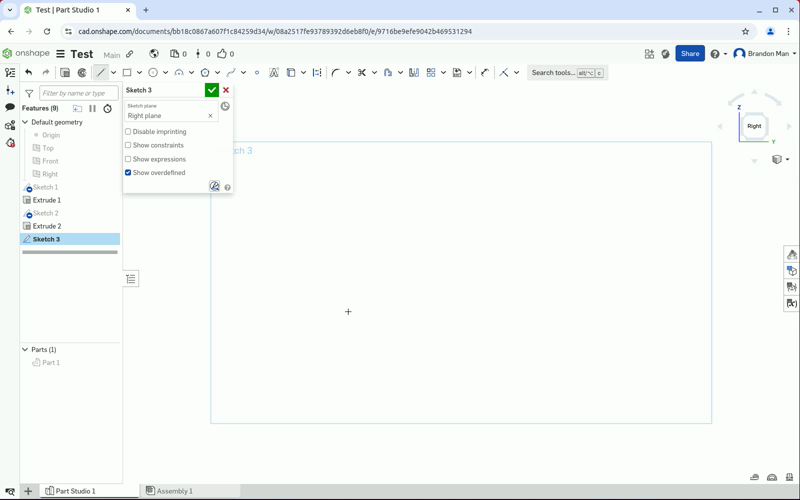
click(348, 311)
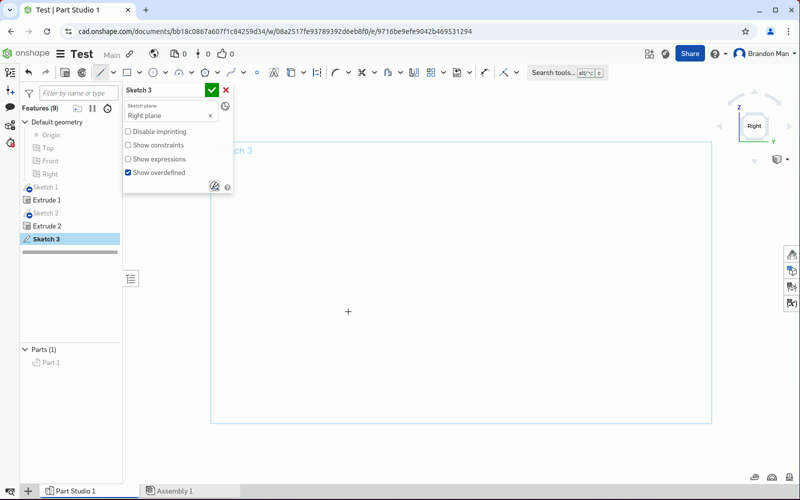
key_up(shift)
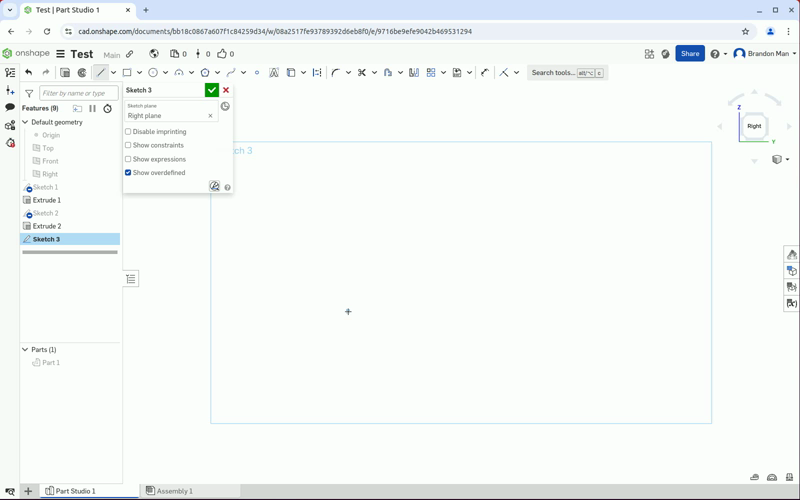
key_down(shift)
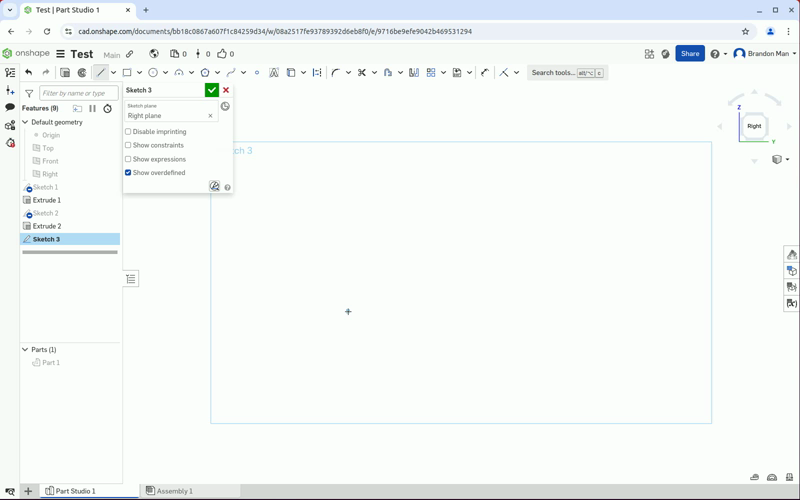
mouse_move(381, 254)
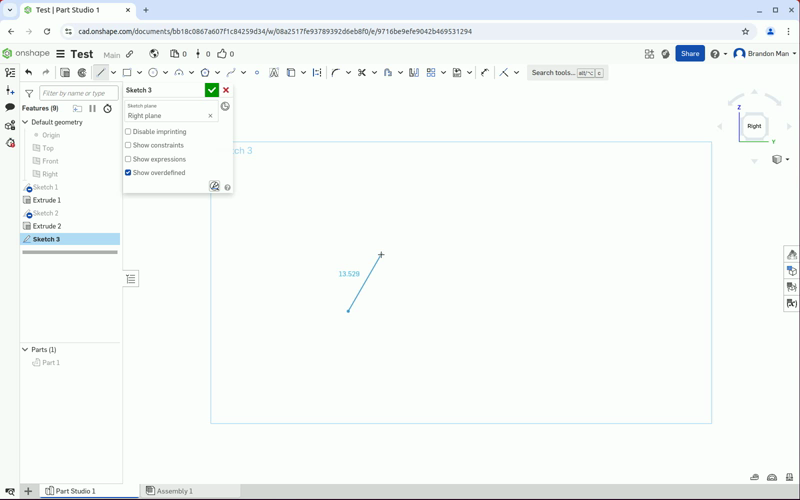
click(381, 254)
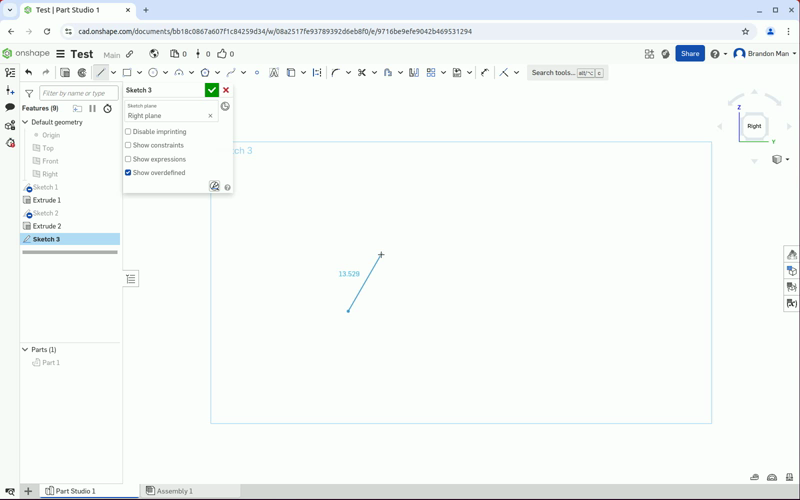
key_up(shift)
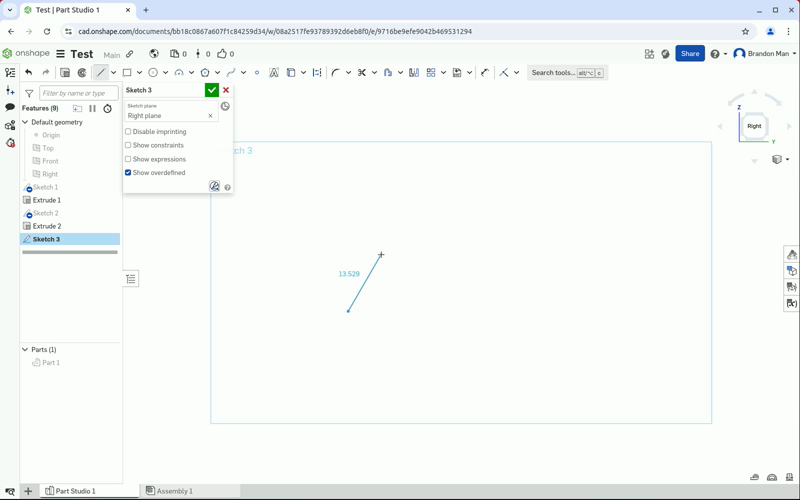
key_down(shift)
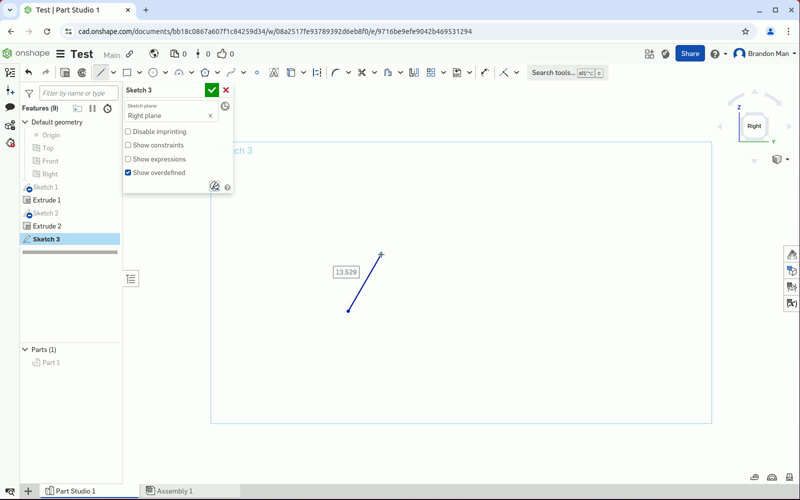
mouse_move(411, 254)
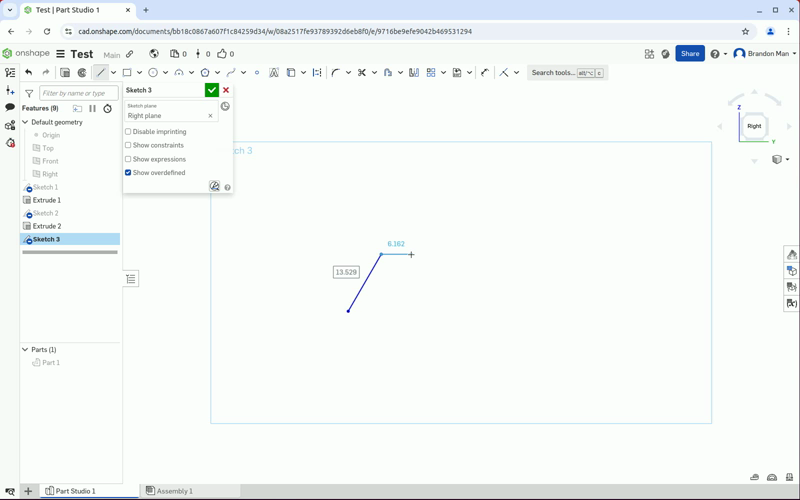
mouse_move(348, 254)
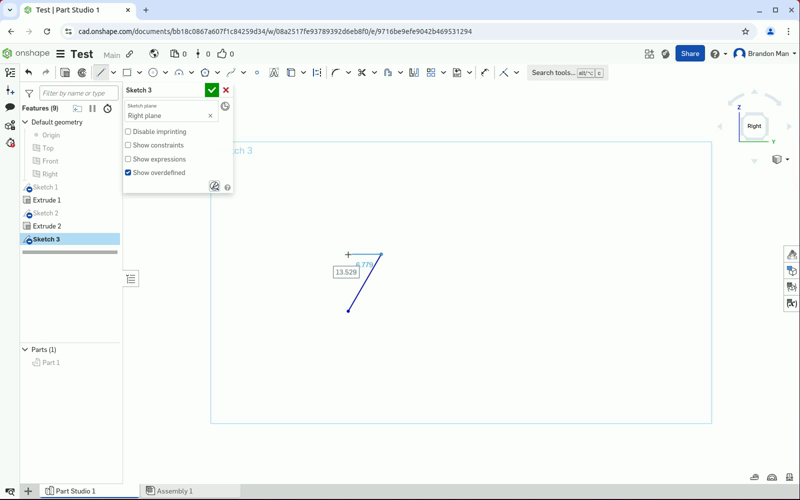
click(348, 254)
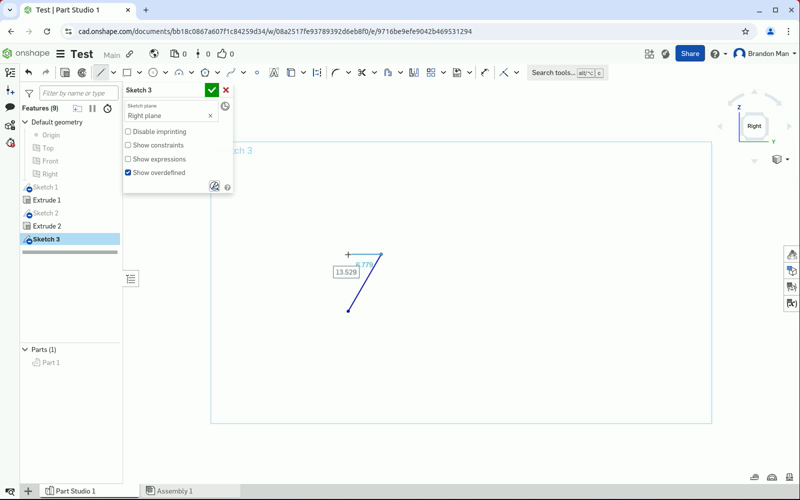
key_up(shift)
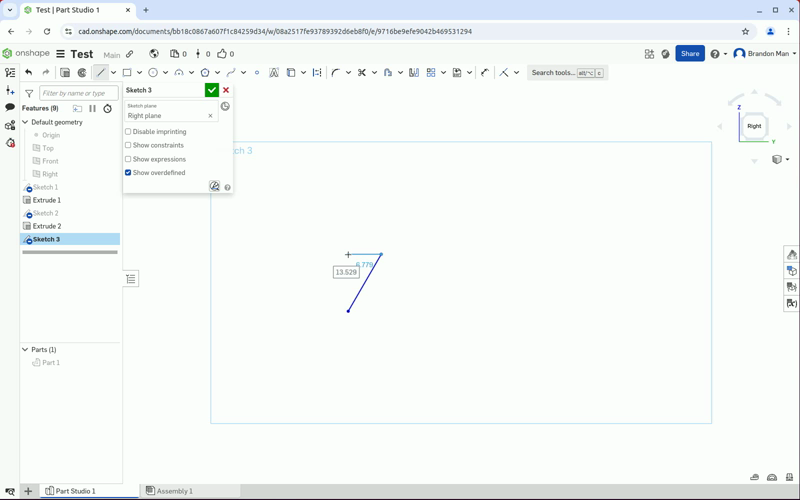
mouse_move(378, 254)
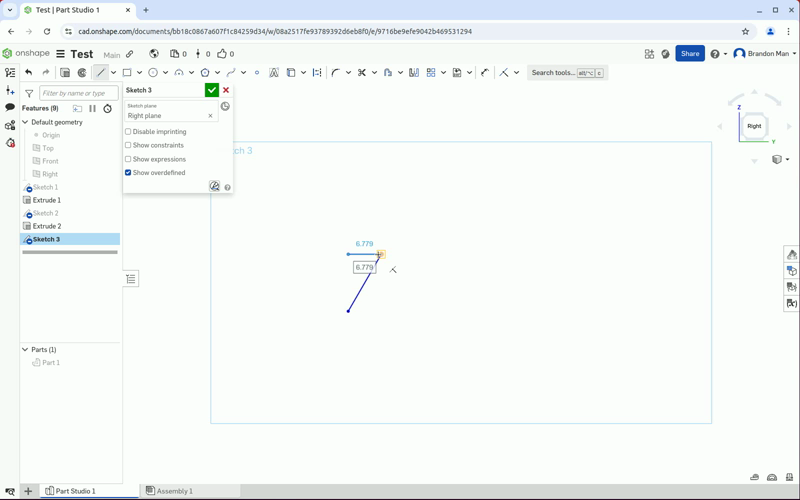
key_down(shift)
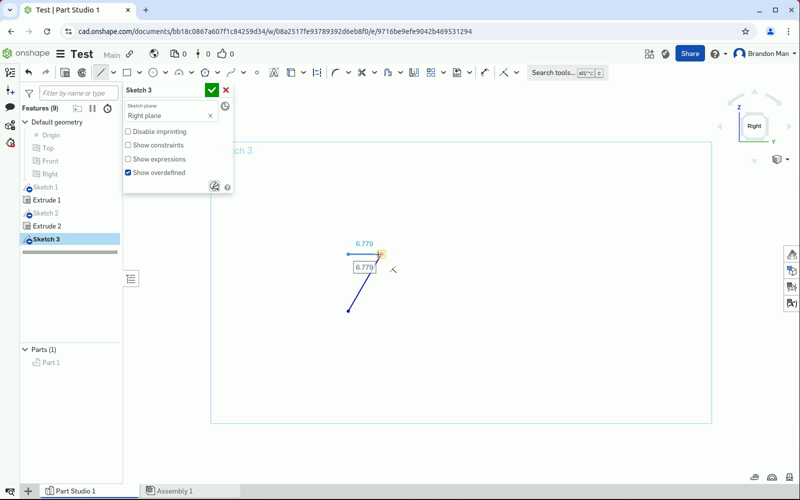
mouse_move(348, 311)
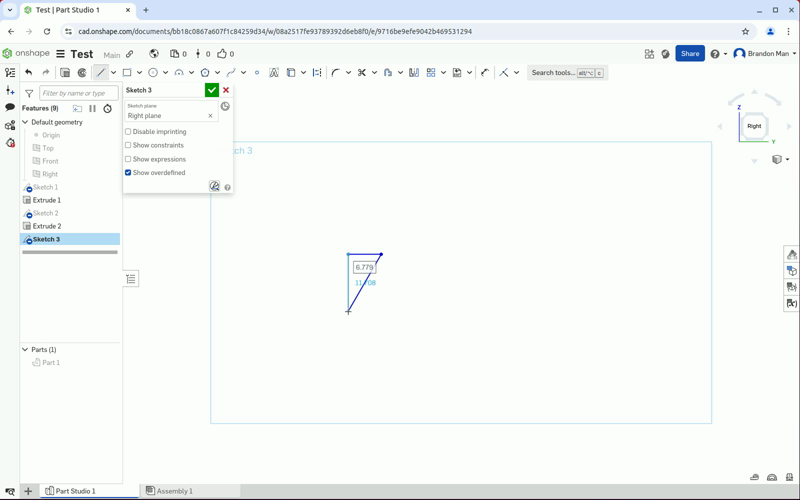
key_up(shift)
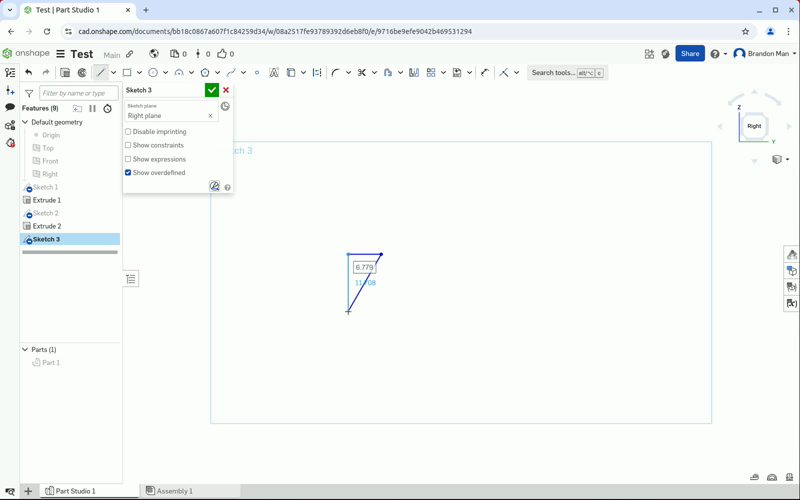
click(348, 311)
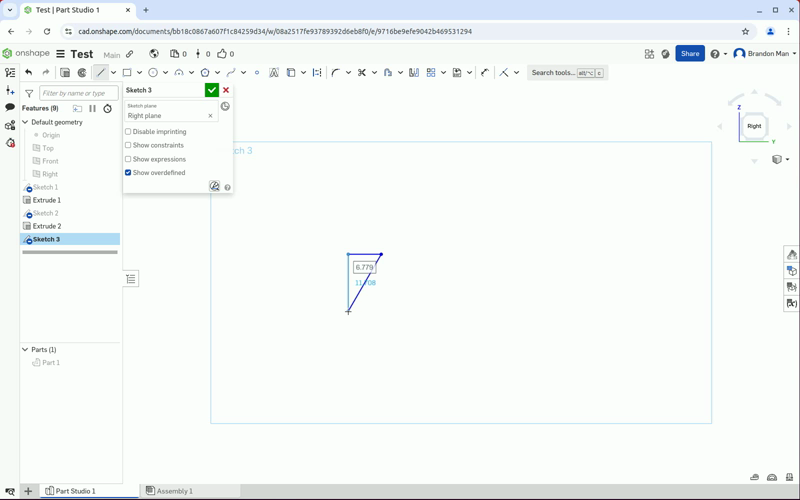
key(esc)
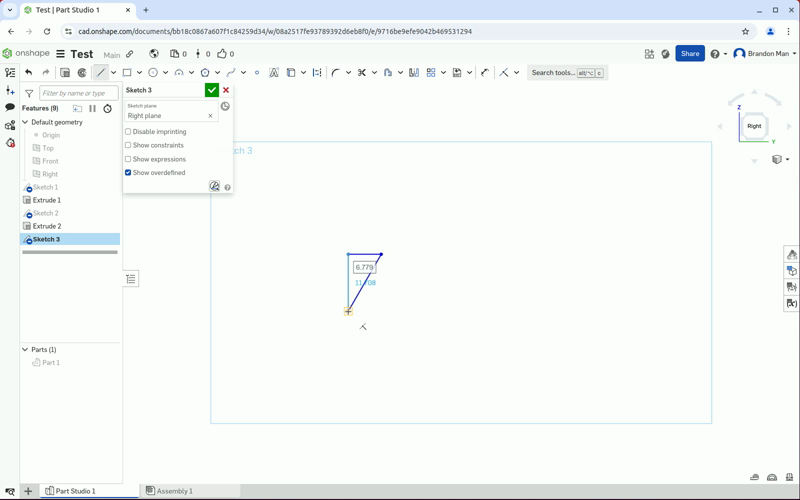
mouse_move(349, 270)
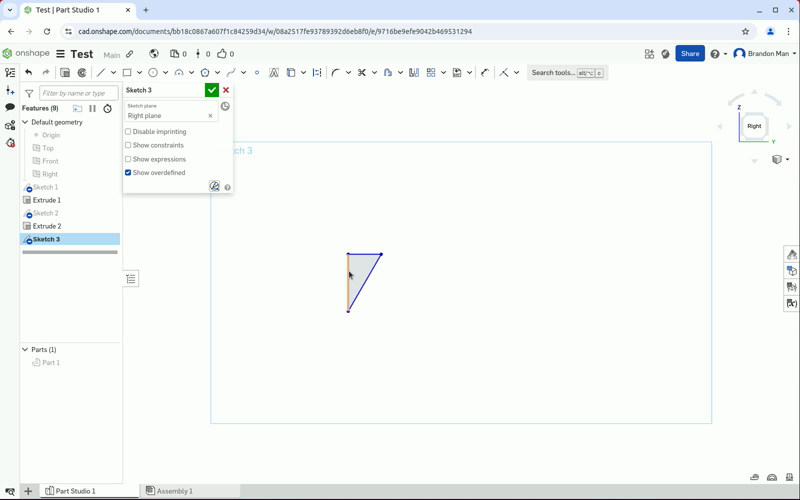
scroll(6)
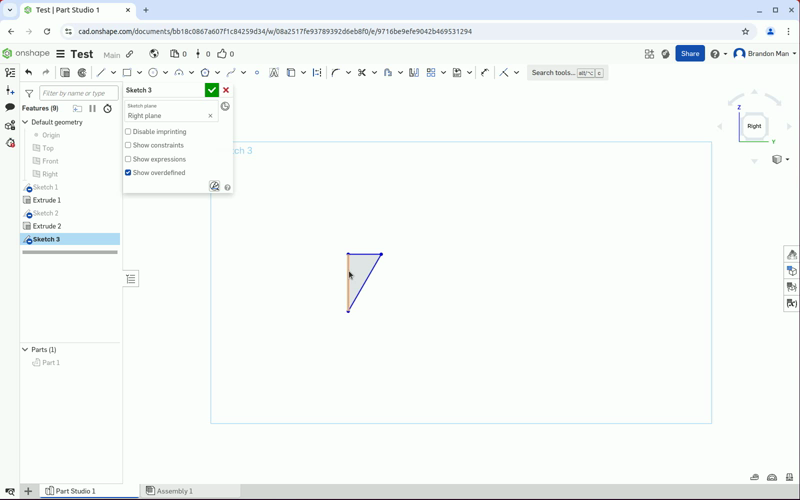
scroll(6)
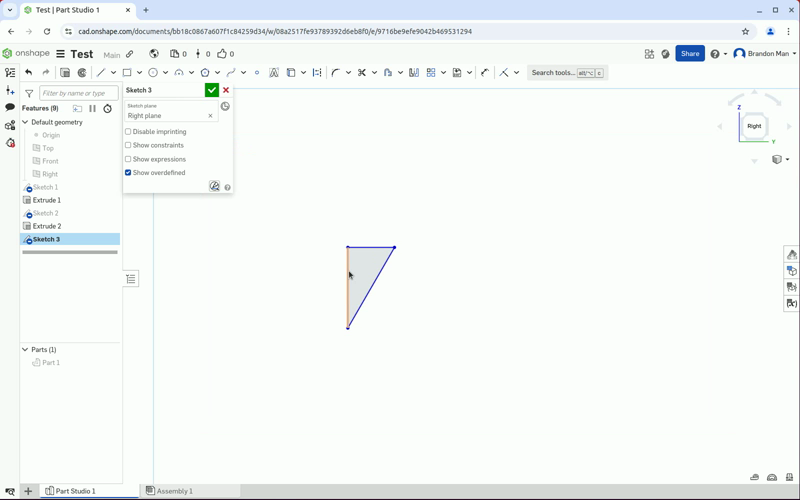
scroll(6)
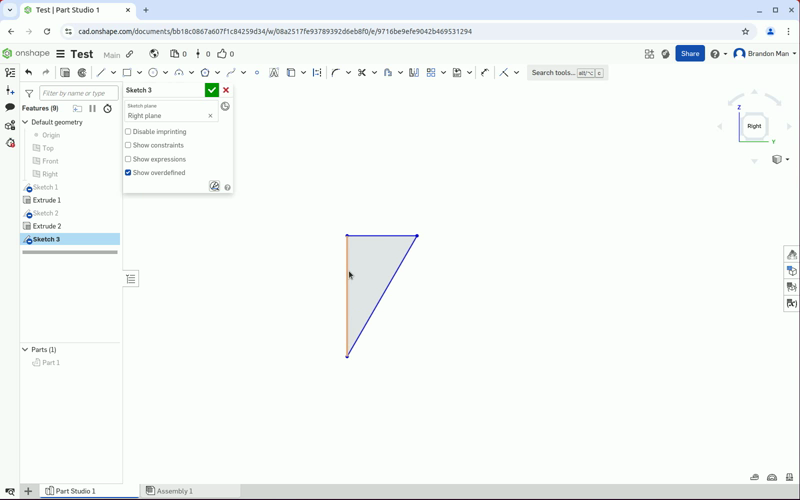
scroll(6)
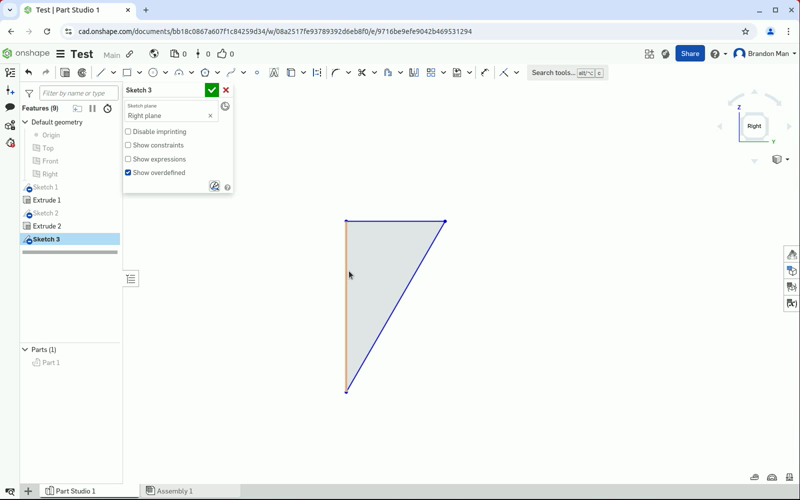
scroll(6)
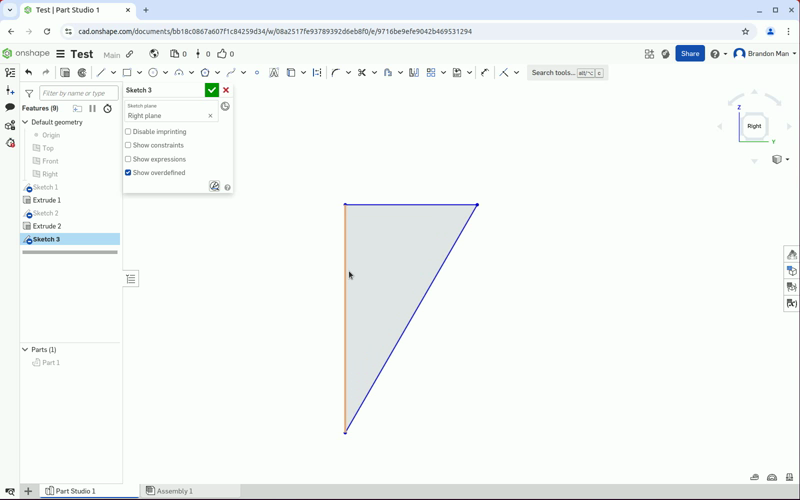
scroll(6)
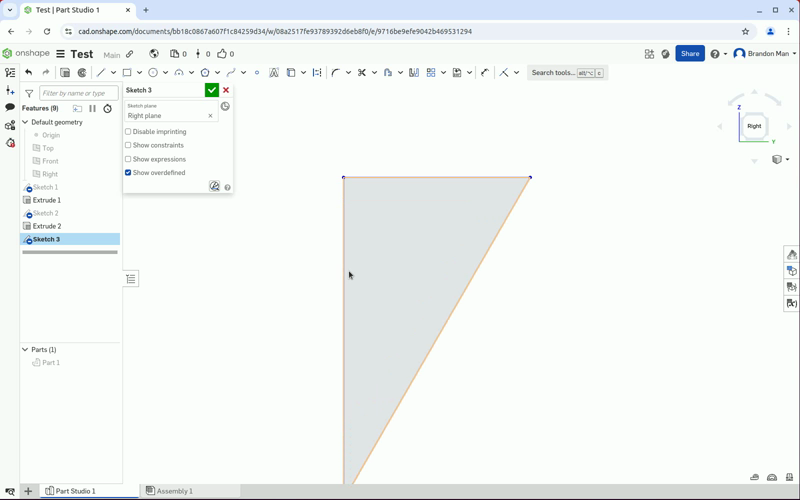
scroll(6)
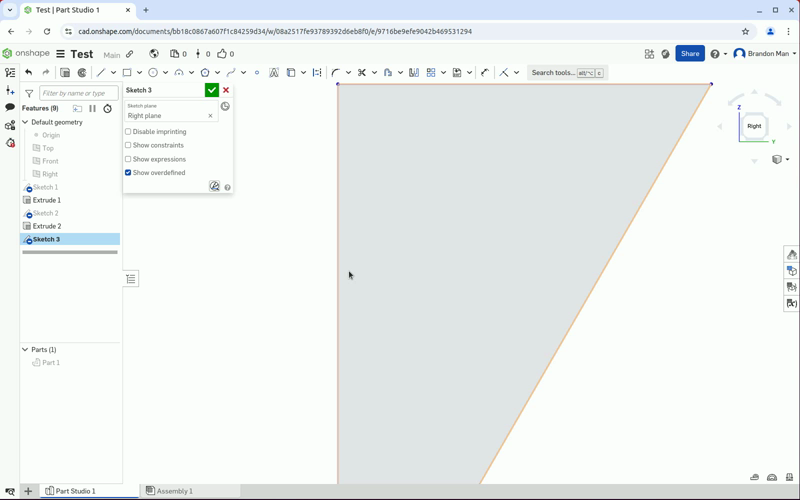
click(349, 270)
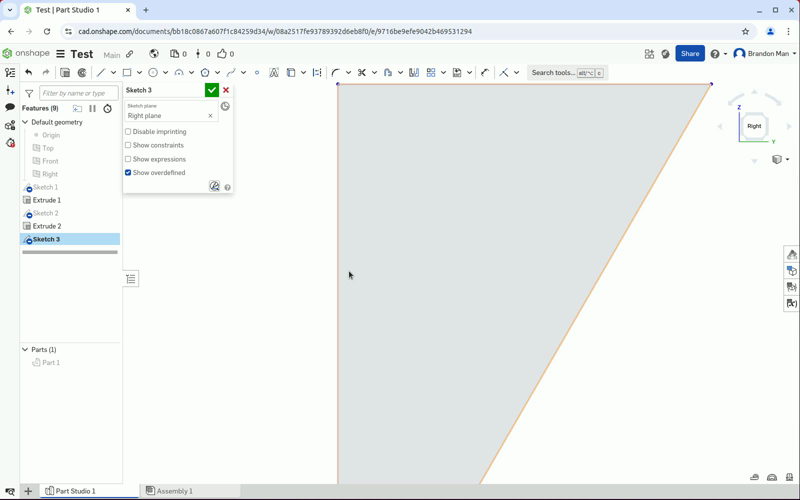
scroll(-6)
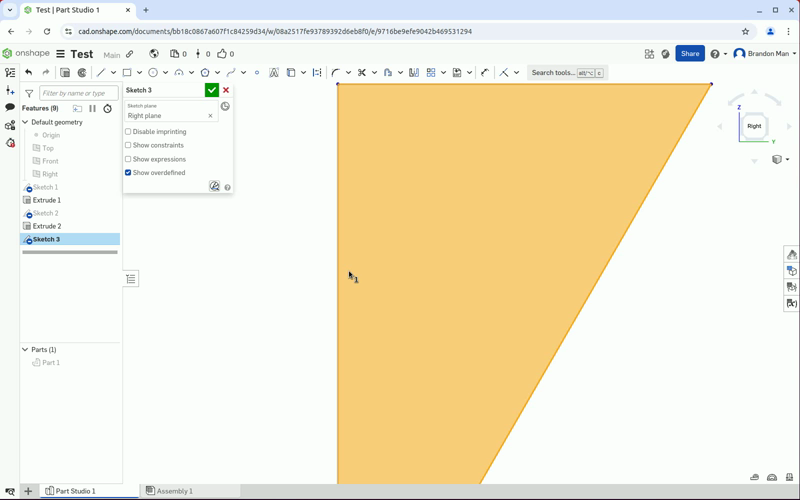
scroll(-6)
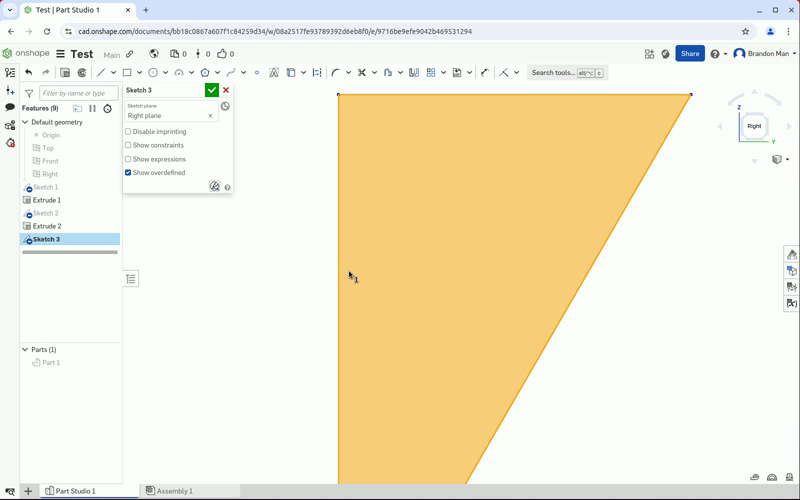
scroll(-6)
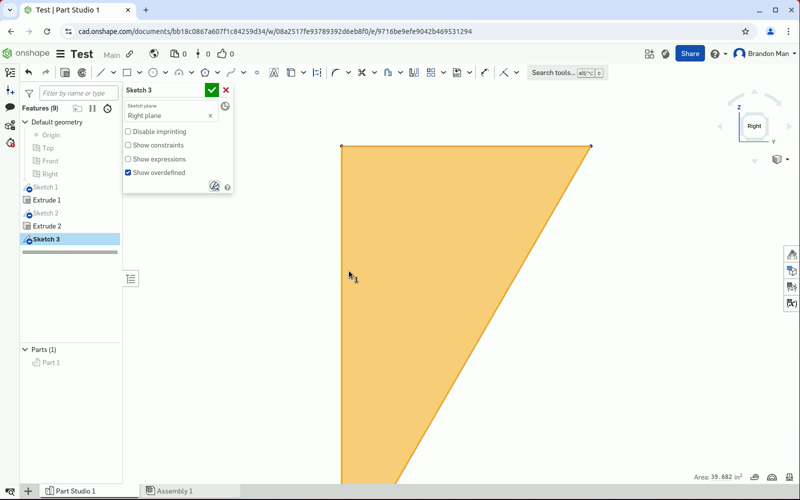
scroll(-6)
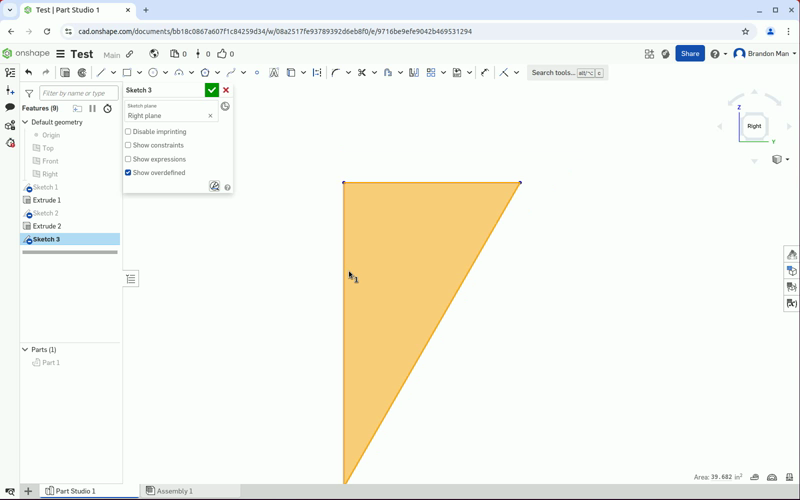
scroll(-6)
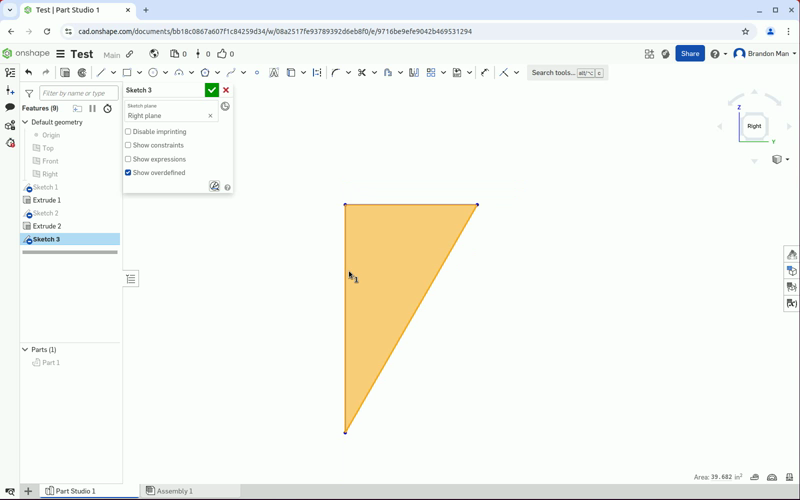
scroll(-6)
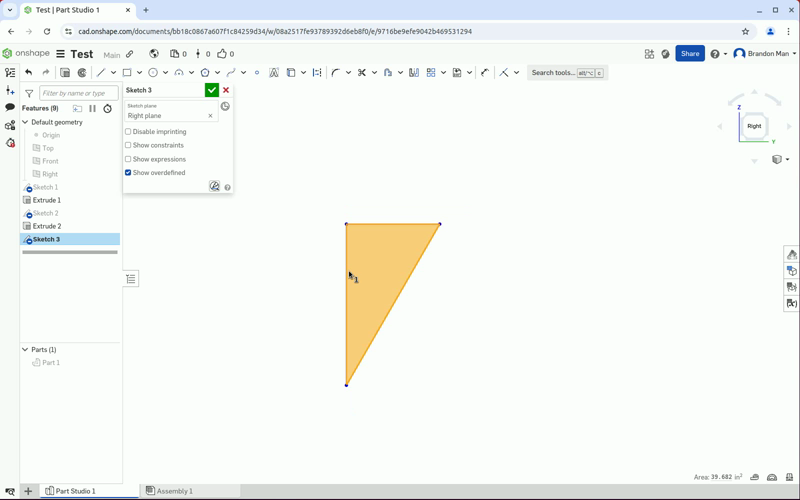
scroll(-6)
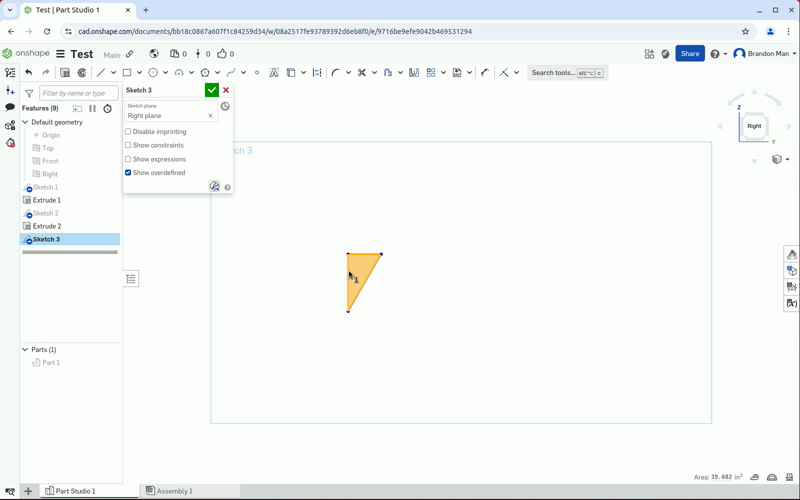
mouse_move(73, 352)
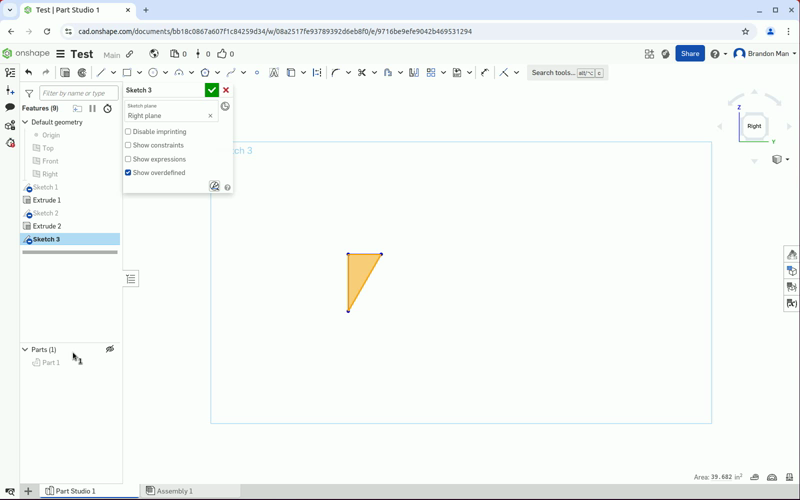
key(shift+y)
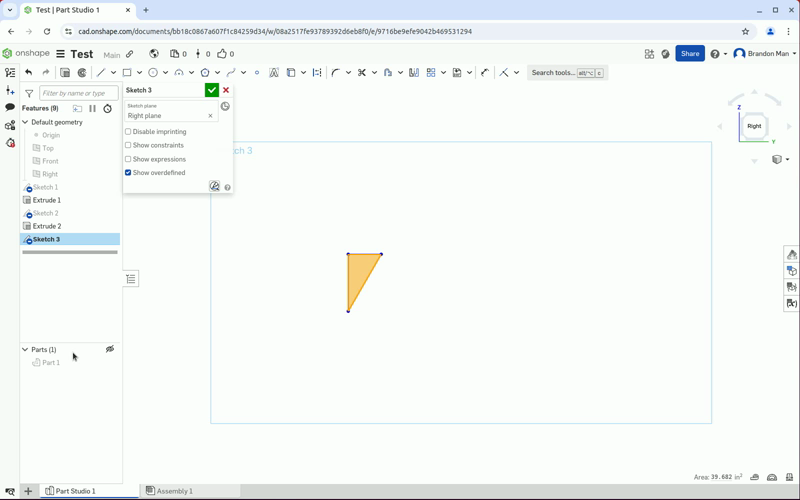
key(shift+e)
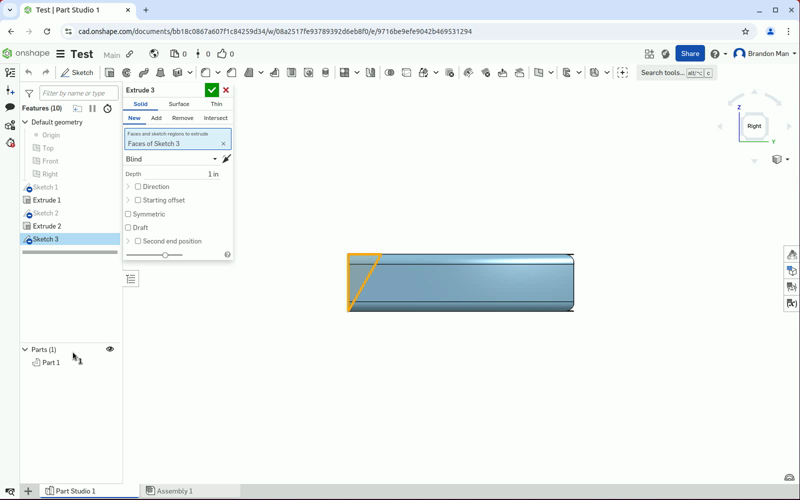
mouse_move(143, 106)
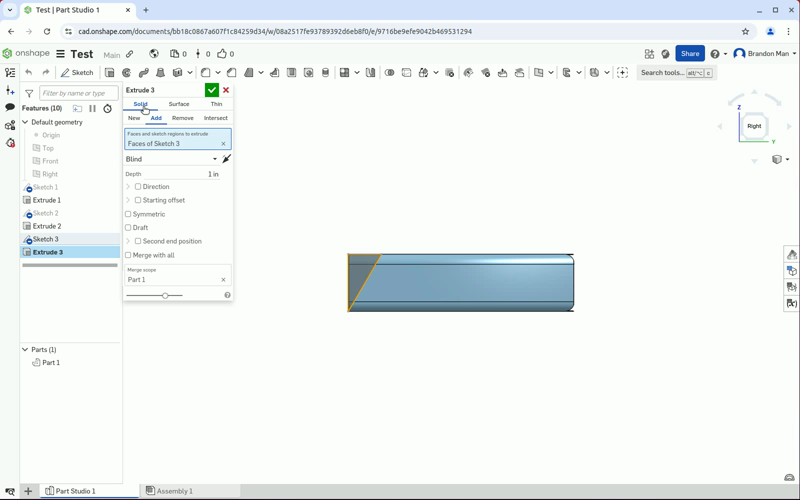
click(143, 106)
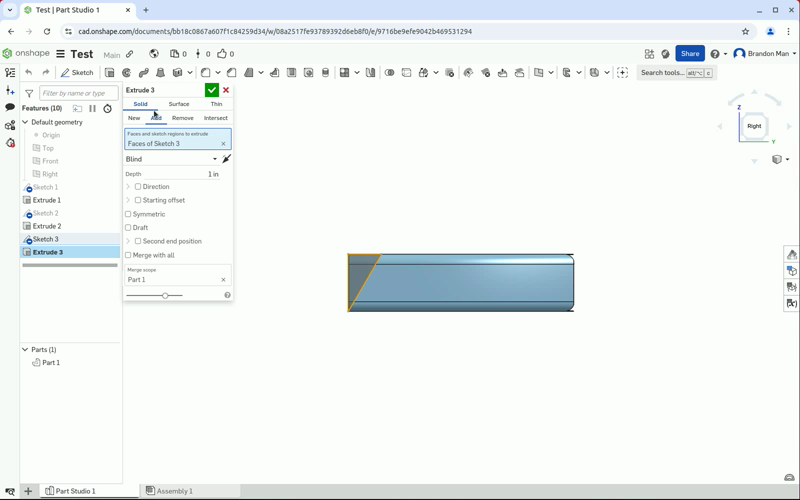
mouse_move(186, 120)
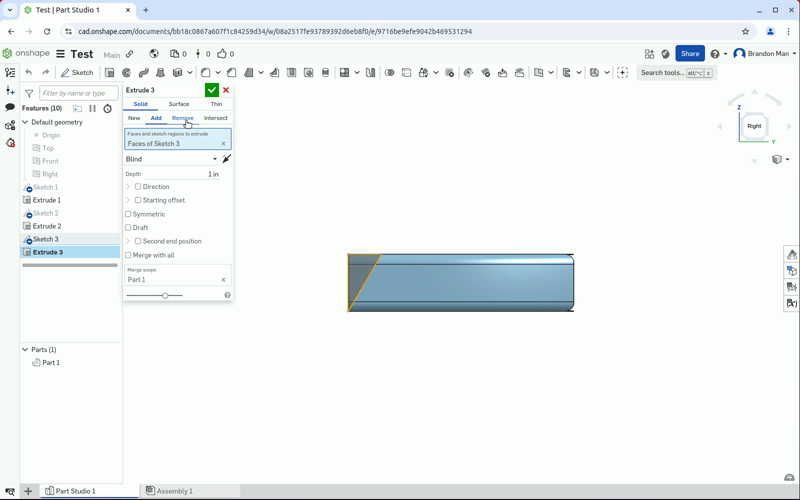
click(186, 120)
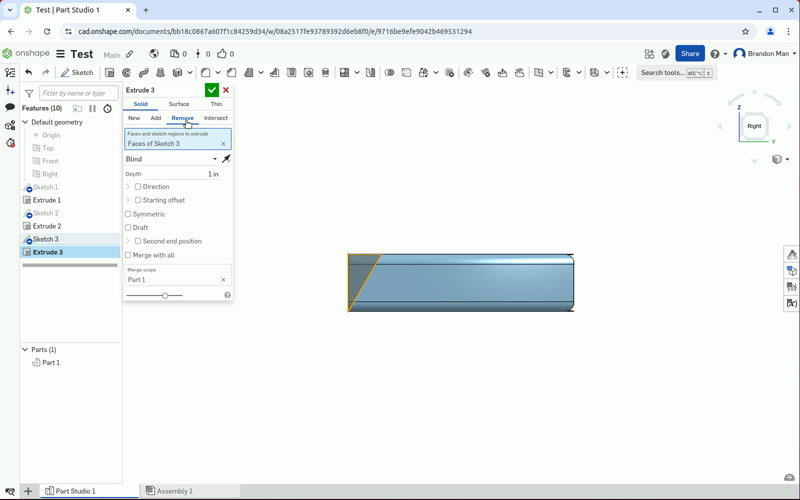
key(tab, 4)
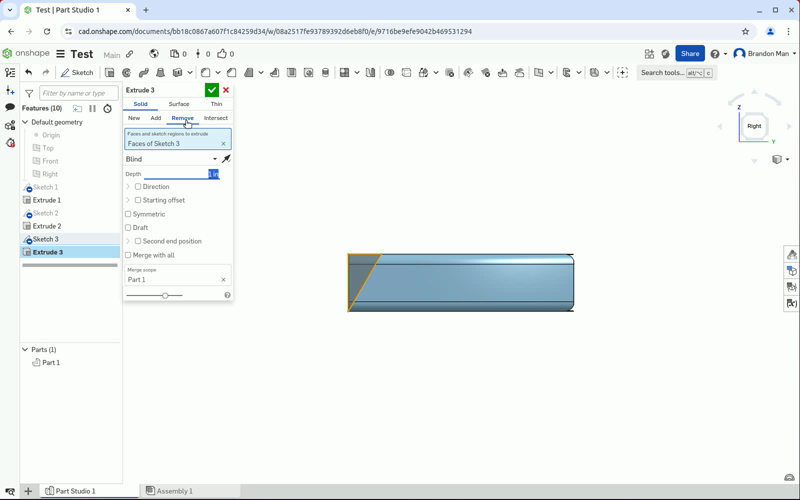
text(15.406)
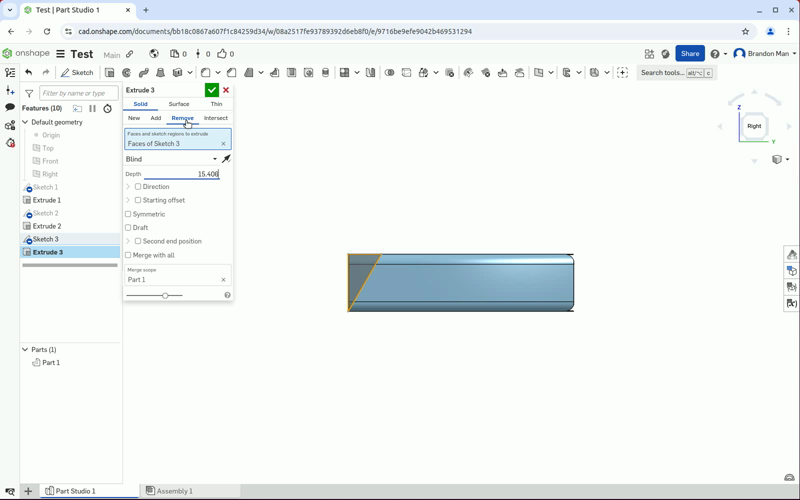
key(tab, 3)
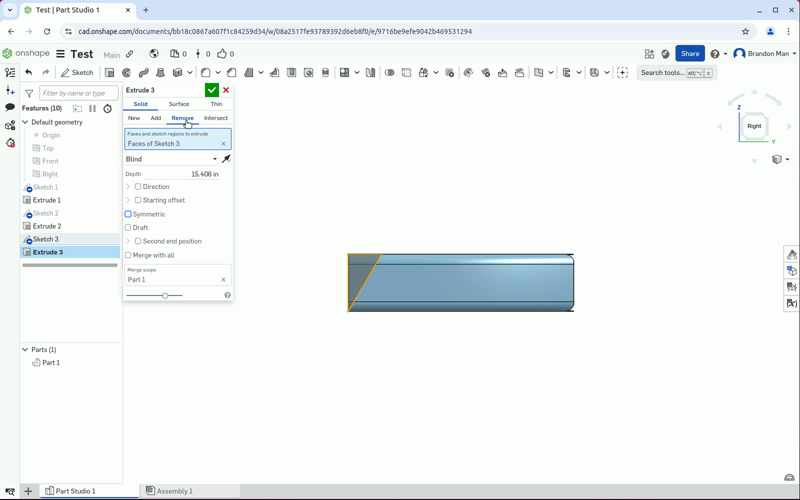
key(space)
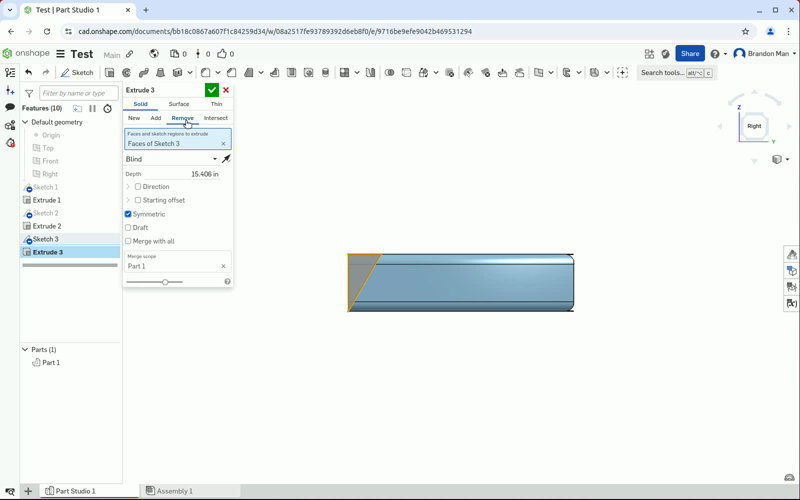
key(tab, 2)
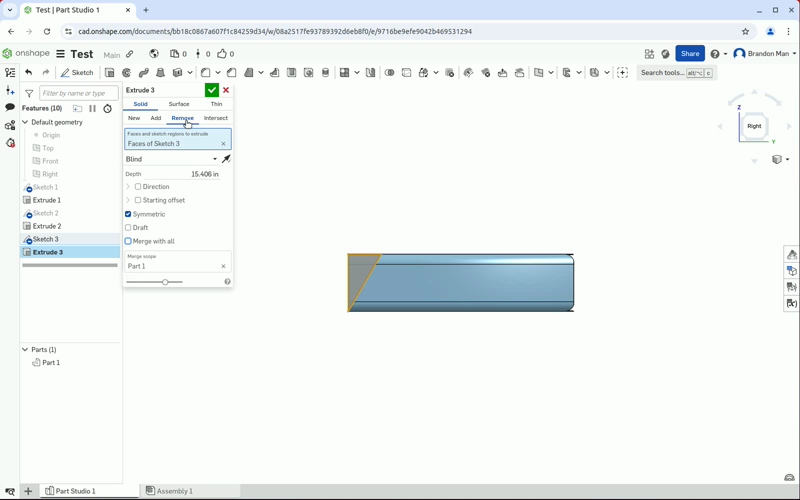
key(space)
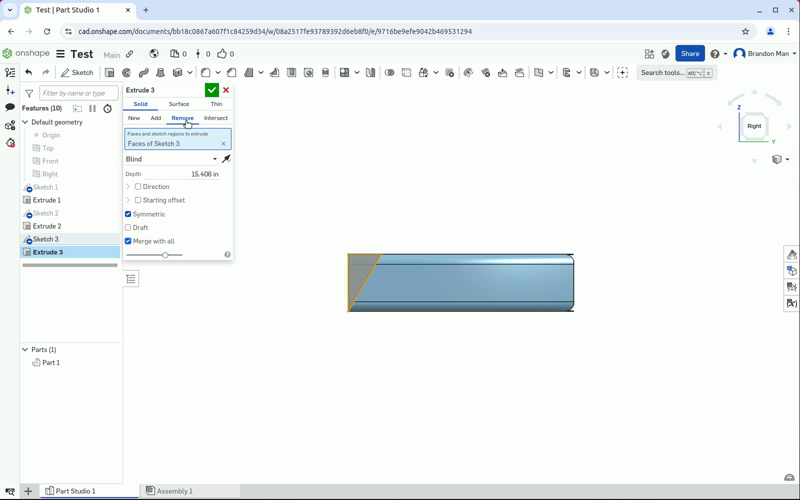
key(enter)
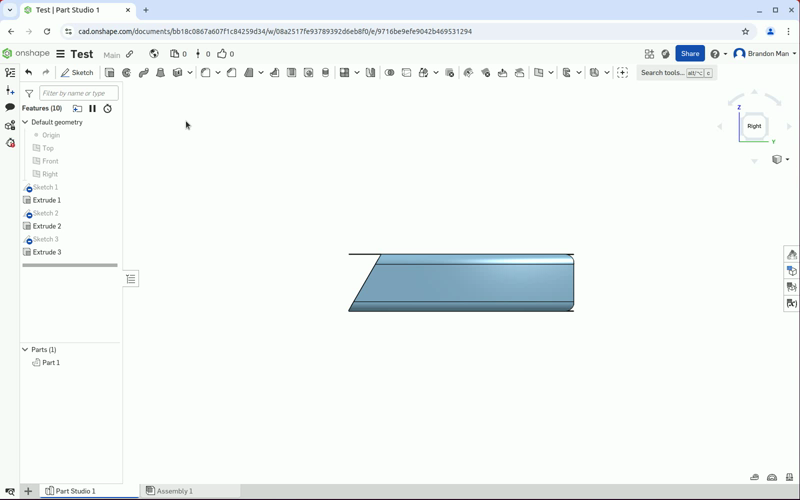
key(shift+h)
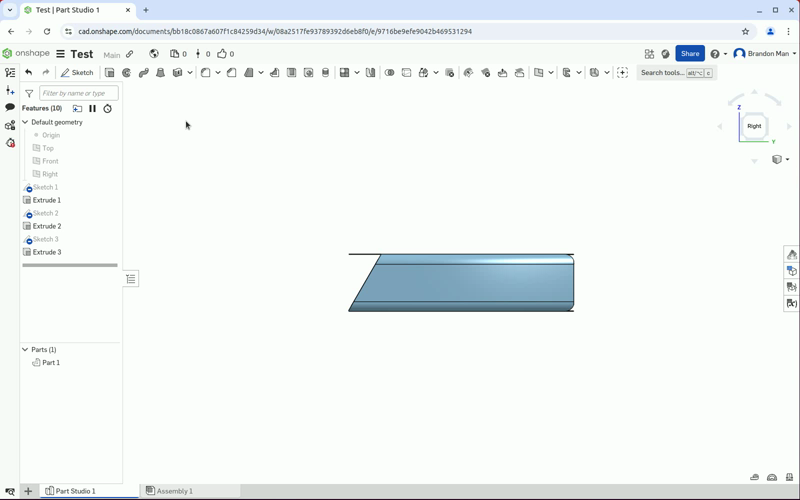
key(shift+h)
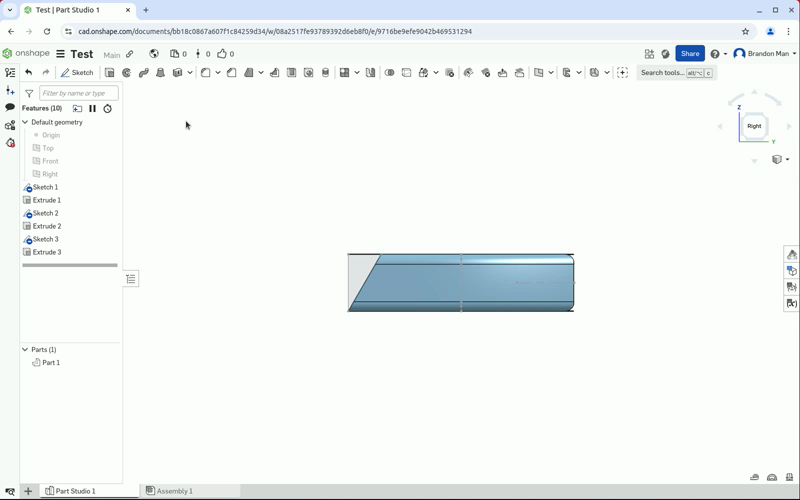
key(shift+7)
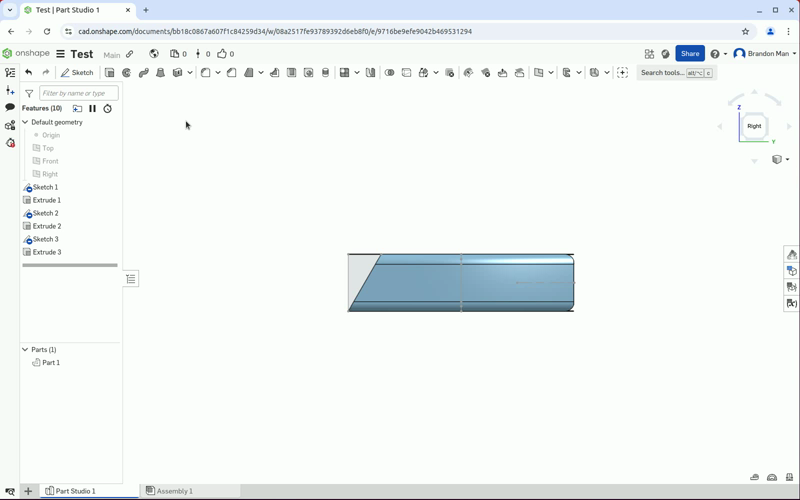
key(right, 2)
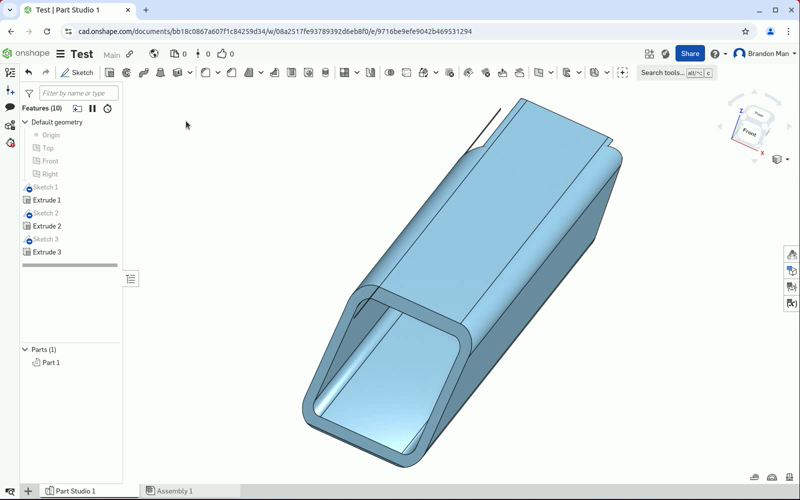
key(down, 2)
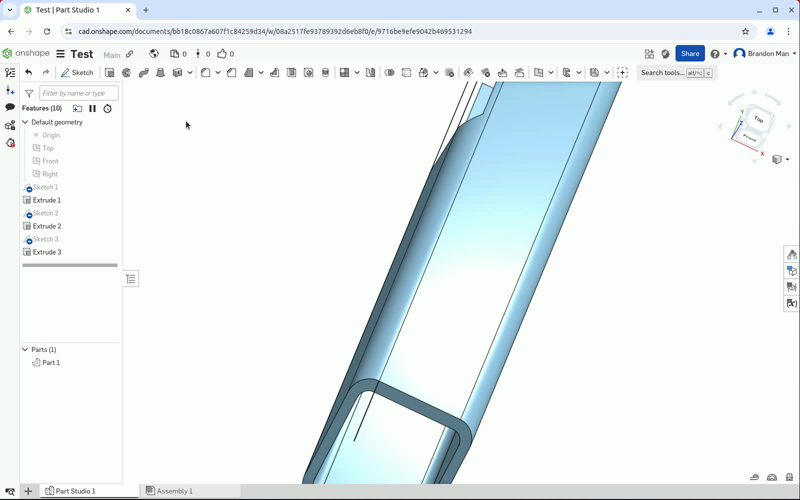
key(up, 2)
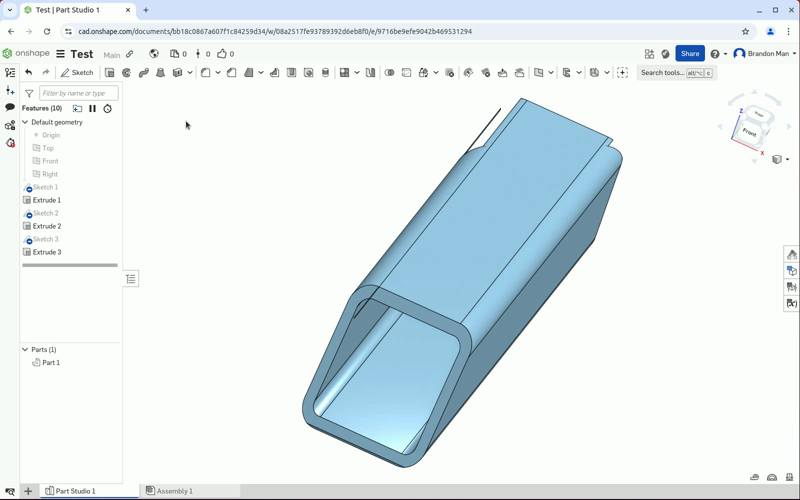
key(left, 2)
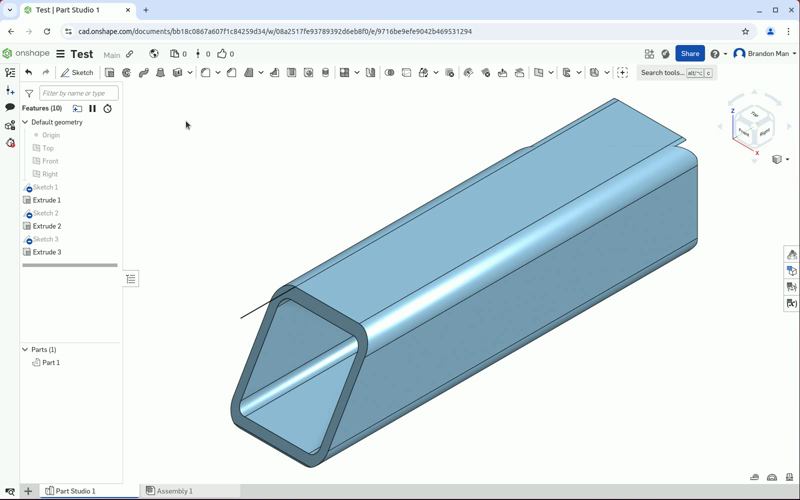
mouse_move(73, 189)
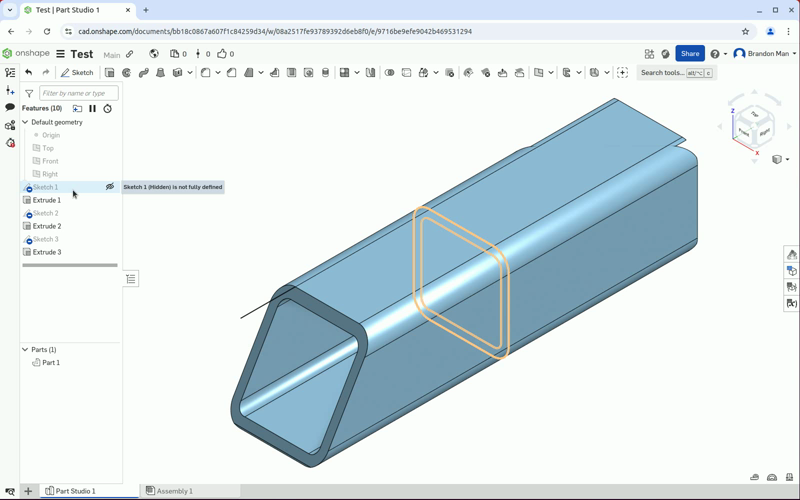
click(73, 189)